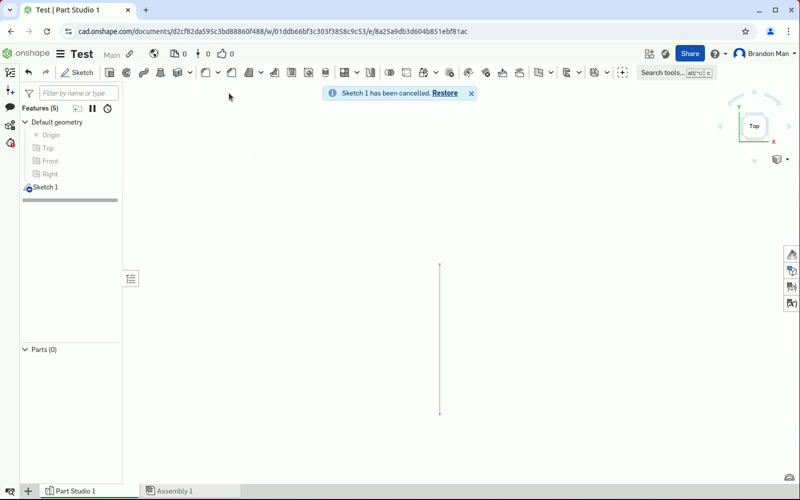
key(shift+h)
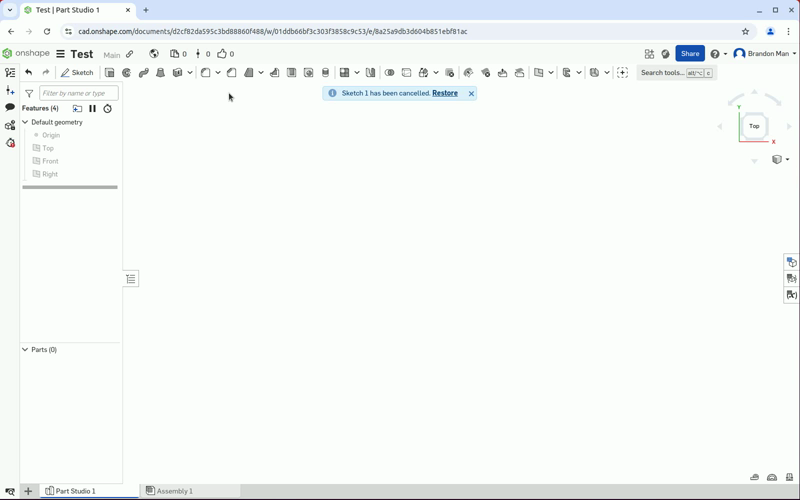
mouse_move(73, 352)
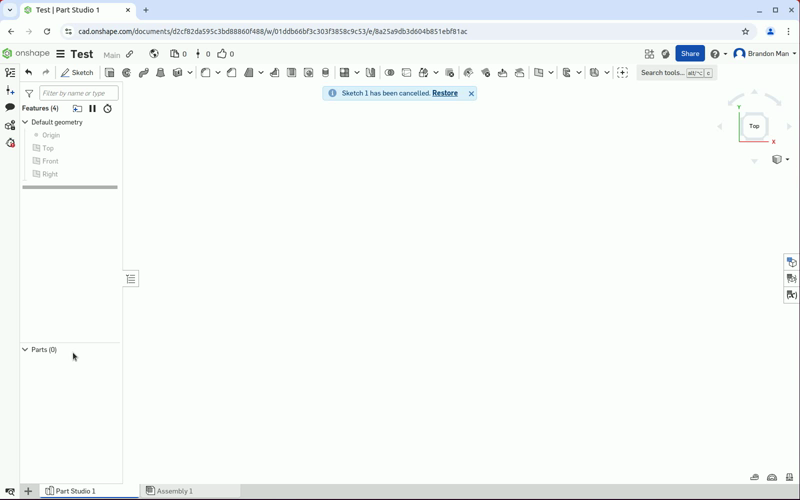
key(y)
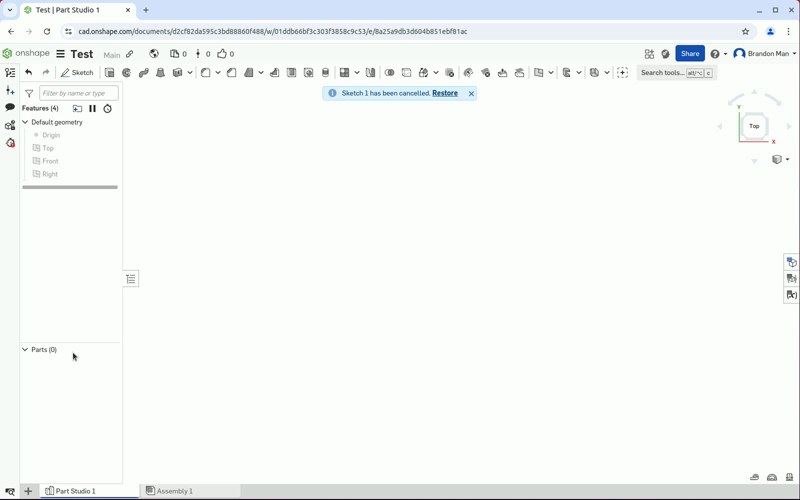
key(shift+p)
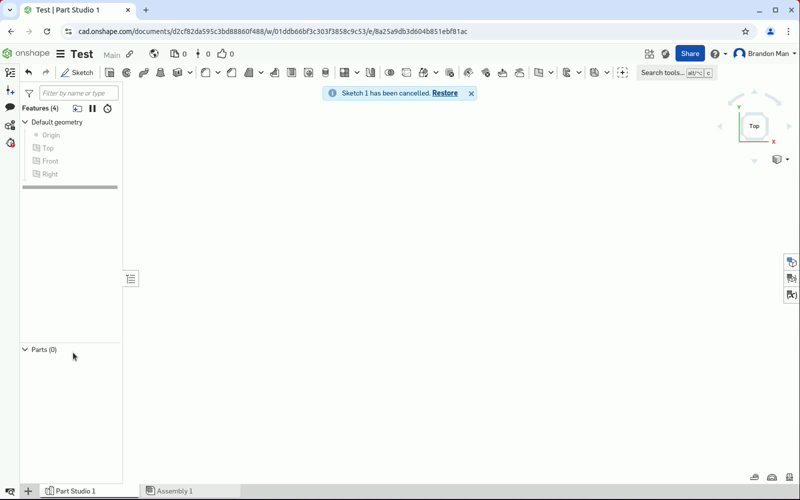
key(space)
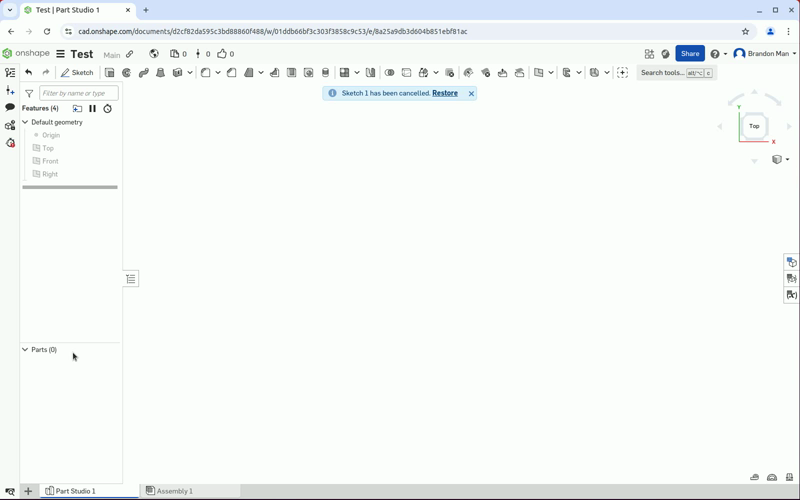
key_down(shift)
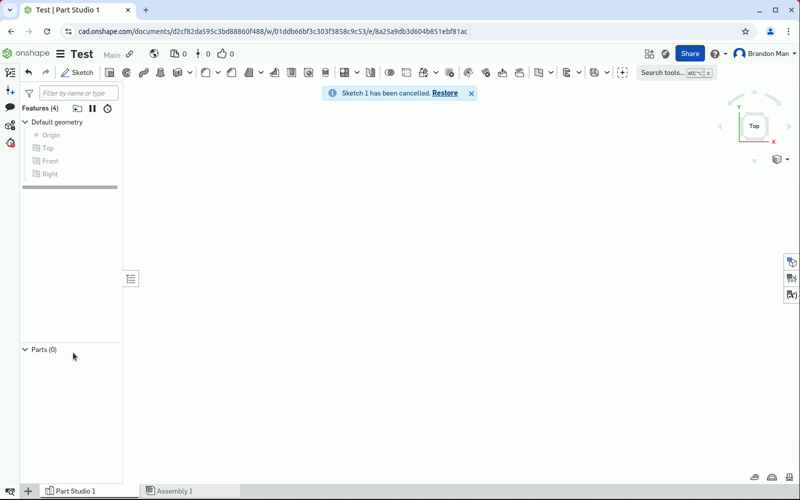
key(up)
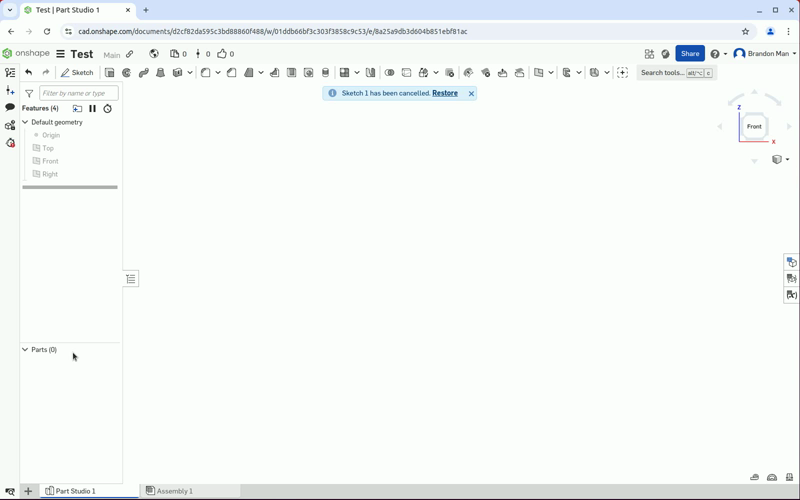
key_up(shift)
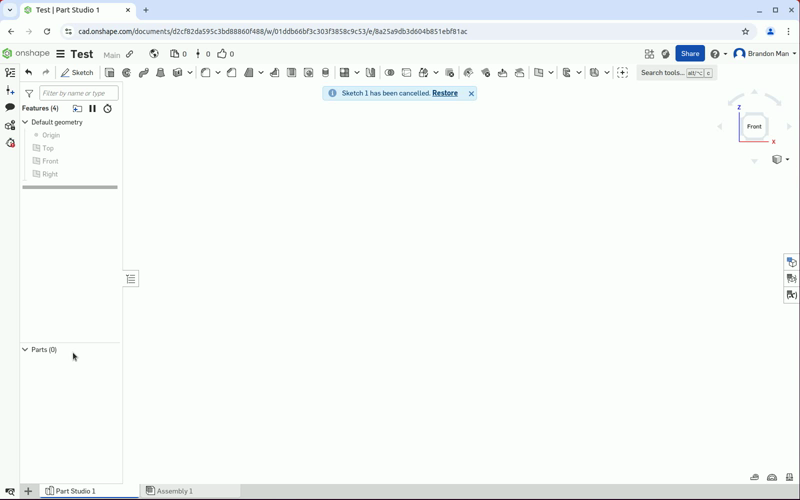
mouse_move(73, 352)
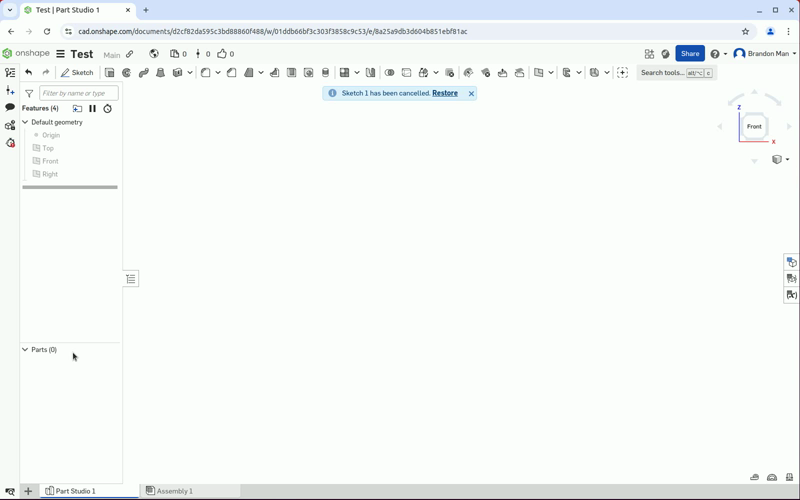
key(shift+y)
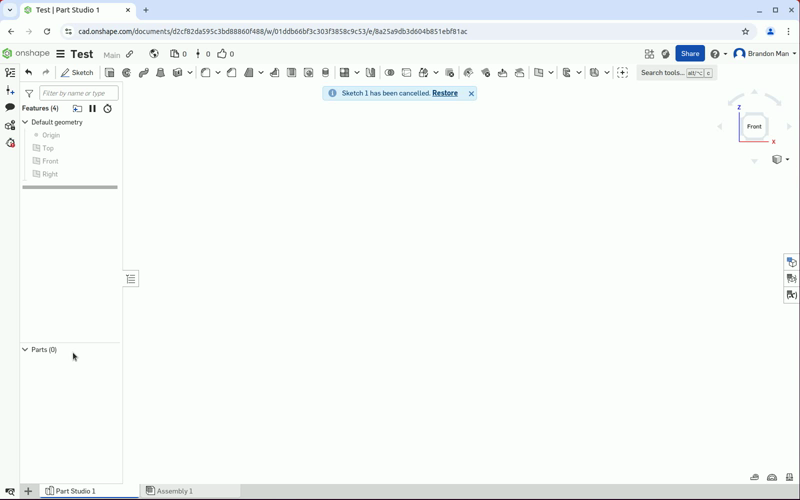
key(shift+s)
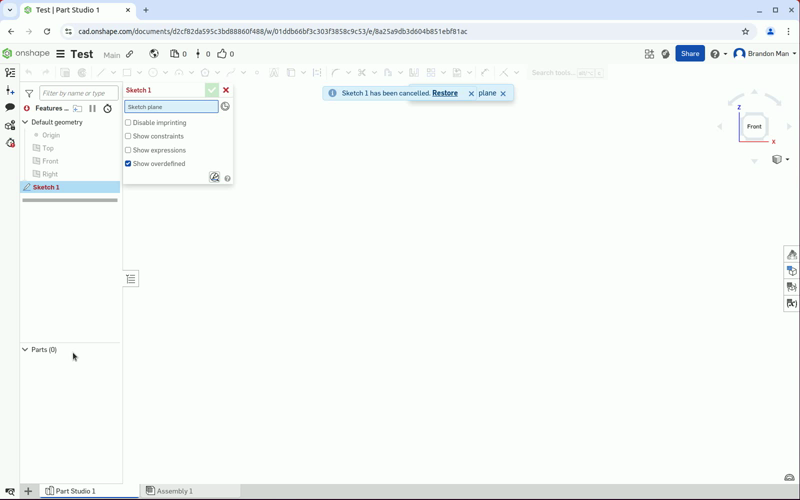
mouse_move(73, 163)
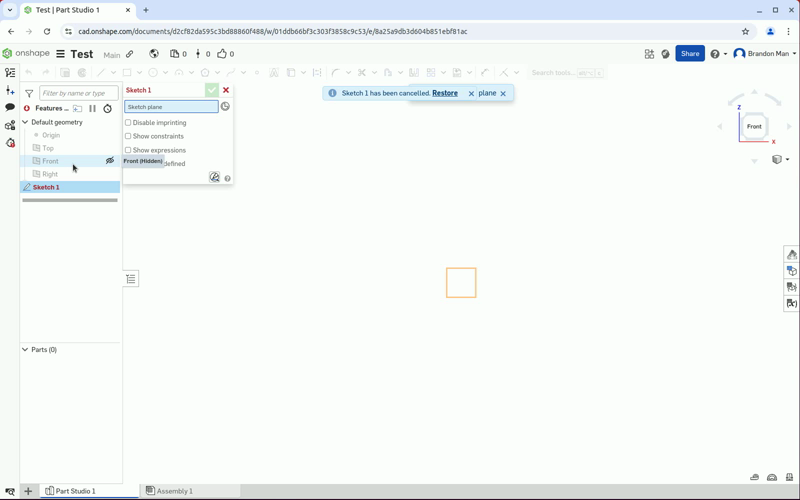
click(73, 163)
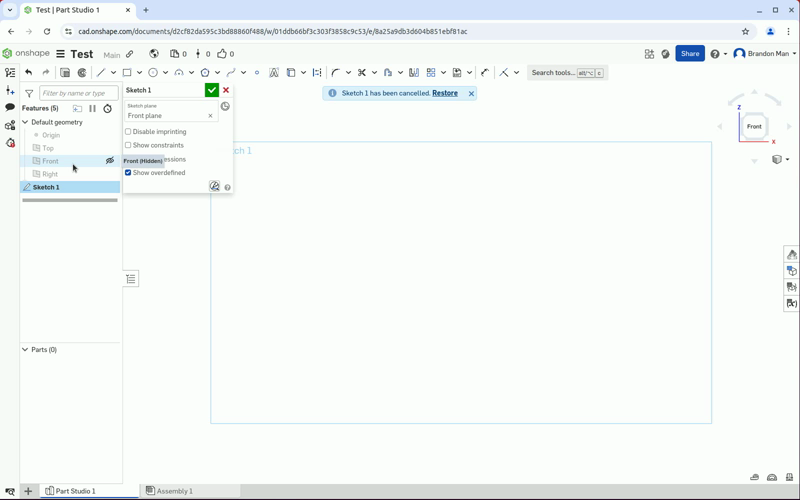
mouse_move(73, 352)
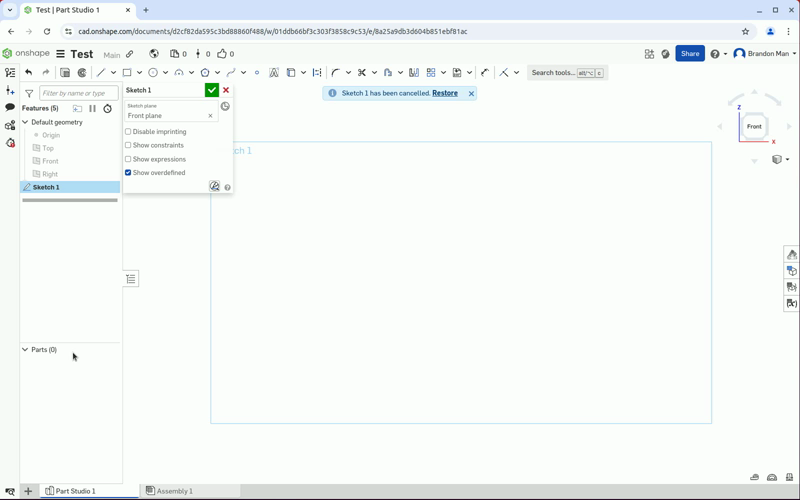
key(y)
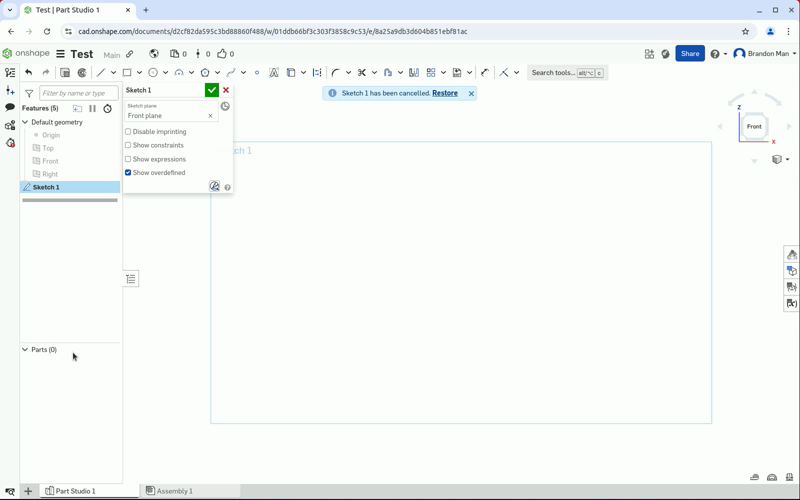
key(c)
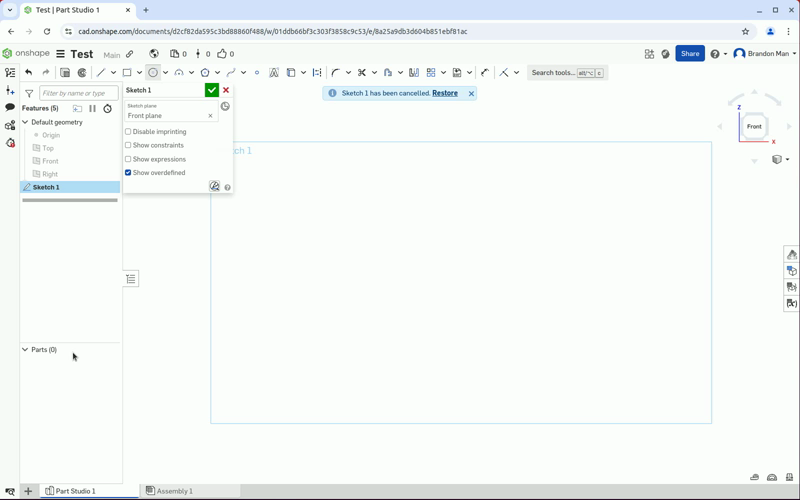
key_down(shift)
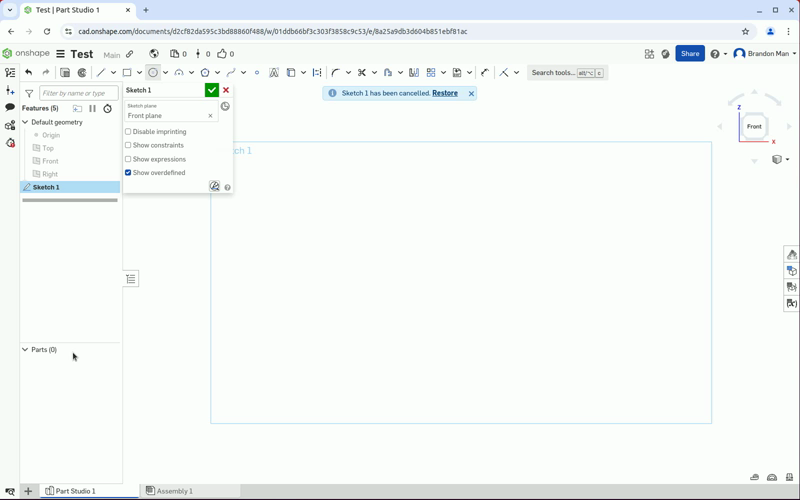
mouse_move(461, 190)
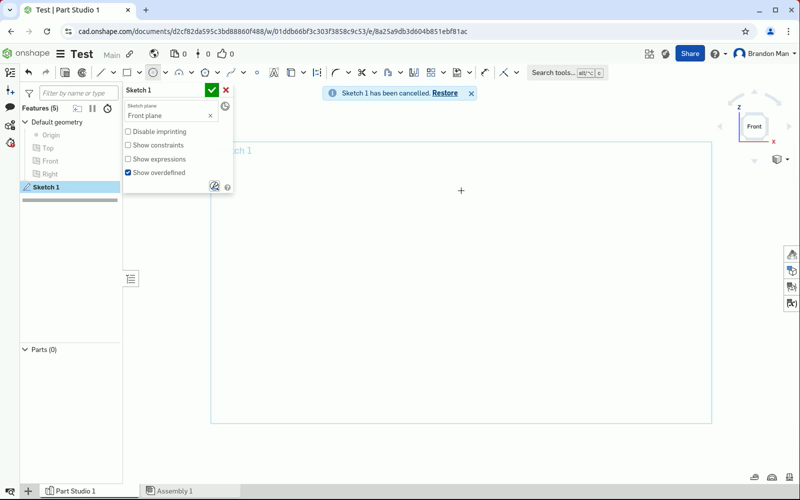
click(461, 190)
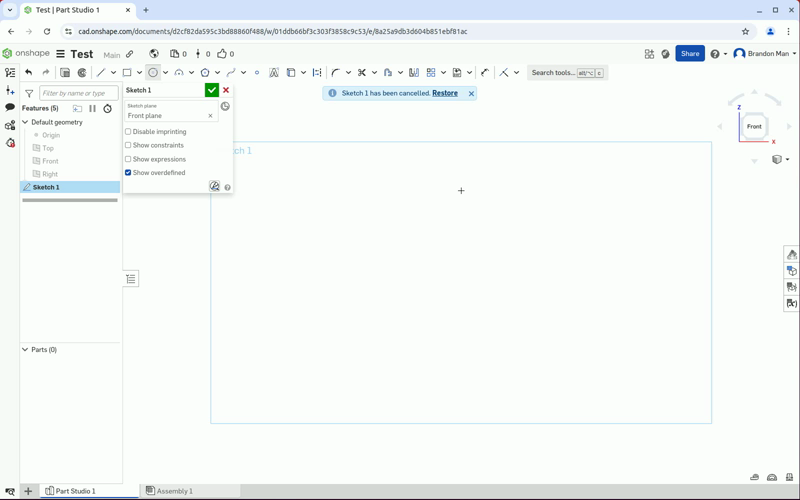
key_up(shift)
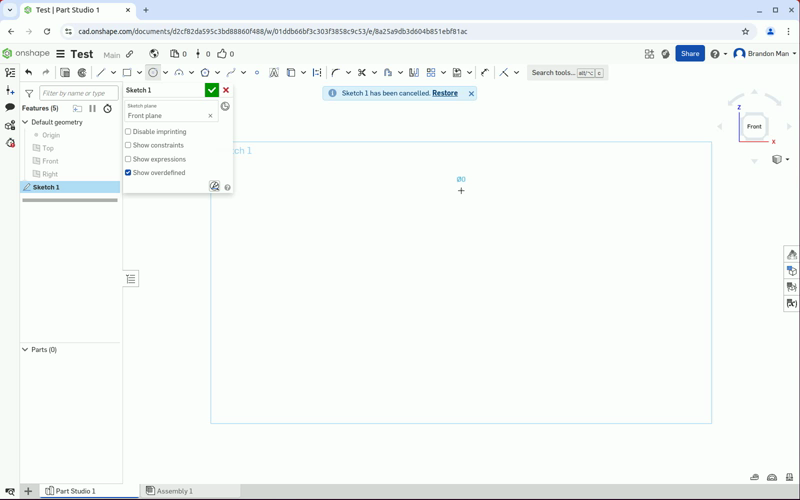
mouse_move(481, 190)
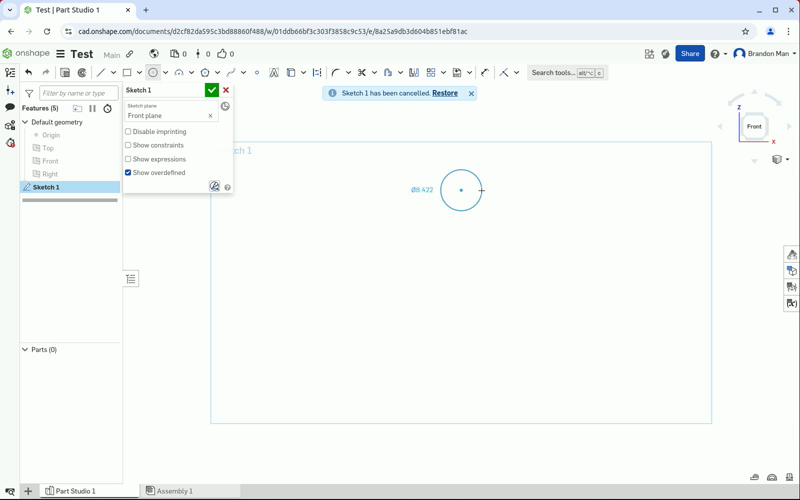
click(481, 190)
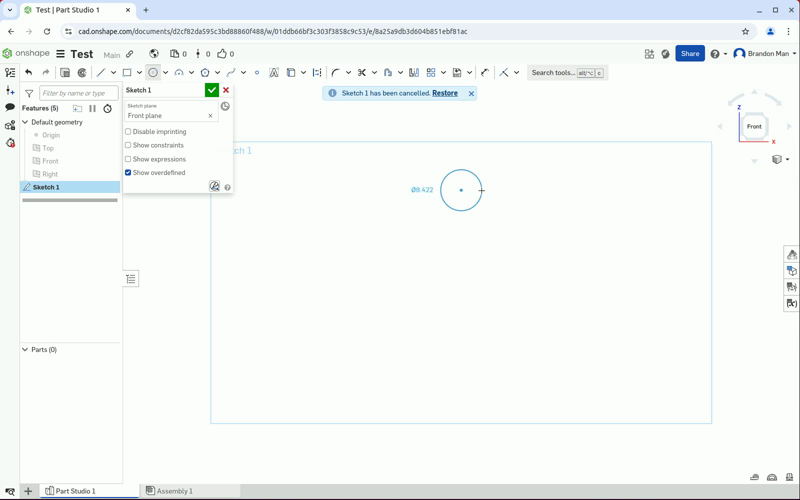
key(esc)
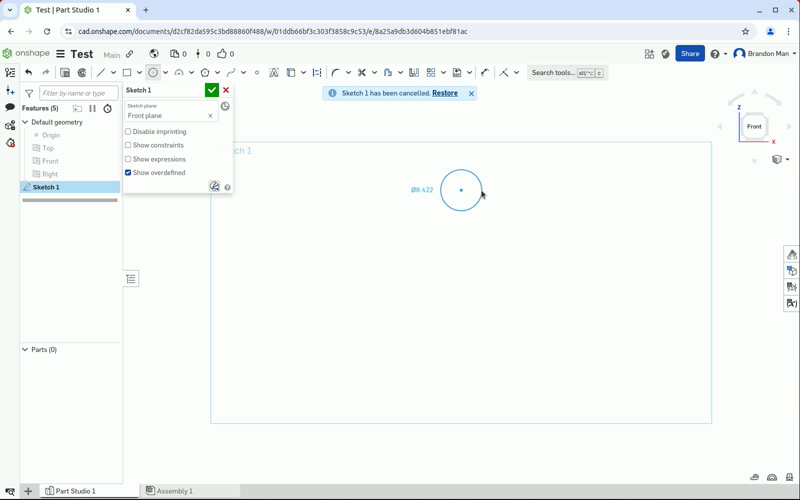
mouse_move(457, 179)
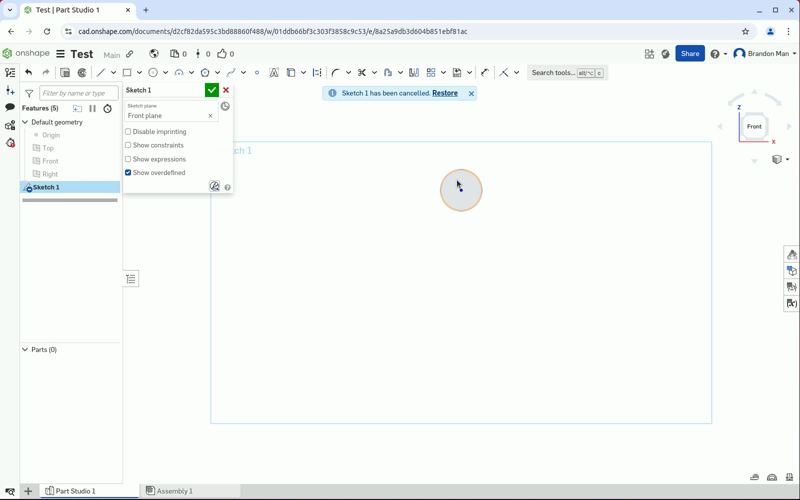
scroll(6)
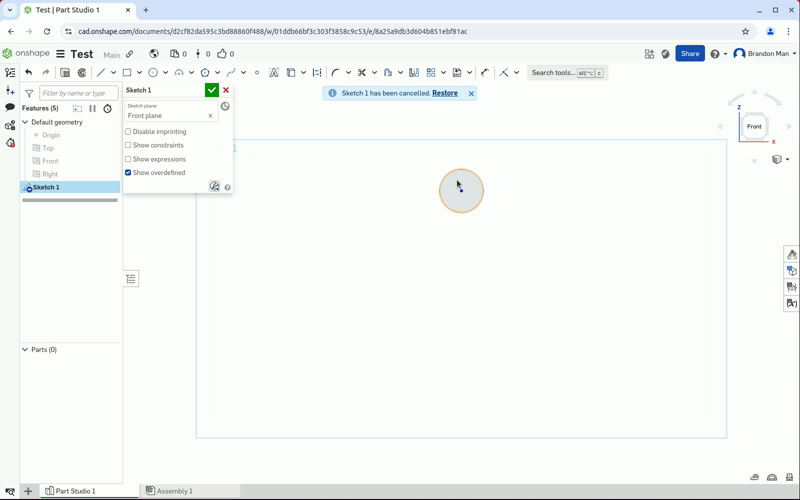
scroll(6)
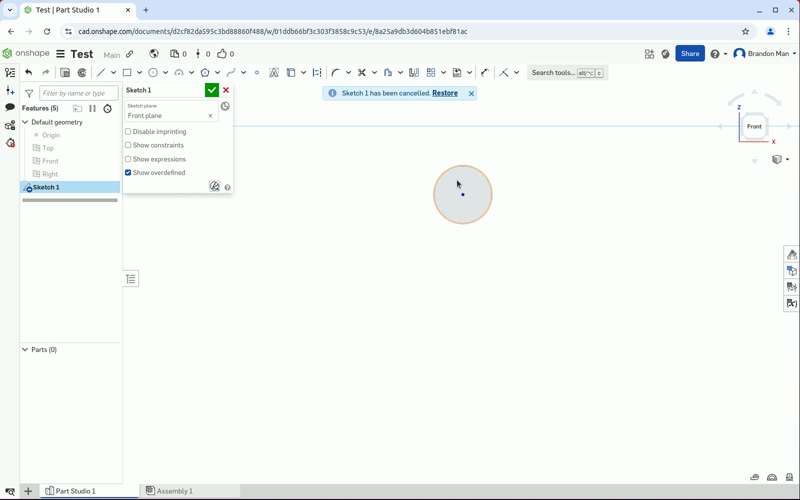
scroll(6)
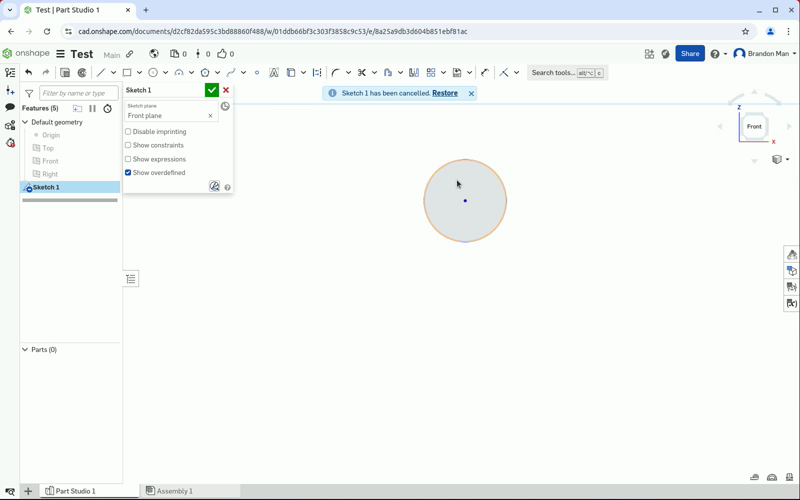
scroll(6)
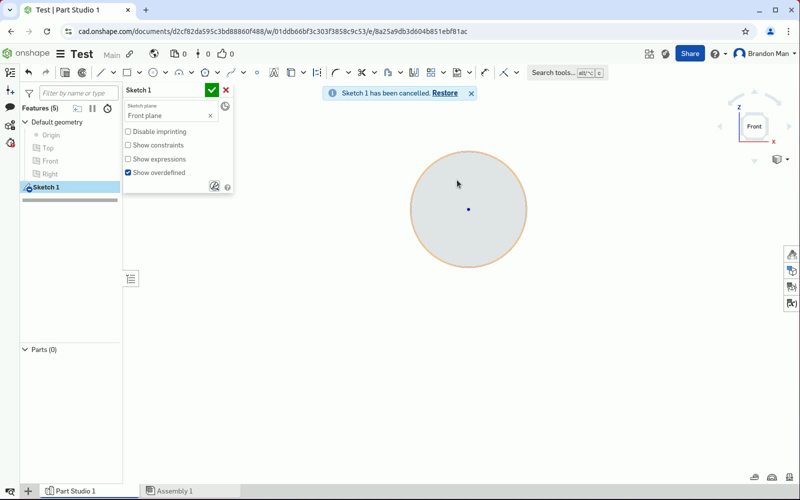
scroll(6)
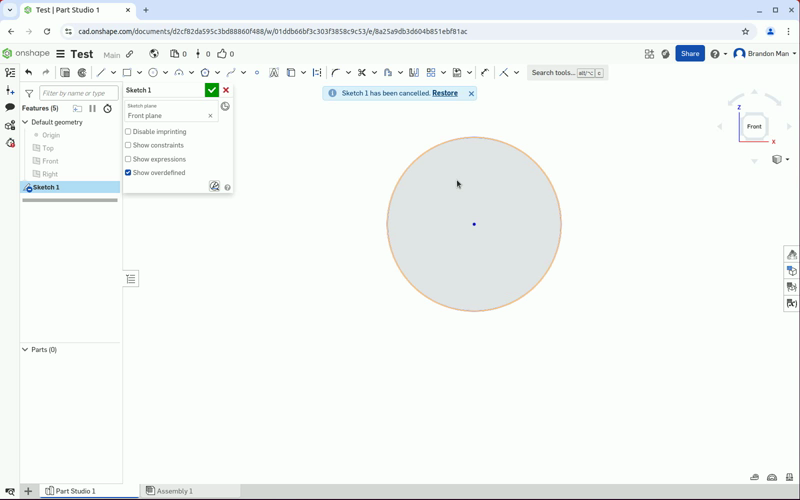
scroll(6)
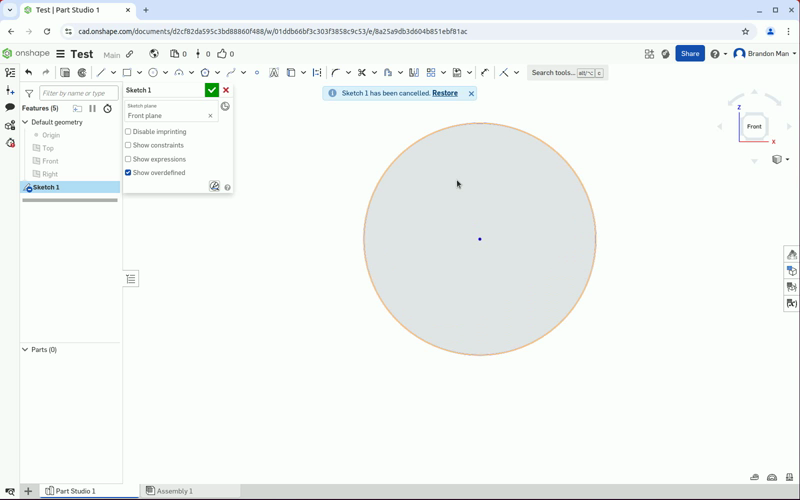
scroll(6)
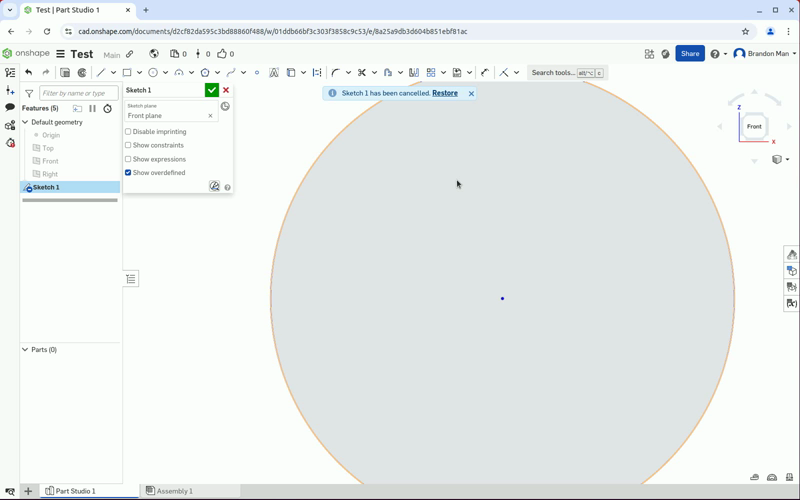
click(457, 179)
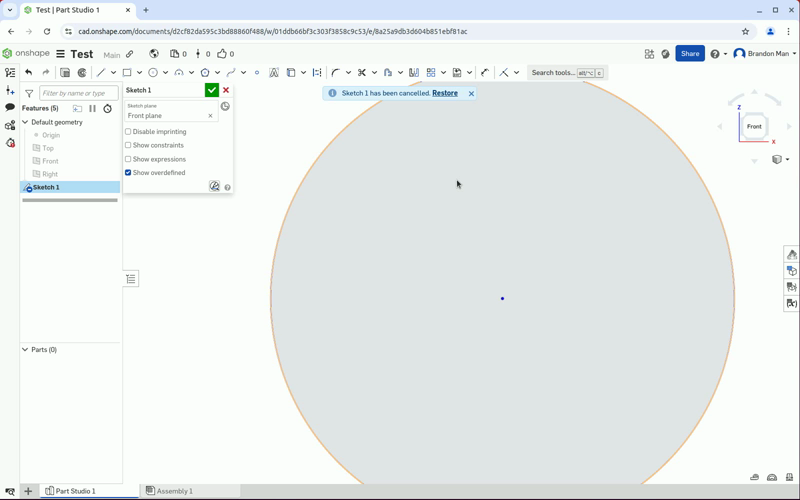
scroll(-6)
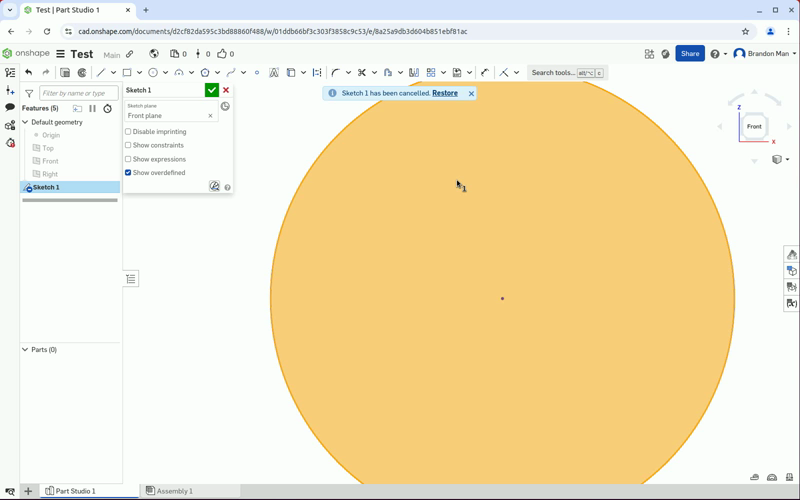
scroll(-6)
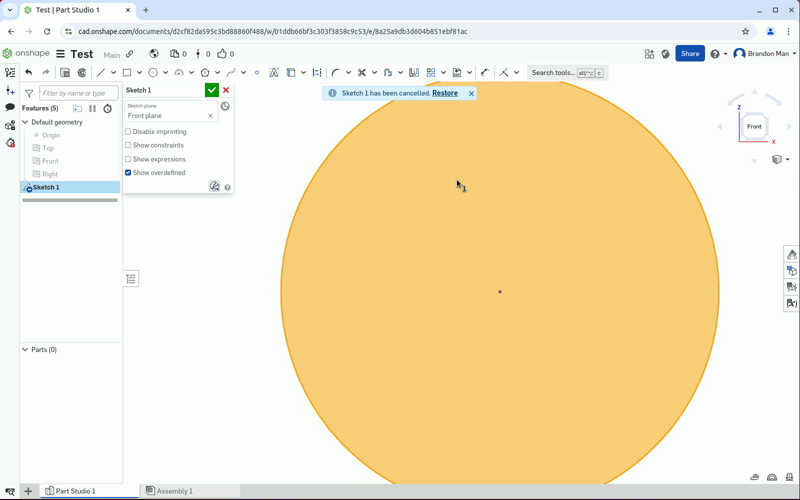
scroll(-6)
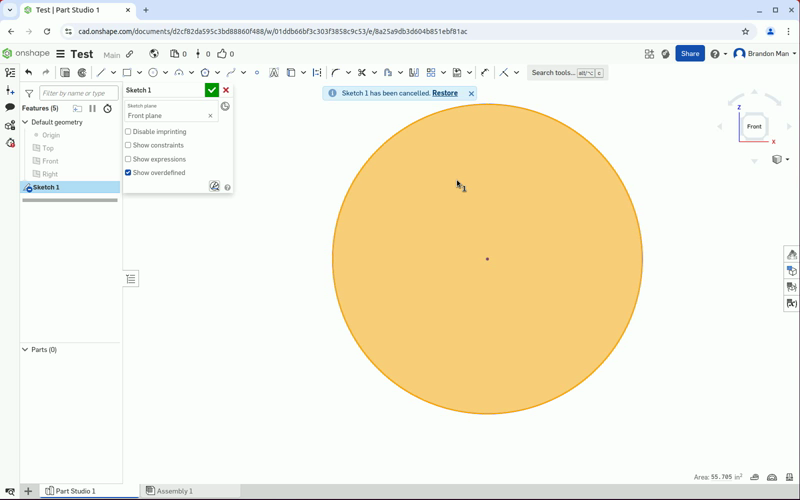
scroll(-6)
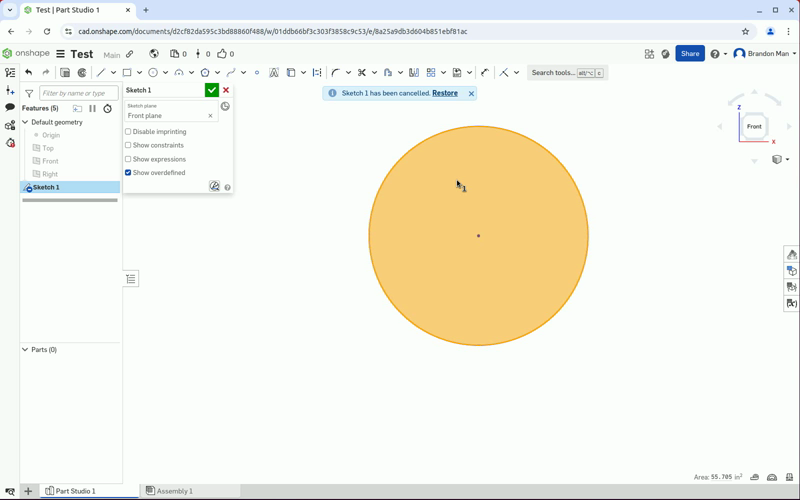
scroll(-6)
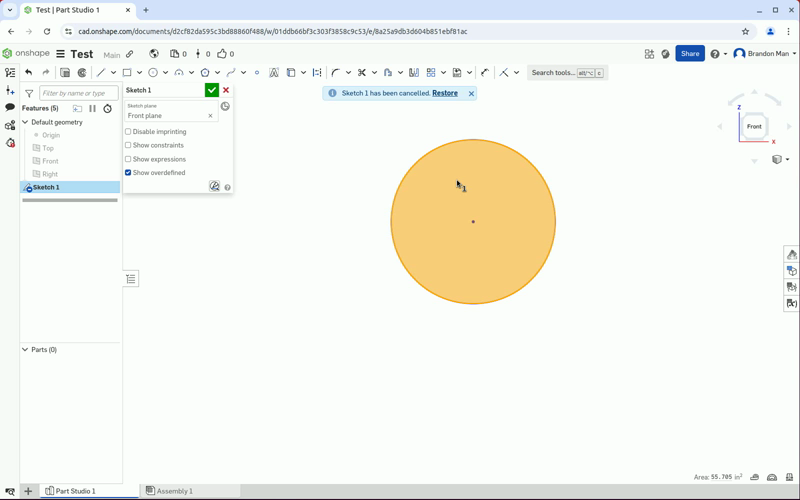
scroll(-6)
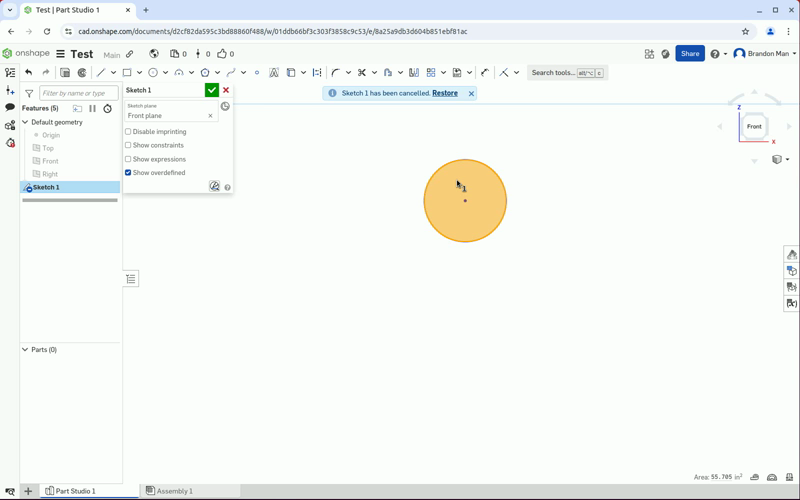
scroll(-6)
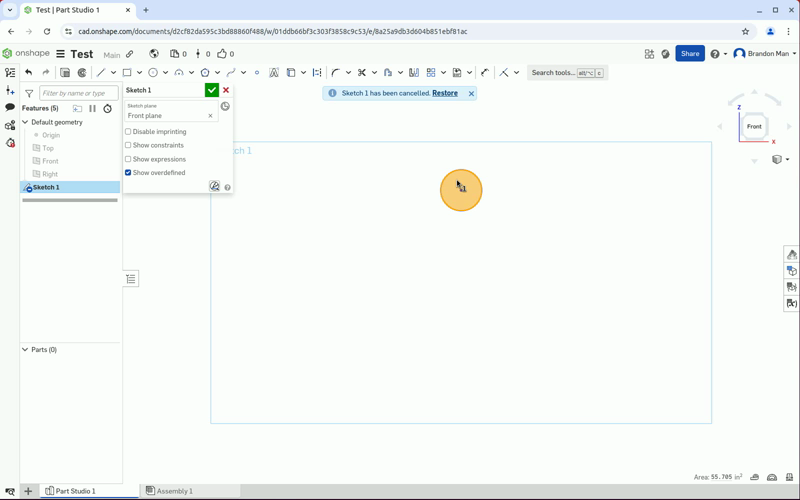
mouse_move(73, 352)
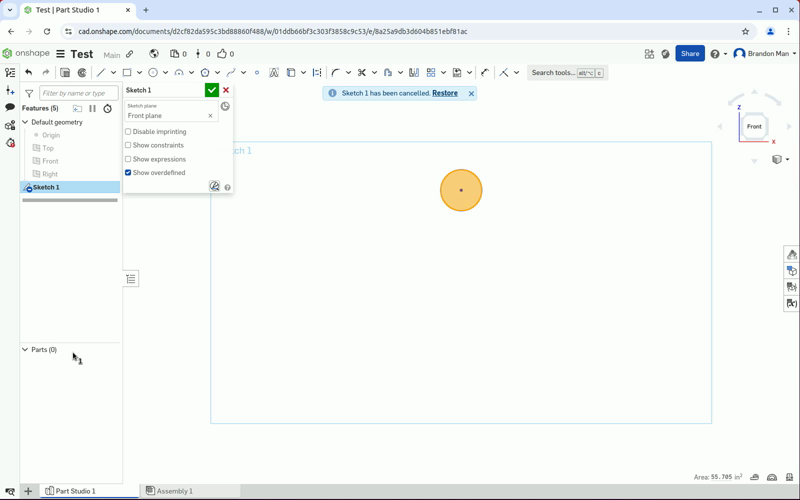
key(shift+y)
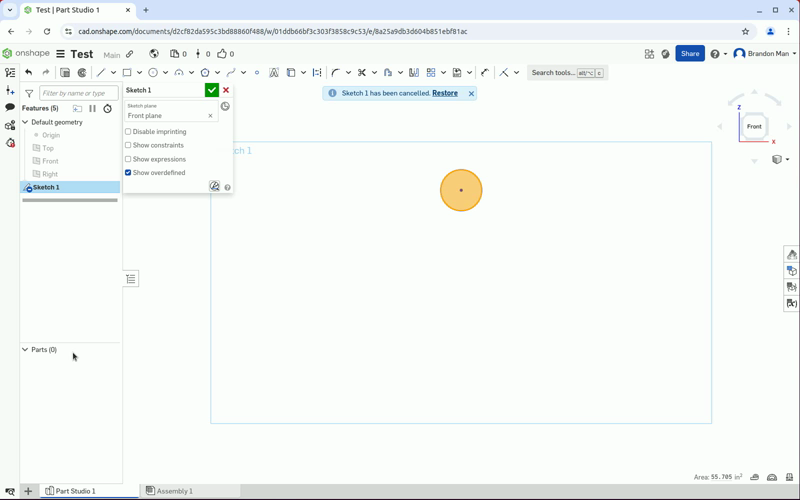
key(shift+e)
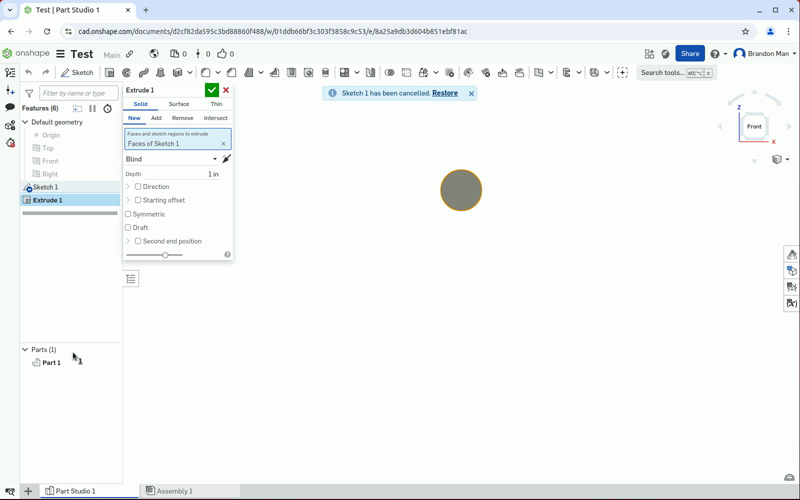
mouse_move(143, 106)
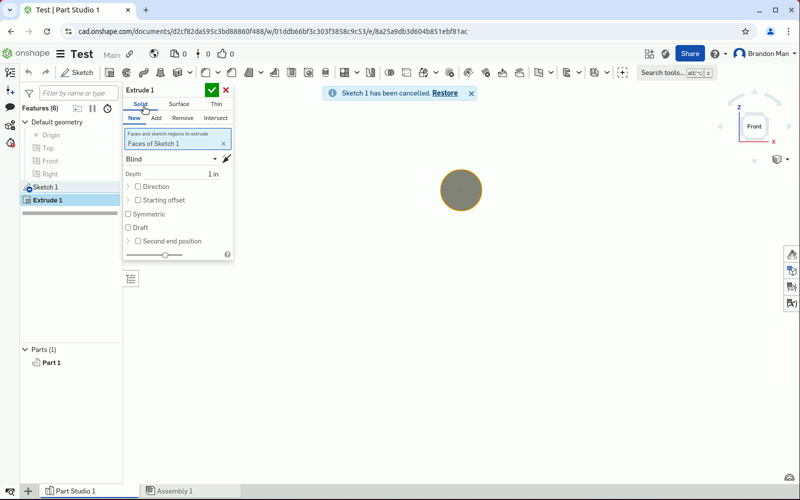
click(143, 106)
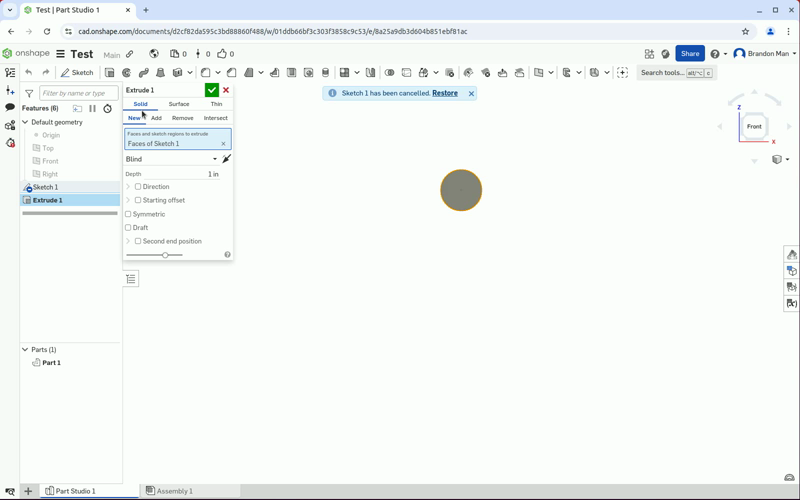
mouse_move(137, 120)
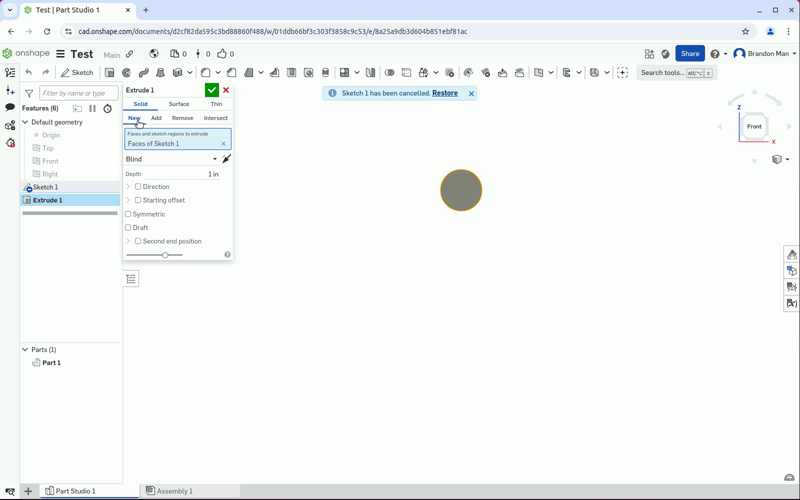
click(137, 120)
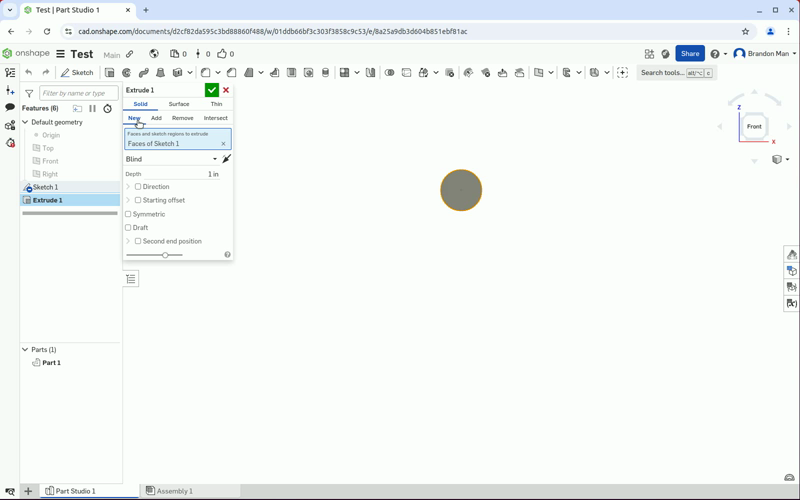
key(tab, 4)
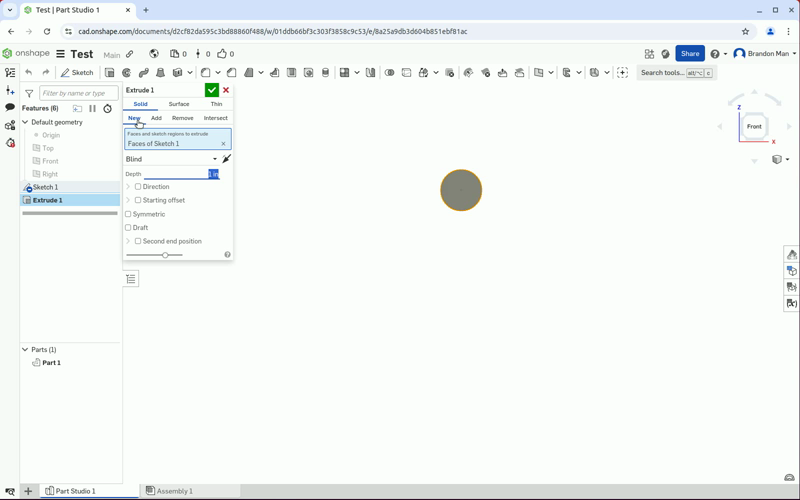
text(0.962)
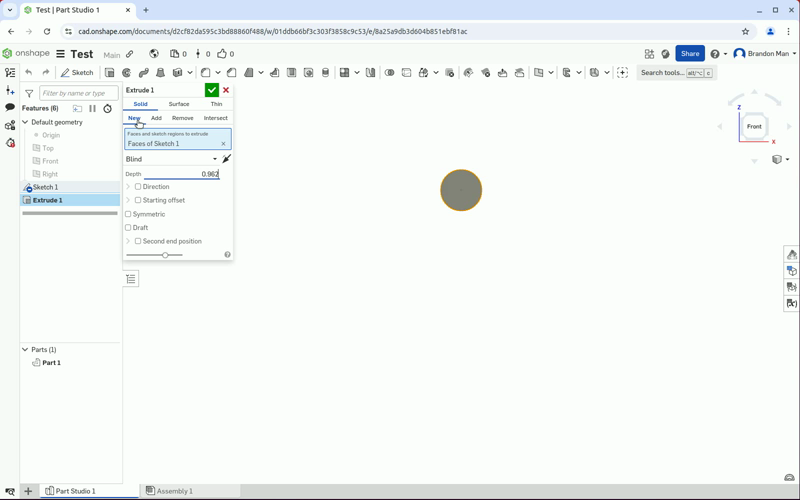
key(tab, 3)
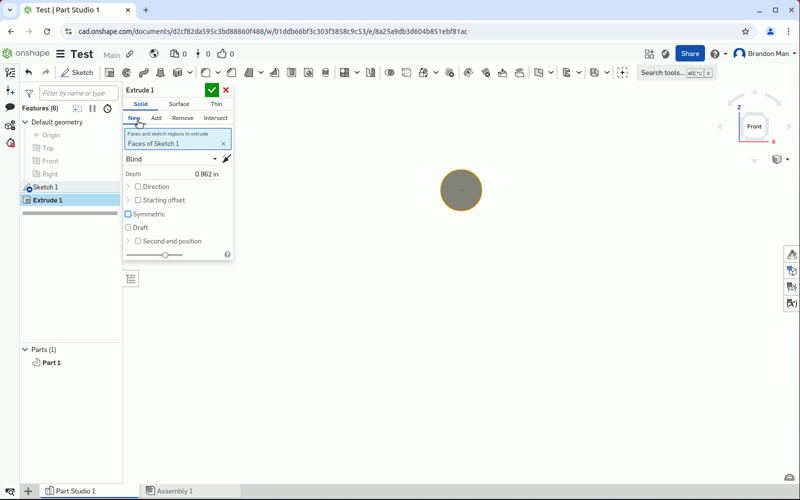
key(space)
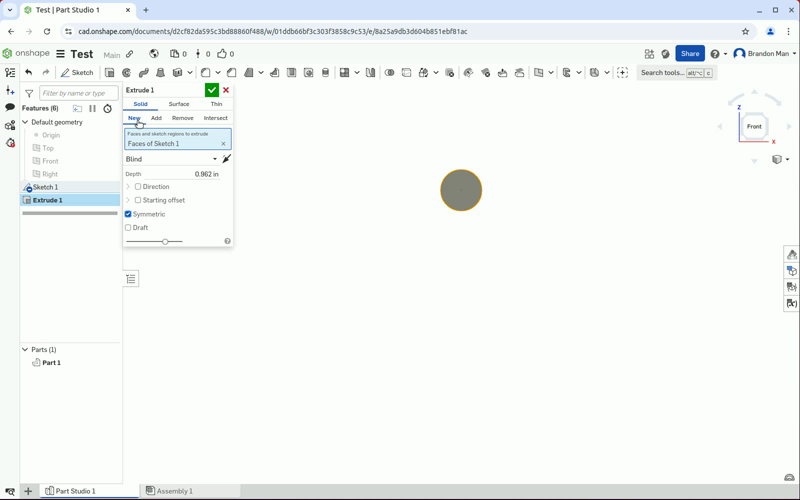
key(enter)
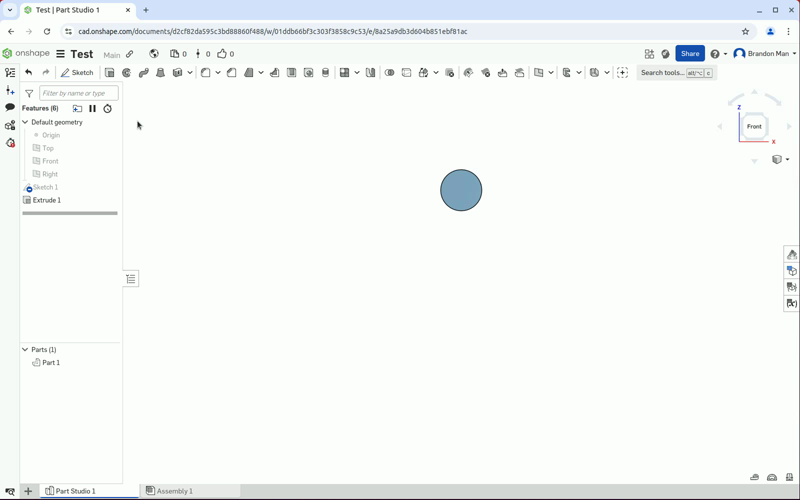
key(shift+h)
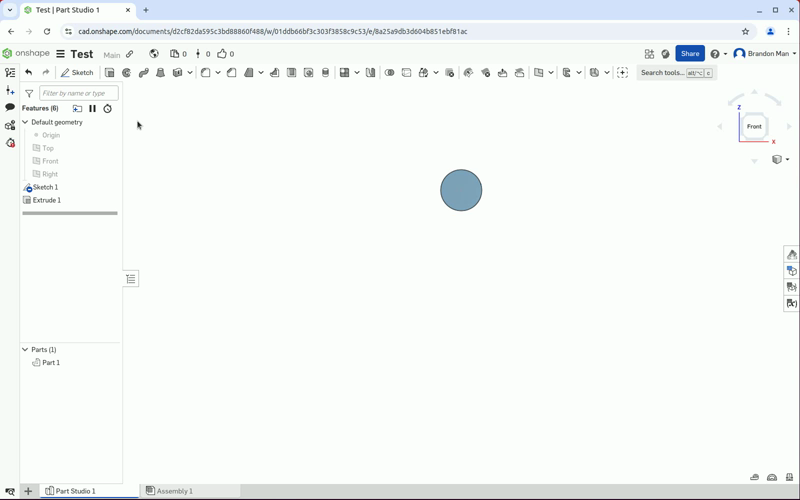
key(shift+h)
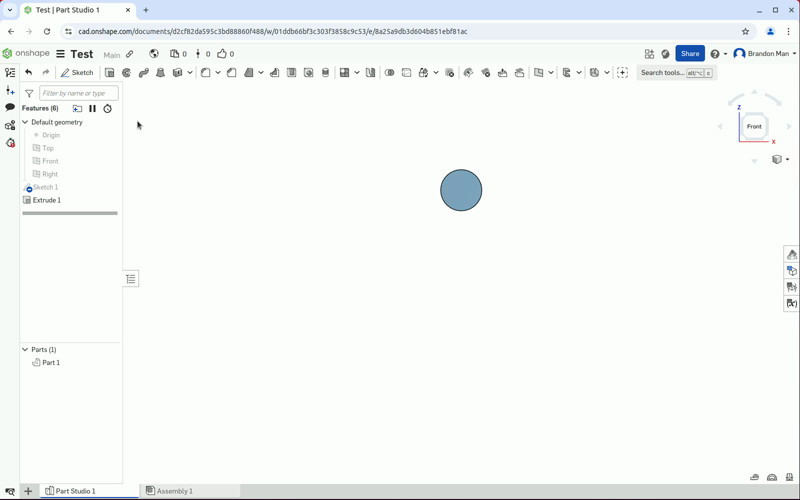
mouse_move(73, 189)
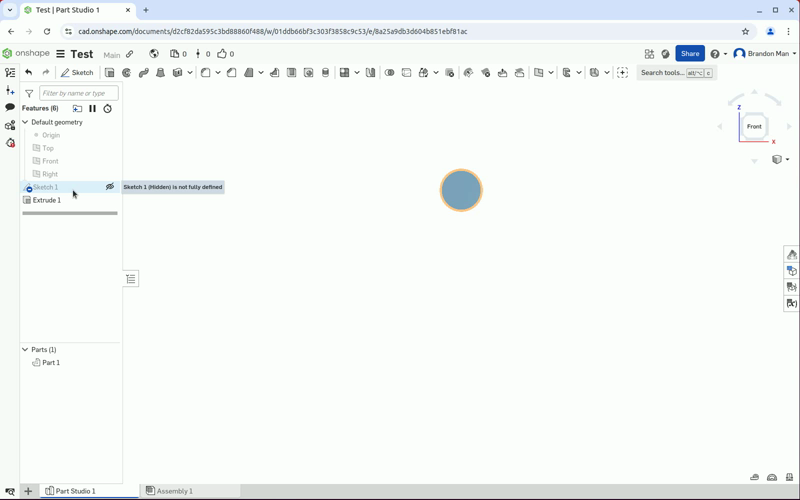
click(73, 189)
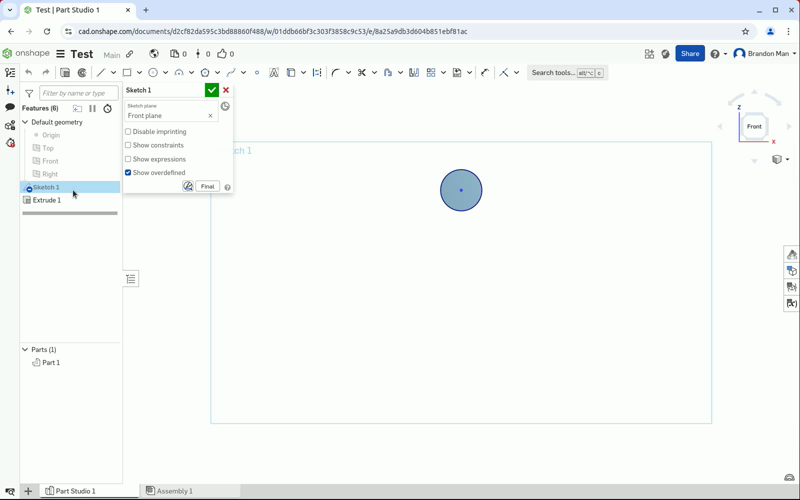
mouse_move(229, 92)
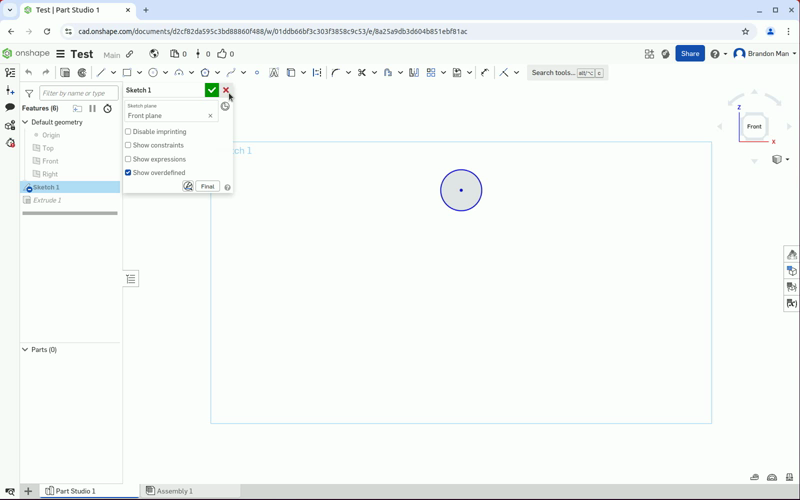
click(229, 92)
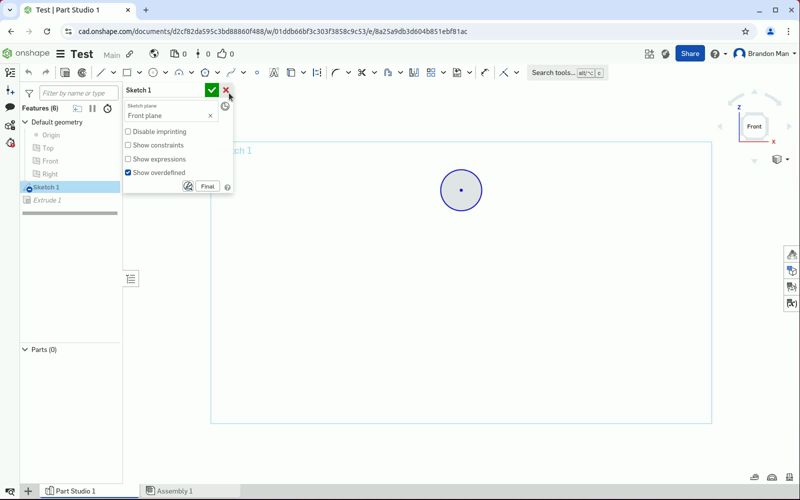
key(shift+s)
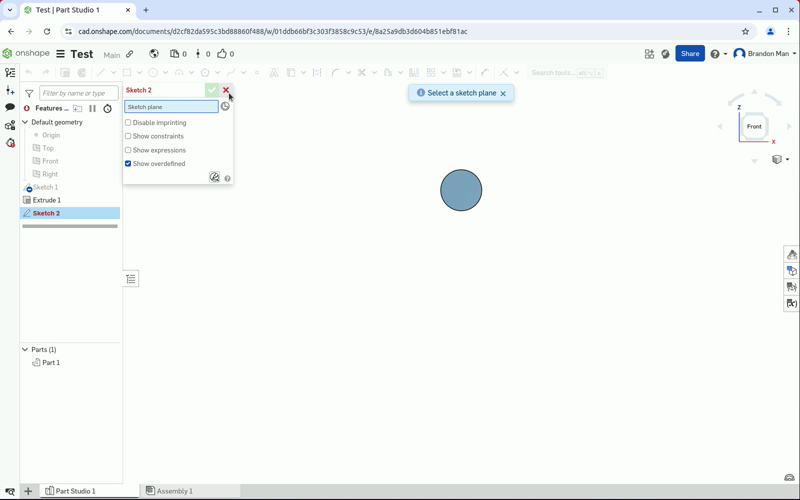
mouse_move(73, 163)
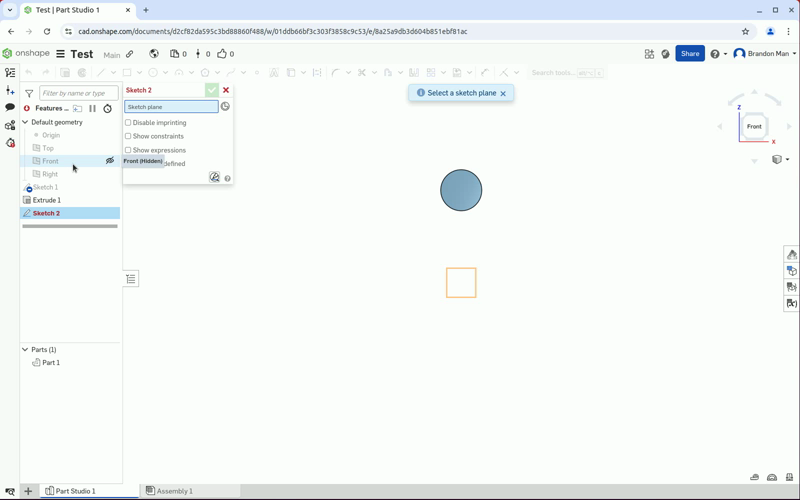
click(73, 163)
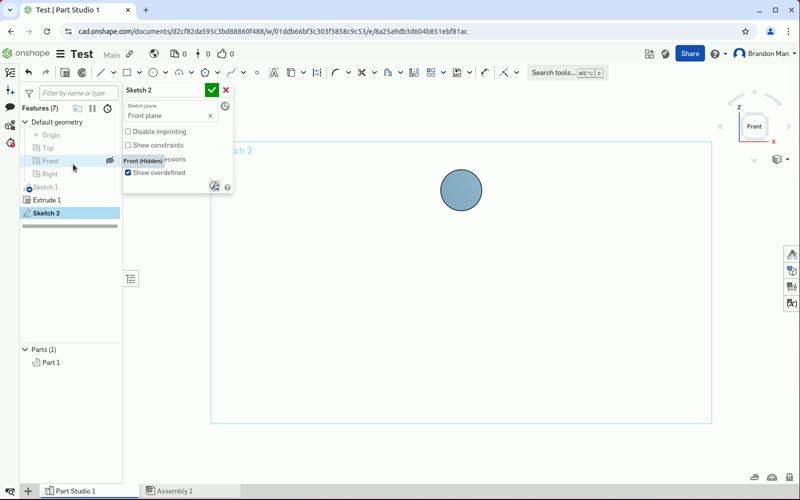
mouse_move(73, 352)
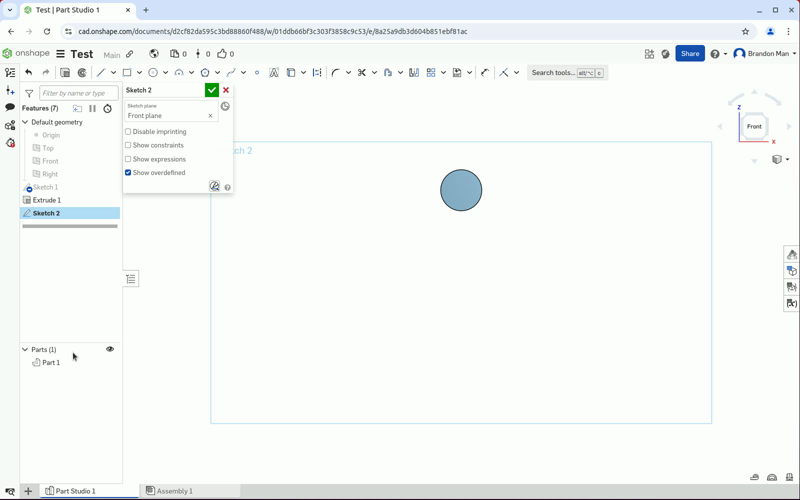
key(y)
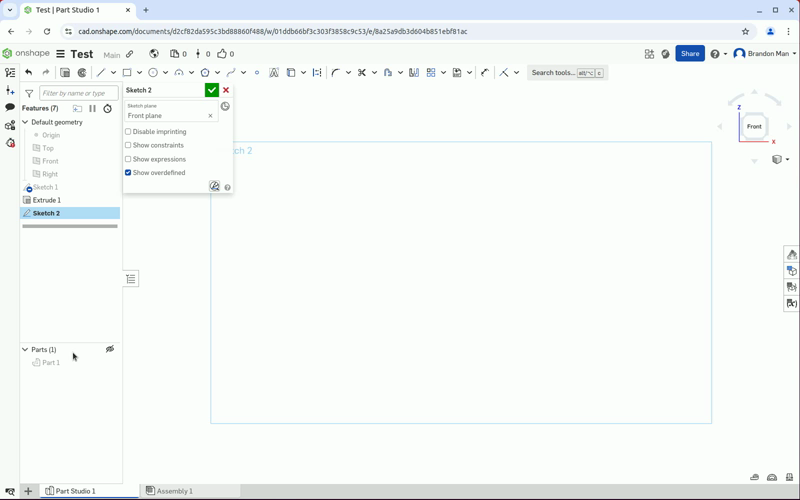
key(a)
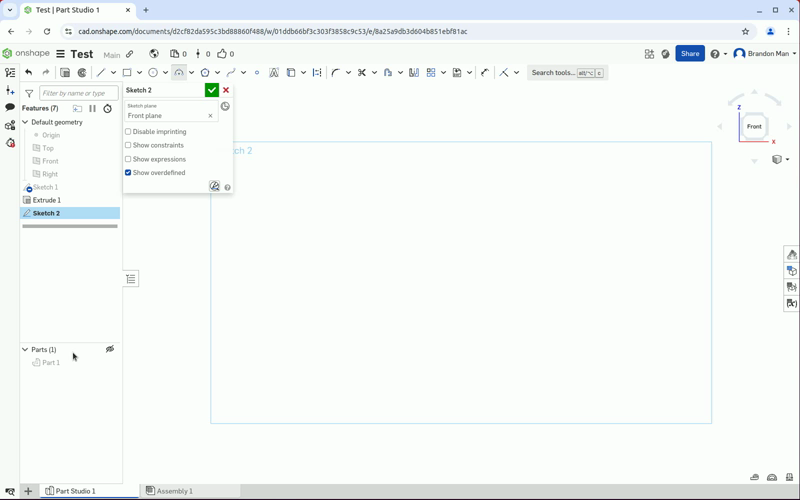
key_down(shift)
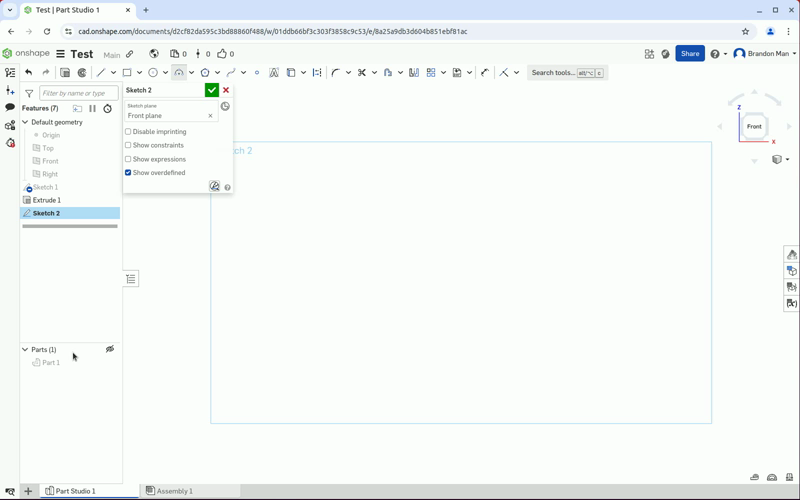
mouse_move(461, 284)
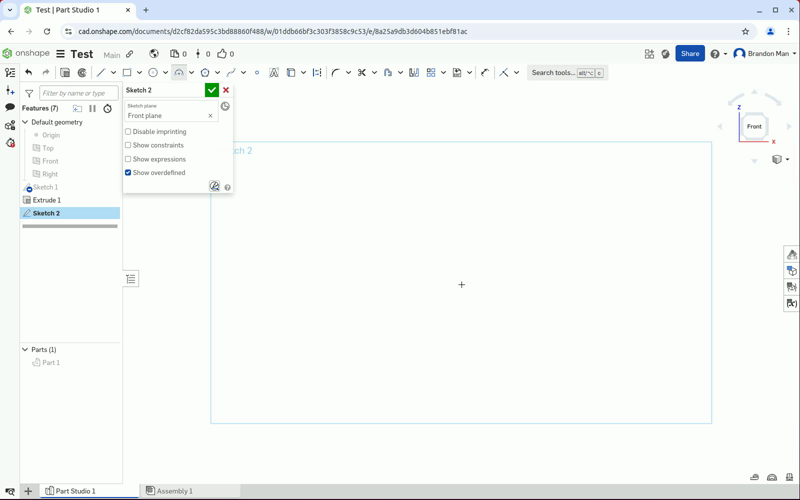
click(461, 284)
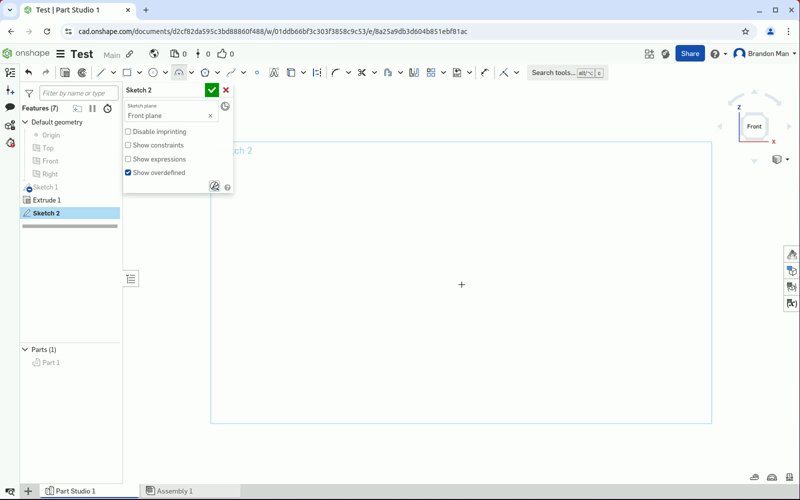
key_up(shift)
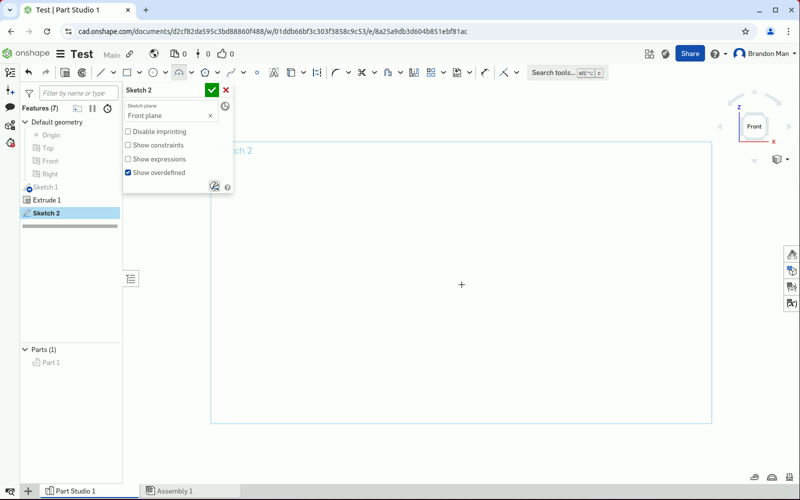
key_down(shift)
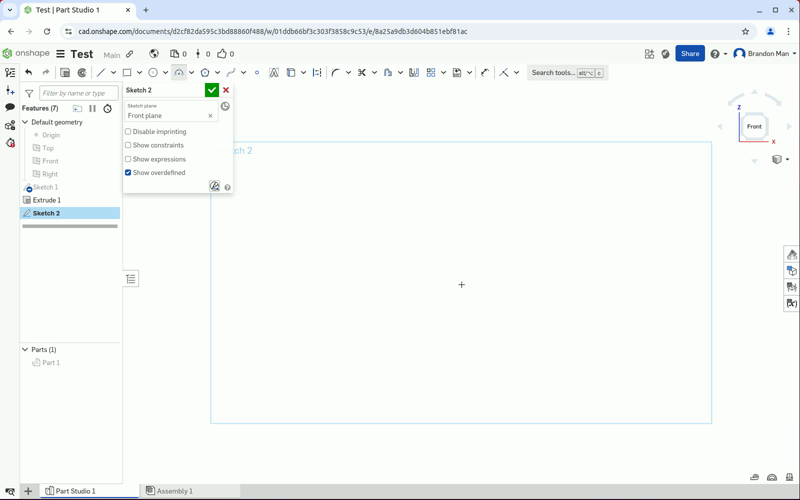
mouse_move(462, 285)
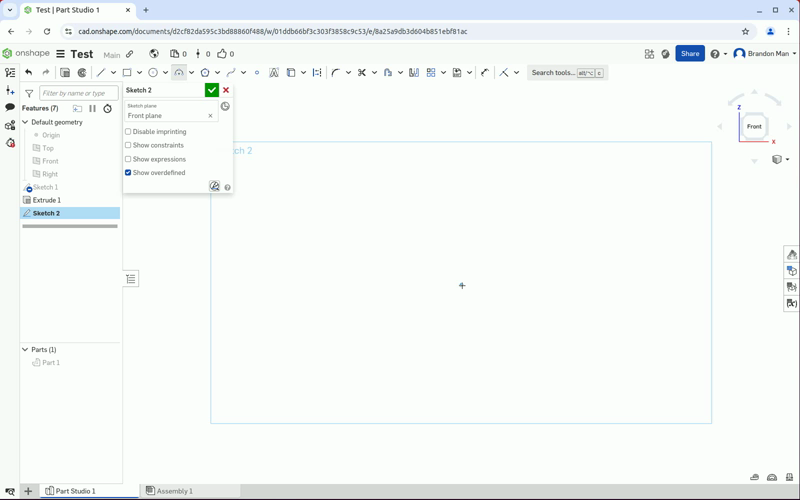
scroll(6)
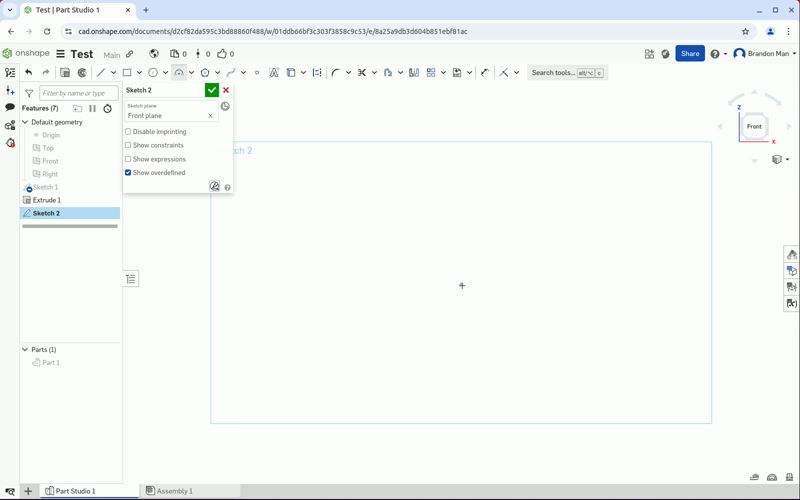
scroll(6)
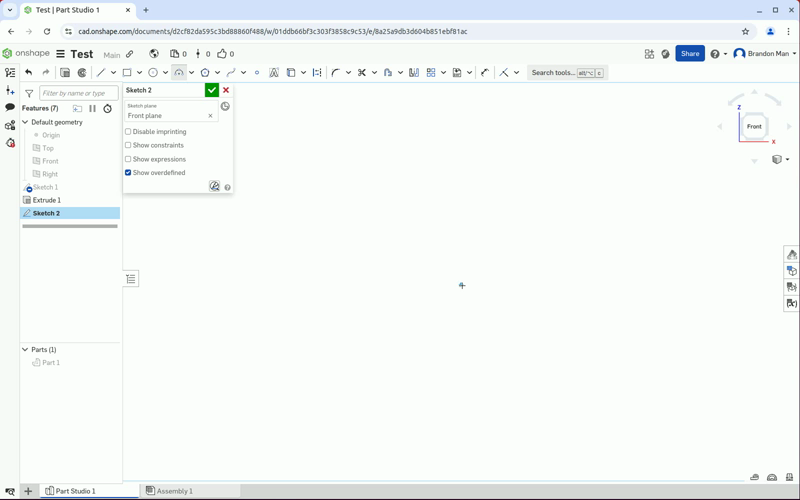
scroll(6)
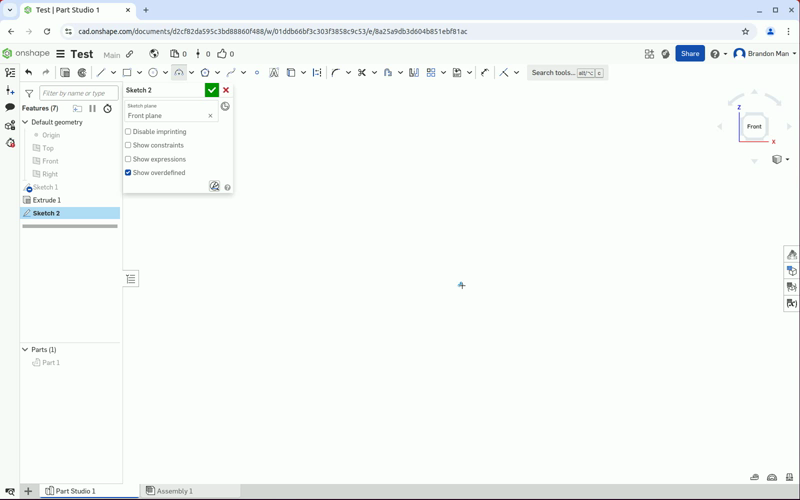
scroll(6)
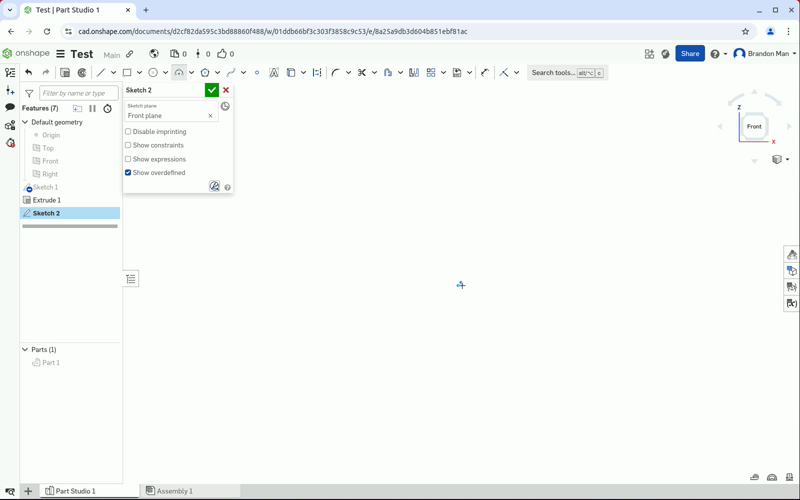
scroll(6)
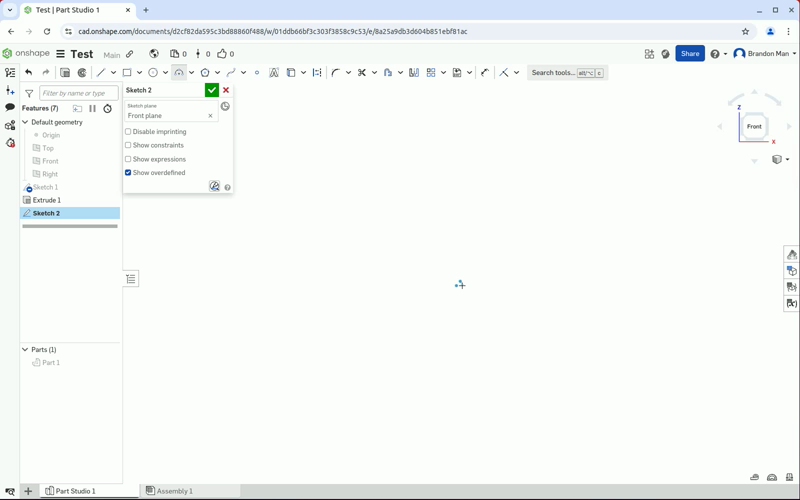
scroll(6)
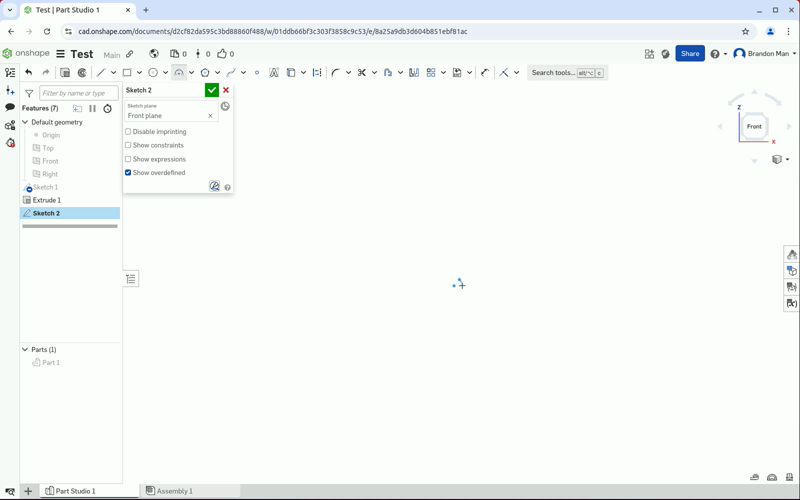
scroll(6)
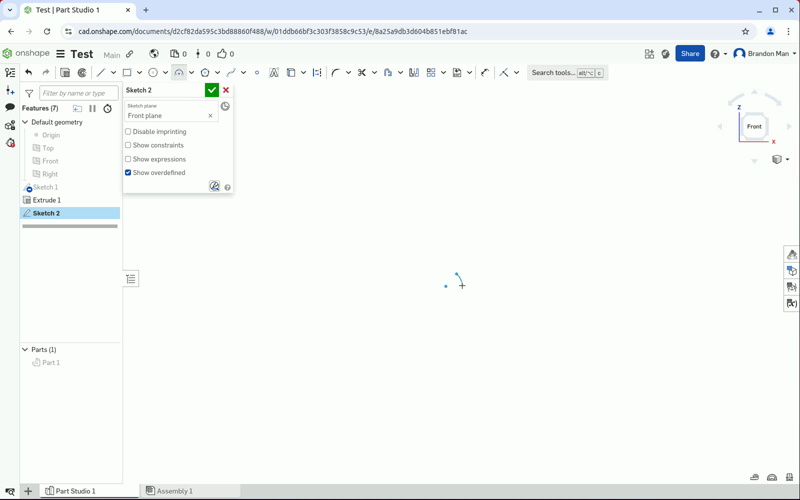
click(462, 285)
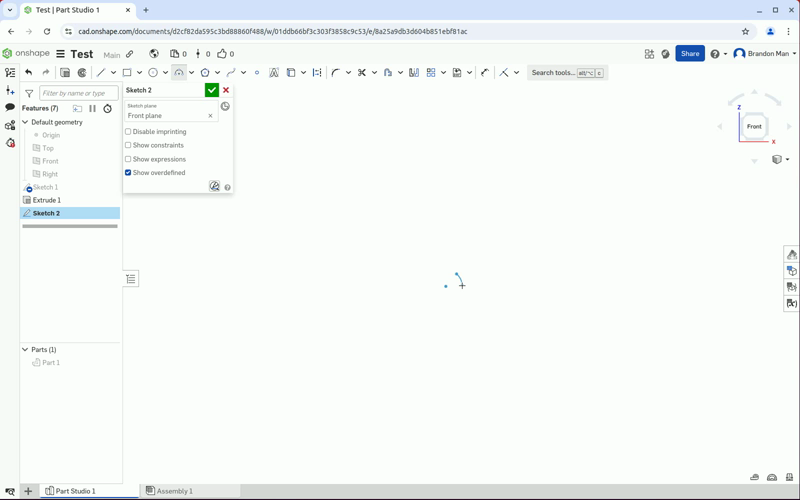
scroll(-6)
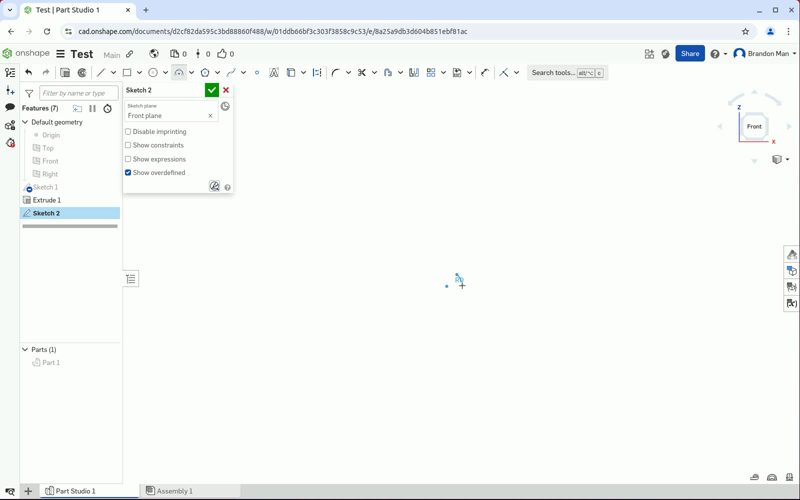
scroll(-6)
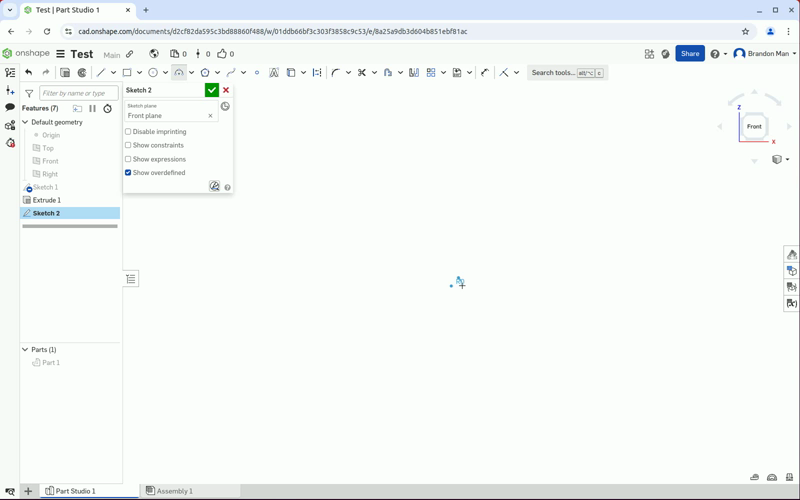
scroll(-6)
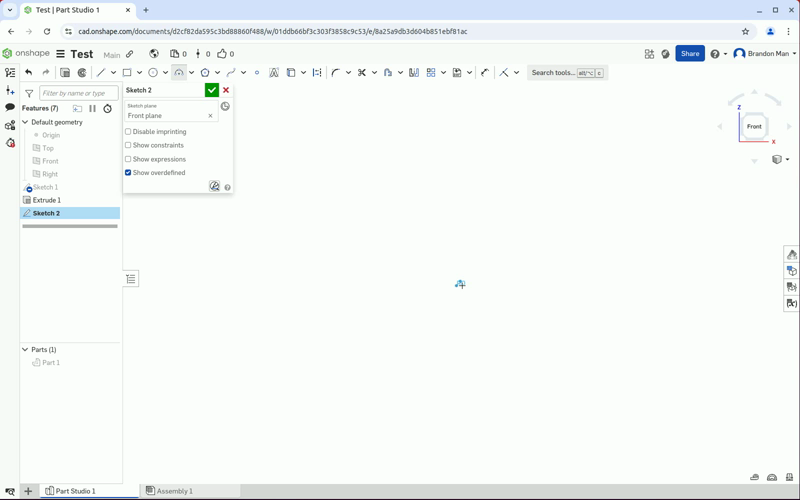
scroll(-6)
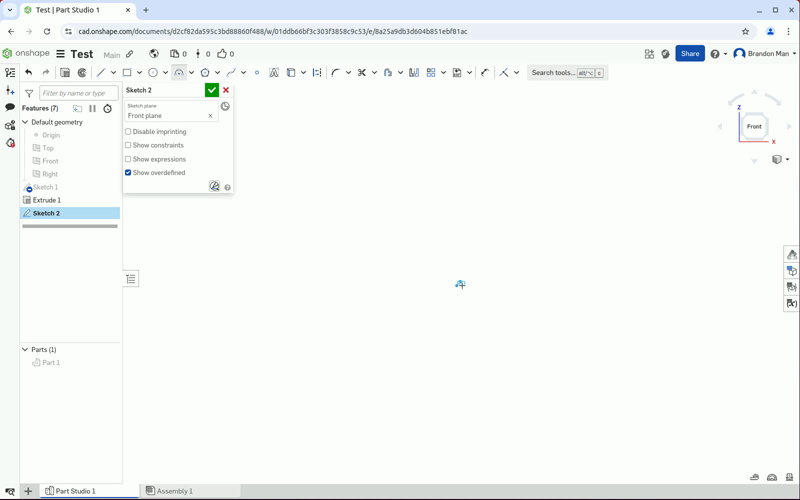
scroll(-6)
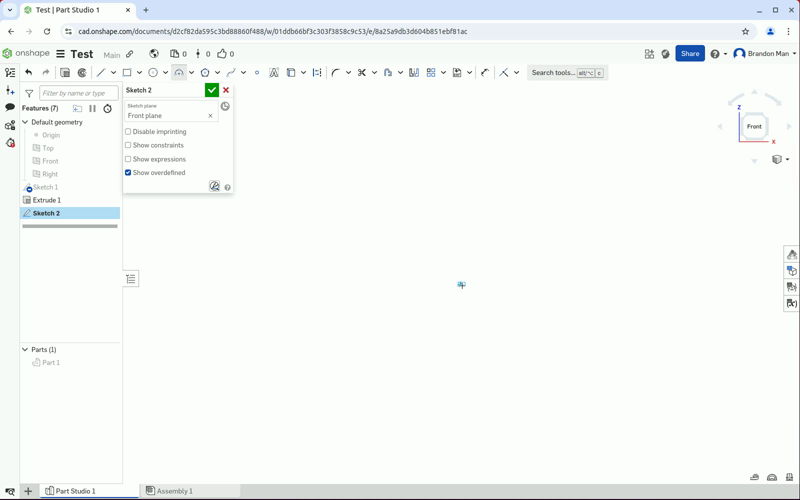
scroll(-6)
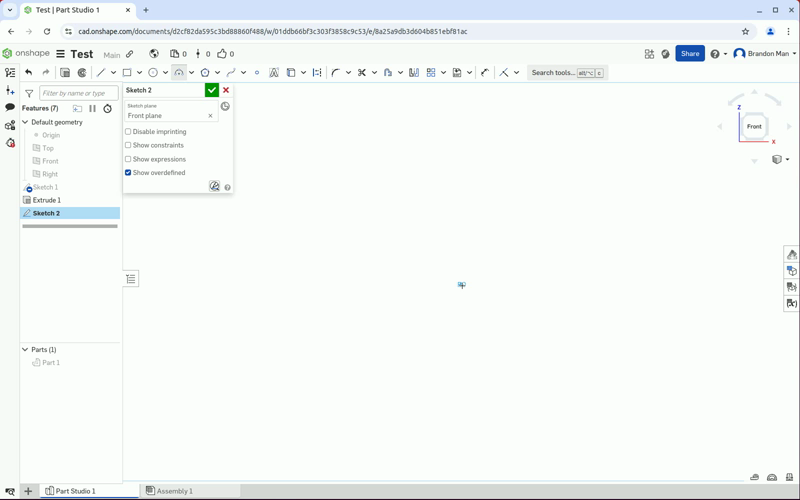
scroll(-6)
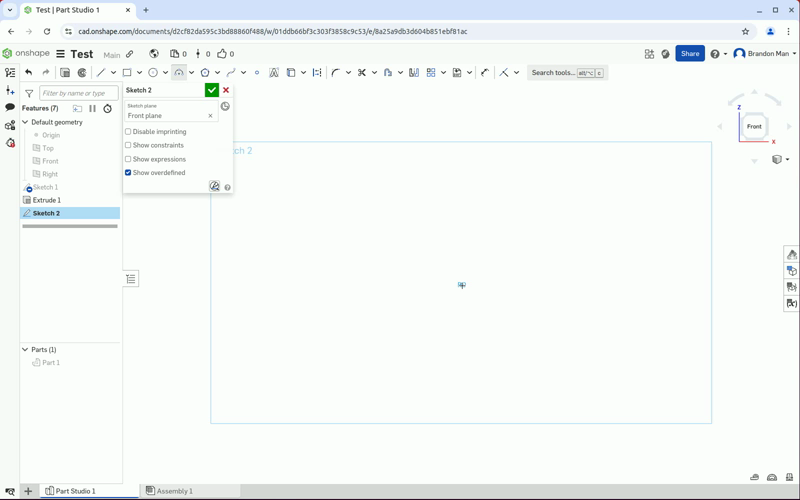
mouse_move(461, 284)
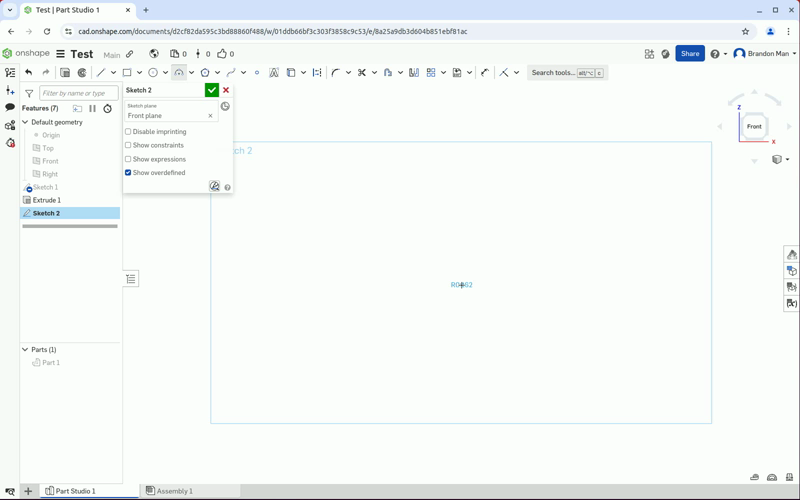
scroll(6)
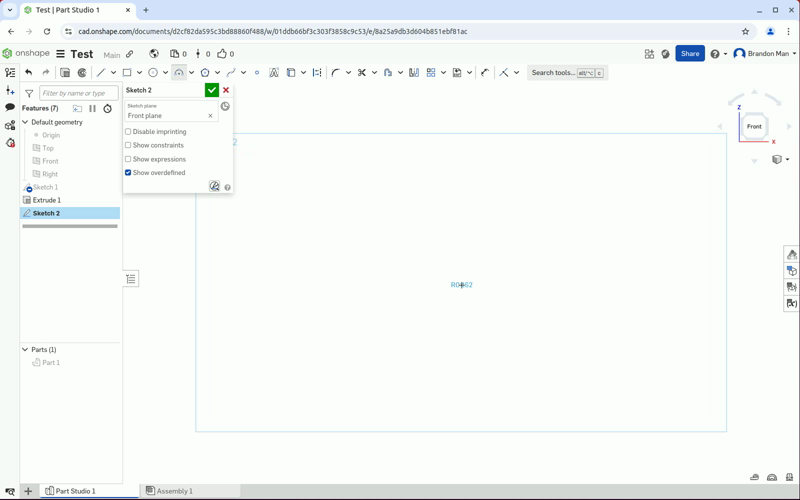
scroll(6)
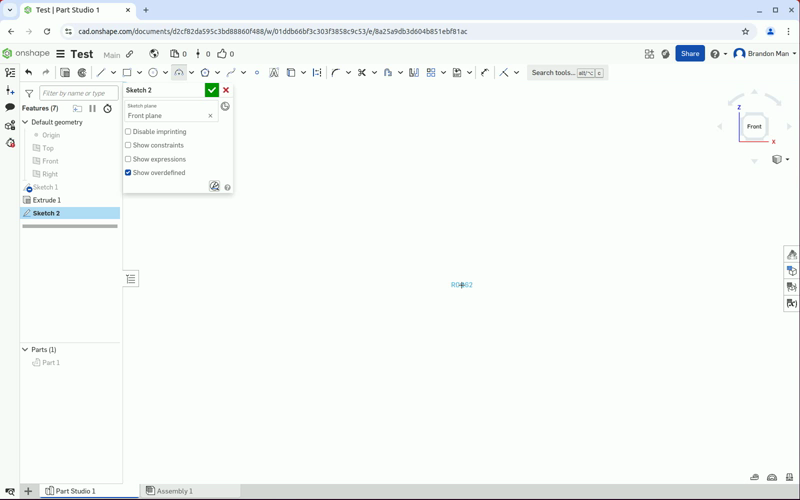
scroll(6)
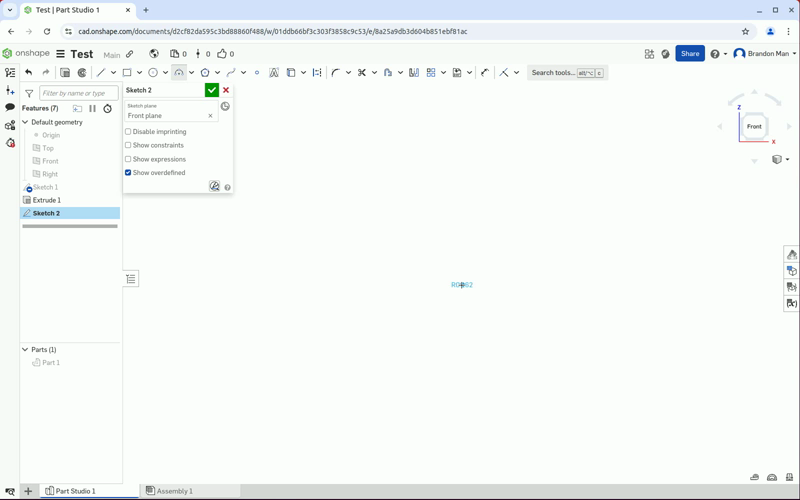
scroll(6)
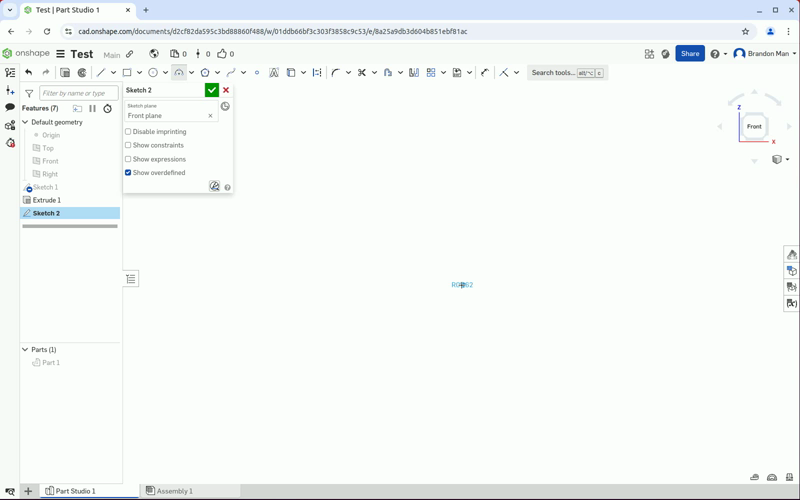
scroll(6)
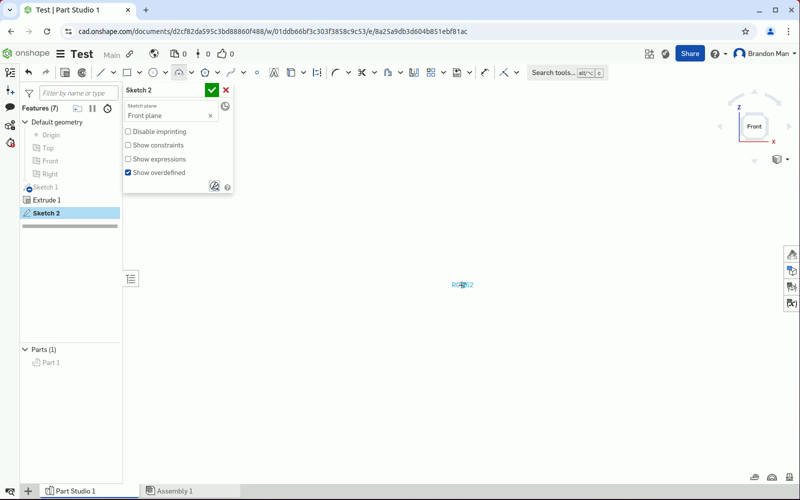
scroll(6)
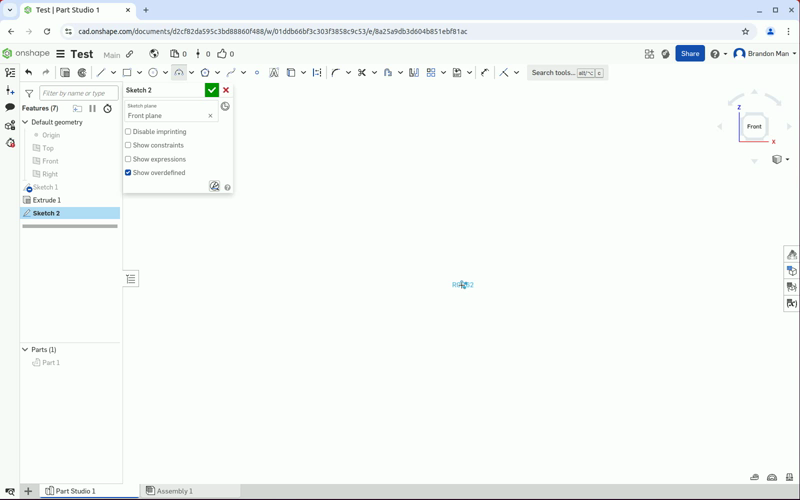
scroll(6)
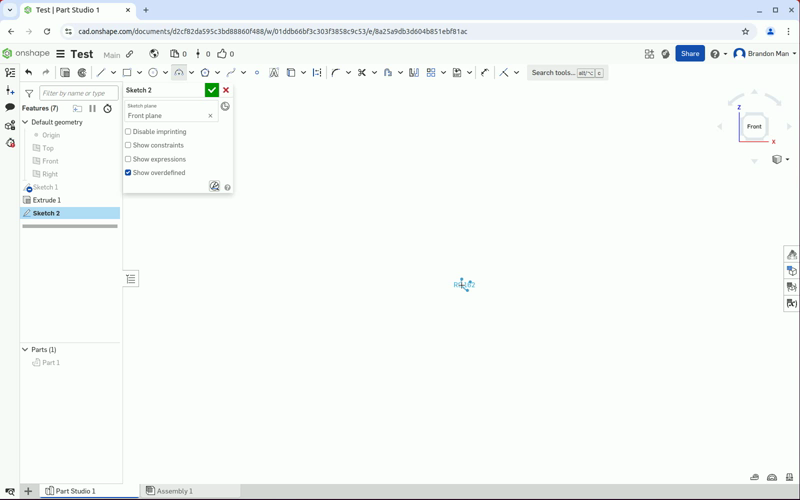
click(461, 284)
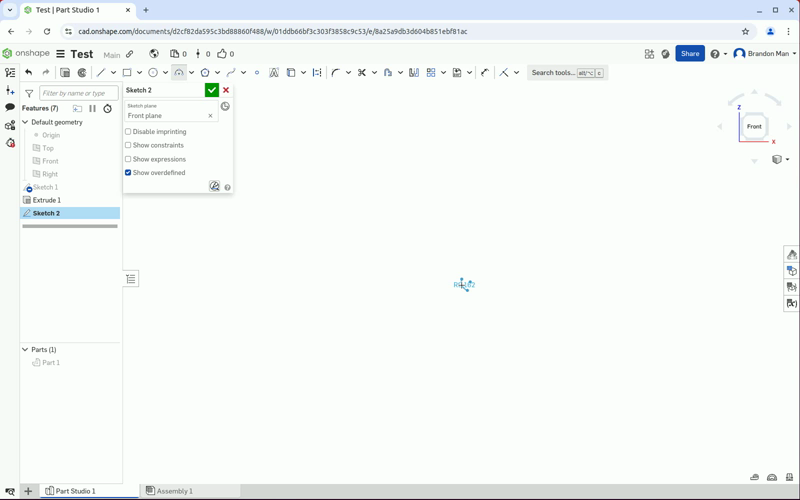
scroll(-6)
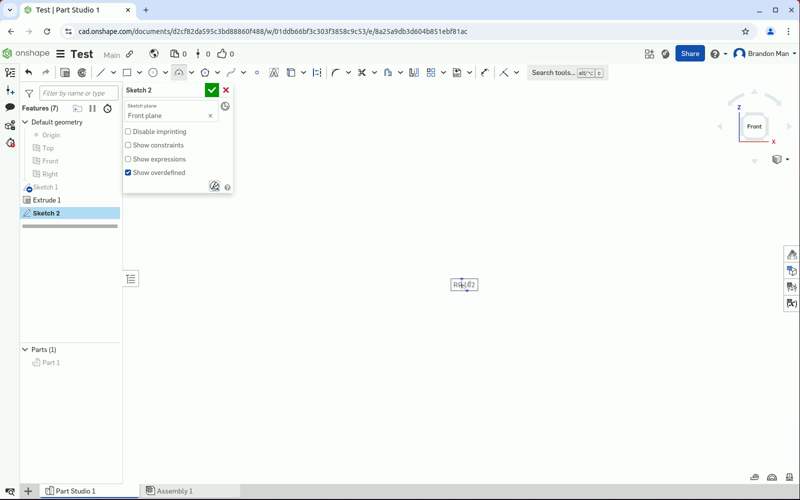
scroll(-6)
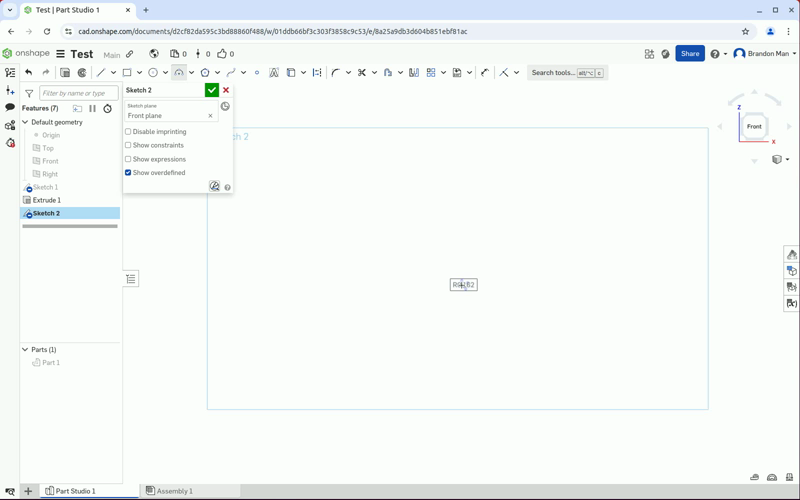
scroll(-6)
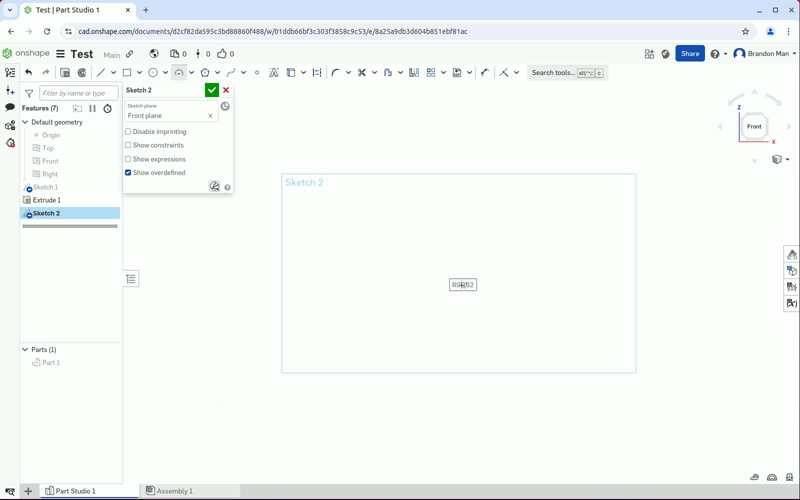
scroll(-6)
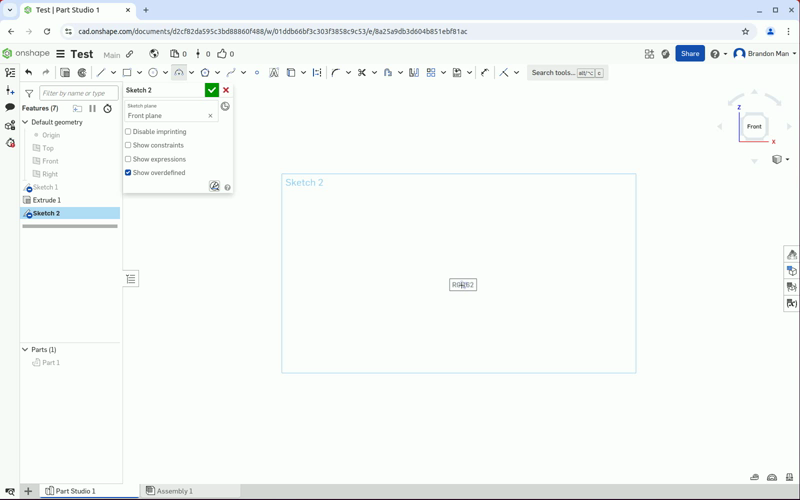
scroll(-6)
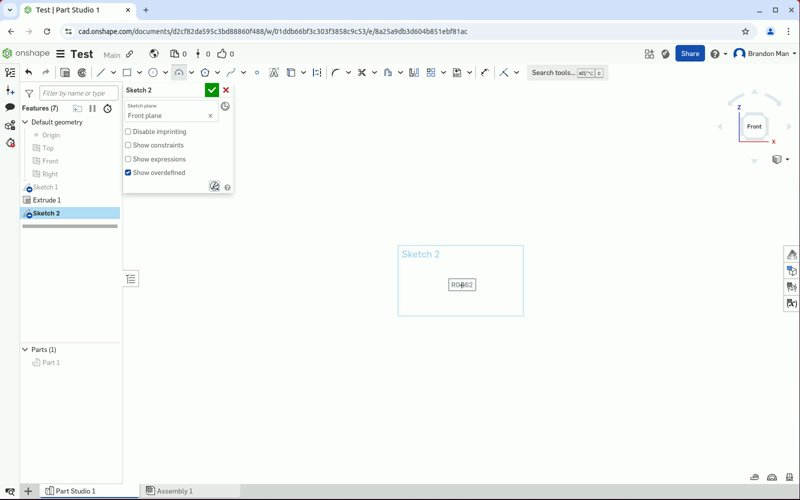
scroll(-6)
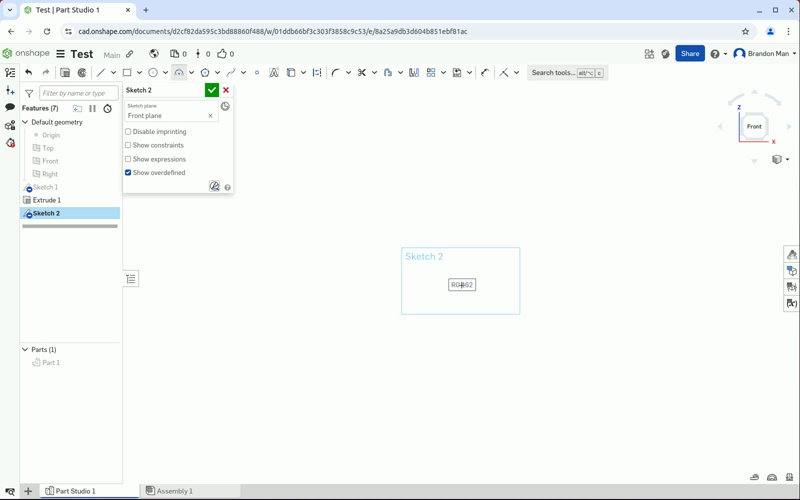
scroll(-6)
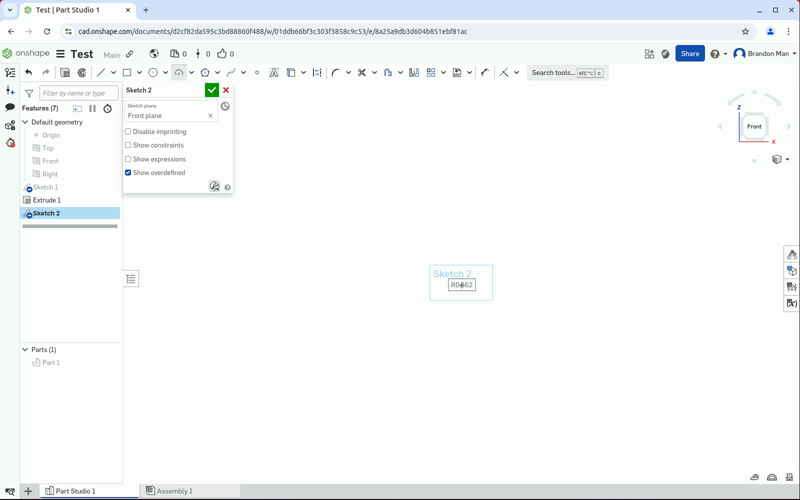
key_up(shift)
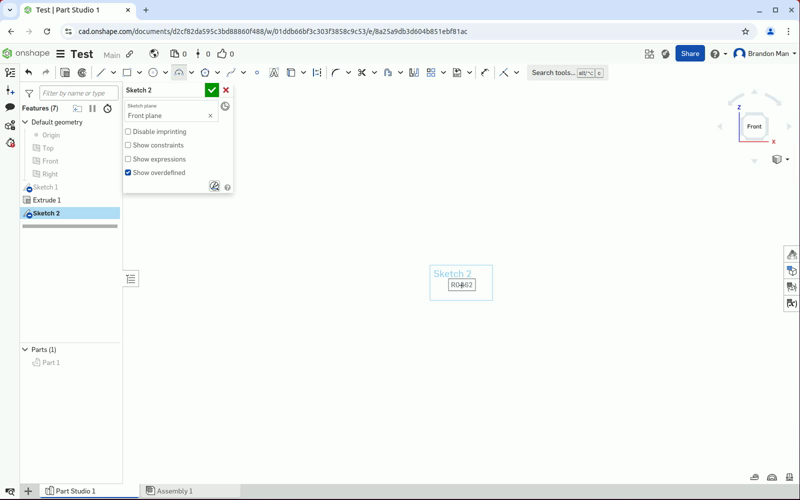
mouse_move(462, 285)
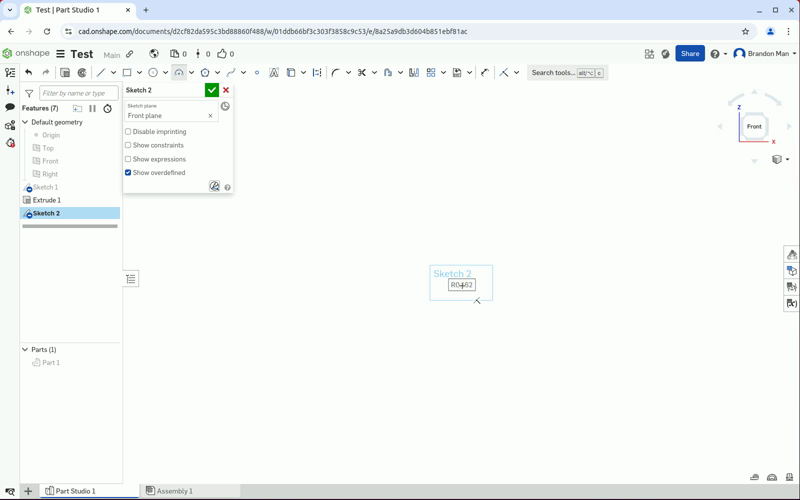
scroll(6)
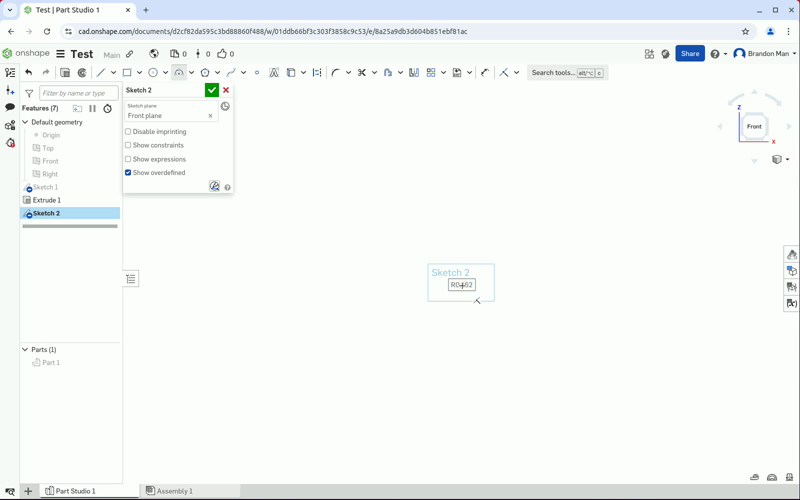
scroll(6)
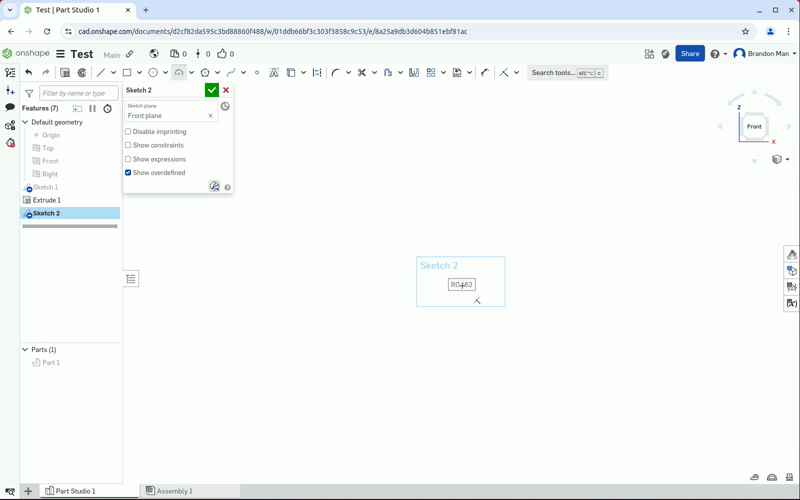
scroll(6)
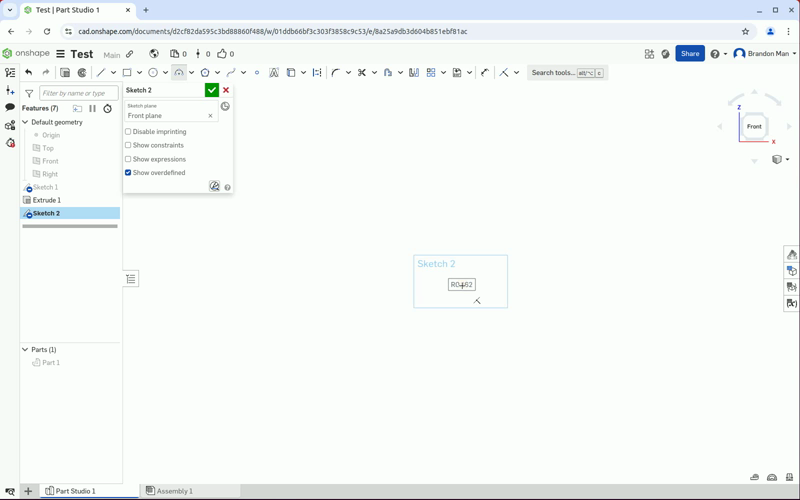
scroll(6)
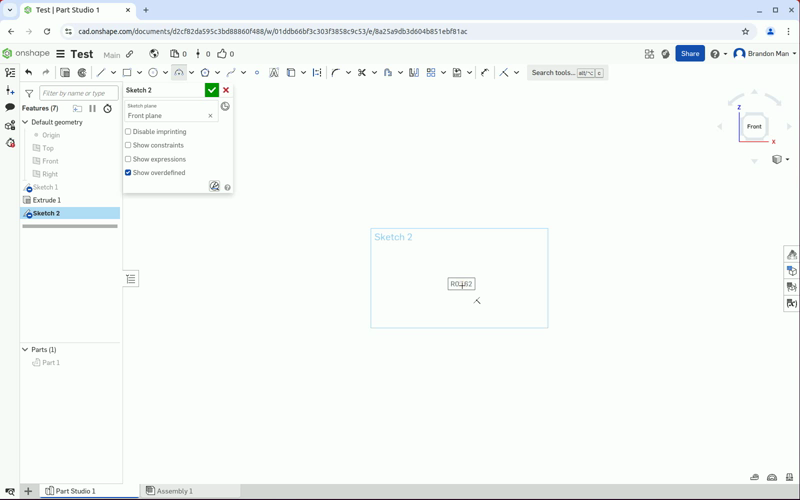
scroll(6)
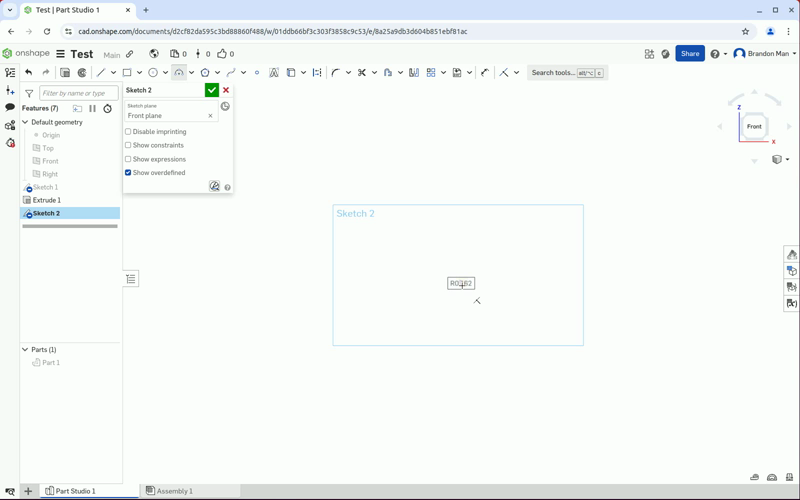
scroll(6)
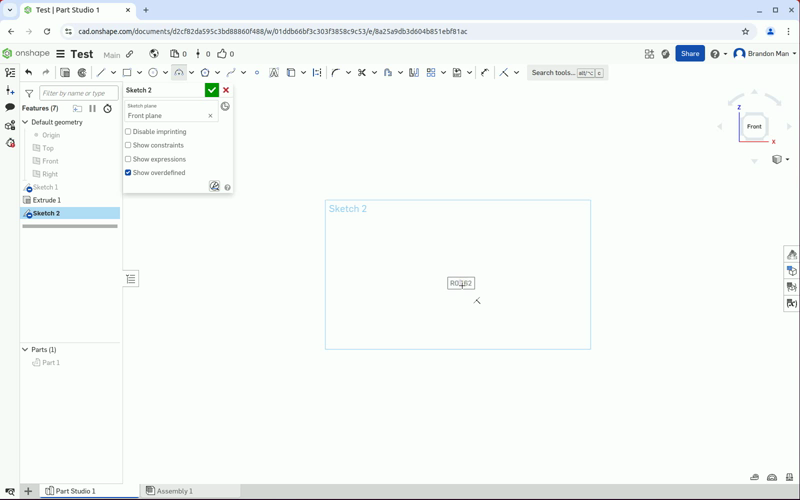
scroll(6)
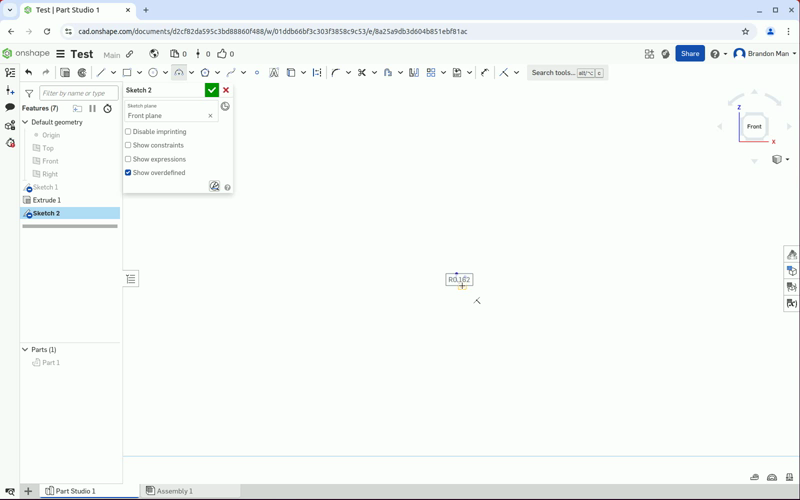
click(462, 285)
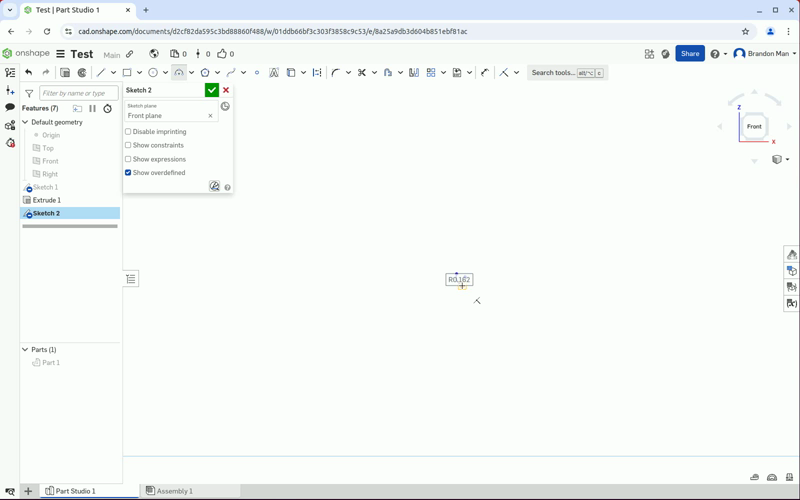
scroll(-6)
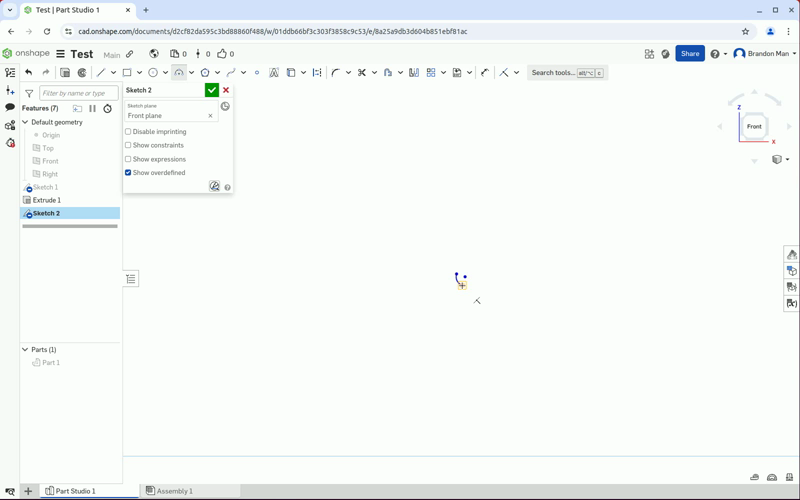
scroll(-6)
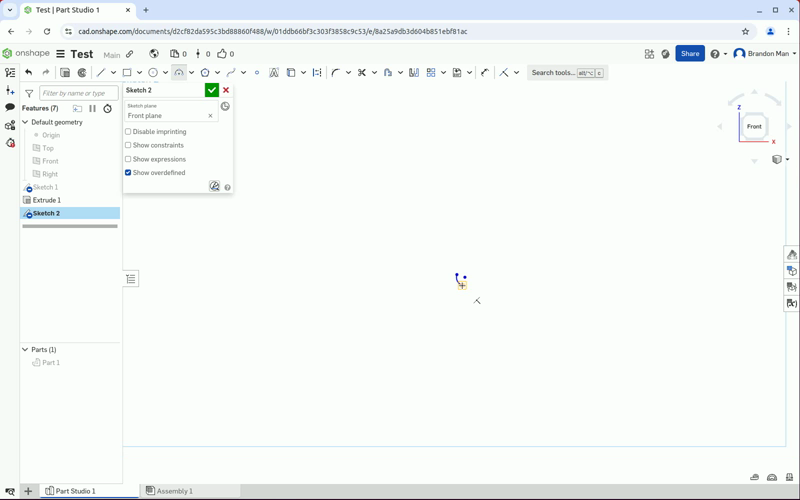
scroll(-6)
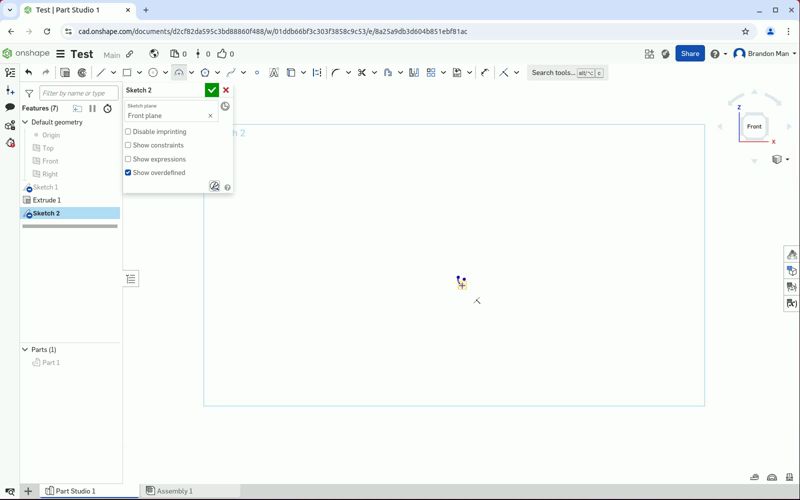
scroll(-6)
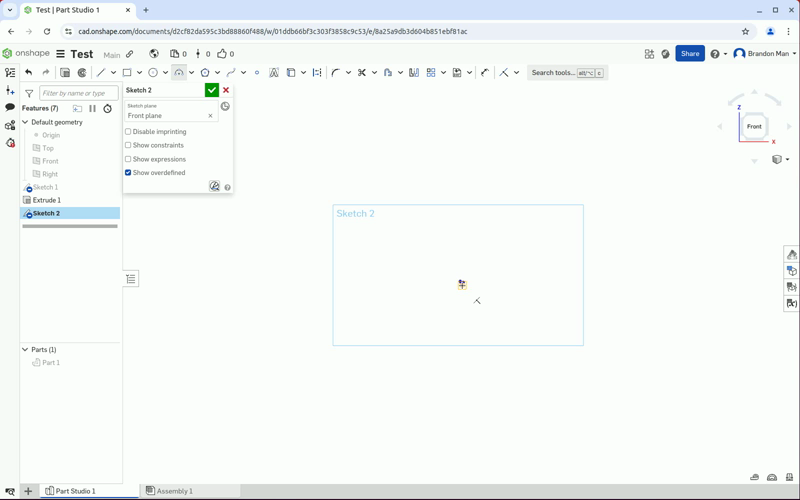
scroll(-6)
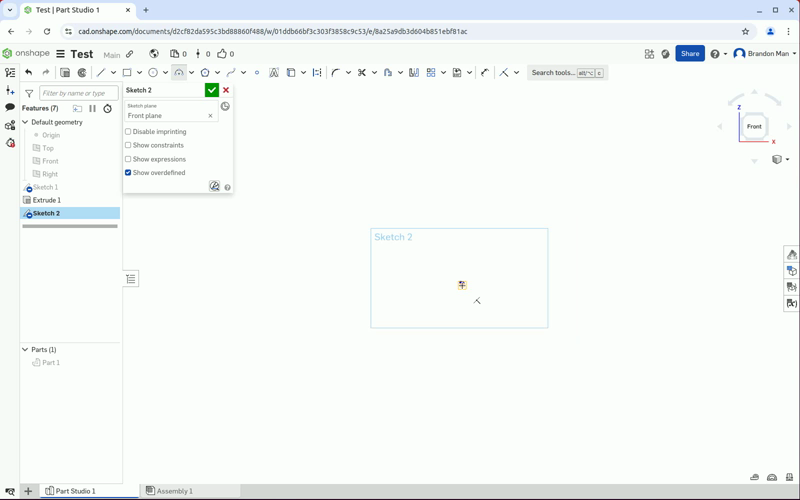
scroll(-6)
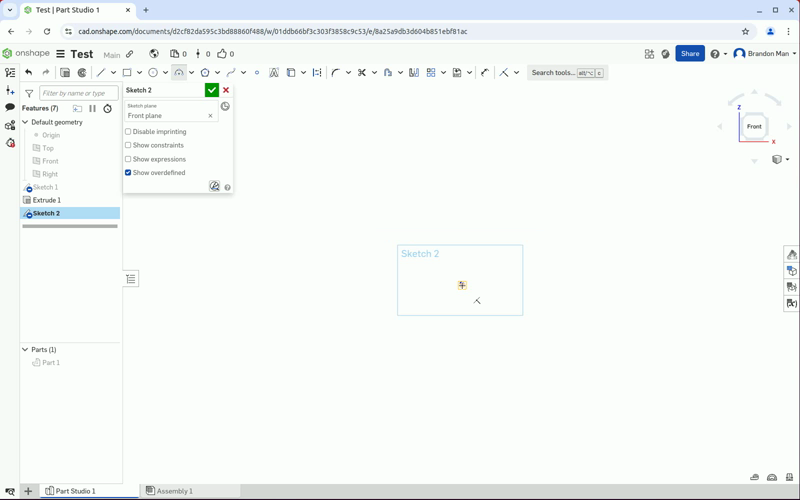
scroll(-6)
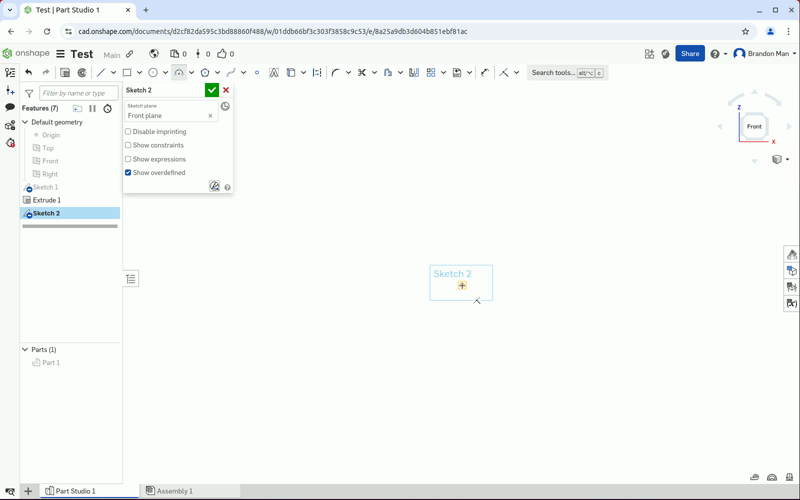
mouse_move(461, 284)
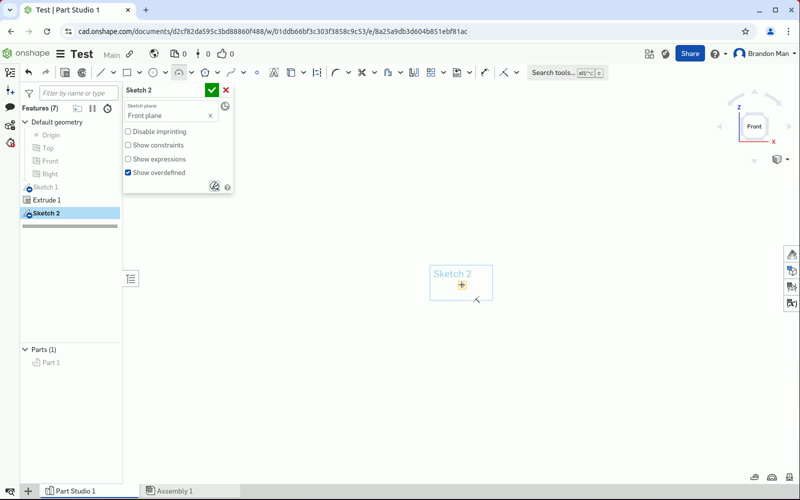
scroll(6)
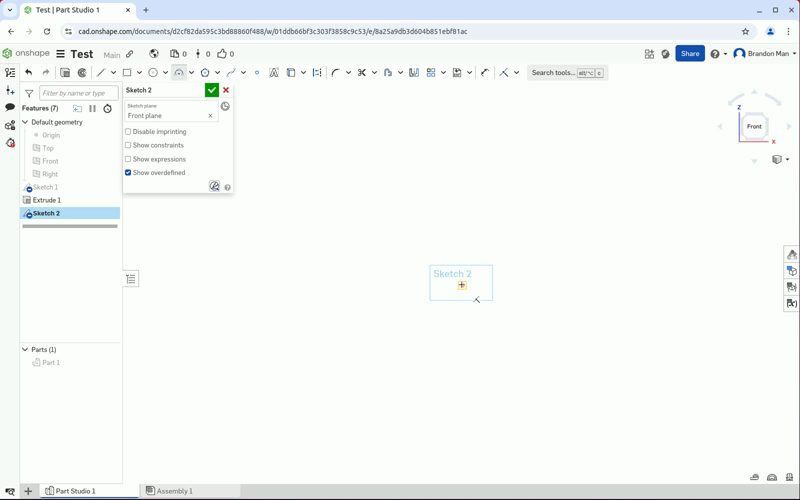
scroll(6)
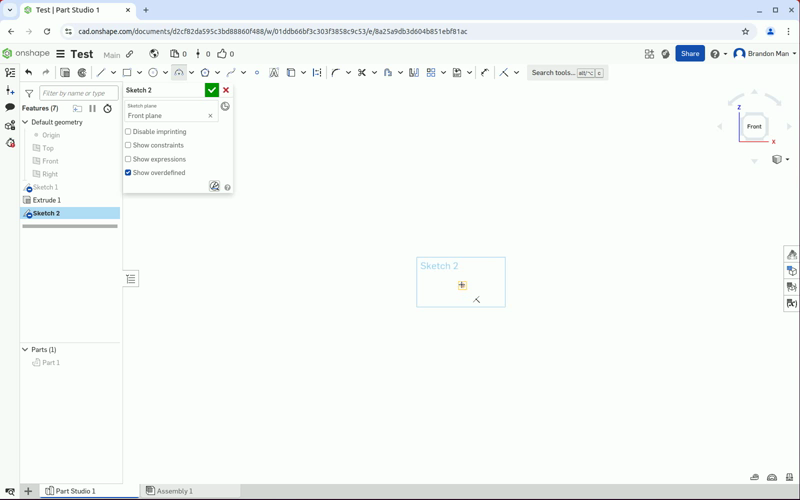
scroll(6)
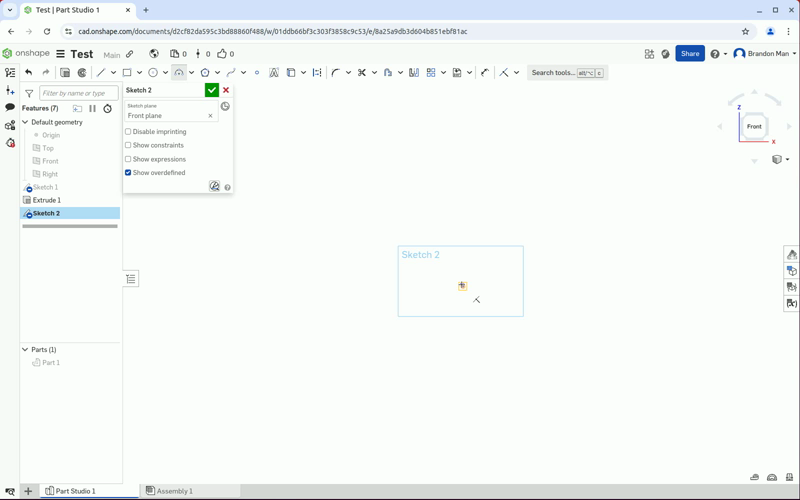
scroll(6)
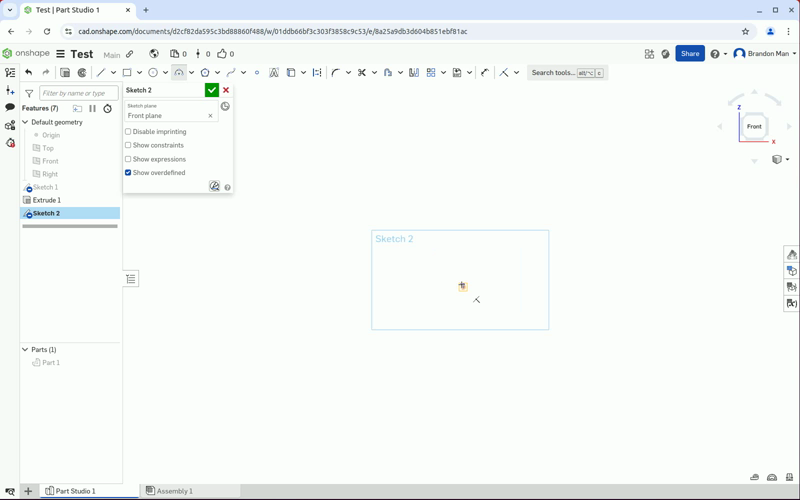
scroll(6)
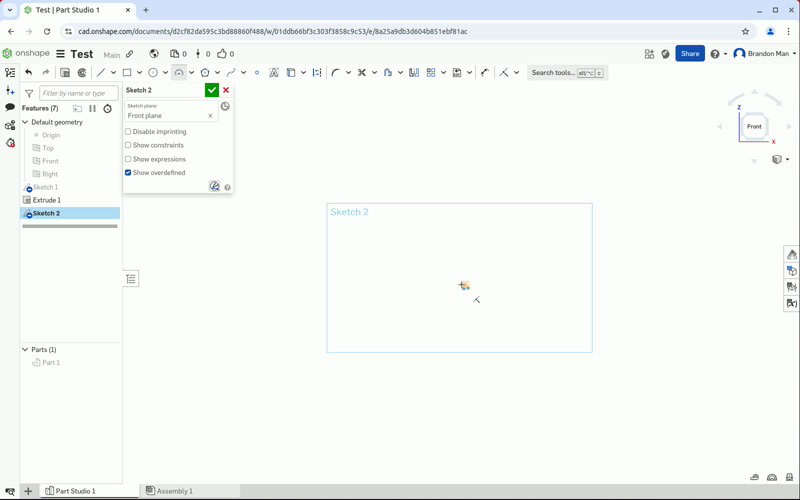
scroll(6)
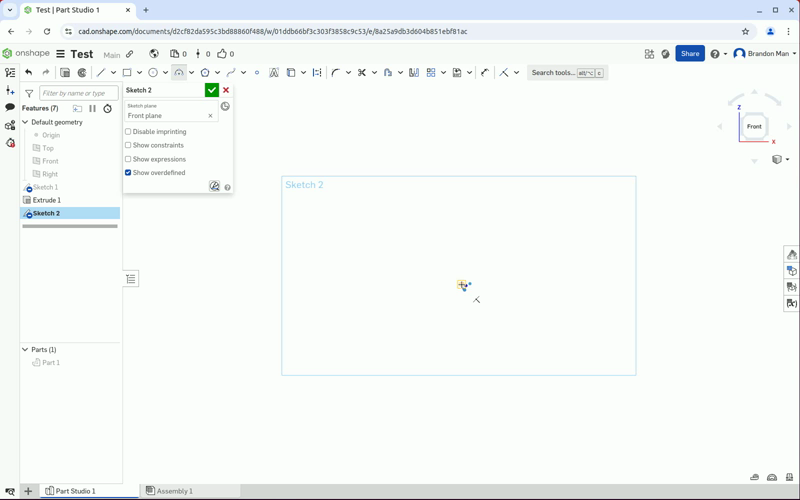
scroll(6)
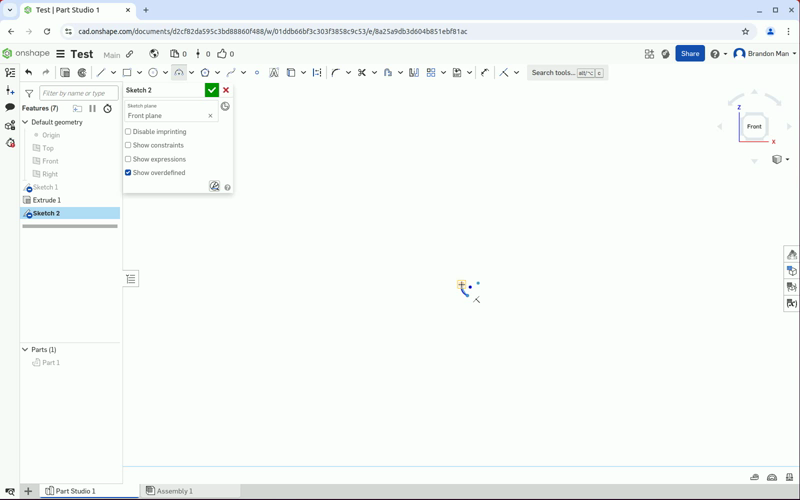
click(461, 284)
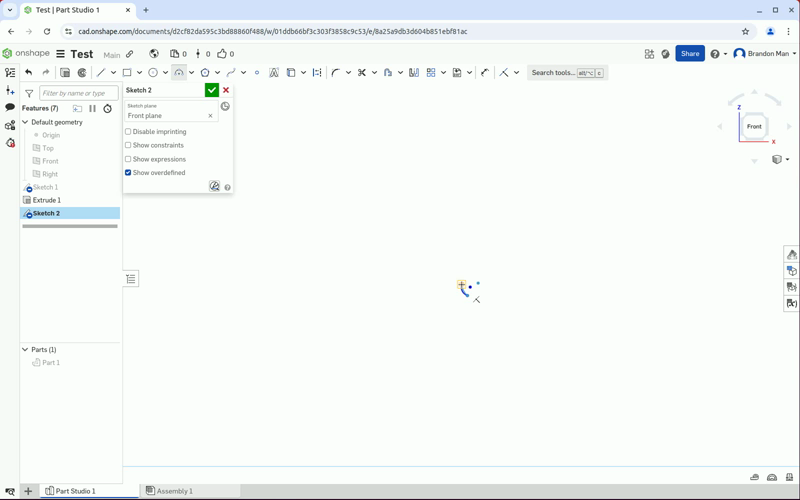
scroll(-6)
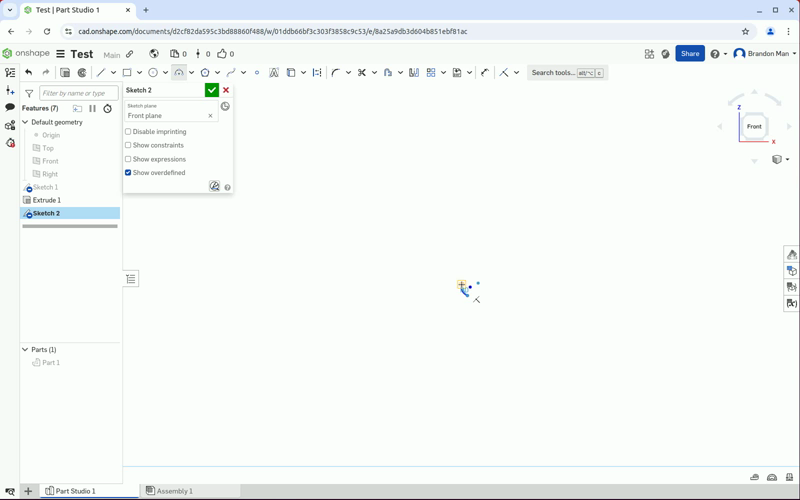
scroll(-6)
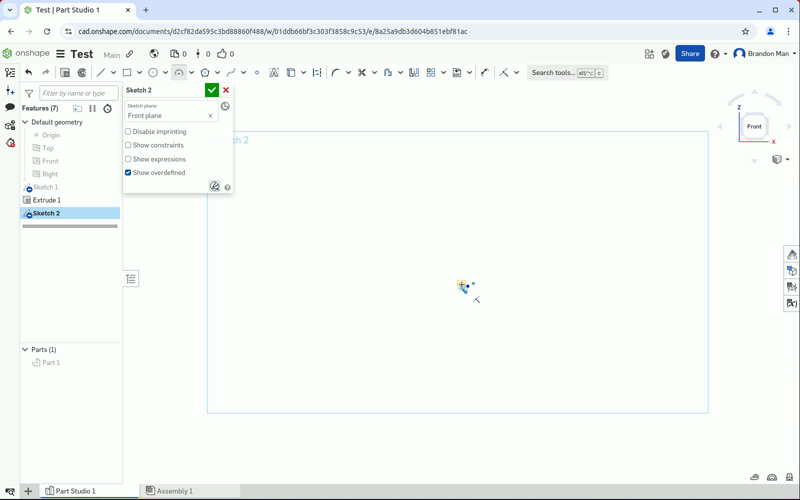
scroll(-6)
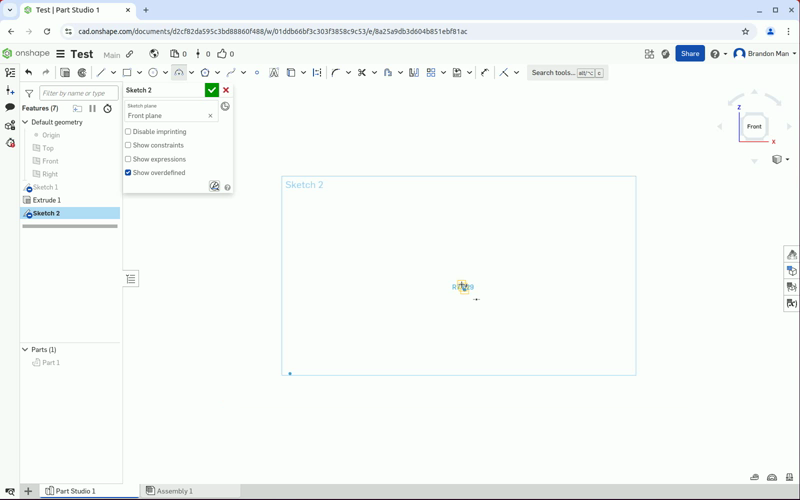
scroll(-6)
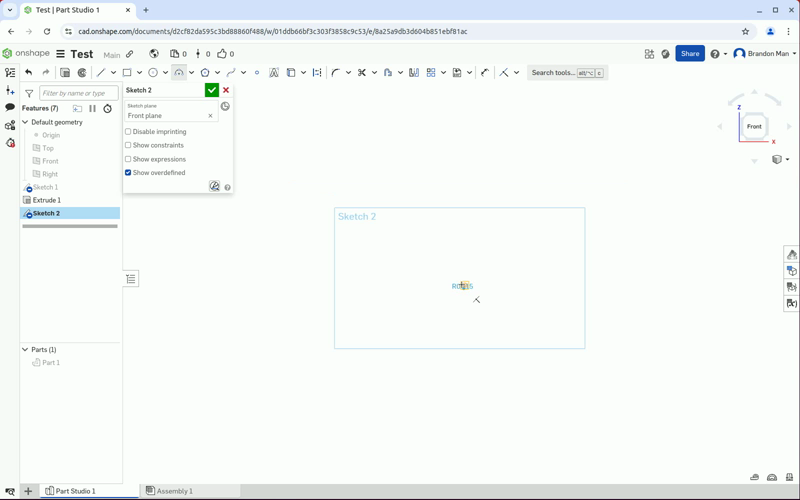
scroll(-6)
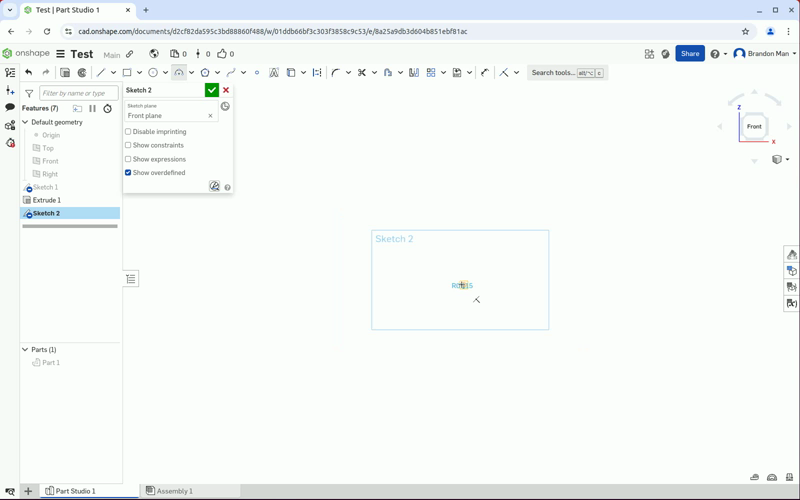
scroll(-6)
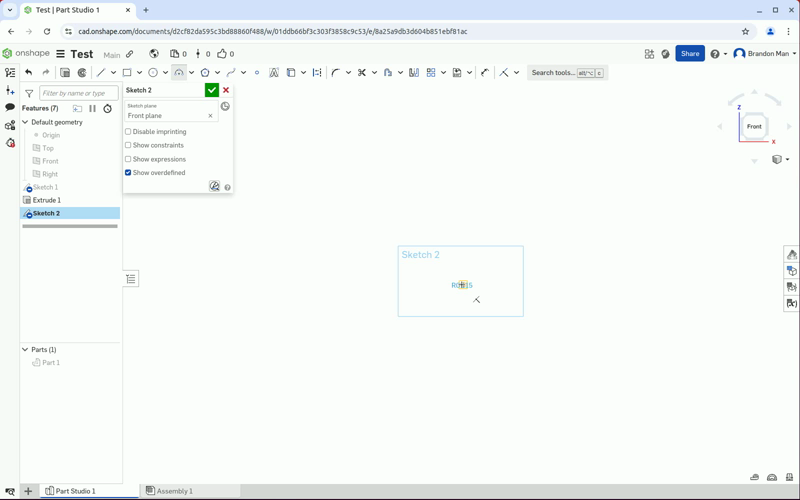
scroll(-6)
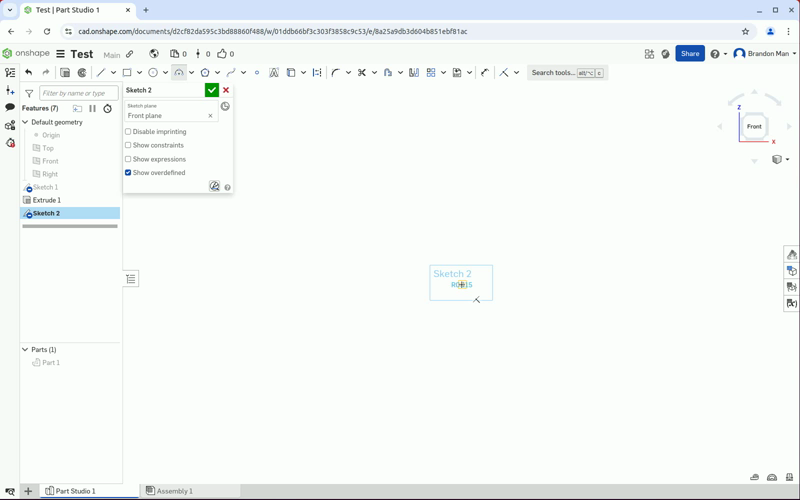
key_down(shift)
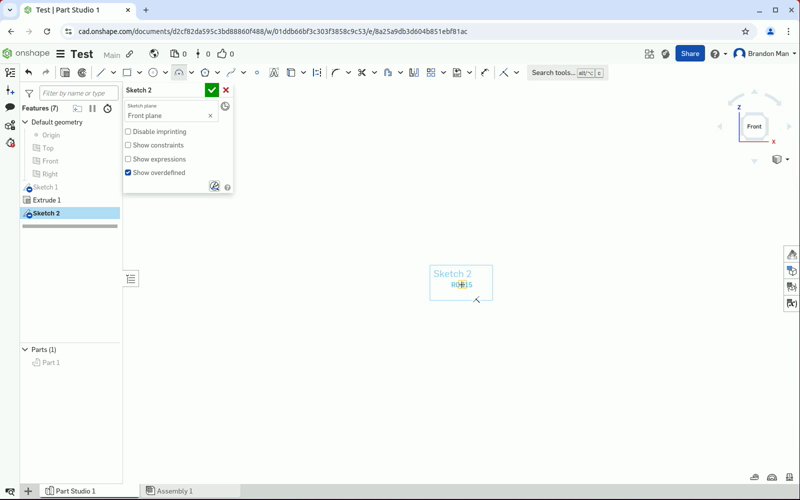
mouse_move(462, 284)
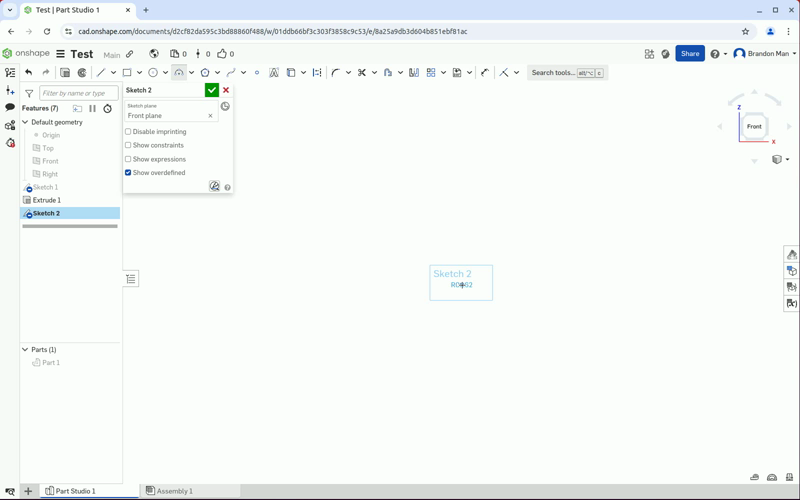
scroll(6)
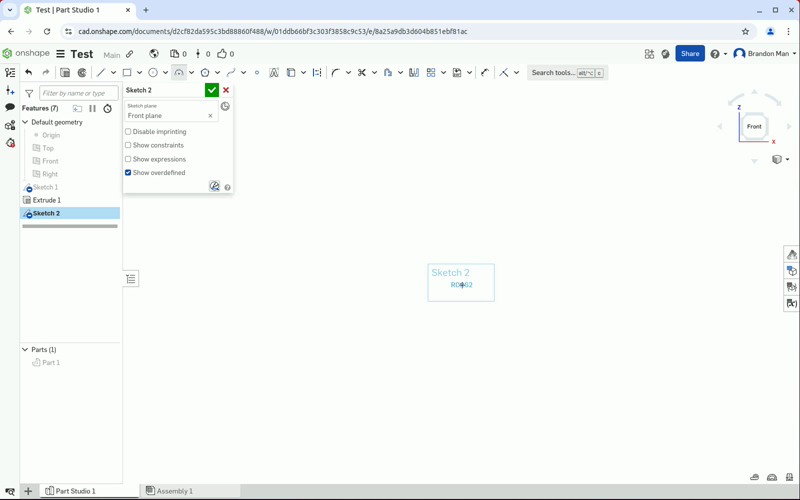
scroll(6)
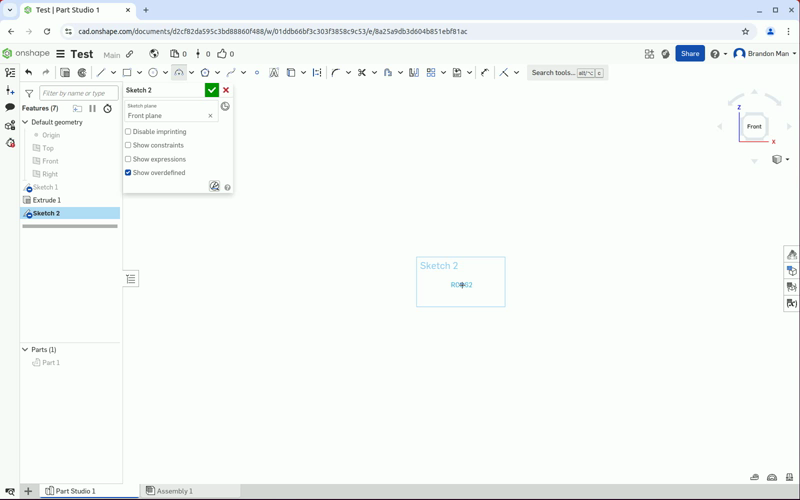
scroll(6)
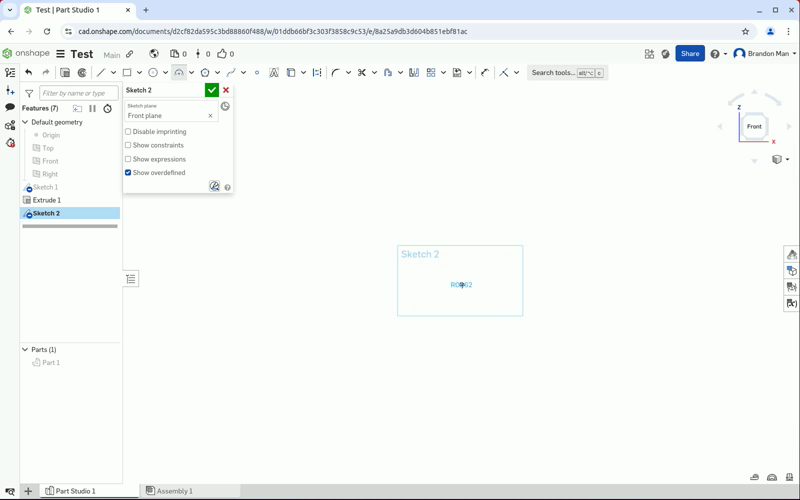
scroll(6)
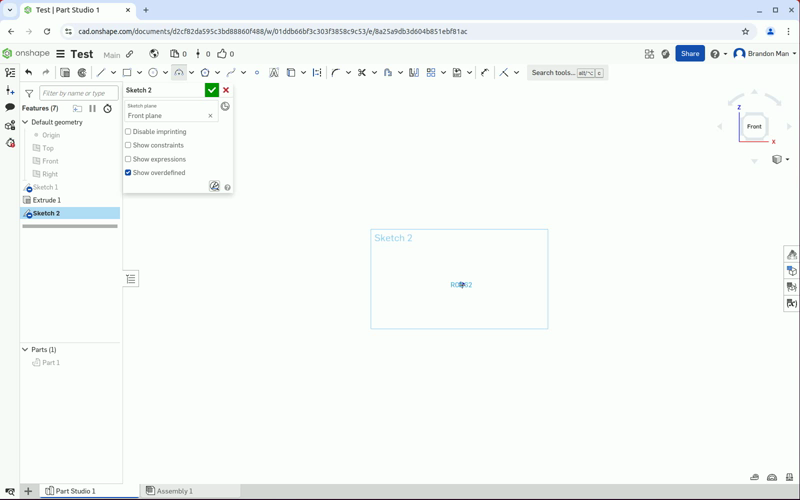
scroll(6)
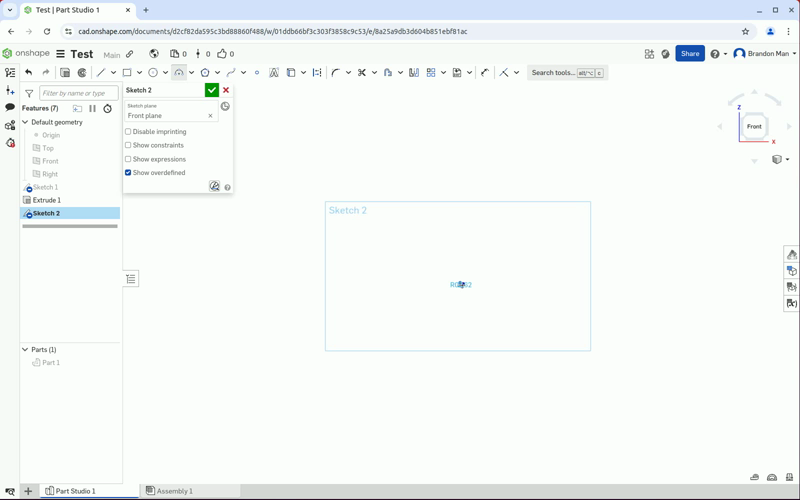
scroll(6)
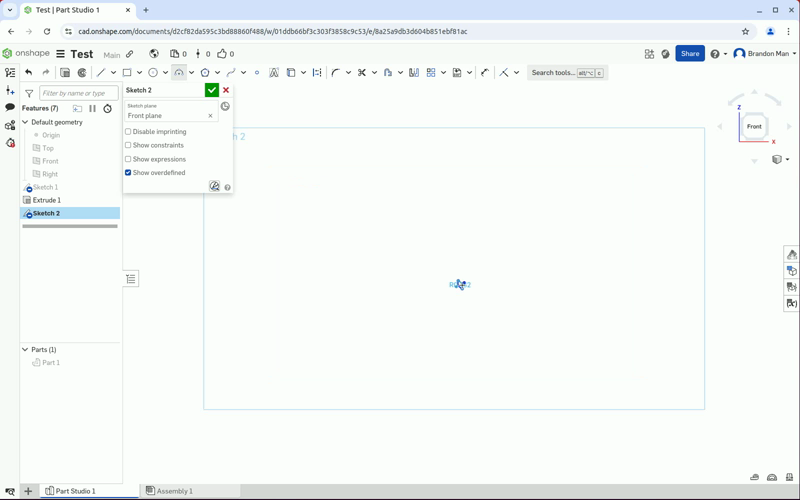
scroll(6)
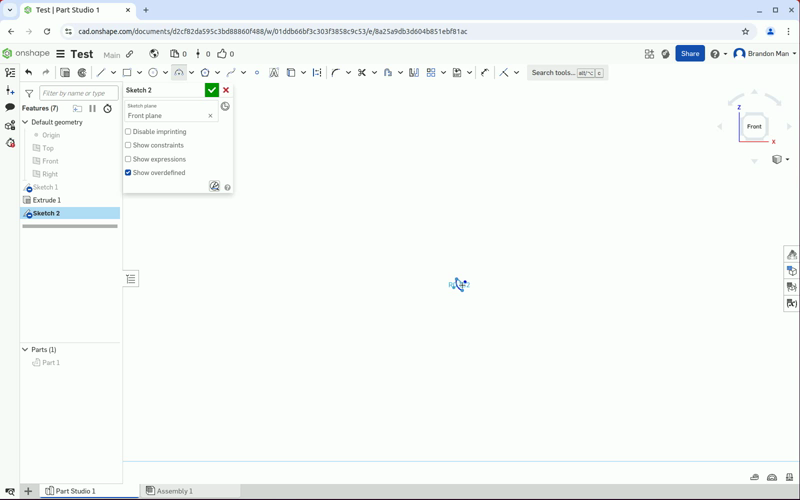
click(462, 284)
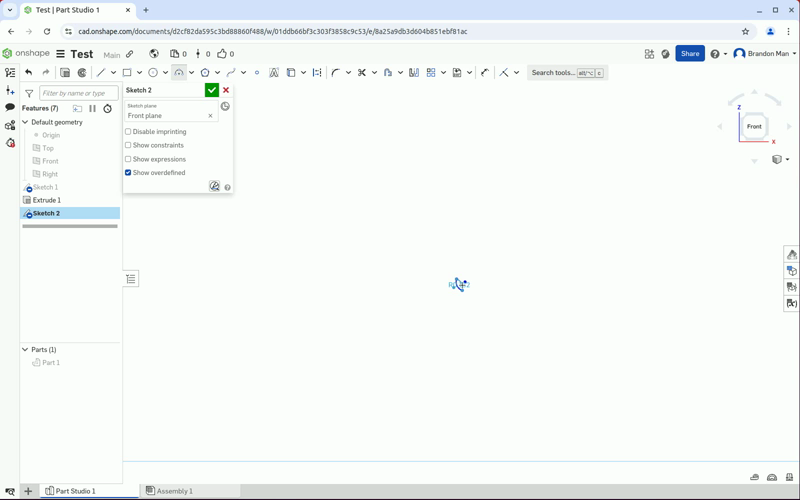
scroll(-6)
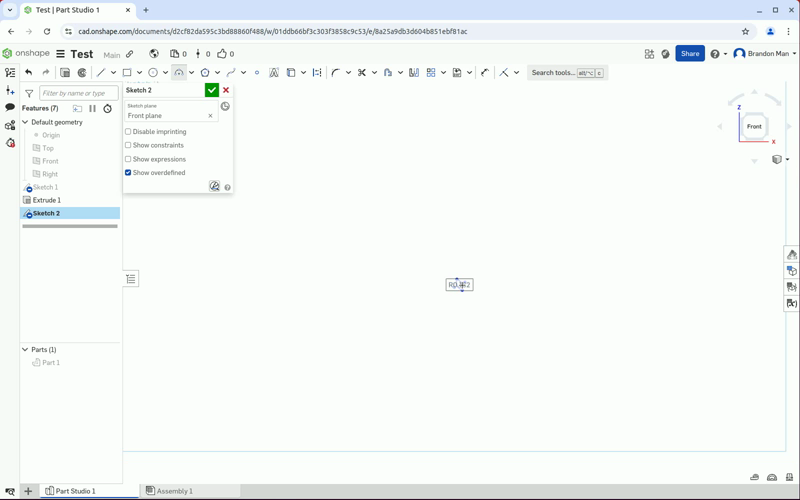
scroll(-6)
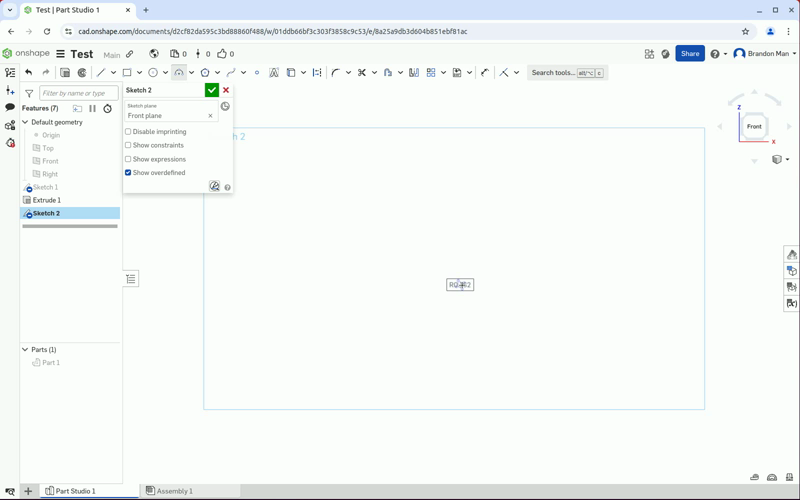
scroll(-6)
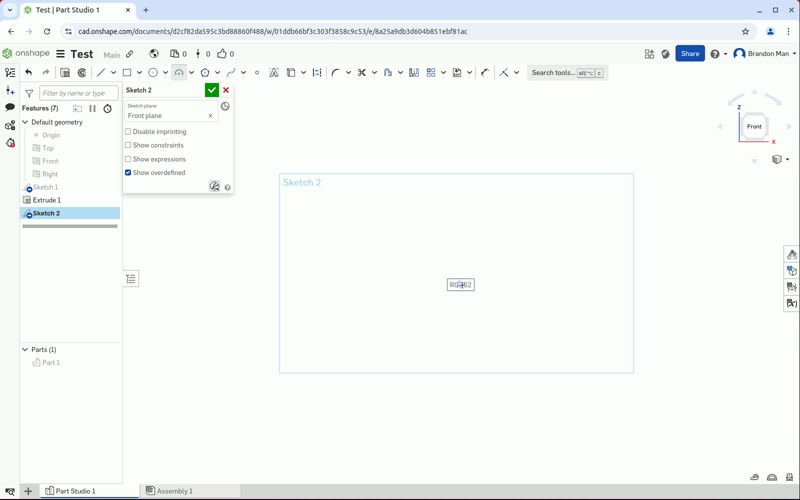
scroll(-6)
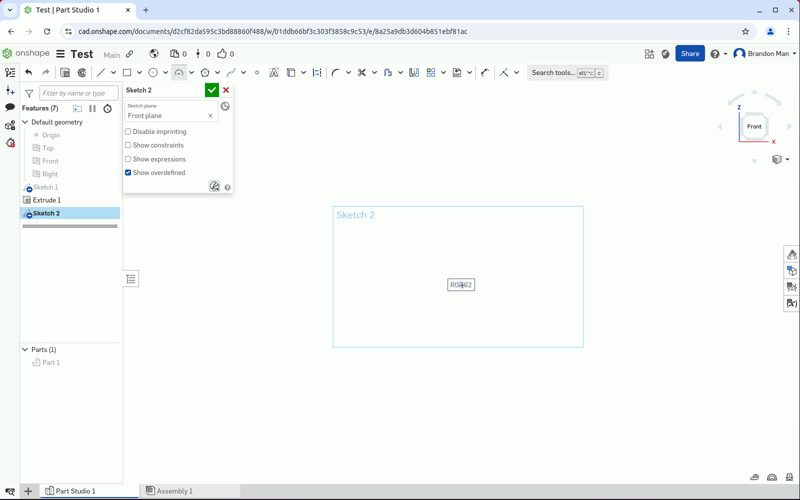
scroll(-6)
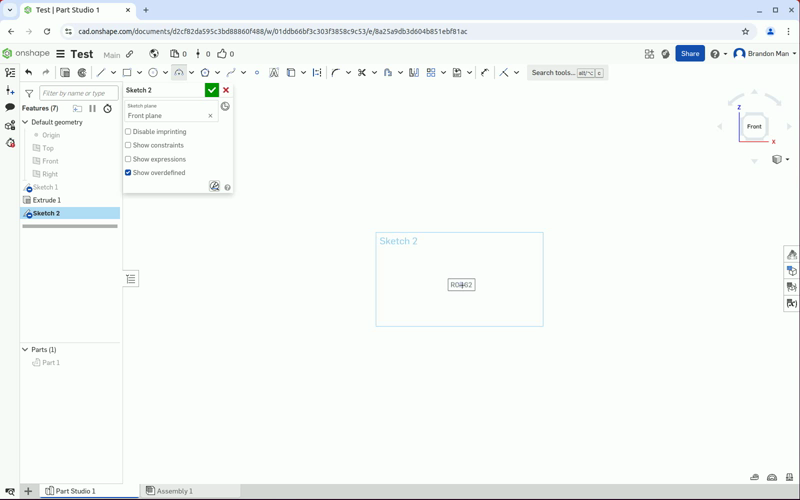
scroll(-6)
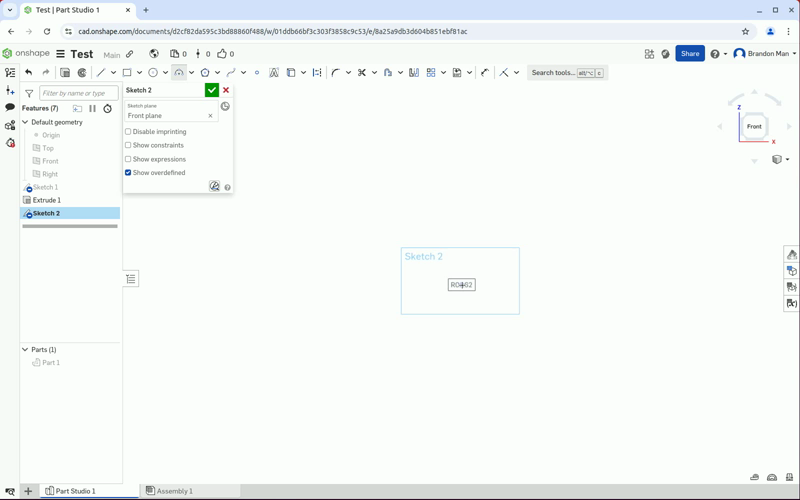
scroll(-6)
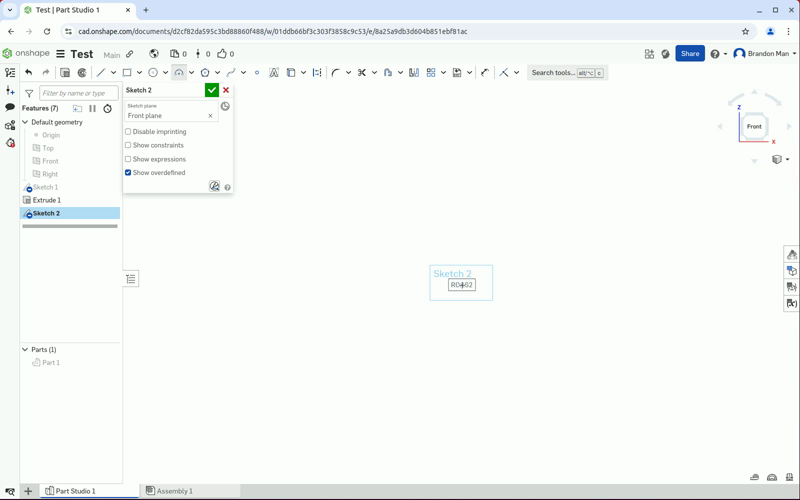
key_up(shift)
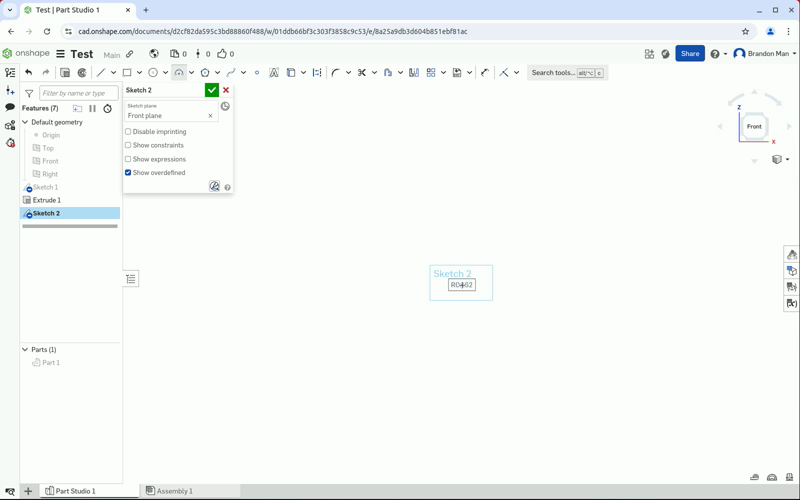
key(esc)
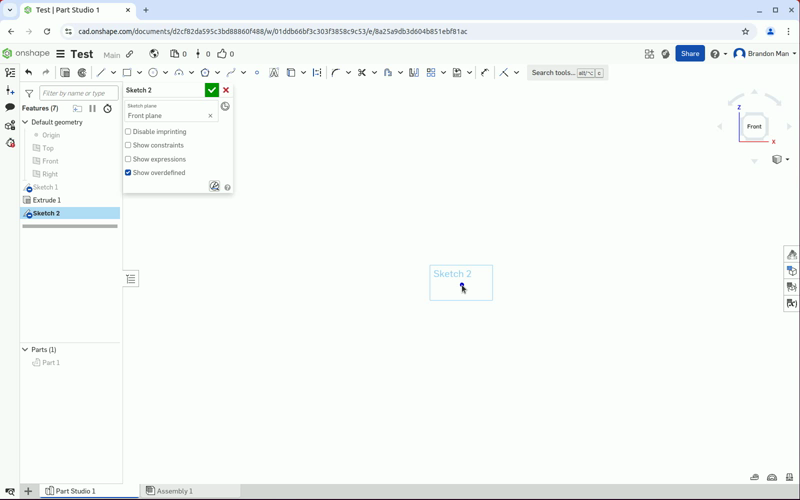
mouse_move(462, 285)
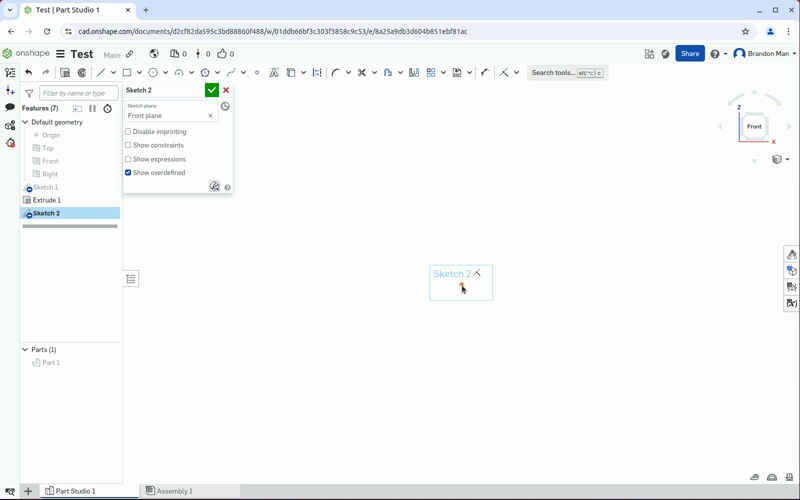
scroll(6)
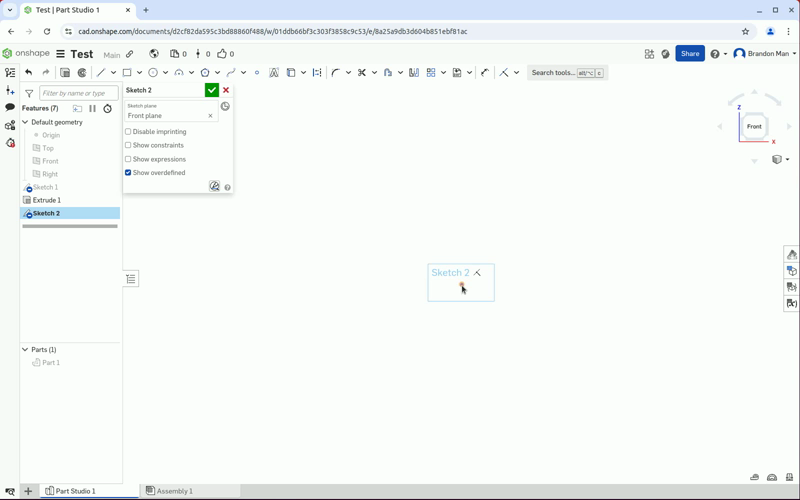
scroll(6)
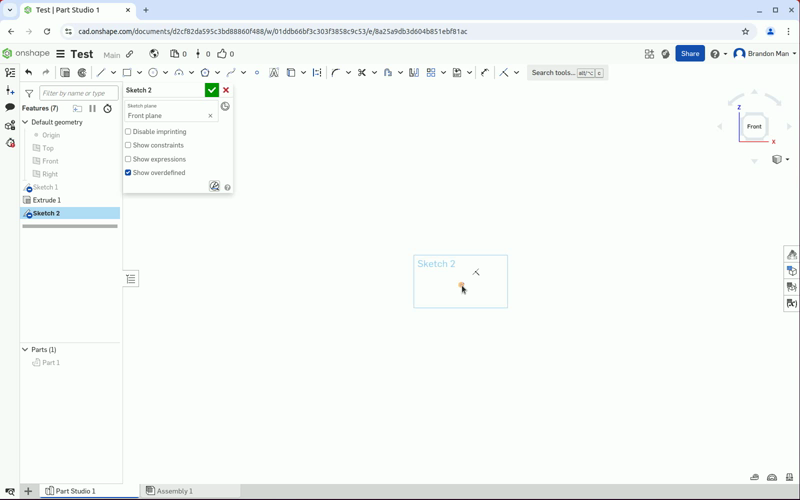
scroll(6)
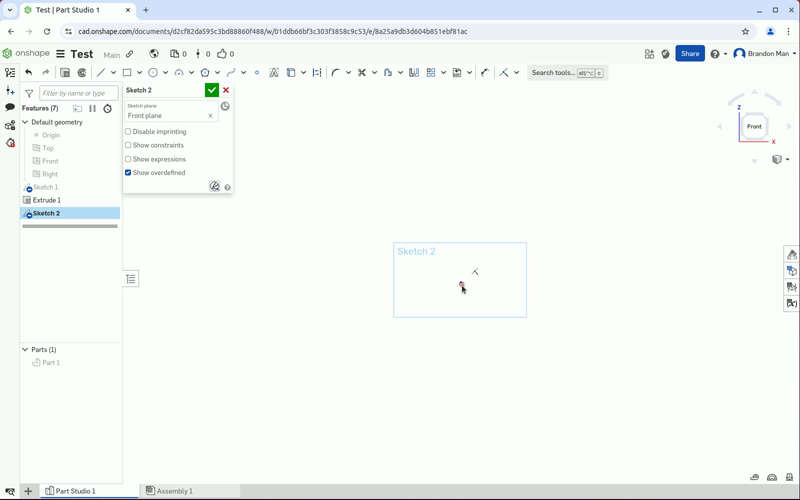
scroll(6)
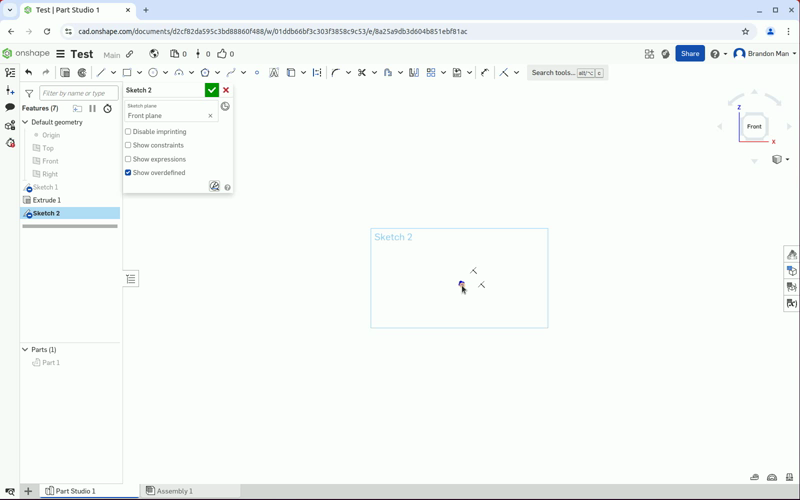
scroll(6)
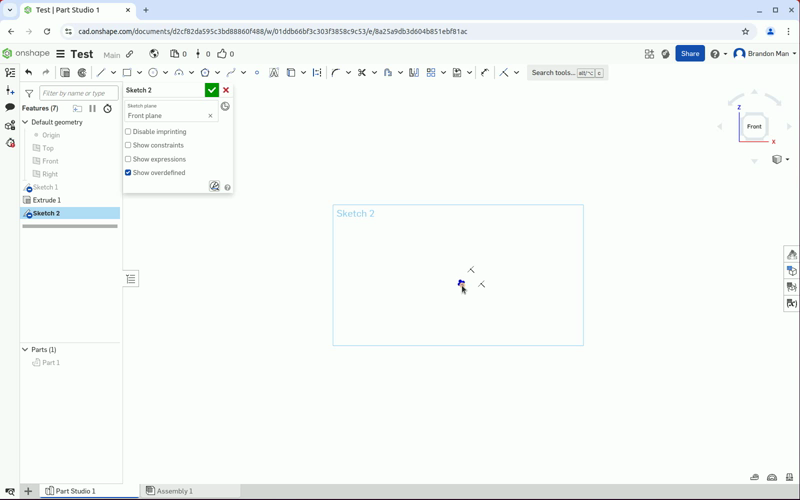
scroll(6)
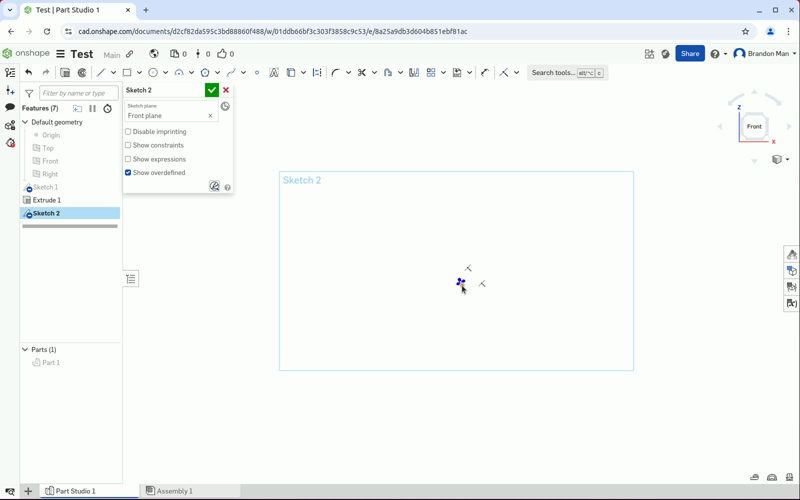
scroll(6)
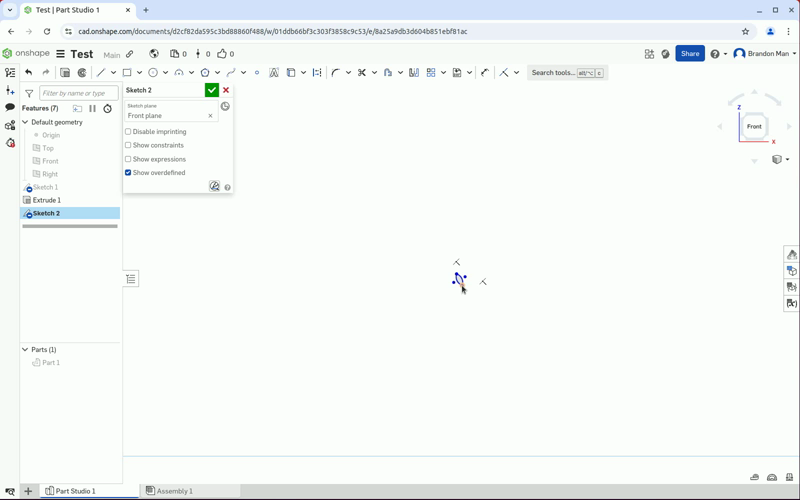
click(462, 285)
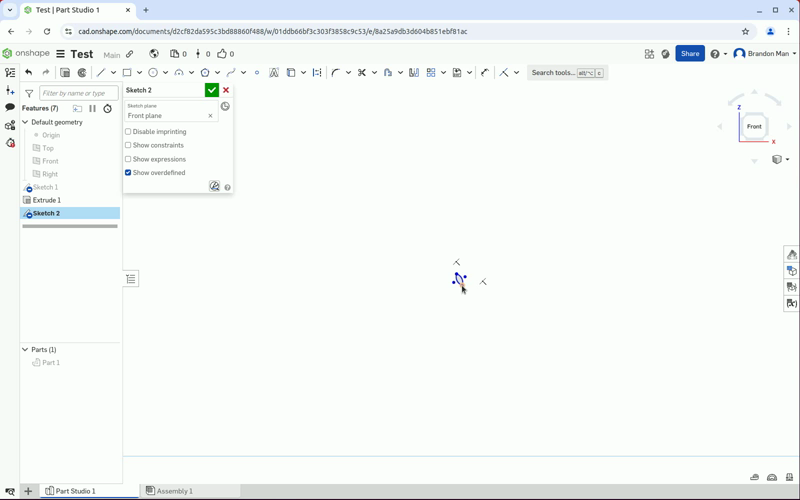
scroll(-6)
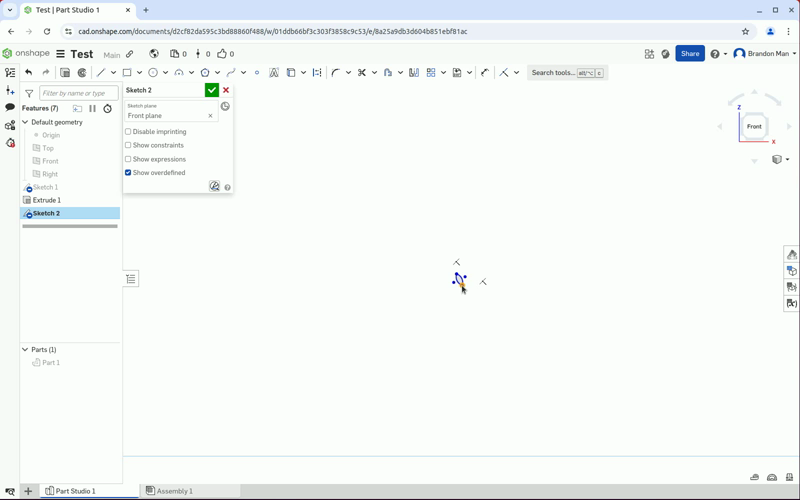
scroll(-6)
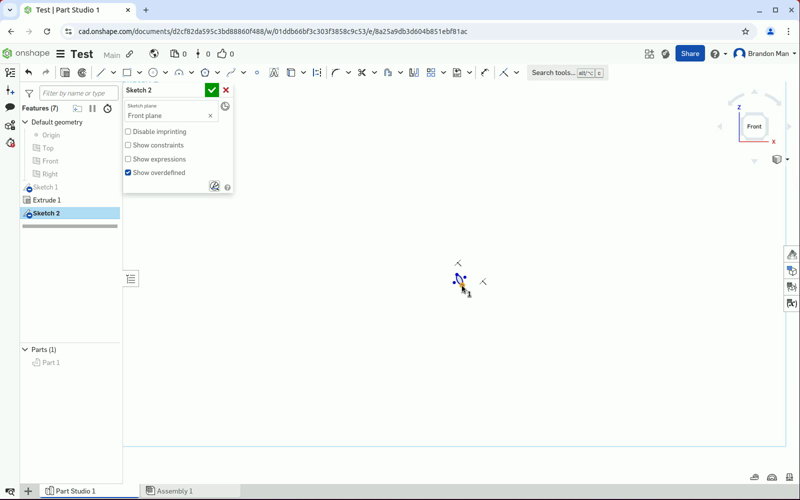
scroll(-6)
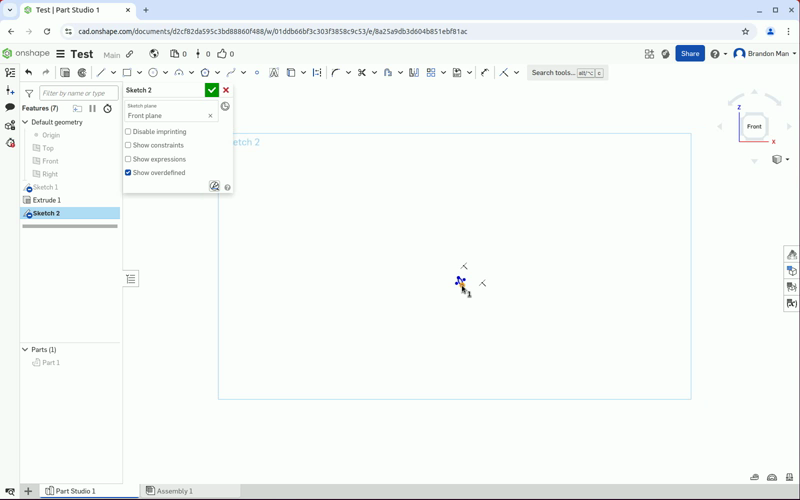
scroll(-6)
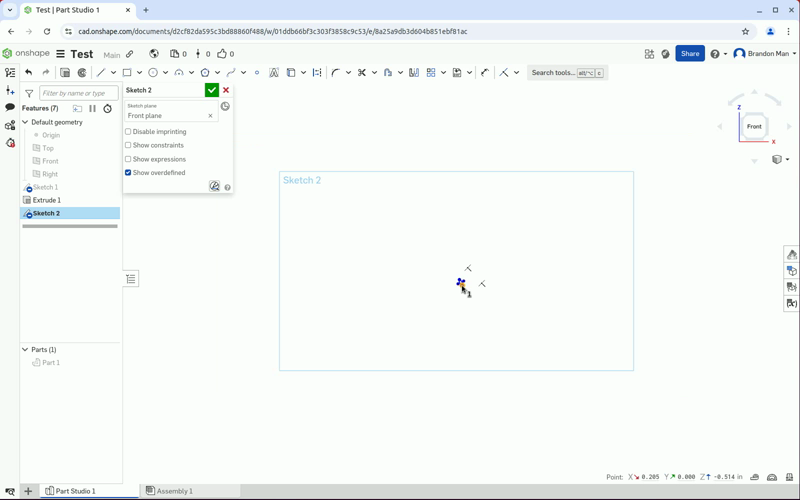
scroll(-6)
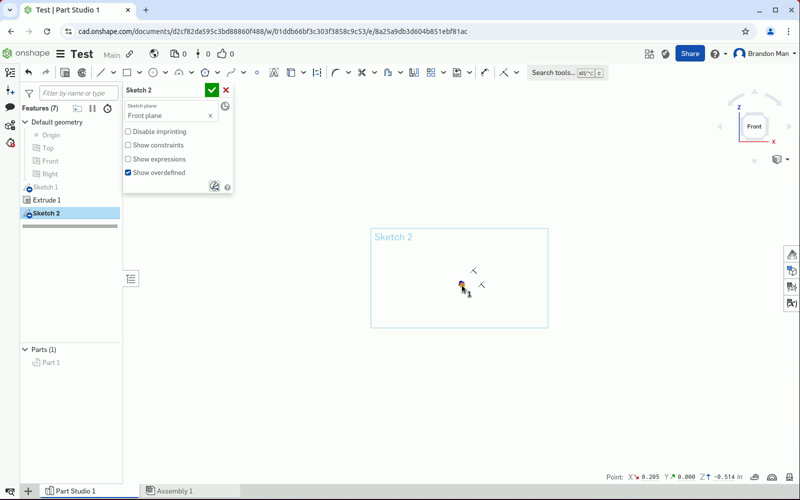
scroll(-6)
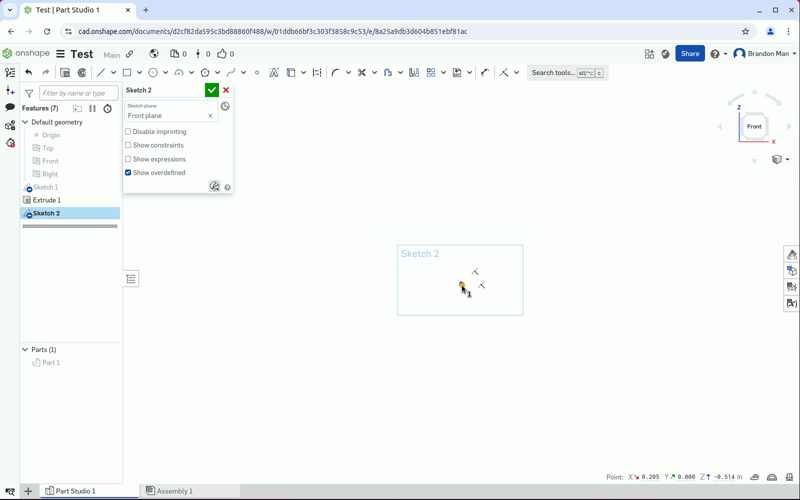
scroll(-6)
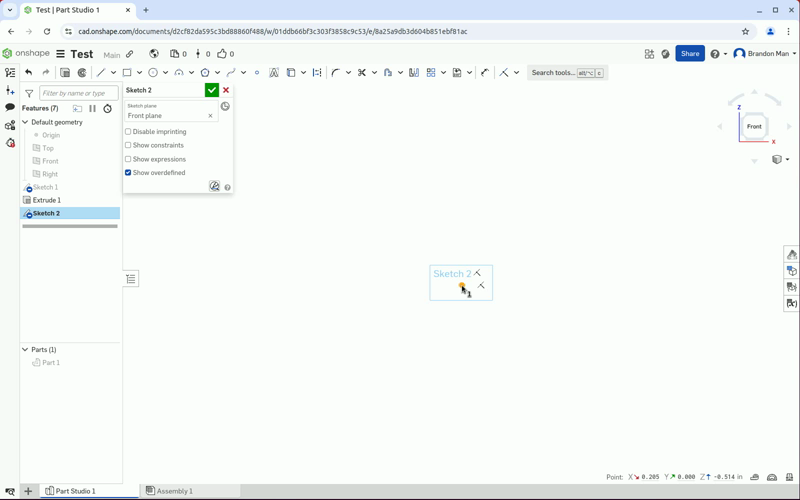
mouse_move(73, 352)
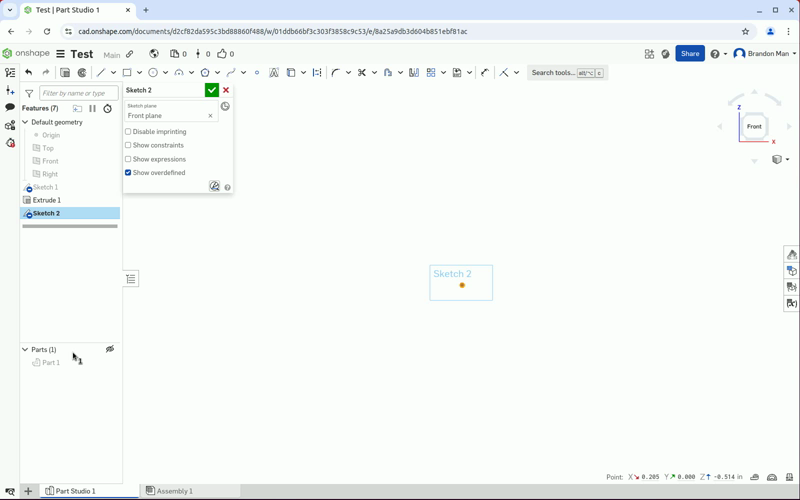
key(shift+y)
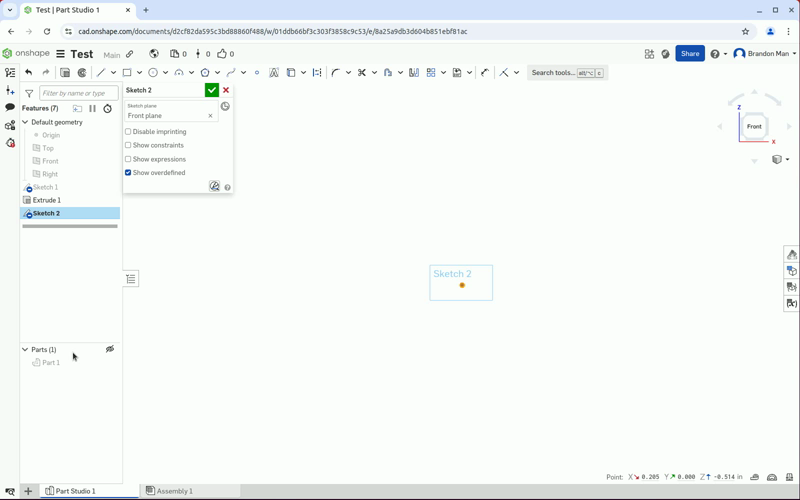
key(shift+e)
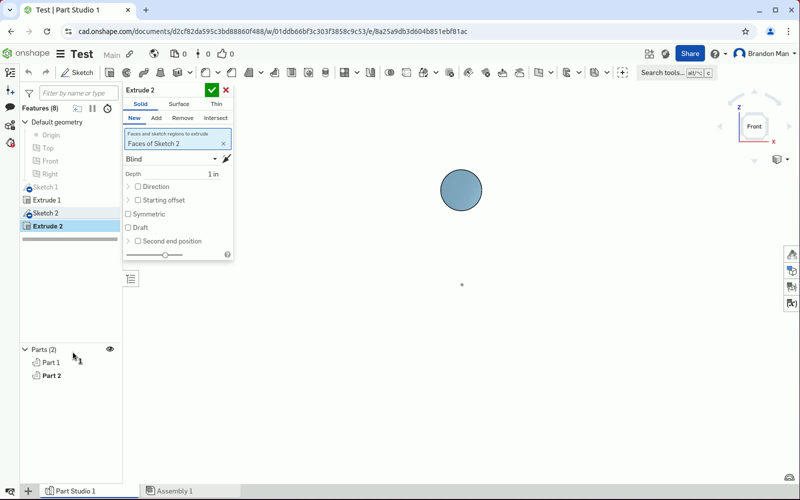
mouse_move(143, 106)
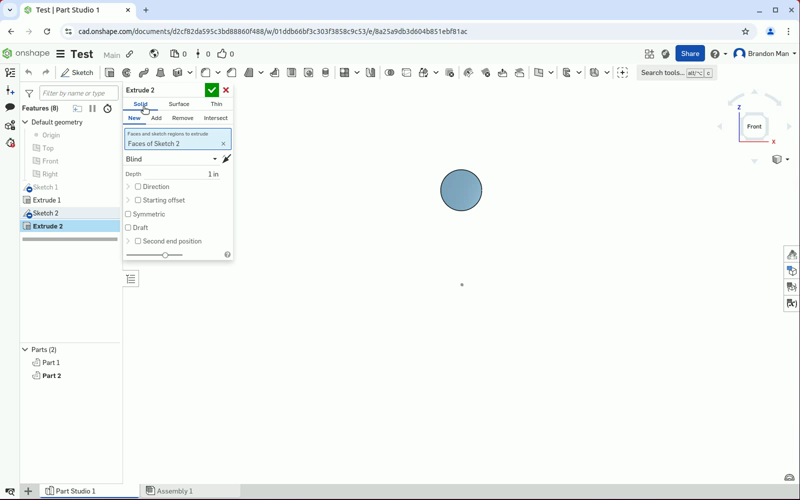
click(143, 106)
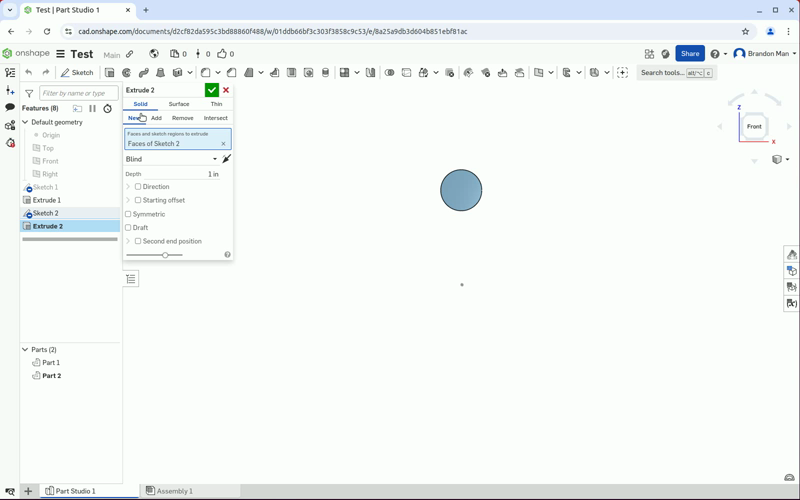
mouse_move(137, 120)
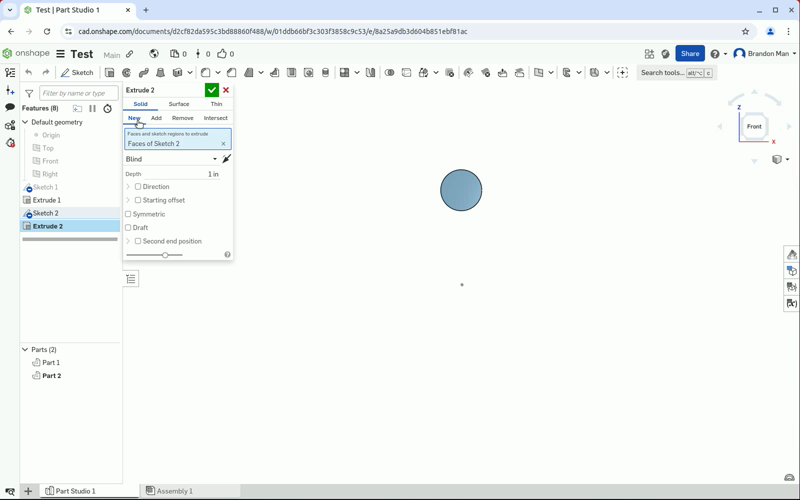
click(137, 120)
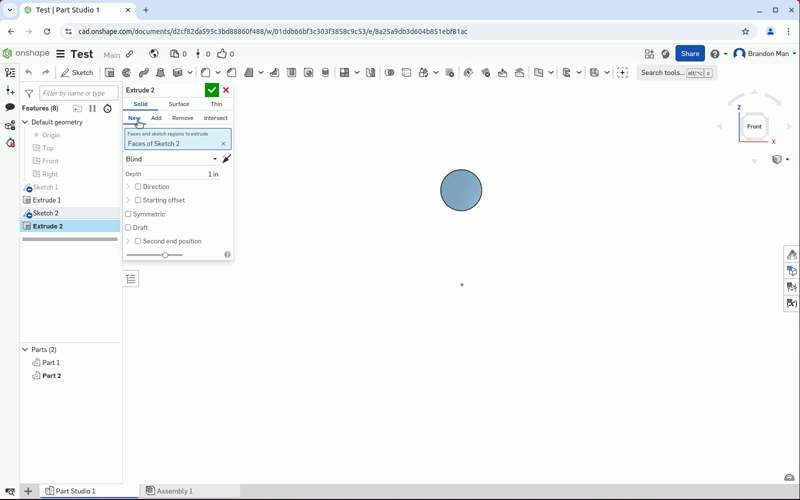
key(tab, 4)
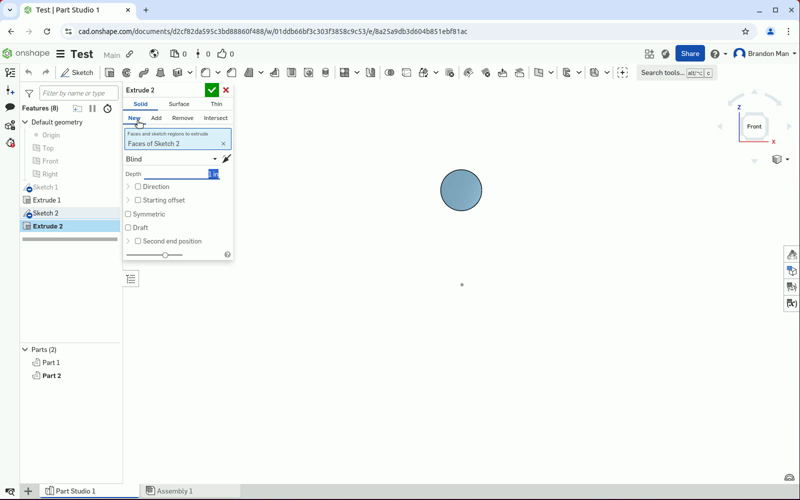
text(0.962)
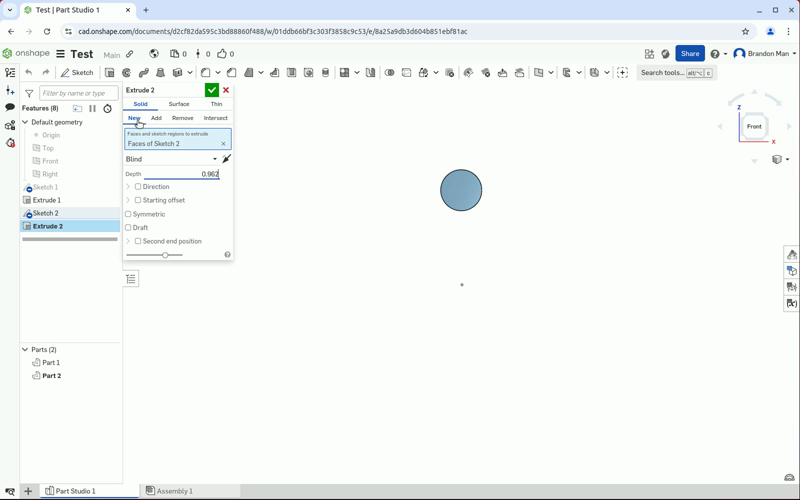
key(tab, 3)
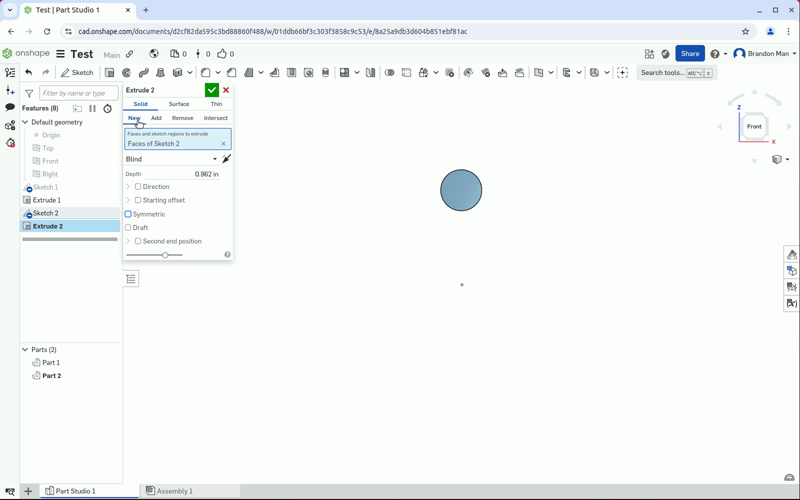
key(space)
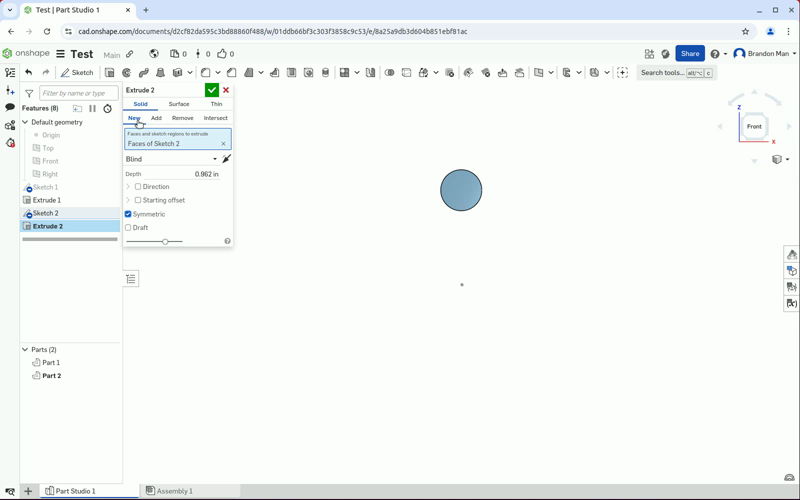
key(enter)
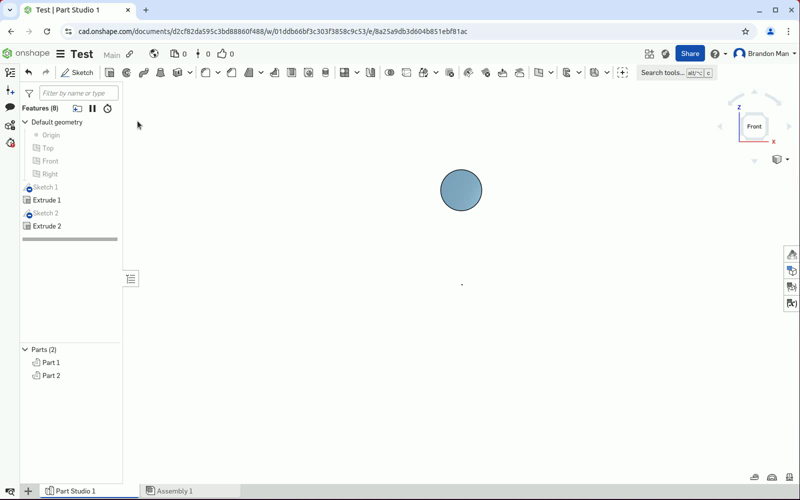
key(shift+h)
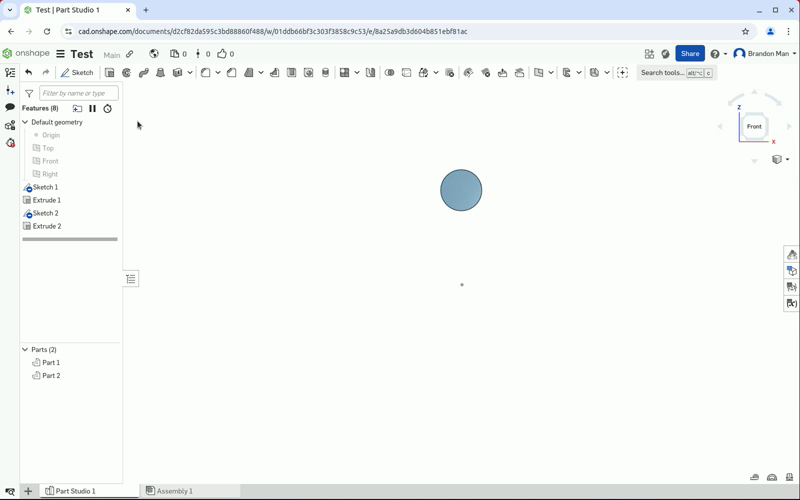
key(shift+h)
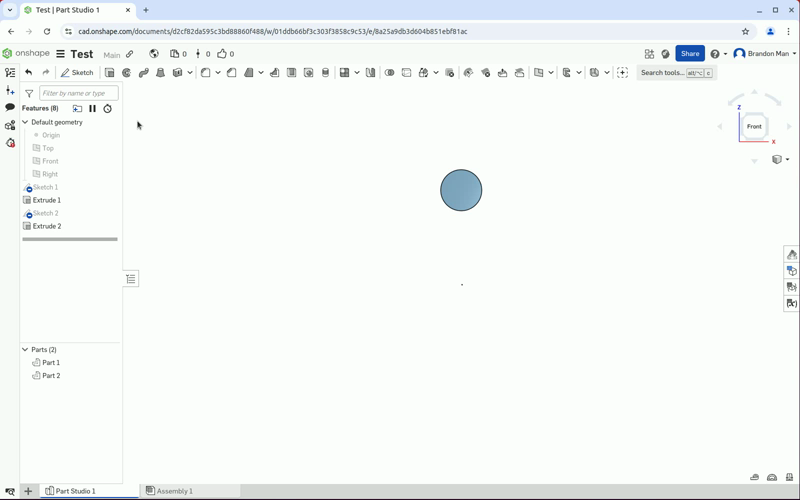
mouse_move(73, 189)
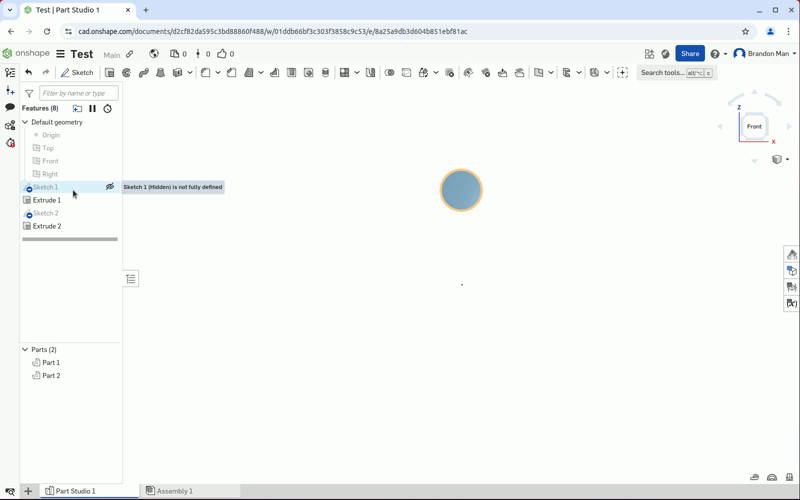
click(73, 189)
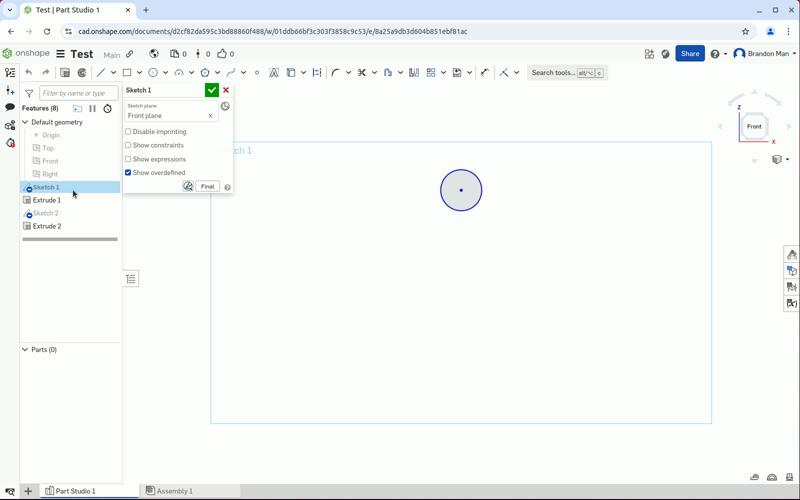
mouse_move(229, 92)
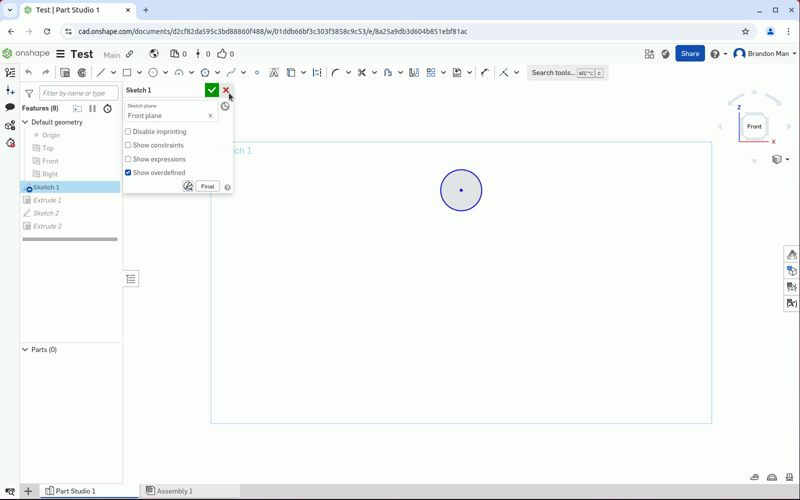
click(229, 92)
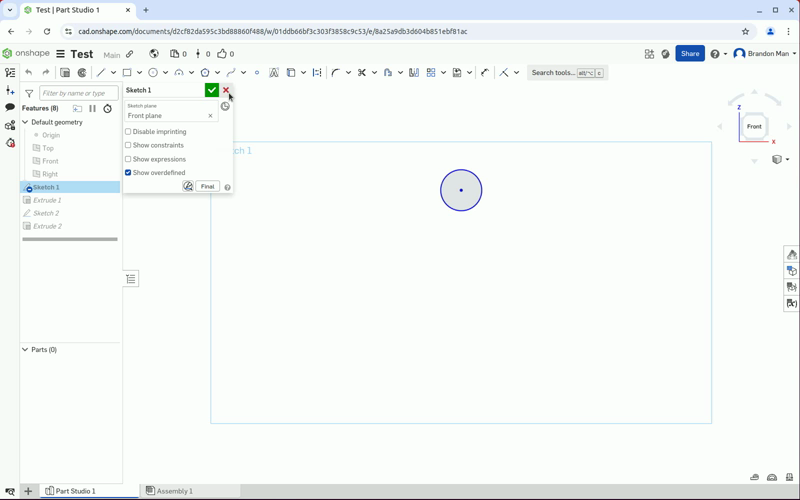
key(shift+s)
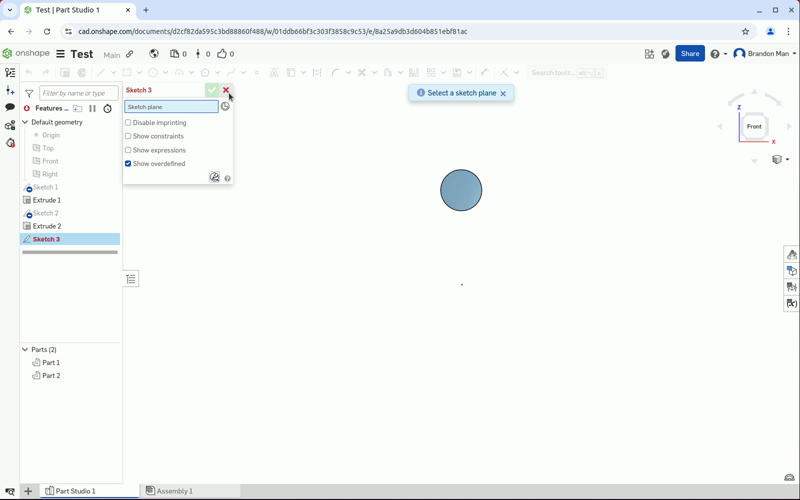
mouse_move(73, 163)
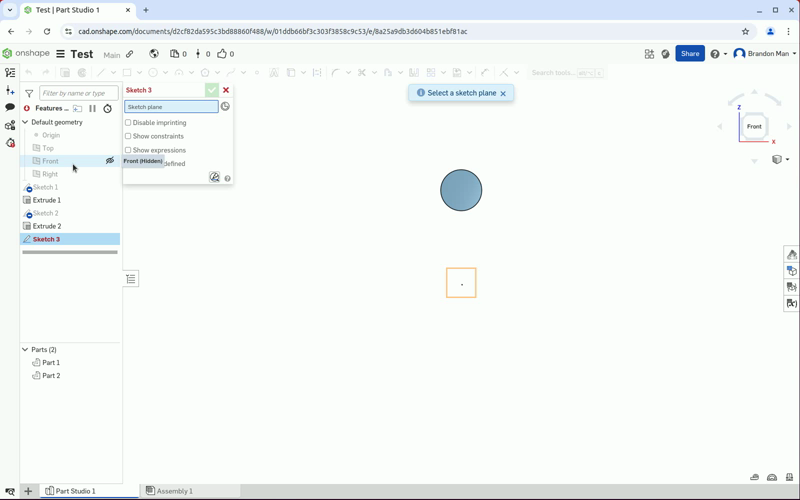
click(73, 163)
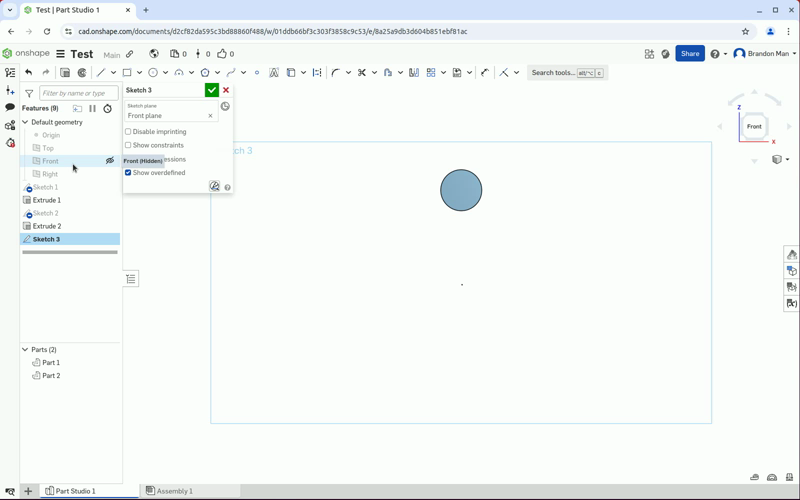
mouse_move(73, 352)
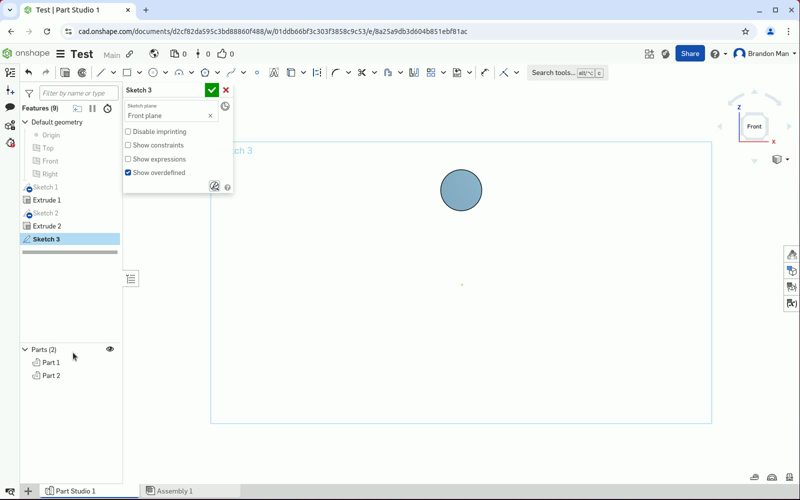
key(y)
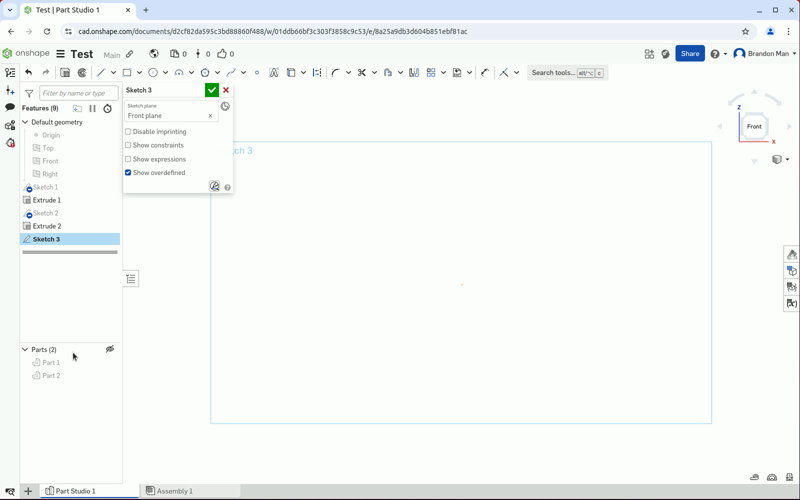
key(a)
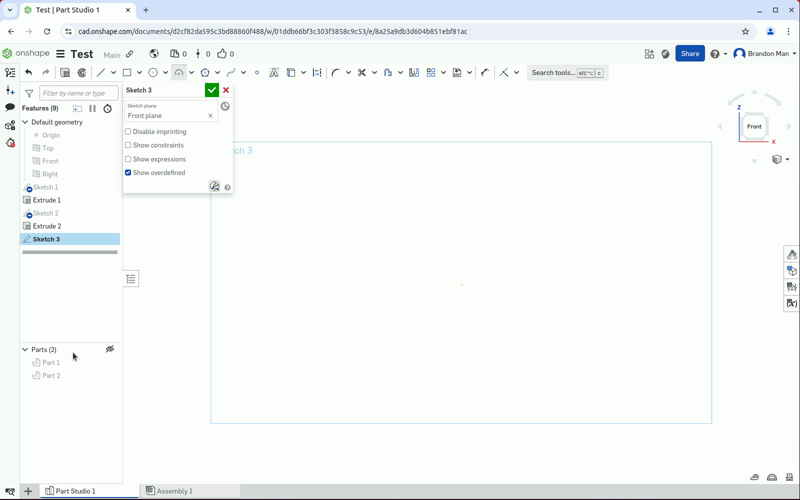
key_down(shift)
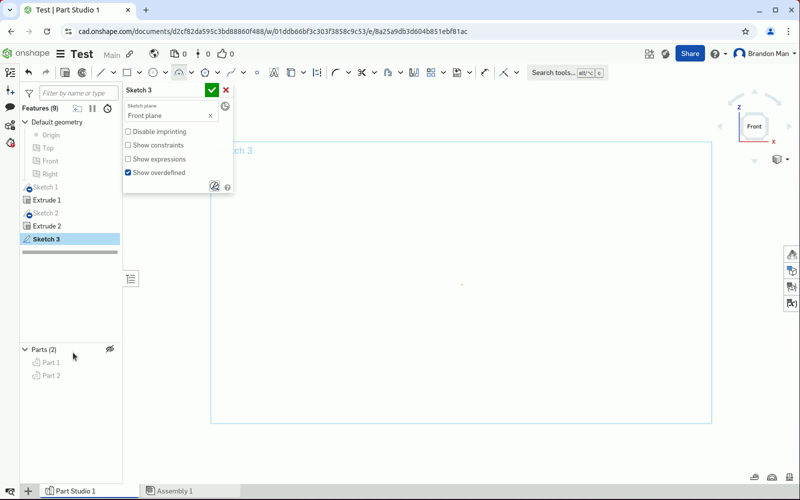
mouse_move(459, 285)
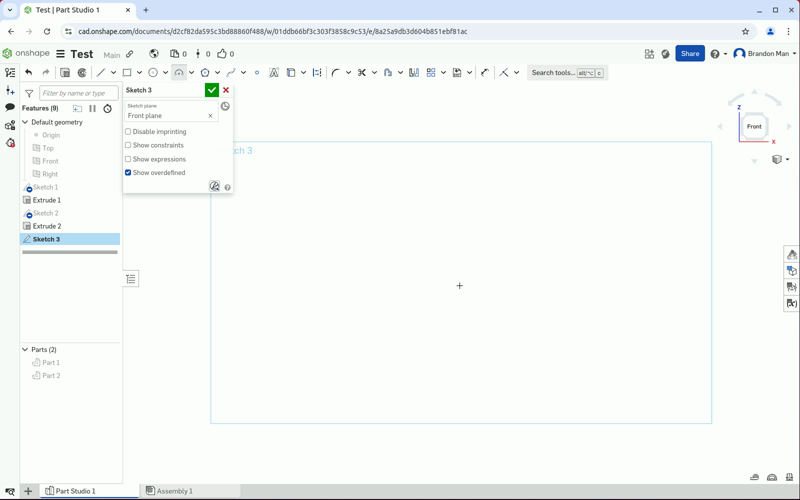
click(459, 285)
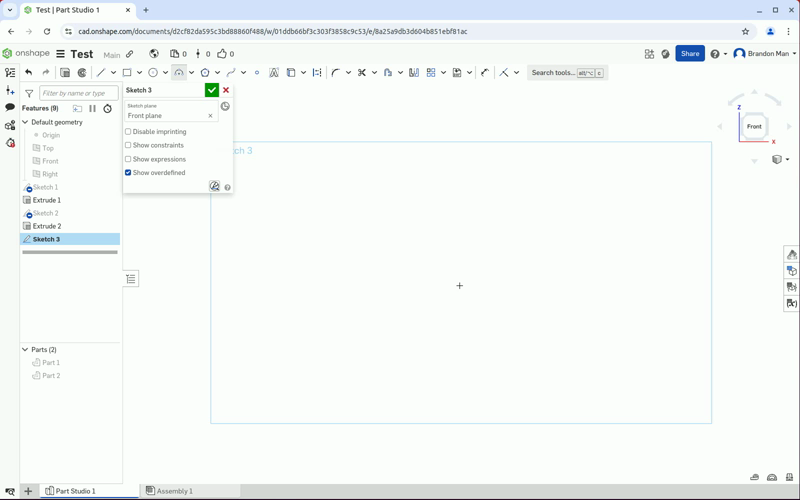
key_up(shift)
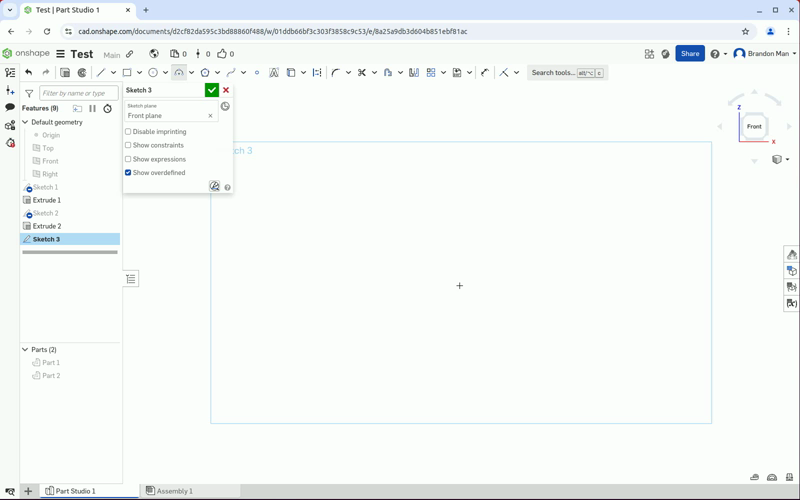
key_down(shift)
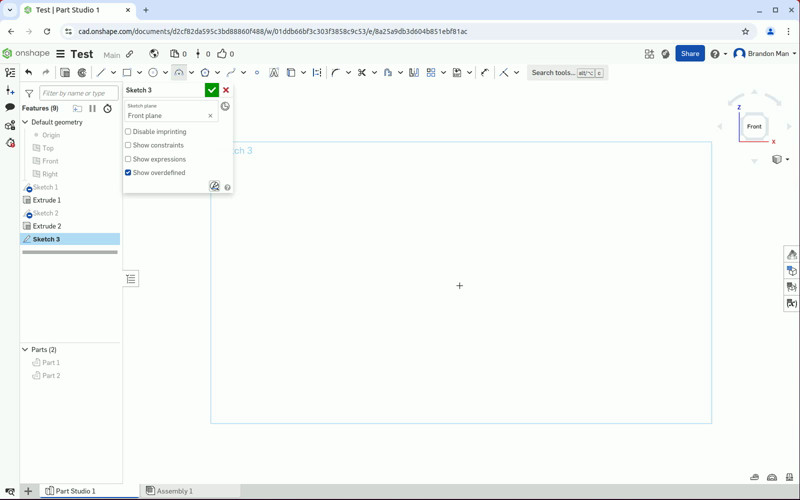
mouse_move(461, 284)
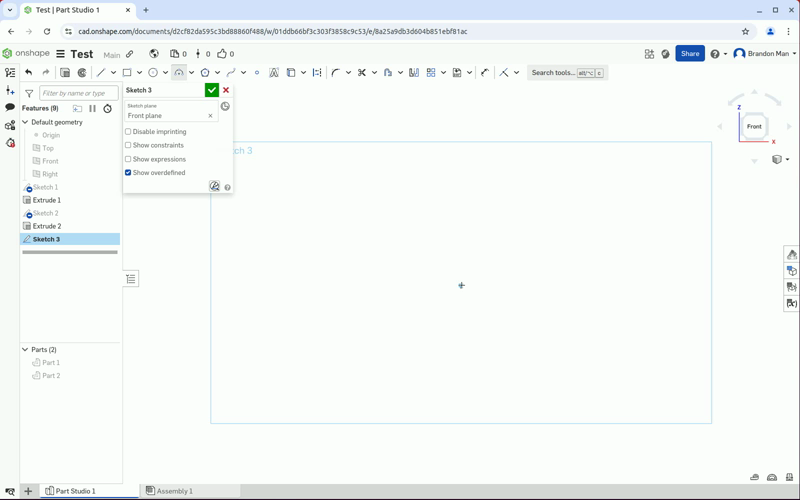
scroll(6)
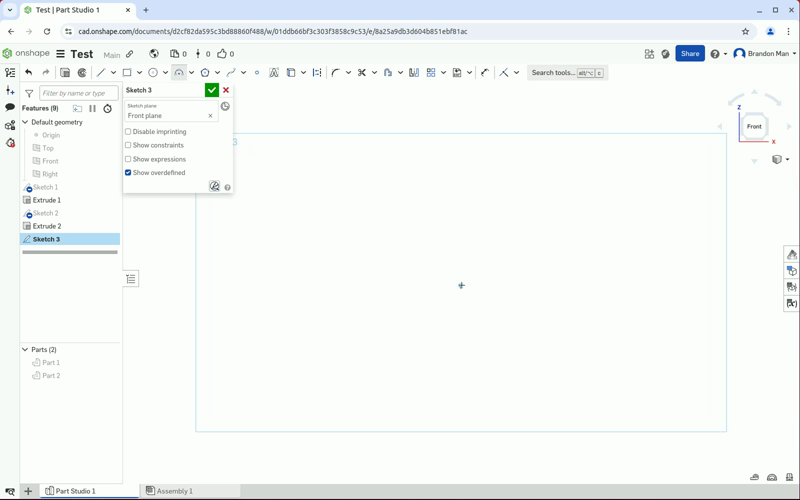
scroll(6)
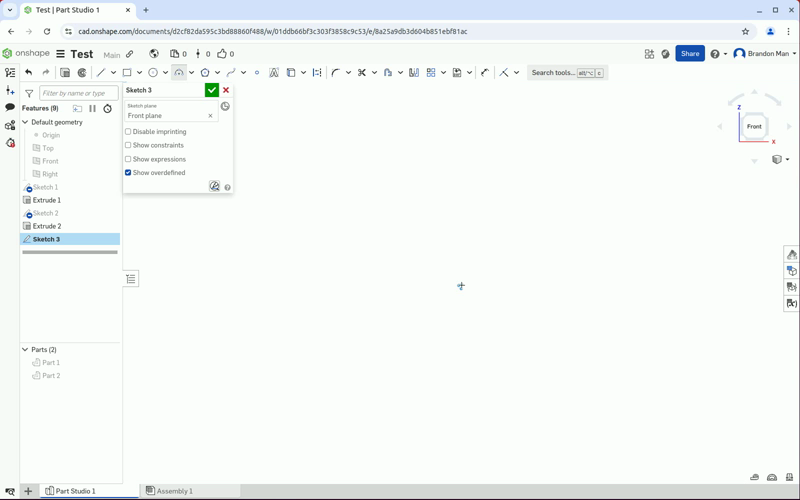
scroll(6)
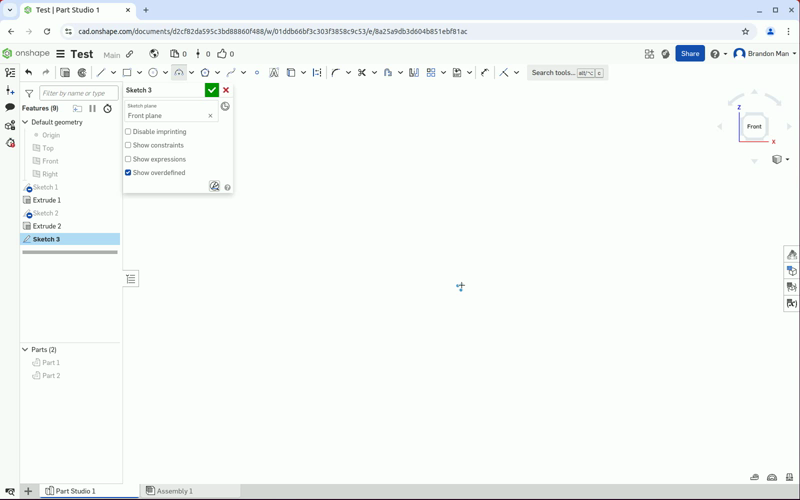
scroll(6)
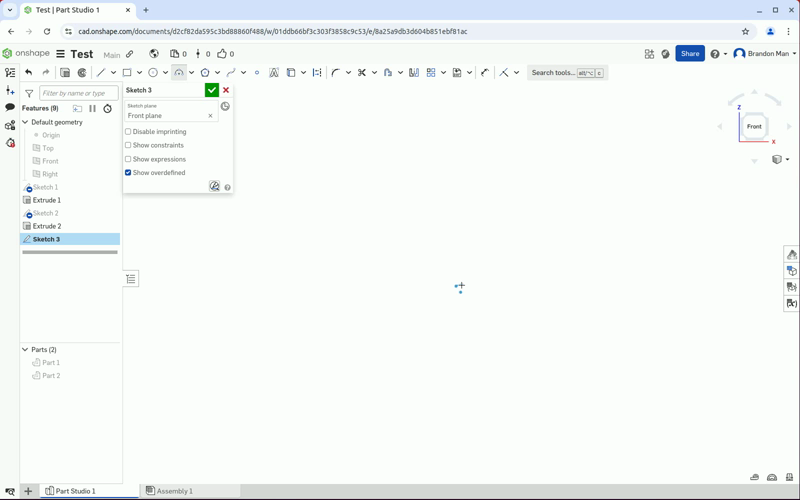
scroll(6)
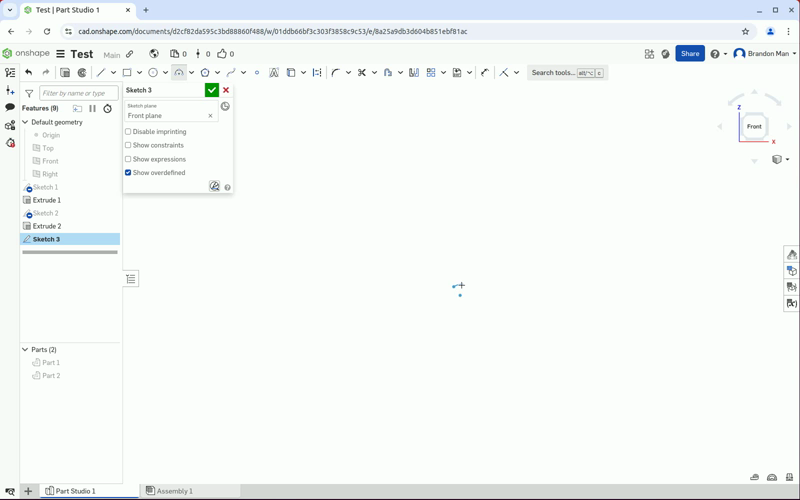
scroll(6)
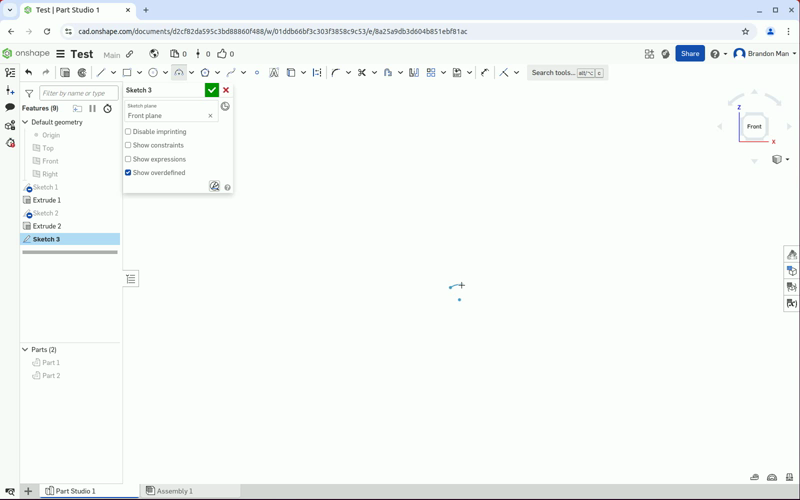
scroll(6)
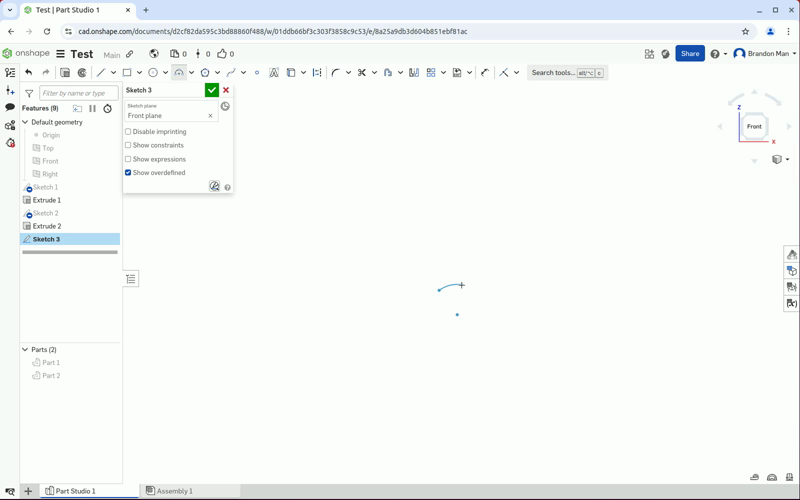
click(461, 284)
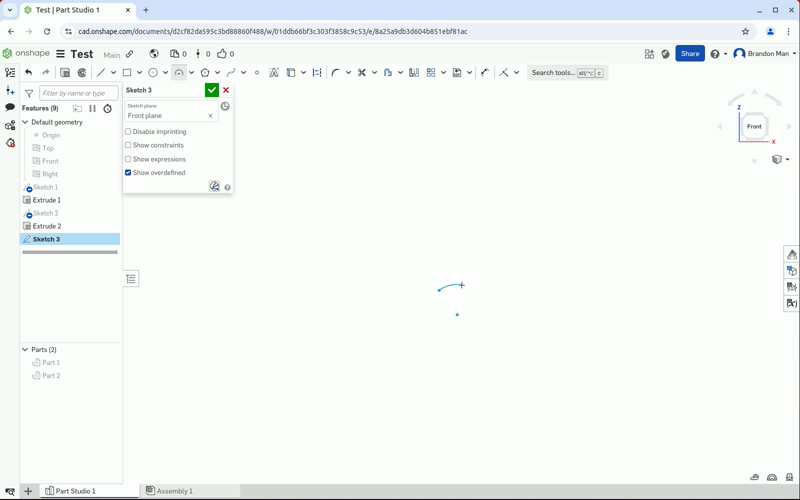
scroll(-6)
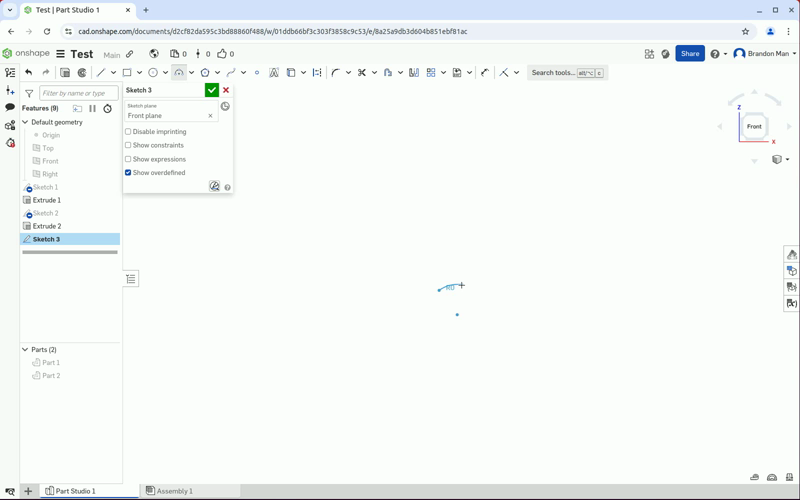
scroll(-6)
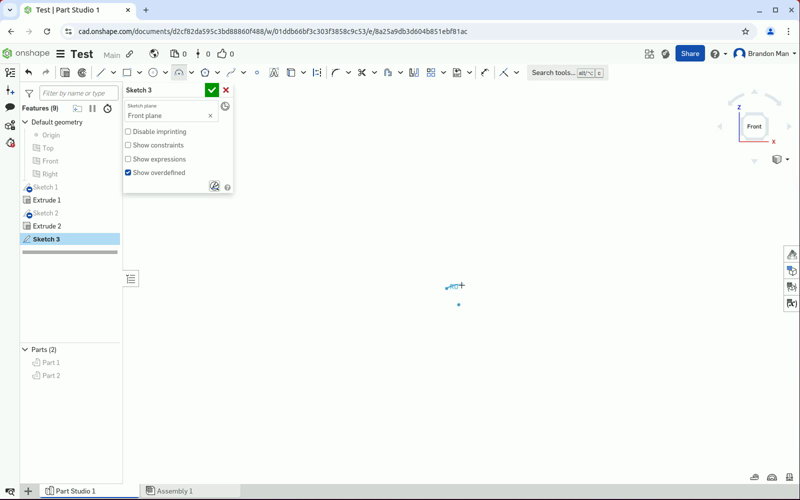
scroll(-6)
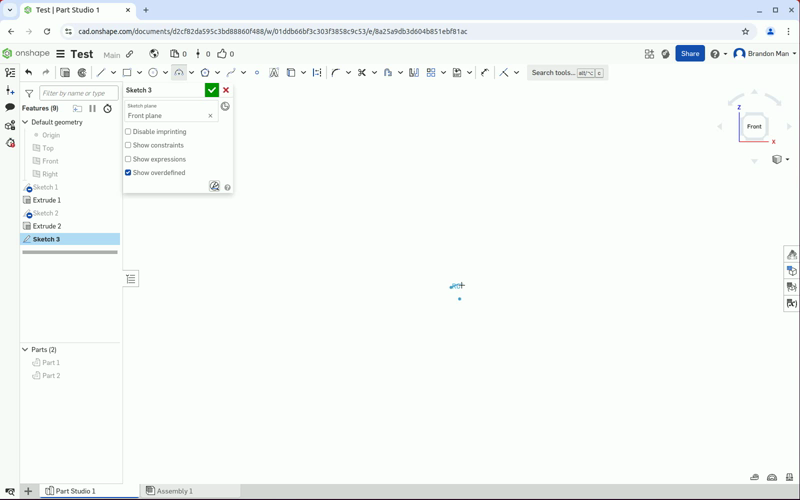
scroll(-6)
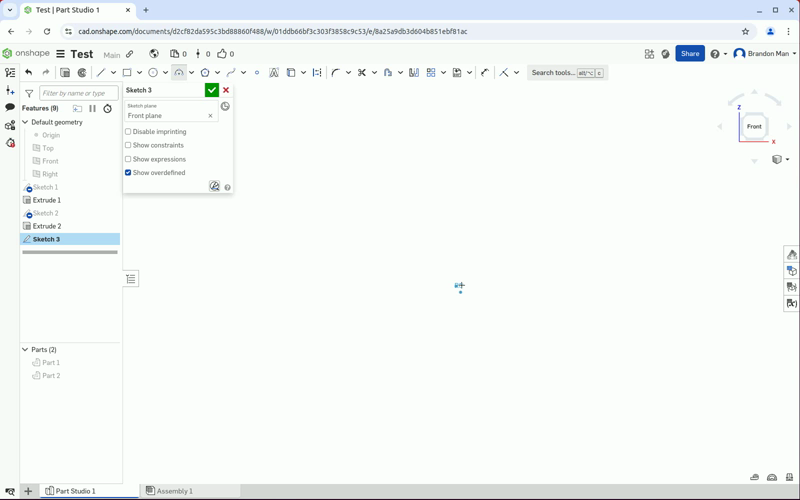
scroll(-6)
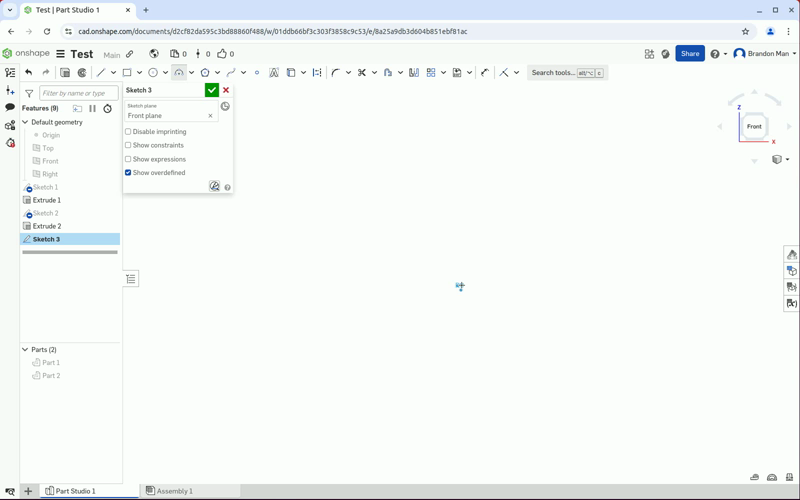
scroll(-6)
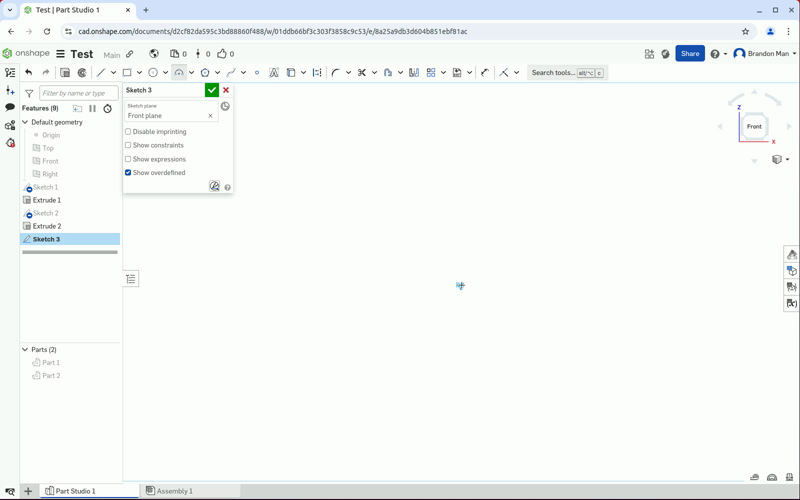
scroll(-6)
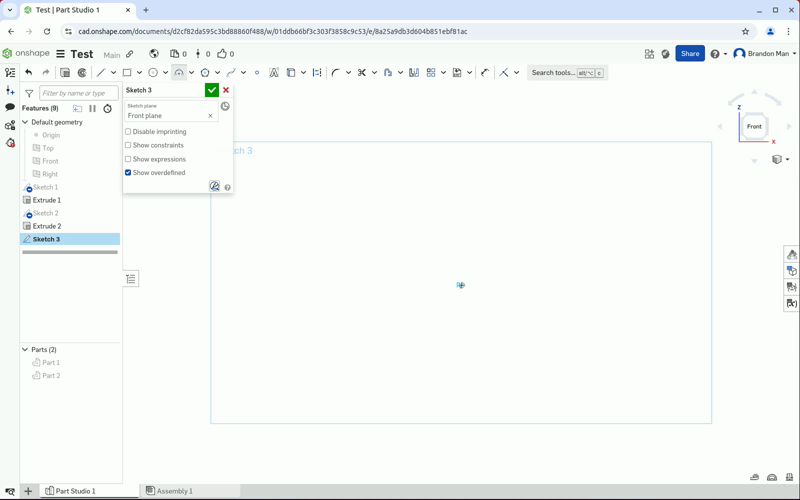
mouse_move(461, 286)
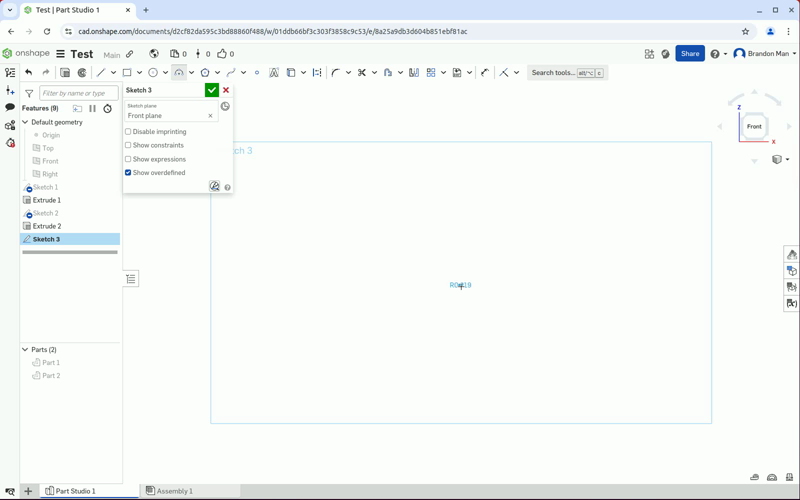
scroll(6)
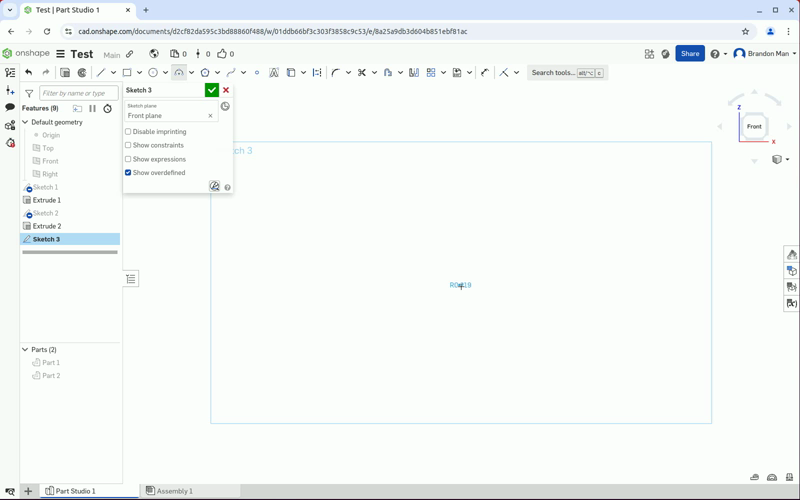
scroll(6)
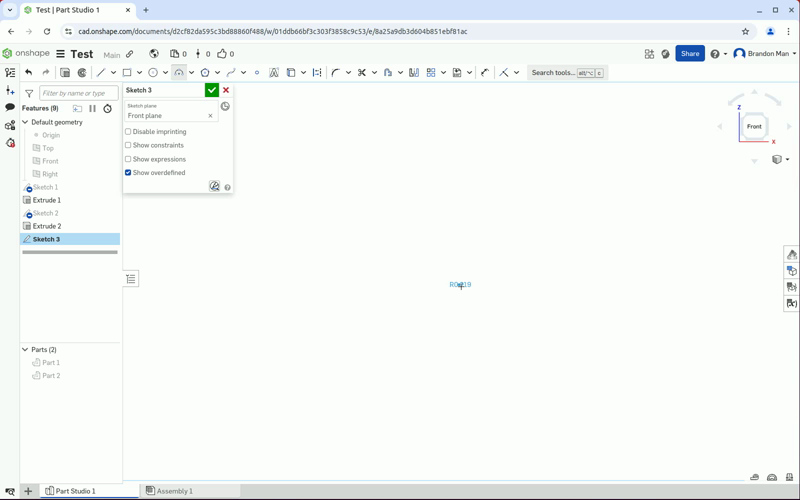
scroll(6)
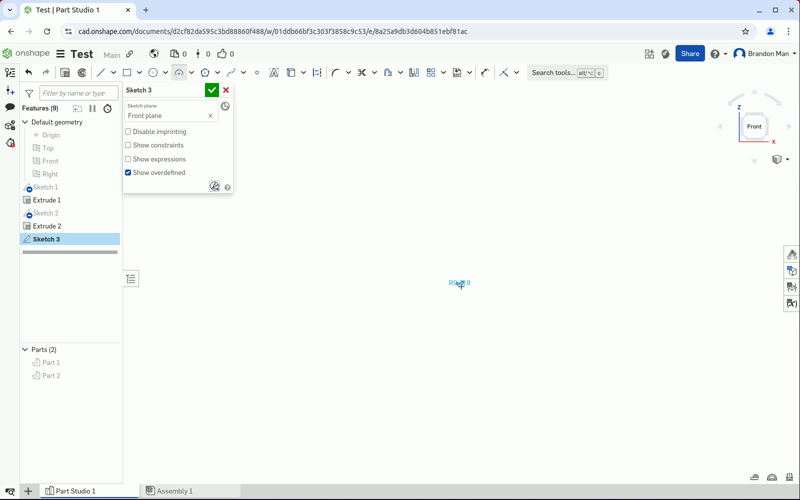
scroll(6)
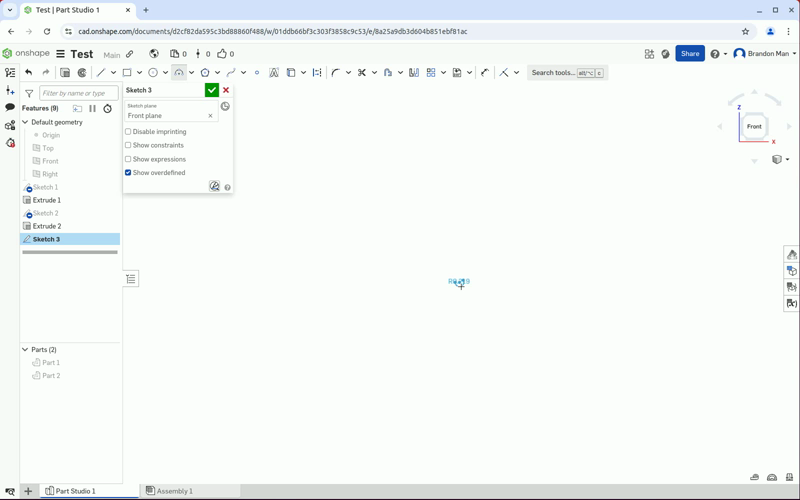
scroll(6)
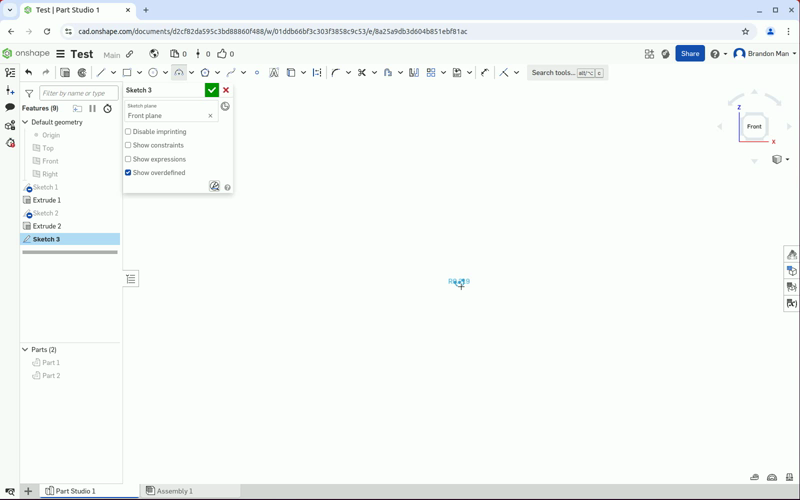
scroll(6)
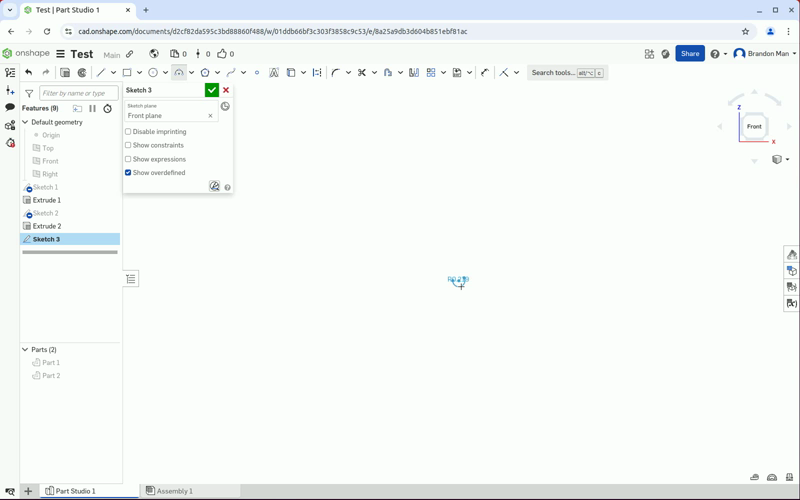
scroll(6)
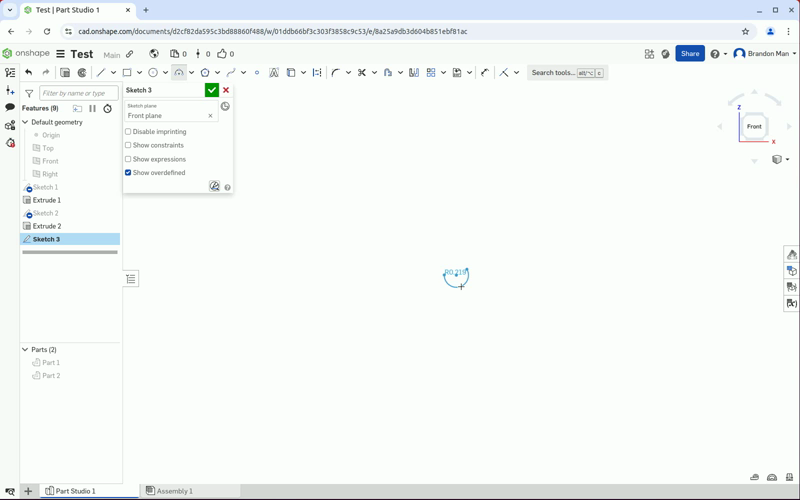
click(461, 286)
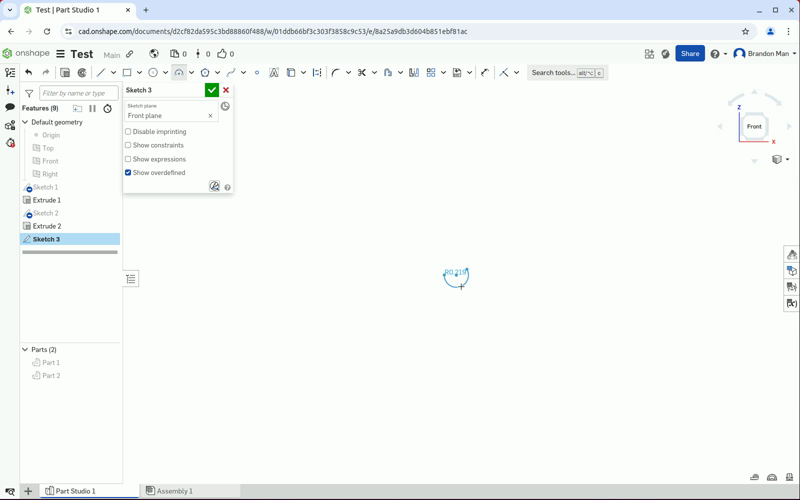
scroll(-6)
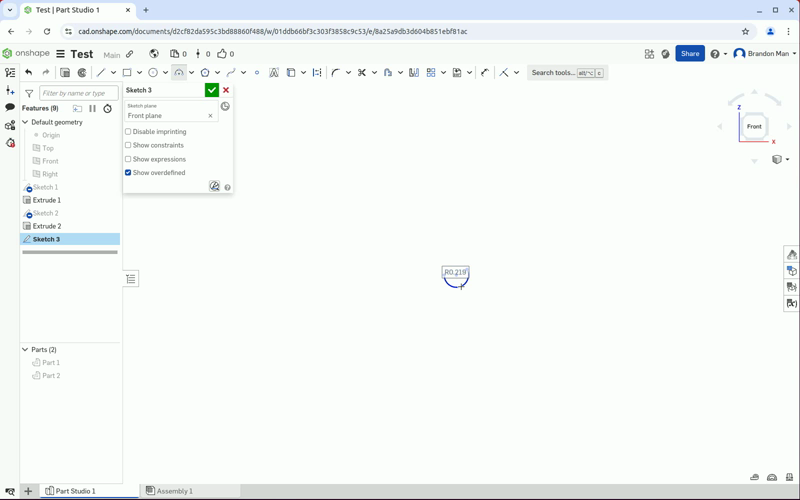
scroll(-6)
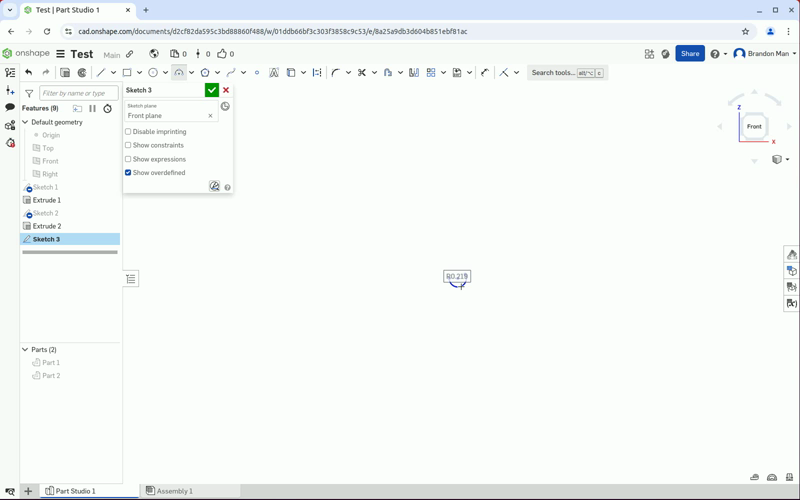
scroll(-6)
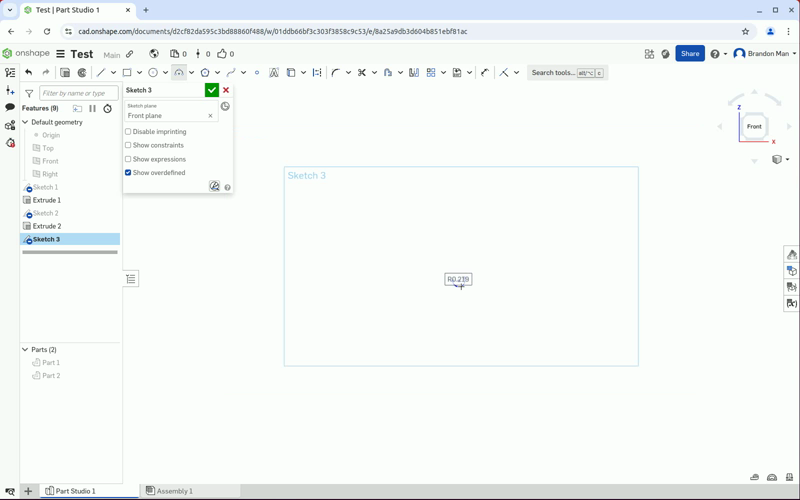
scroll(-6)
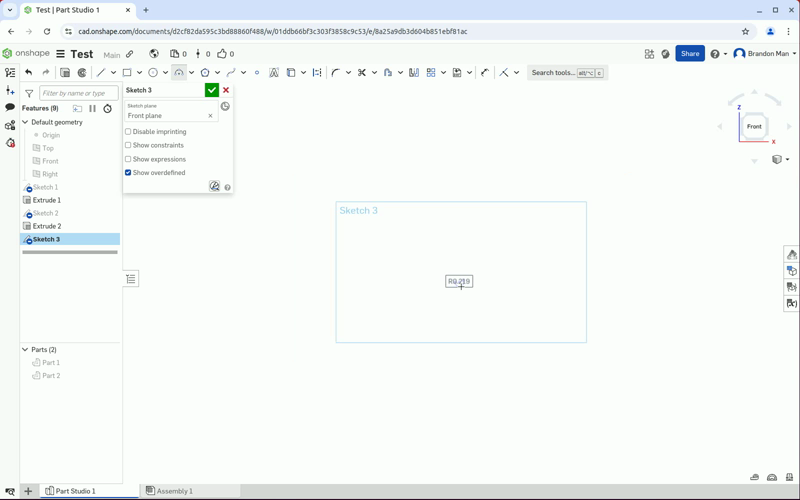
scroll(-6)
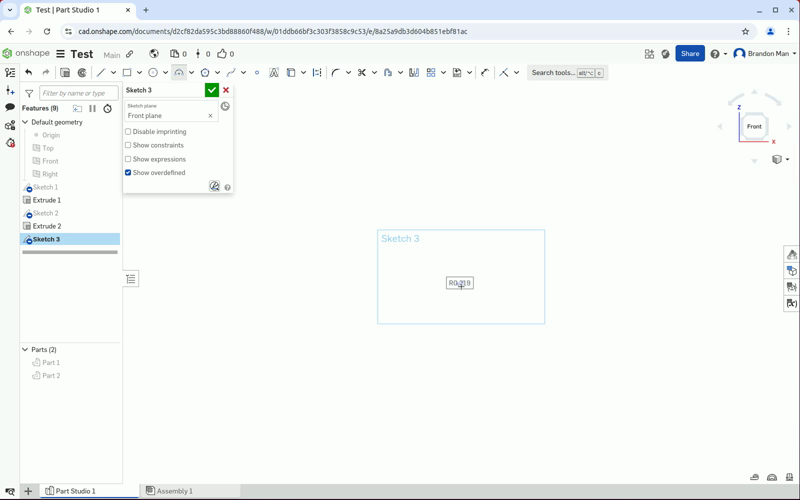
scroll(-6)
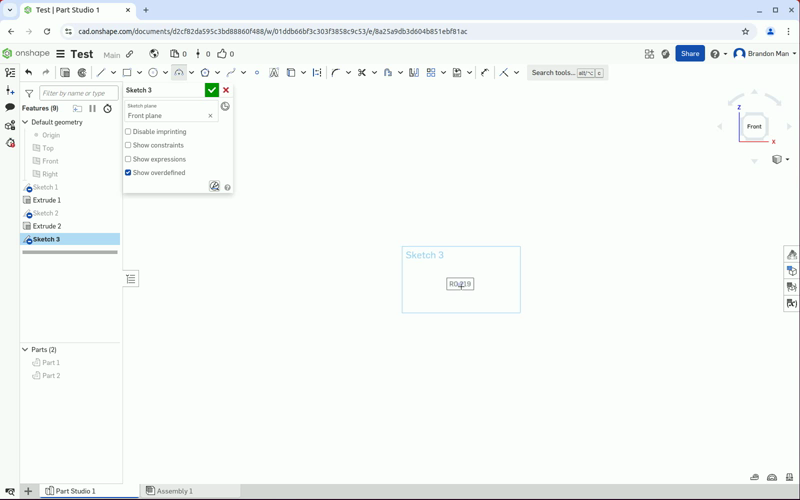
scroll(-6)
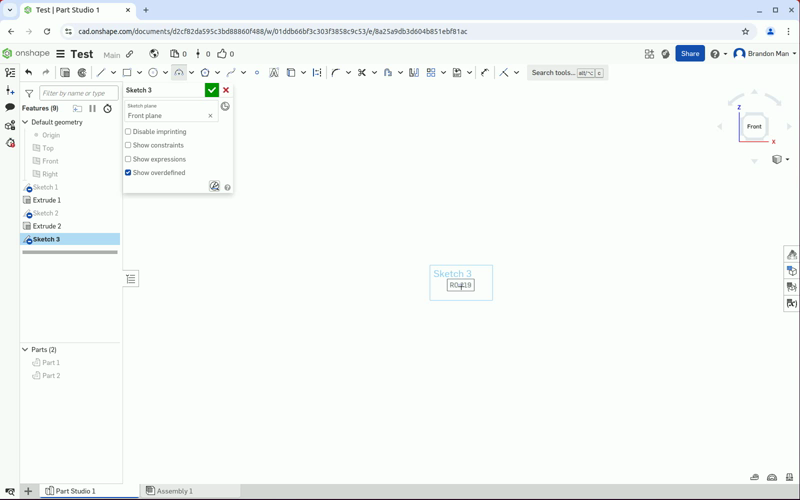
key_up(shift)
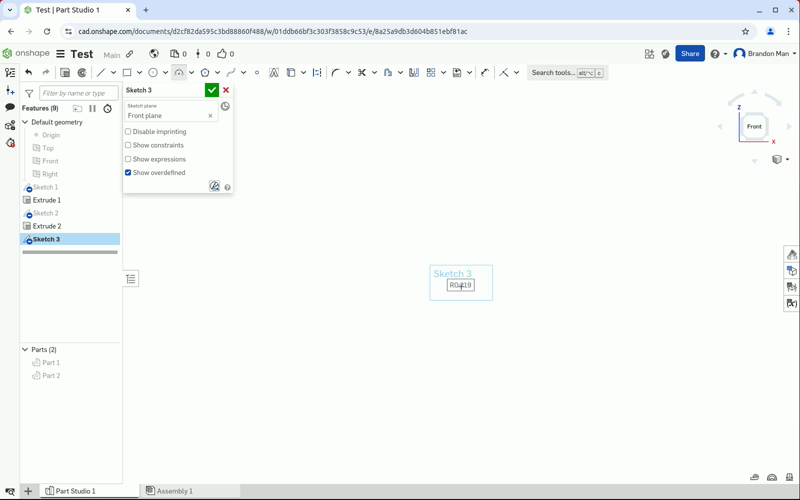
mouse_move(461, 284)
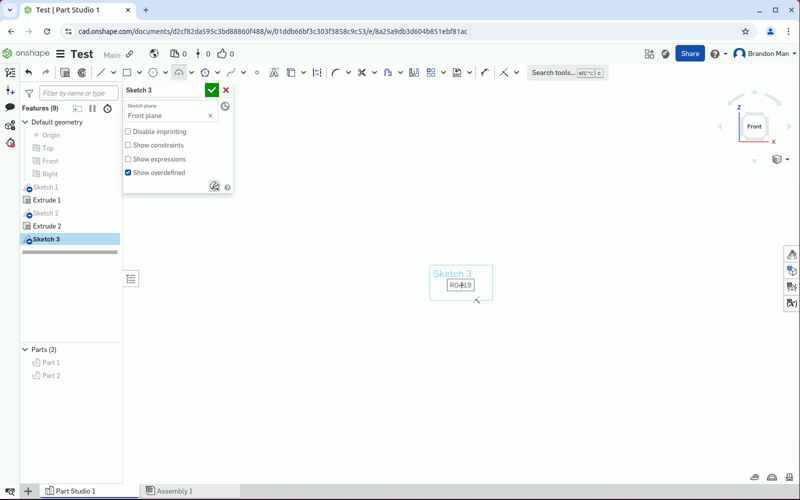
scroll(6)
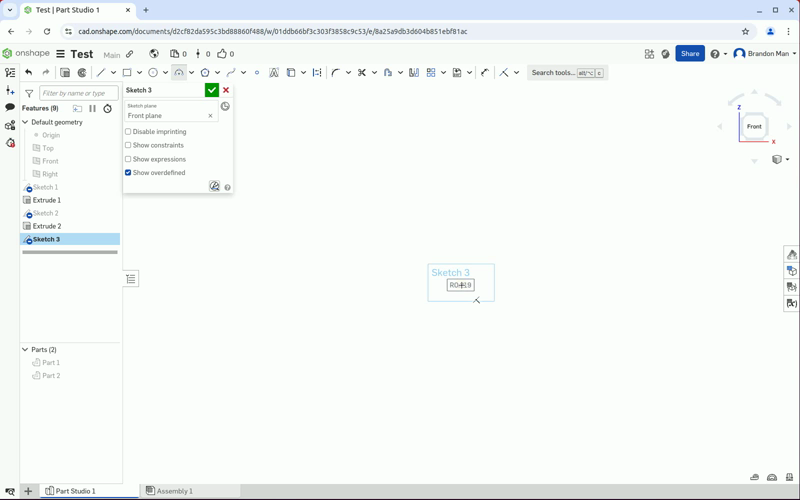
scroll(6)
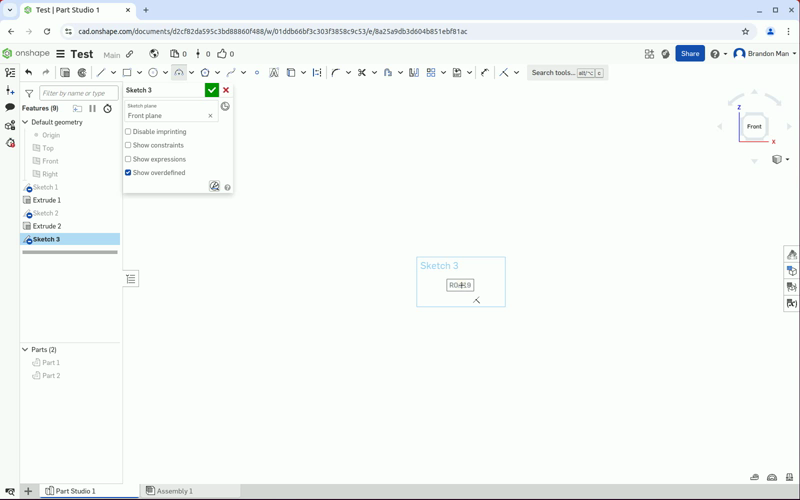
scroll(6)
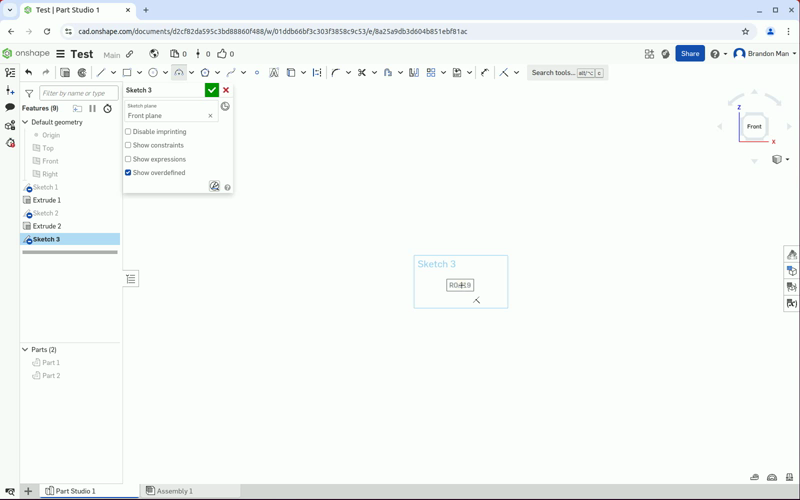
scroll(6)
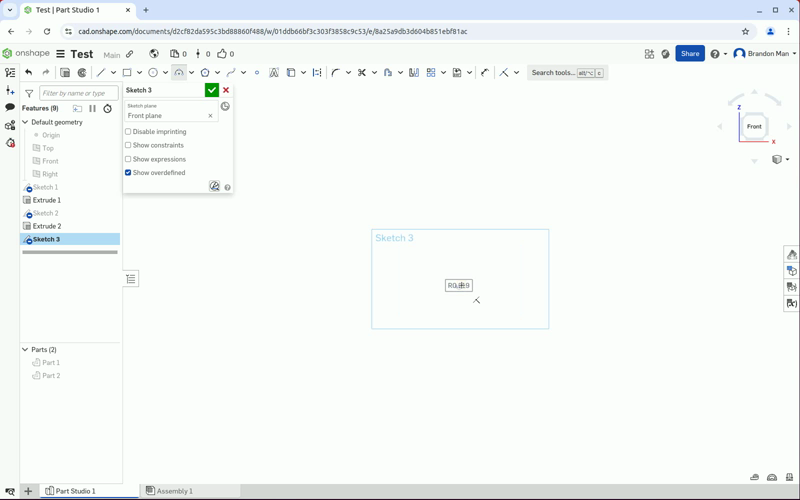
scroll(6)
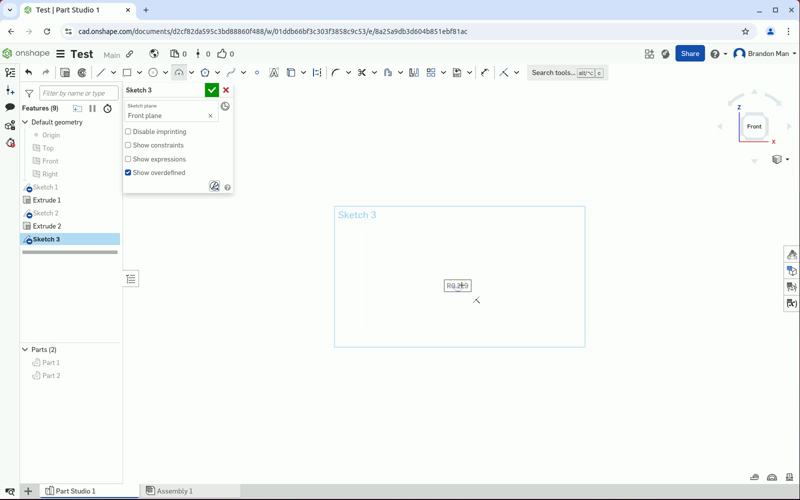
scroll(6)
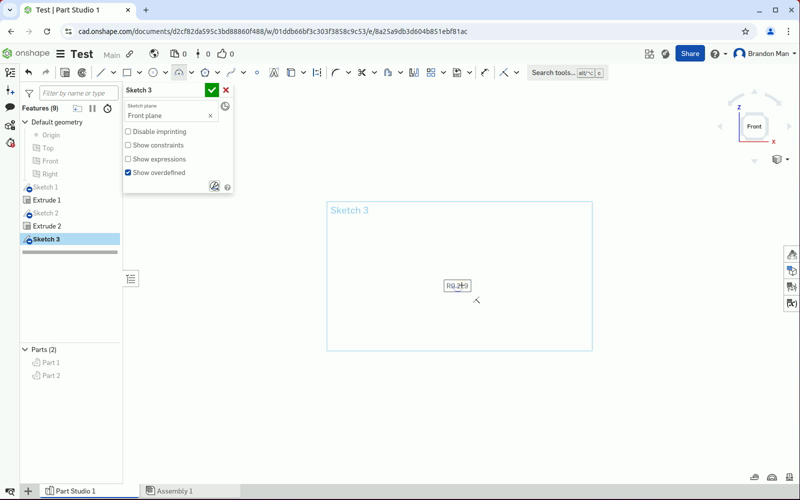
scroll(6)
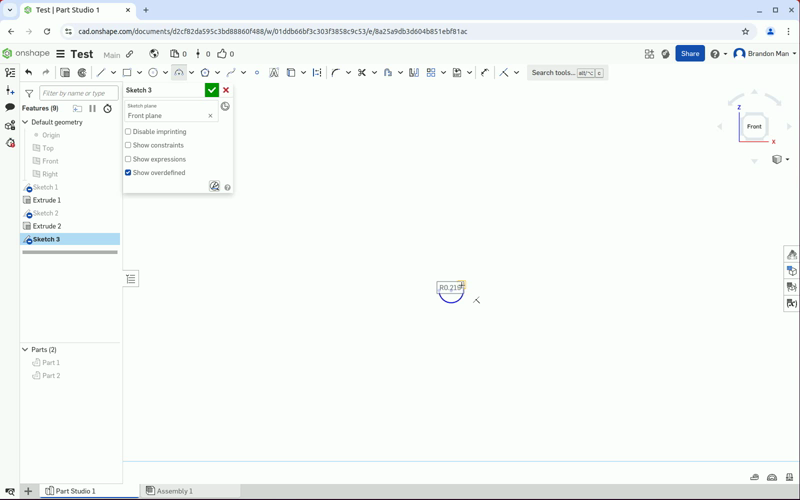
click(461, 284)
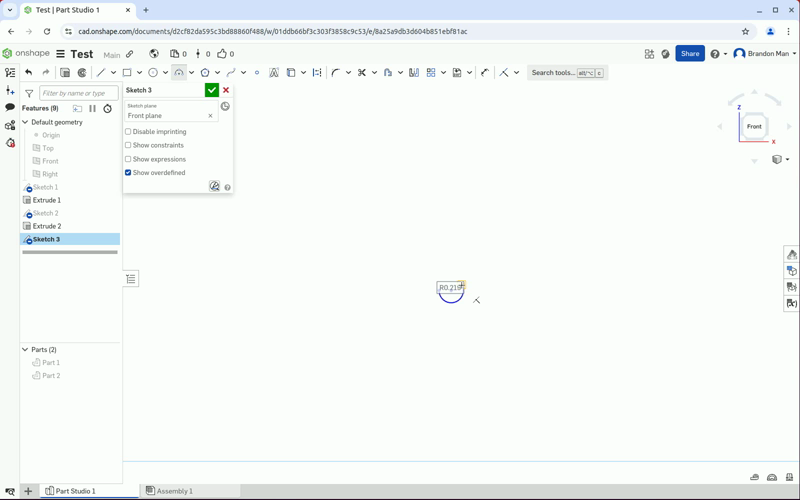
scroll(-6)
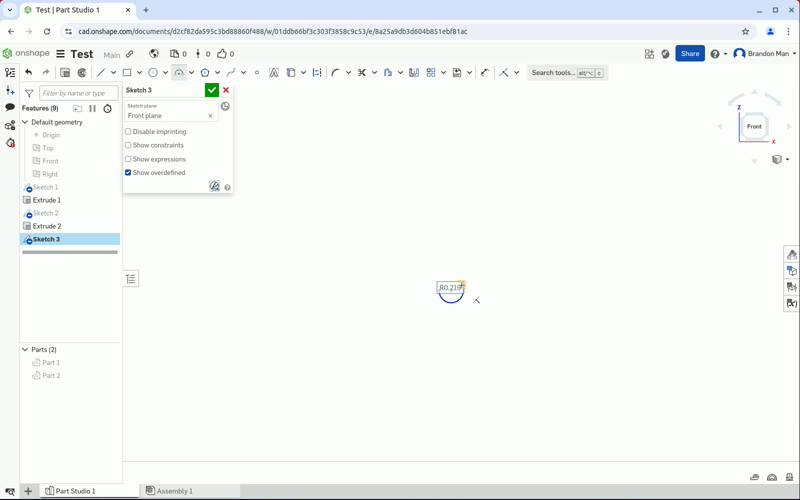
scroll(-6)
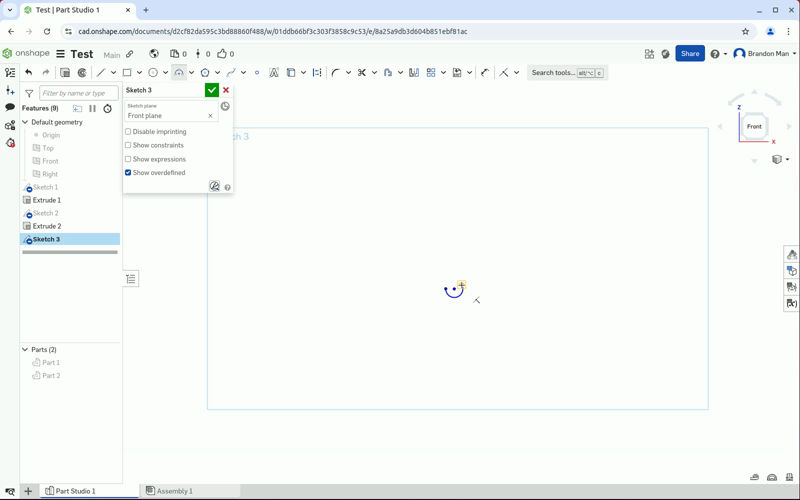
scroll(-6)
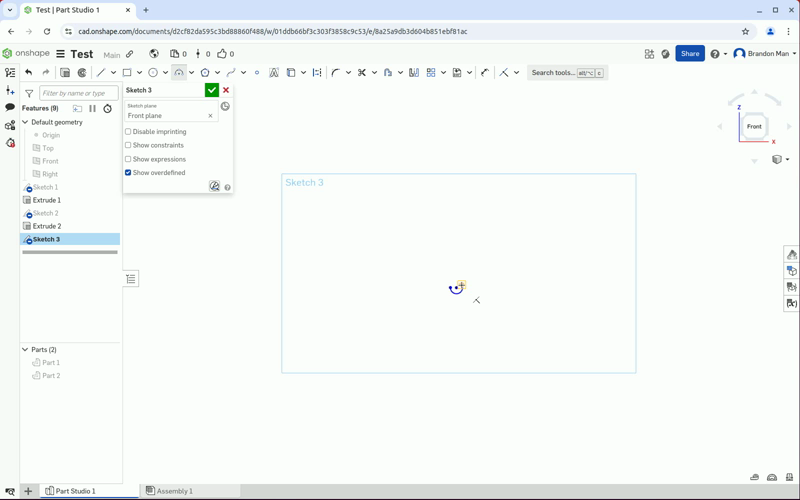
scroll(-6)
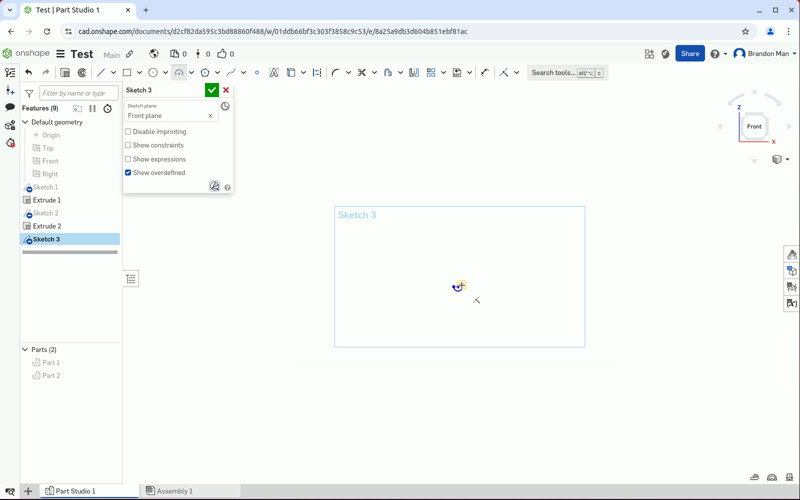
scroll(-6)
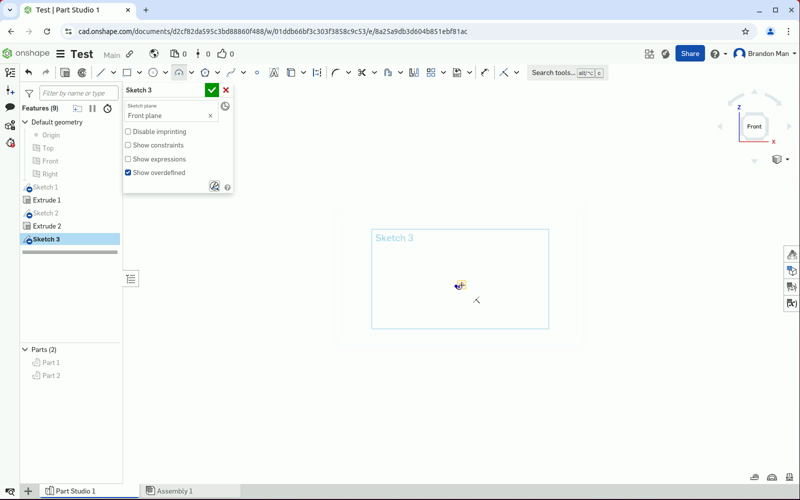
scroll(-6)
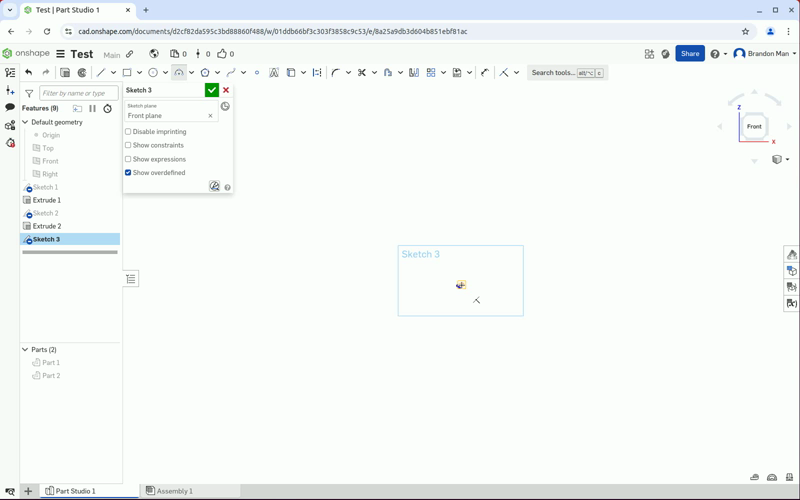
scroll(-6)
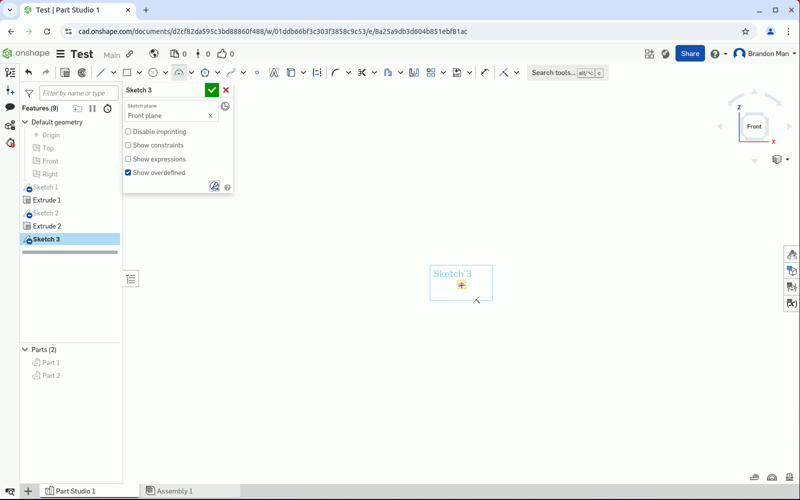
key_down(shift)
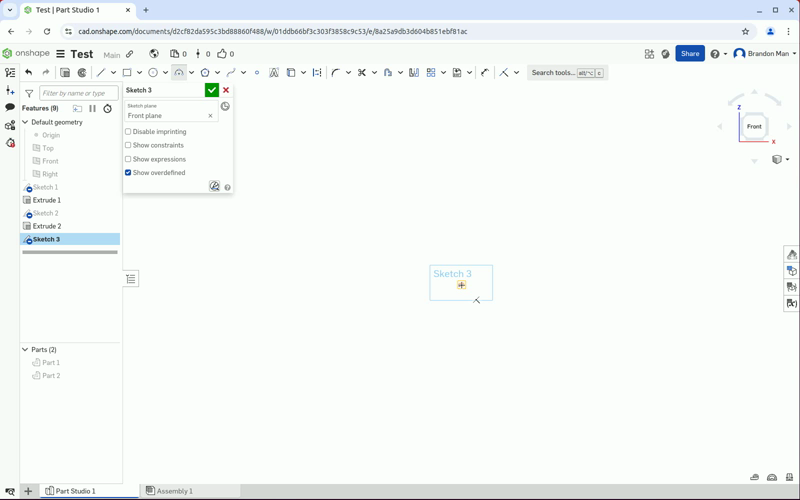
mouse_move(461, 279)
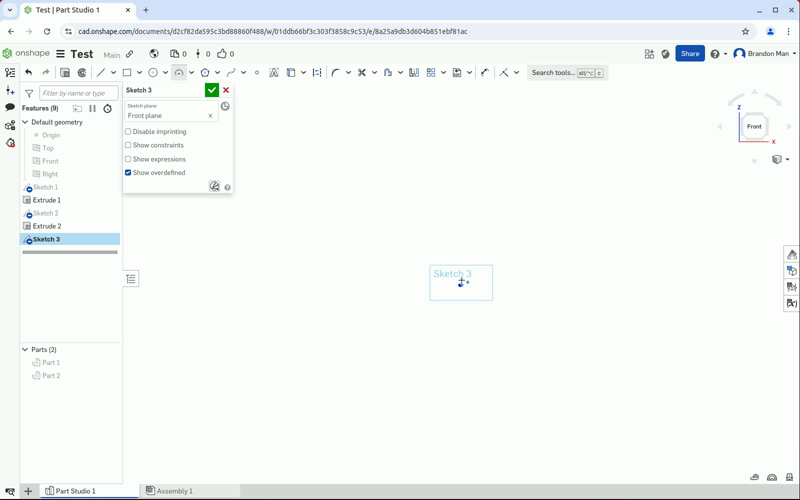
scroll(6)
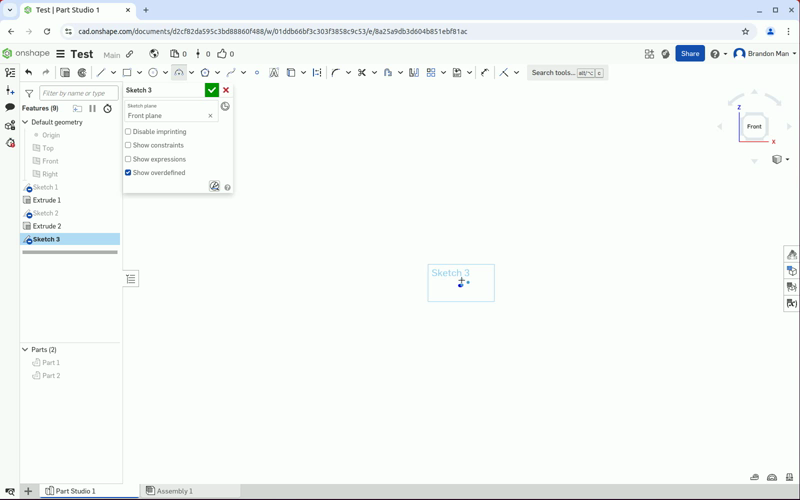
scroll(6)
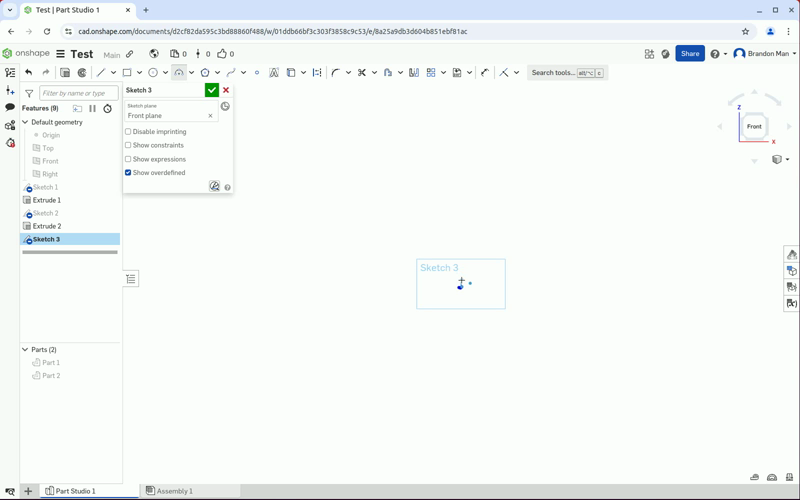
scroll(6)
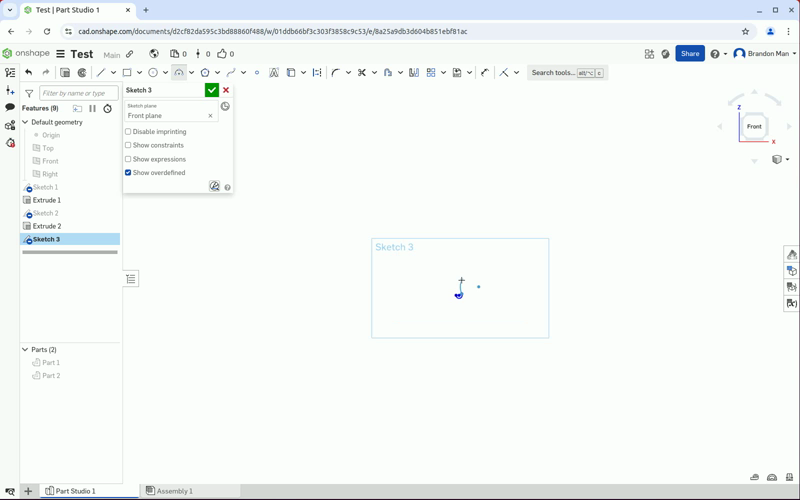
scroll(6)
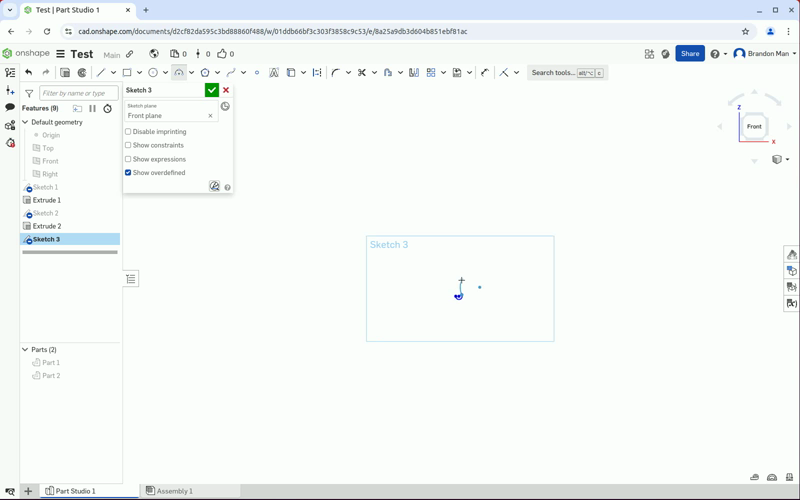
scroll(6)
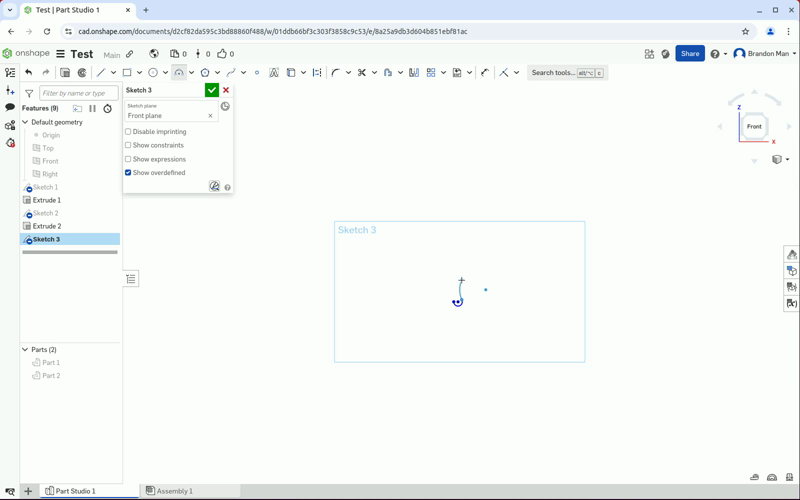
scroll(6)
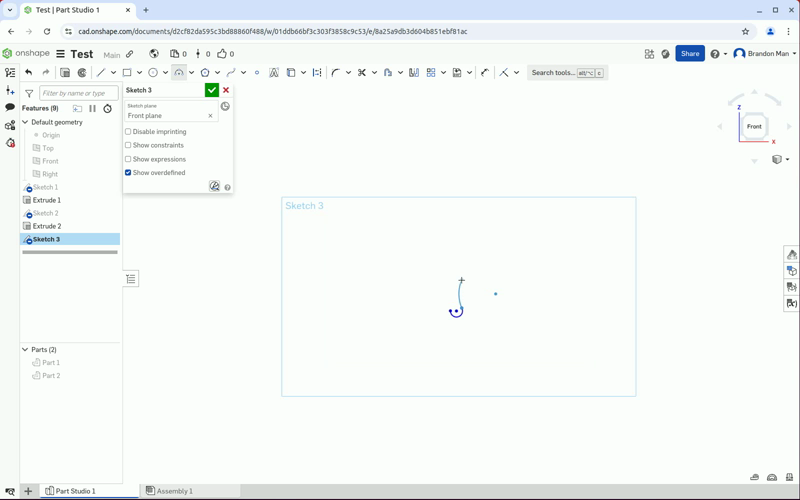
scroll(6)
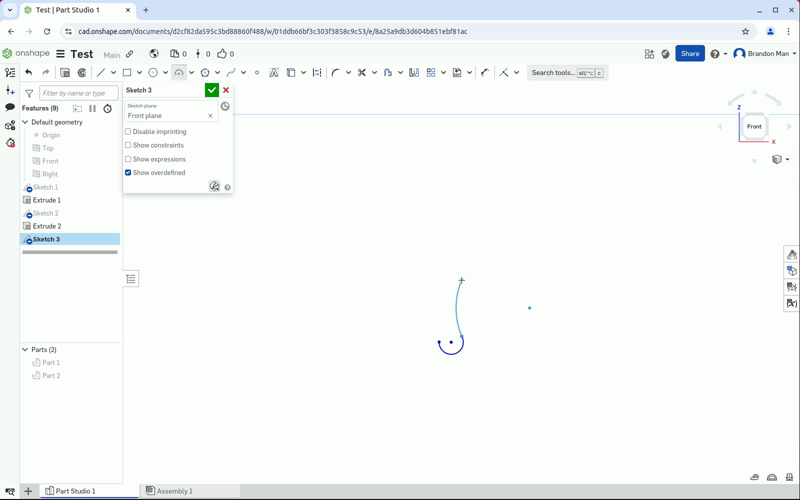
click(461, 279)
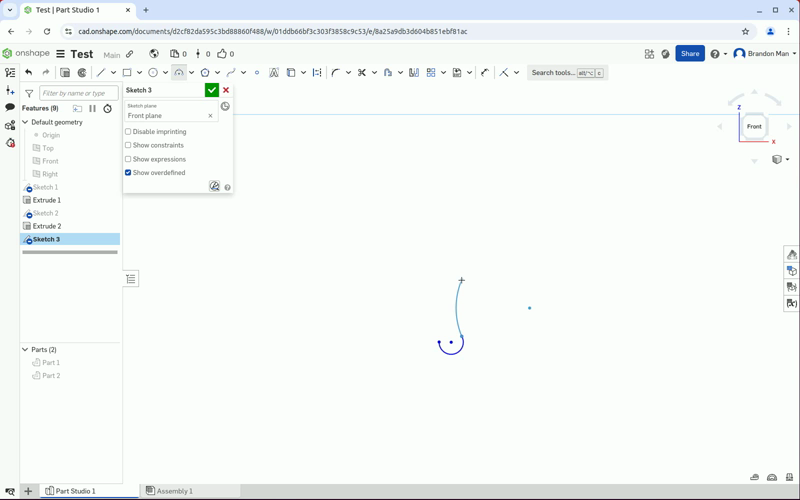
scroll(-6)
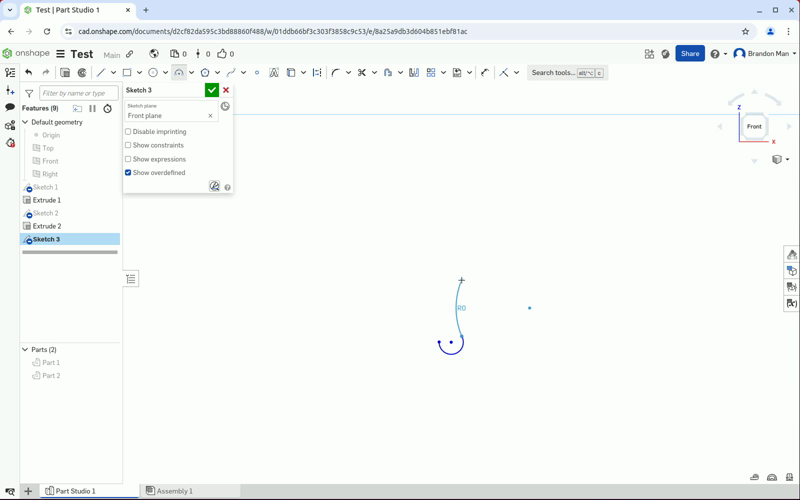
scroll(-6)
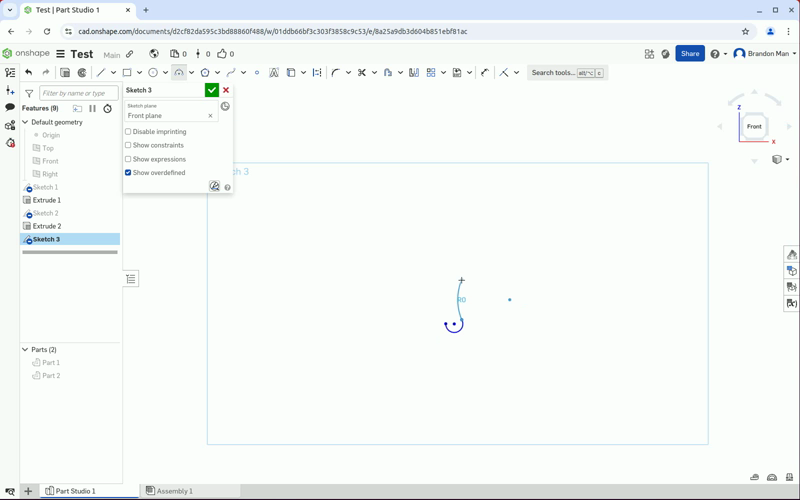
scroll(-6)
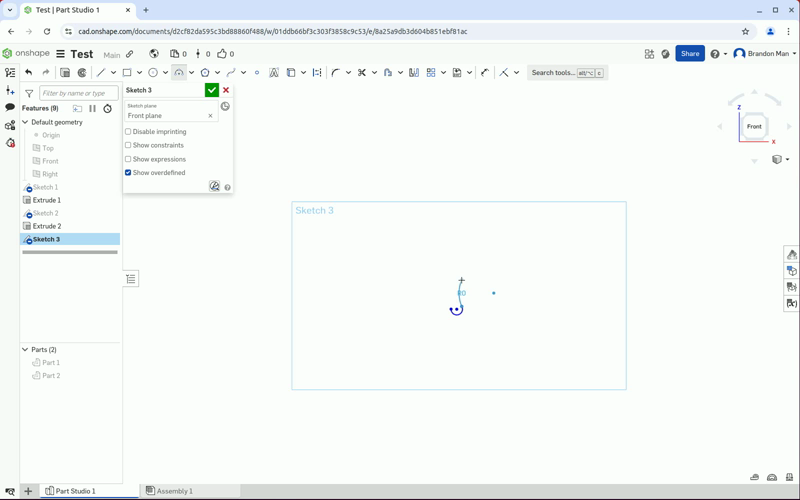
scroll(-6)
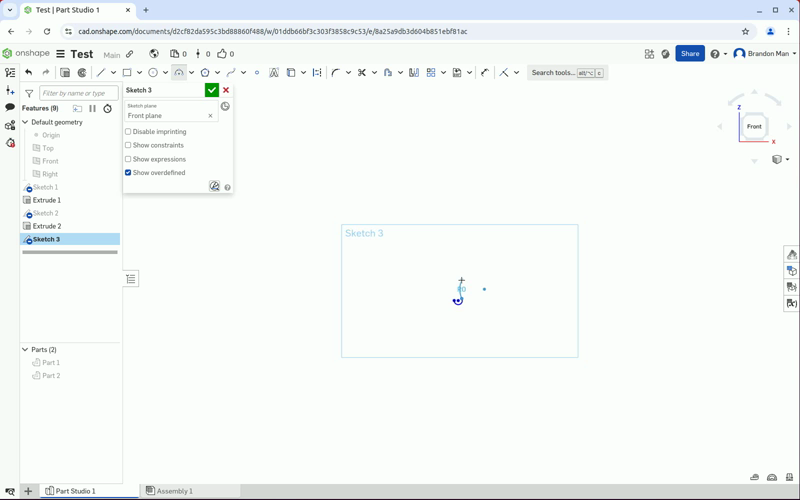
scroll(-6)
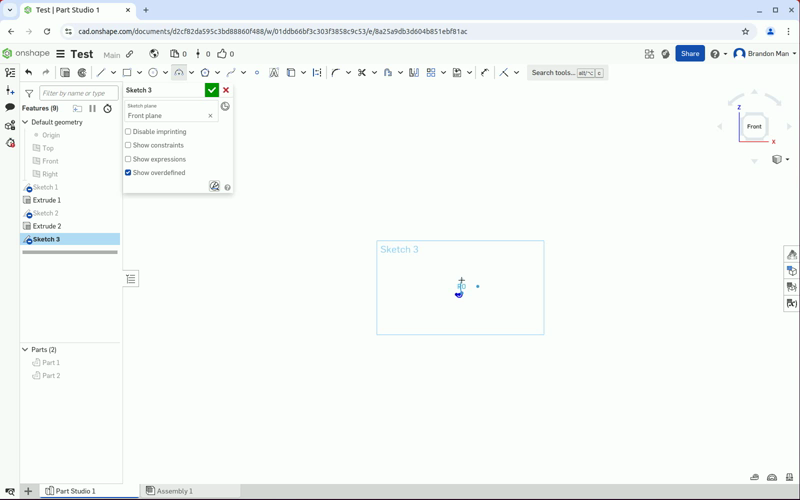
scroll(-6)
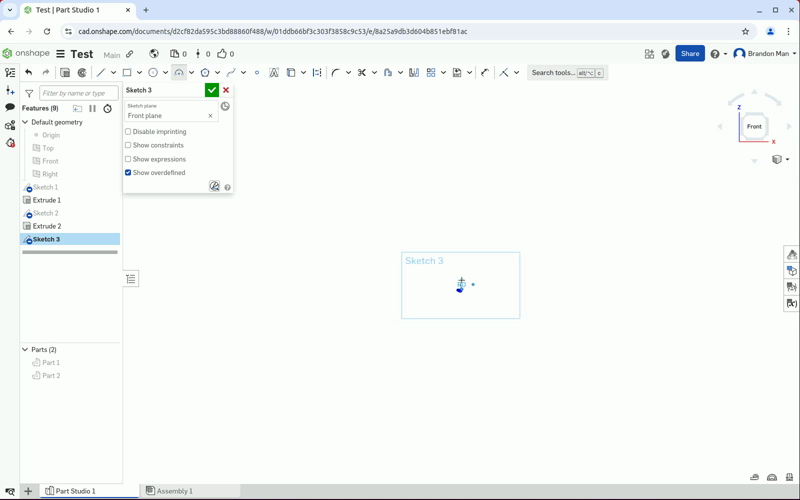
scroll(-6)
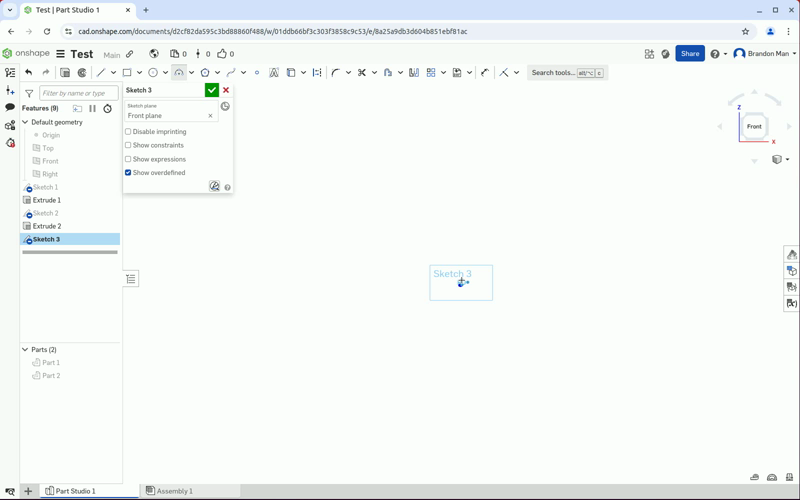
mouse_move(461, 282)
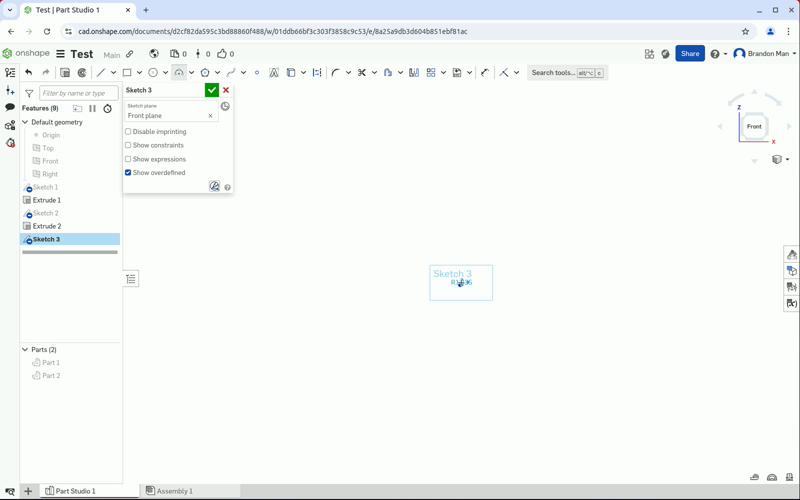
scroll(6)
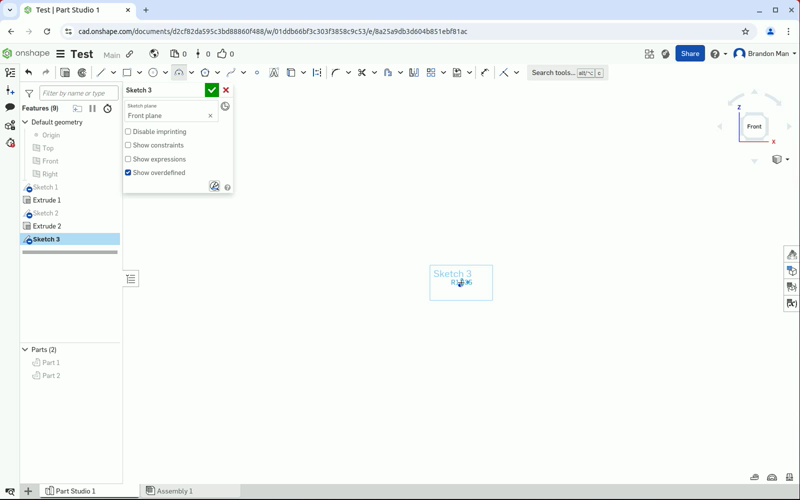
scroll(6)
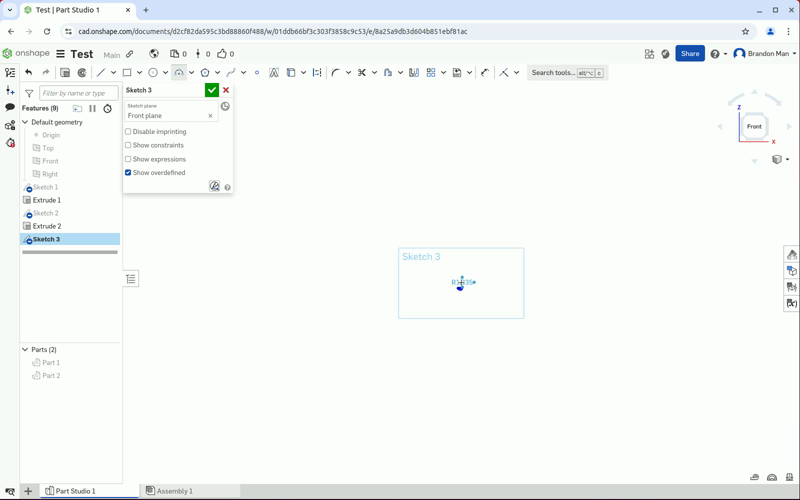
scroll(6)
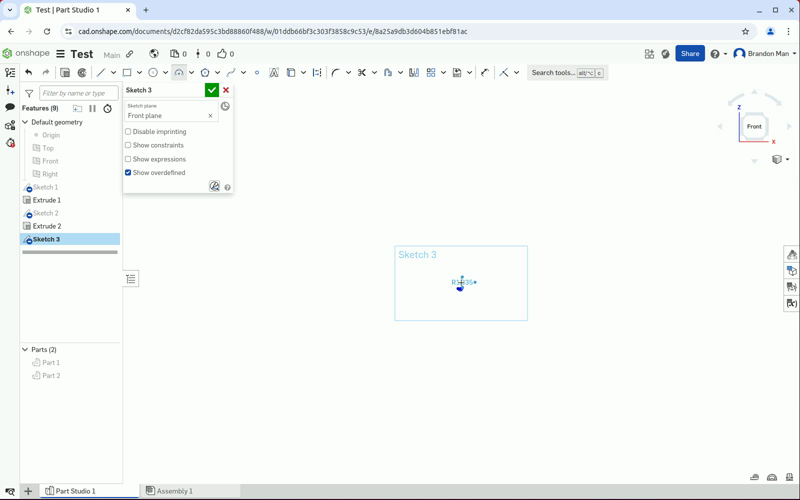
scroll(6)
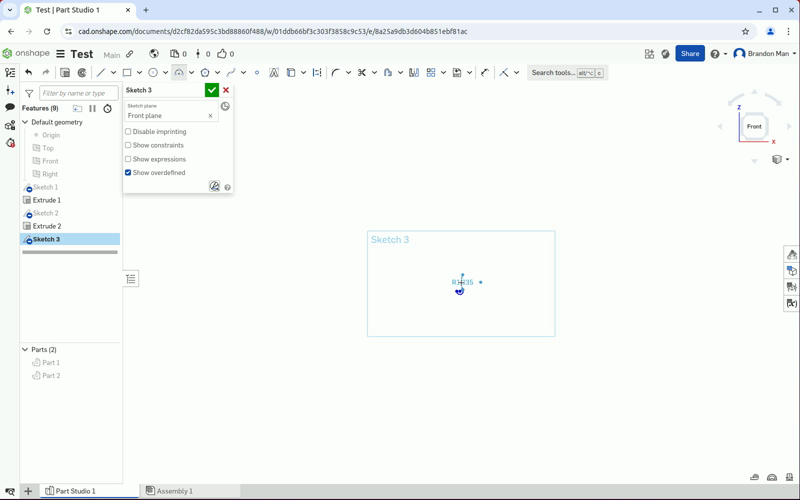
scroll(6)
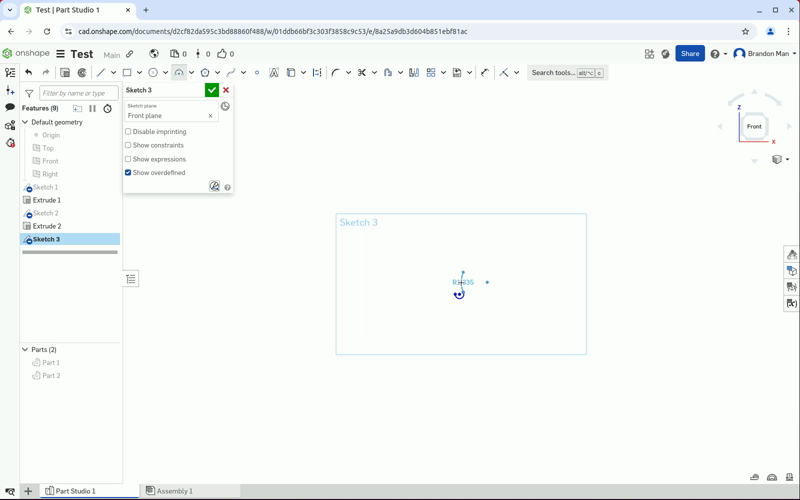
scroll(6)
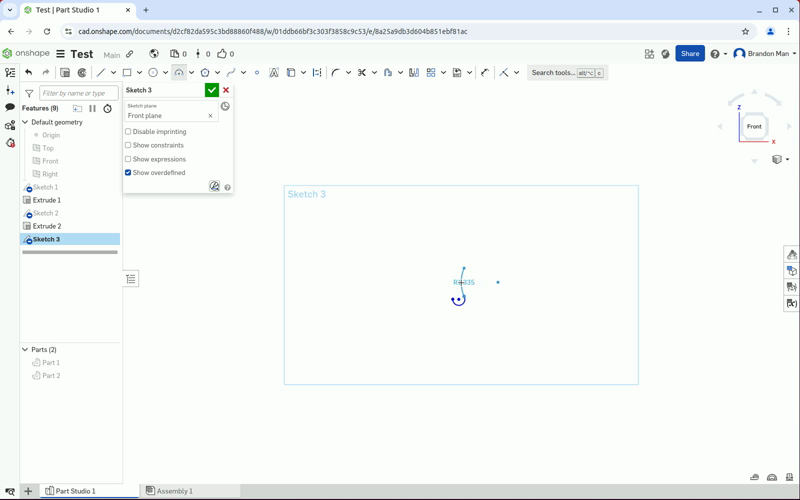
scroll(6)
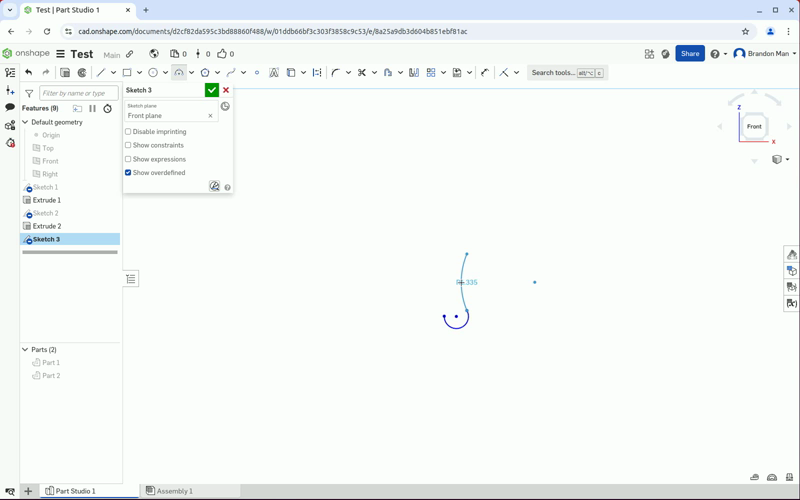
click(461, 282)
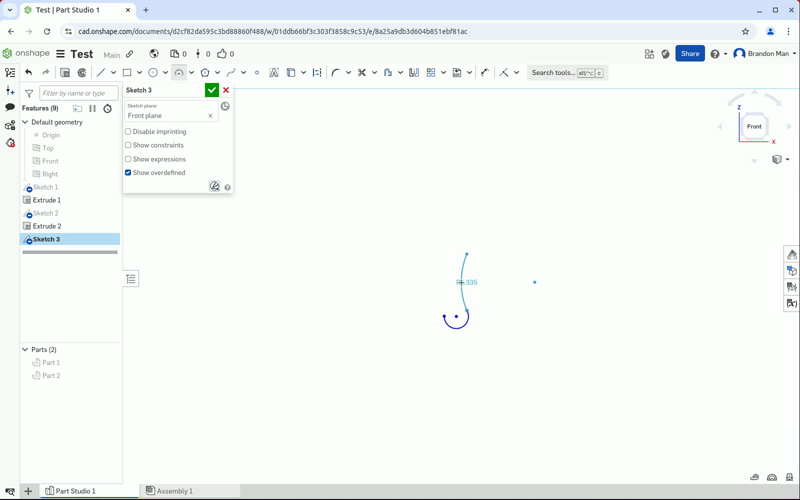
scroll(-6)
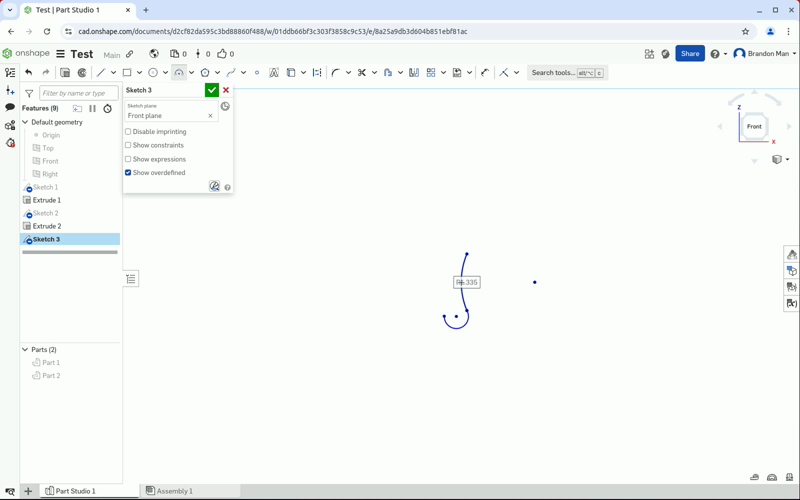
scroll(-6)
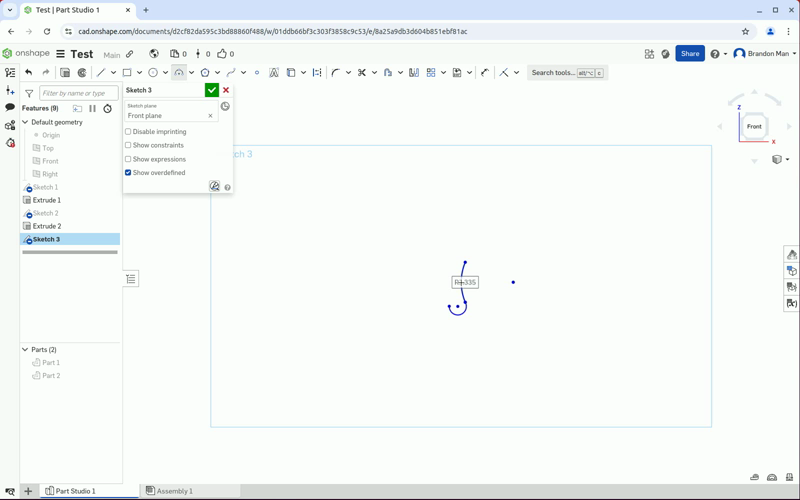
scroll(-6)
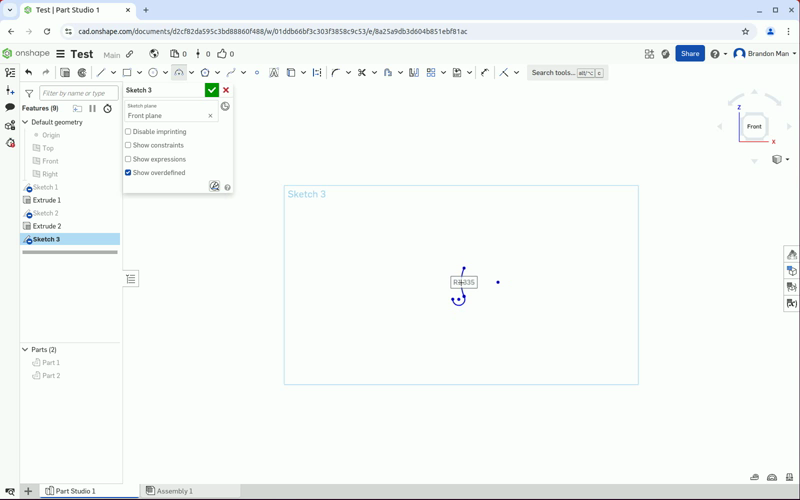
scroll(-6)
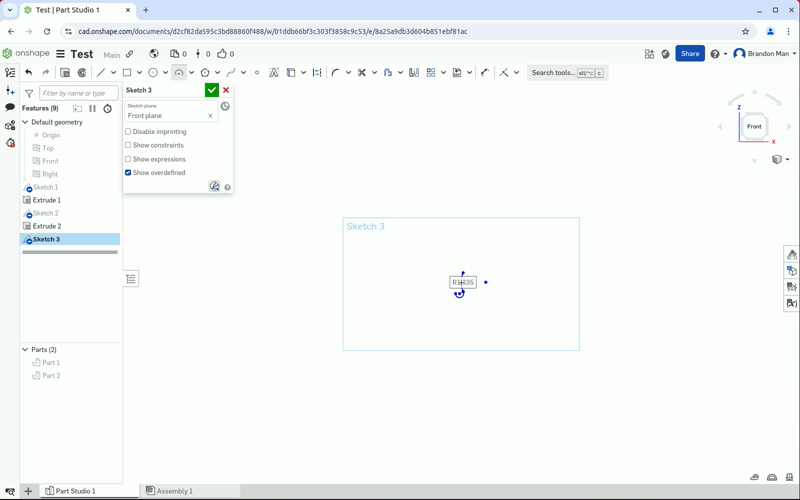
scroll(-6)
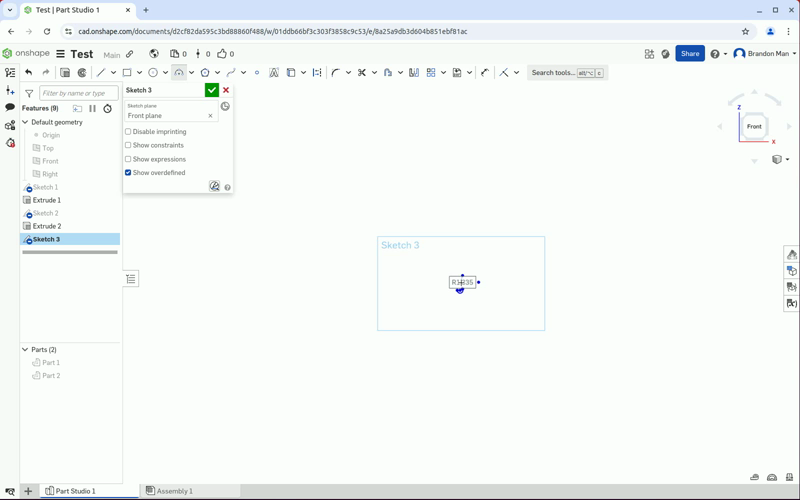
scroll(-6)
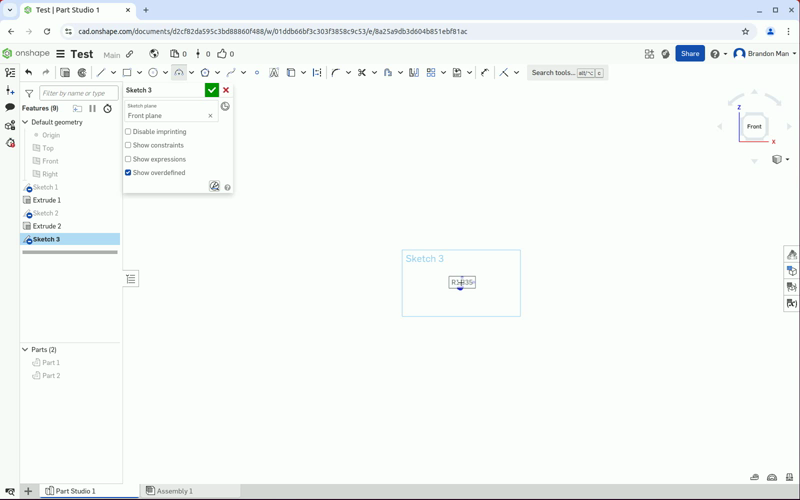
scroll(-6)
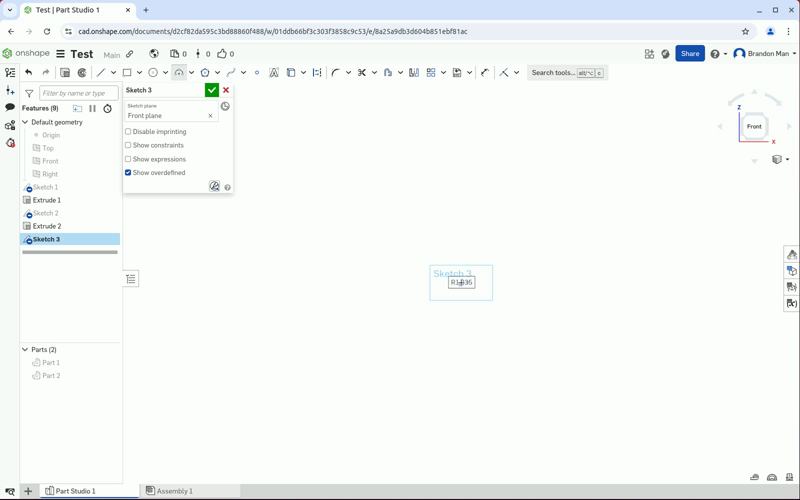
key_up(shift)
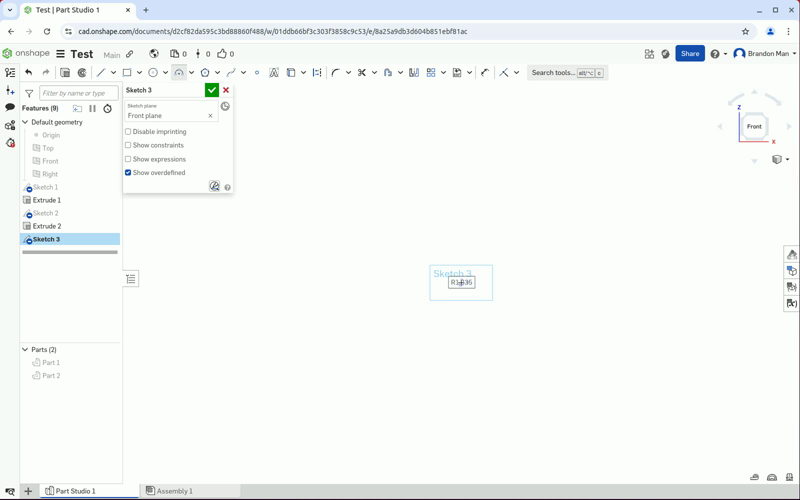
mouse_move(461, 279)
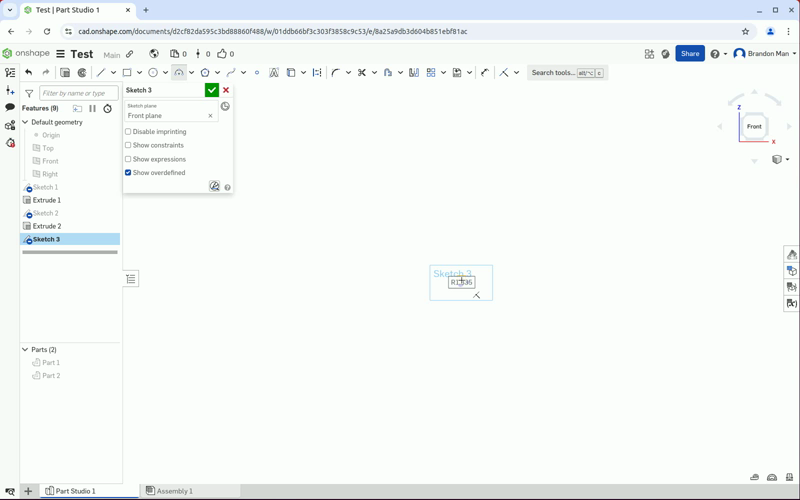
scroll(6)
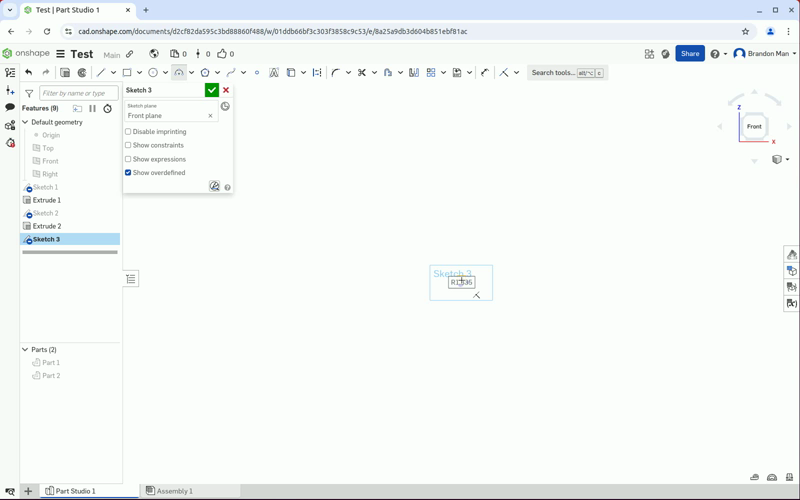
scroll(6)
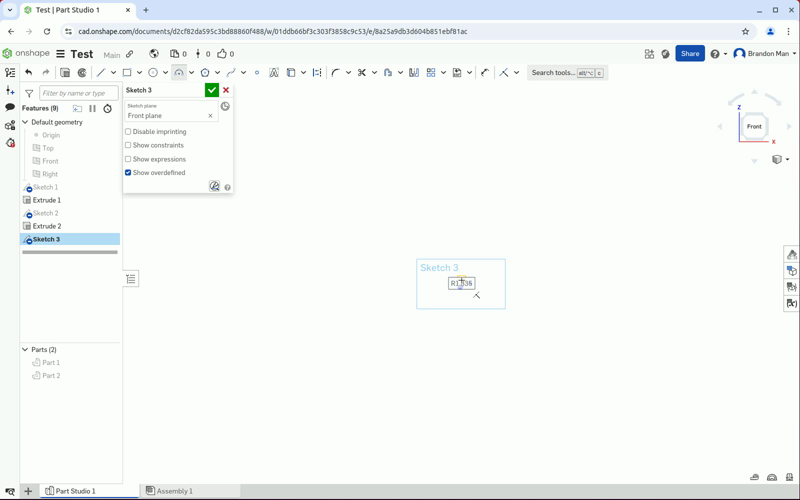
scroll(6)
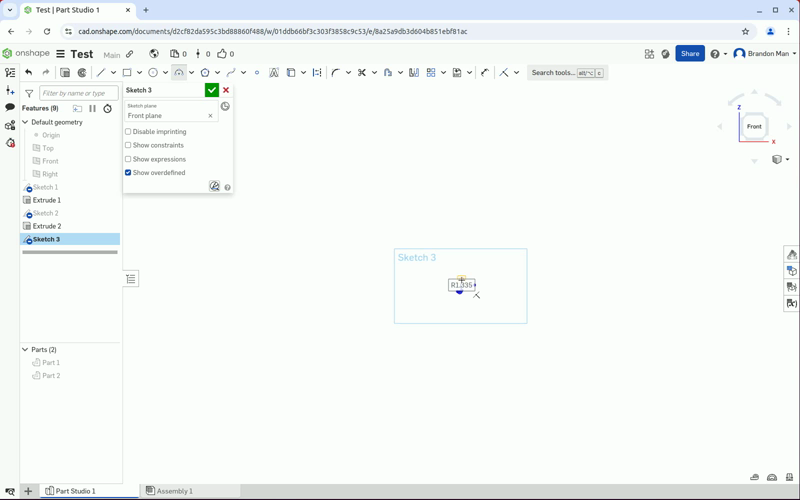
scroll(6)
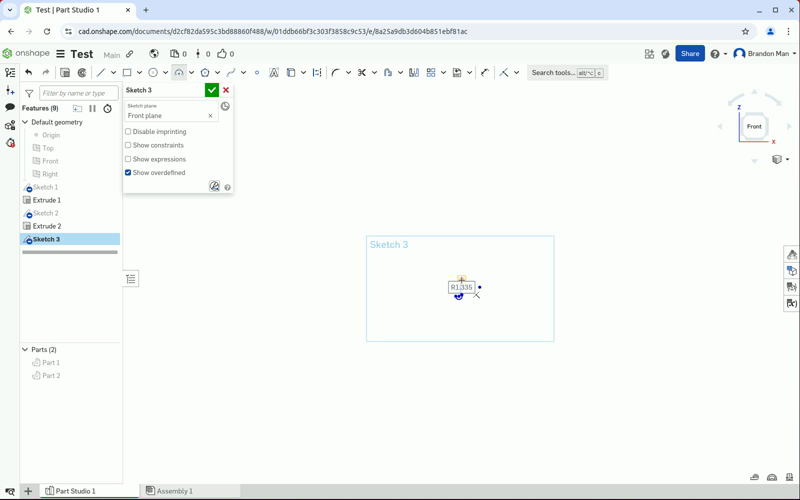
scroll(6)
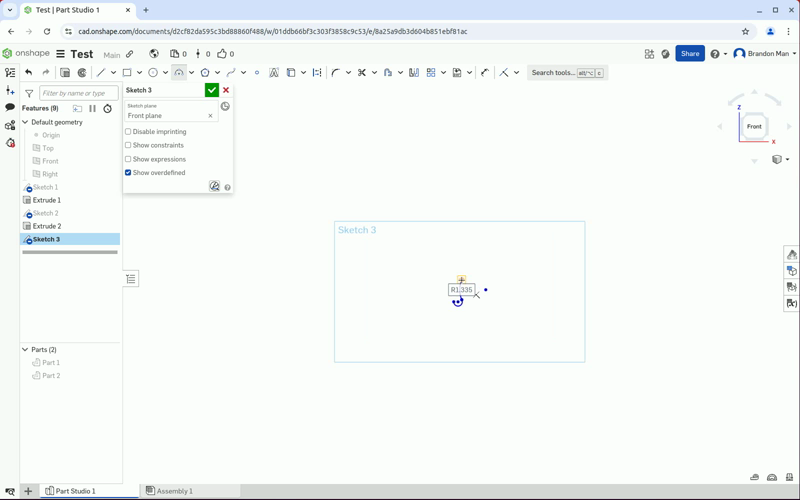
scroll(6)
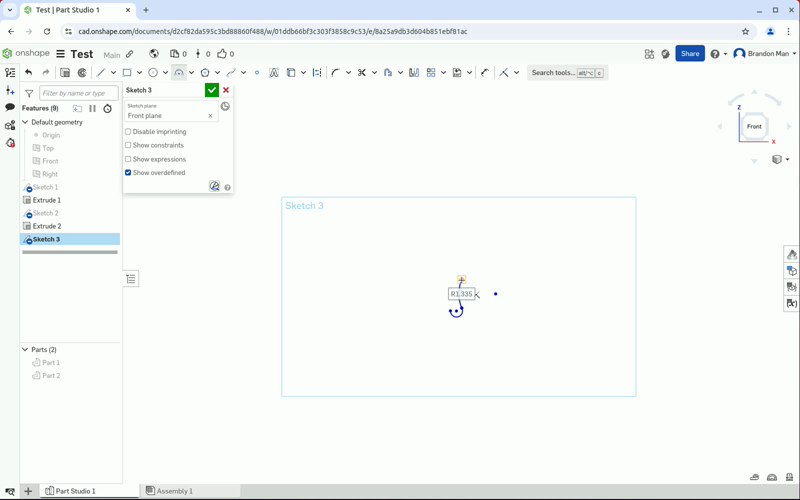
scroll(6)
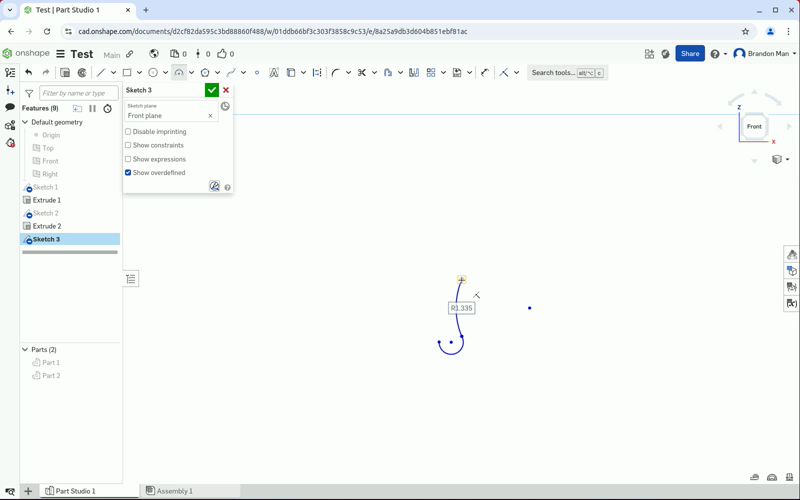
click(461, 279)
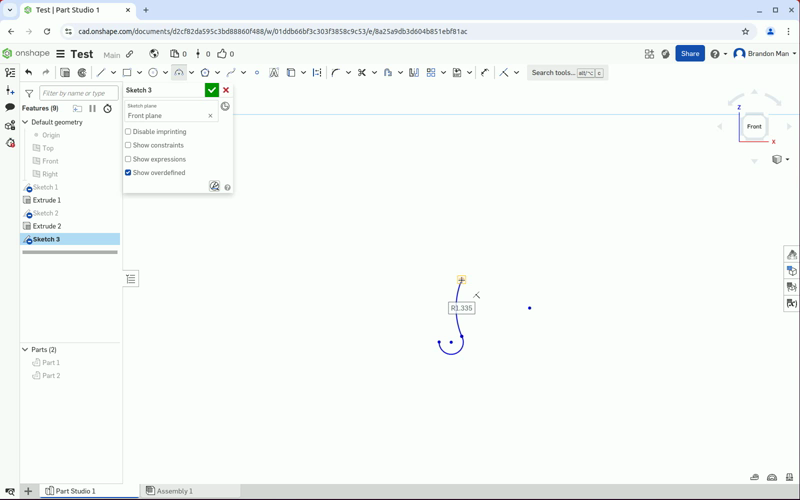
scroll(-6)
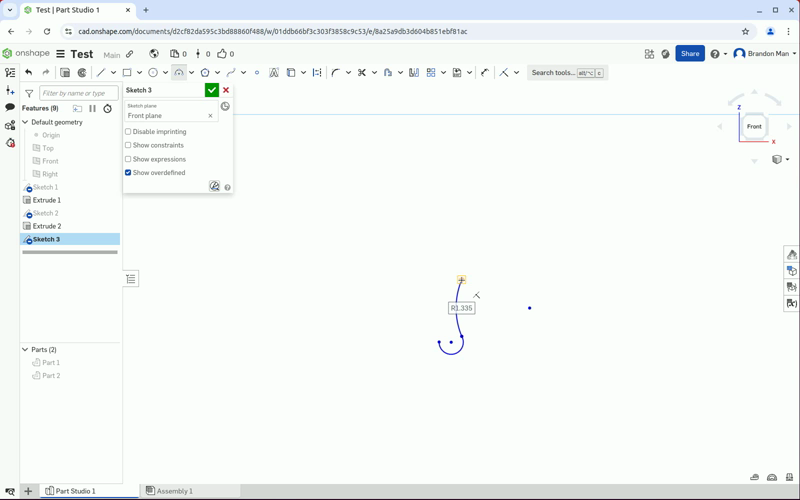
scroll(-6)
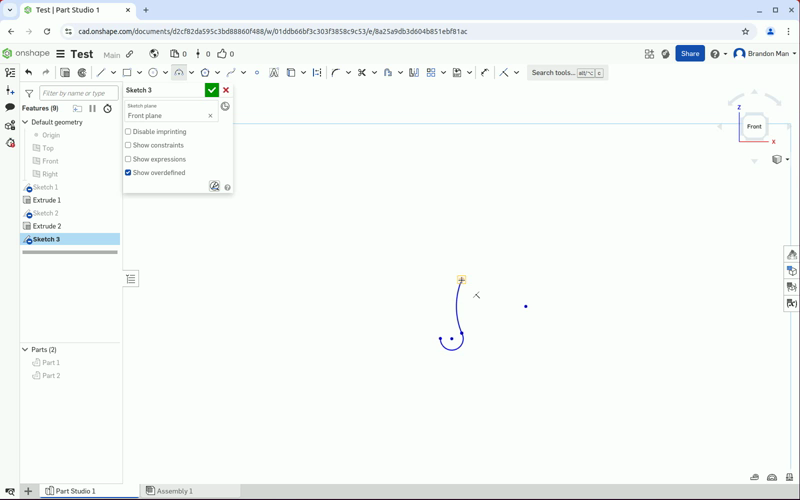
scroll(-6)
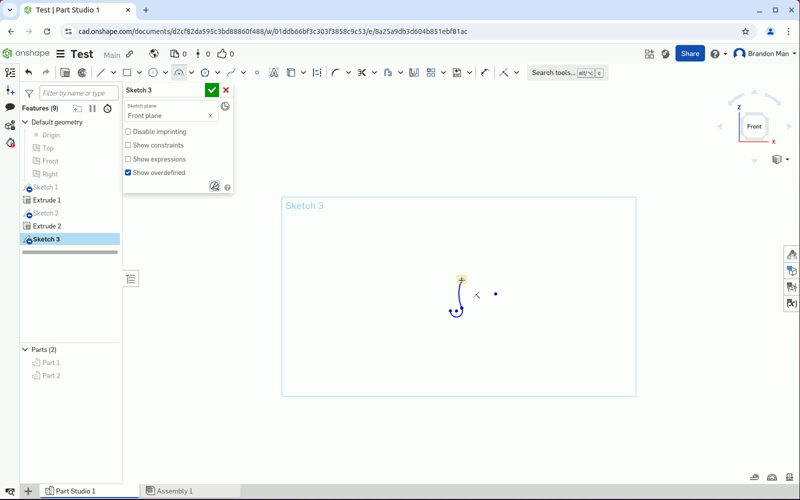
scroll(-6)
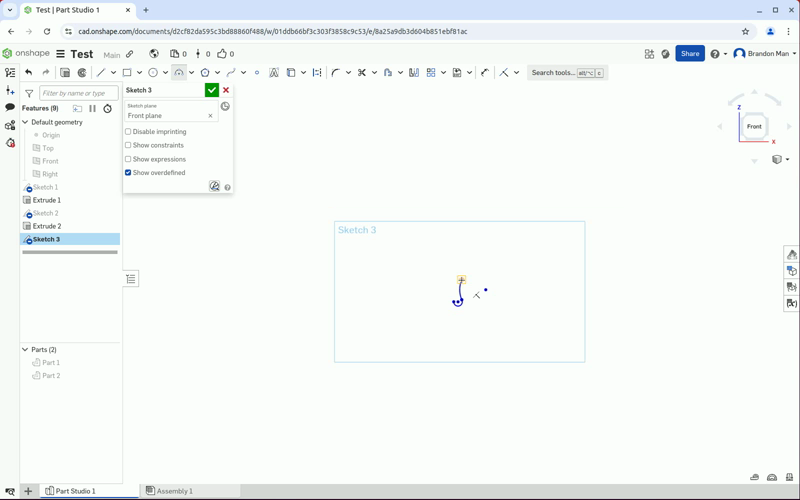
scroll(-6)
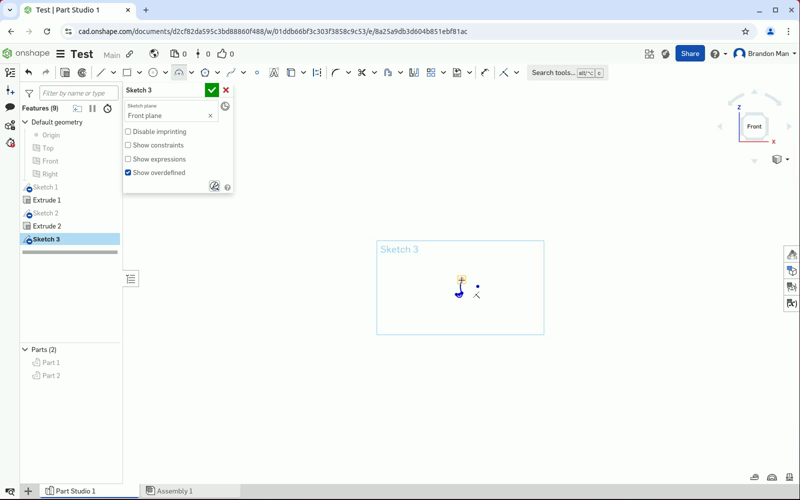
scroll(-6)
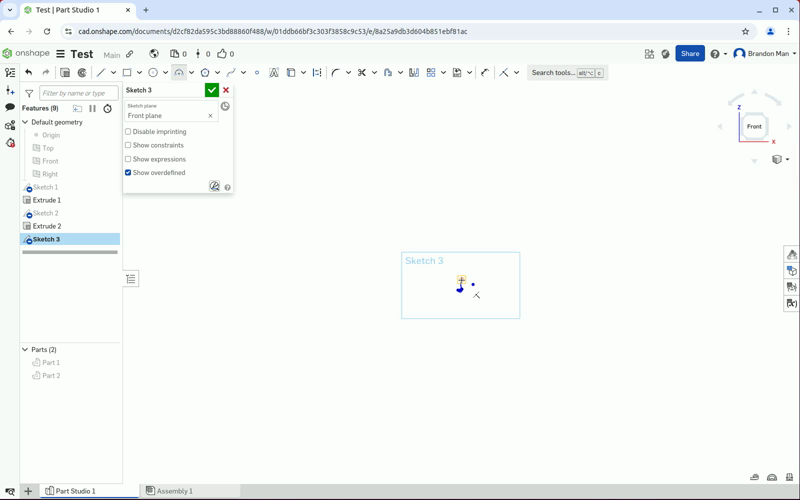
scroll(-6)
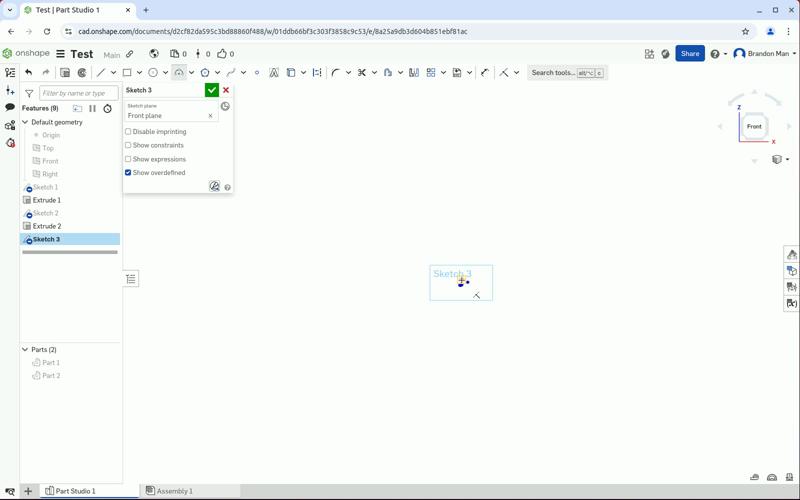
key_down(shift)
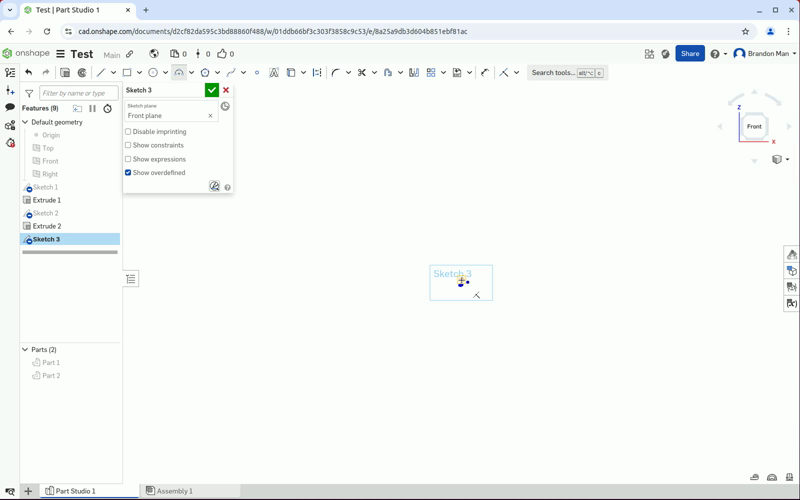
mouse_move(459, 279)
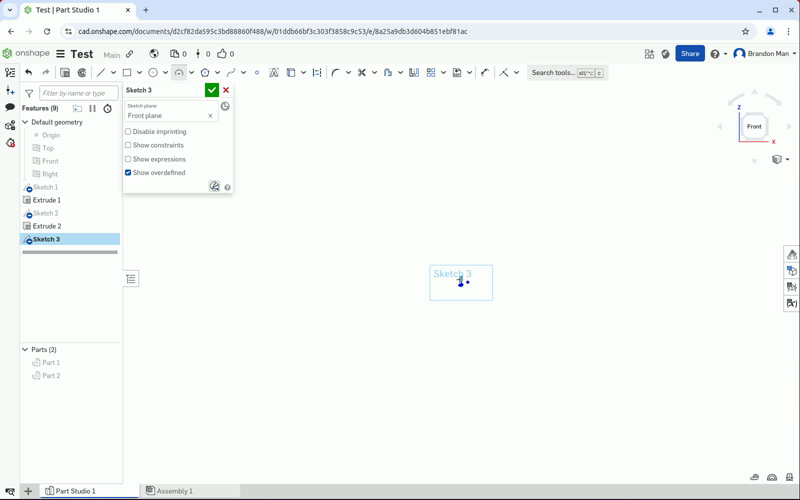
scroll(6)
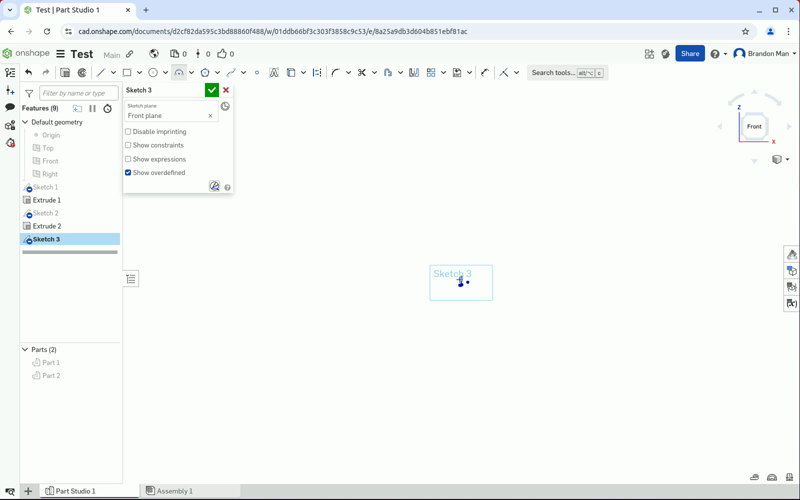
scroll(6)
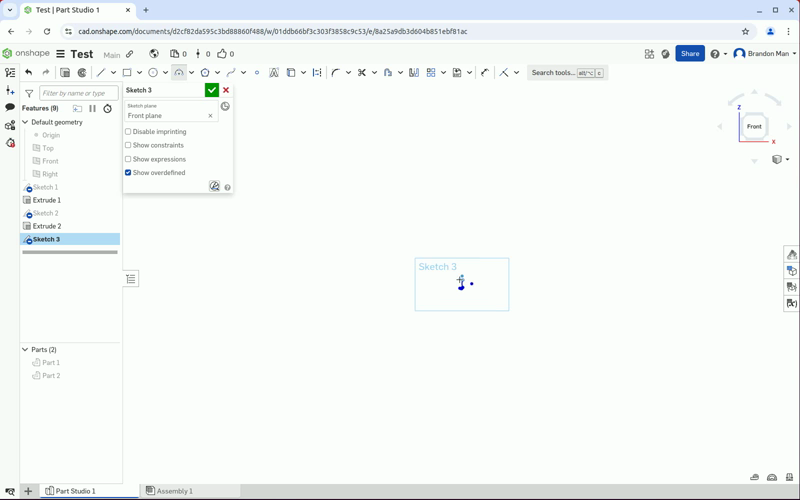
scroll(6)
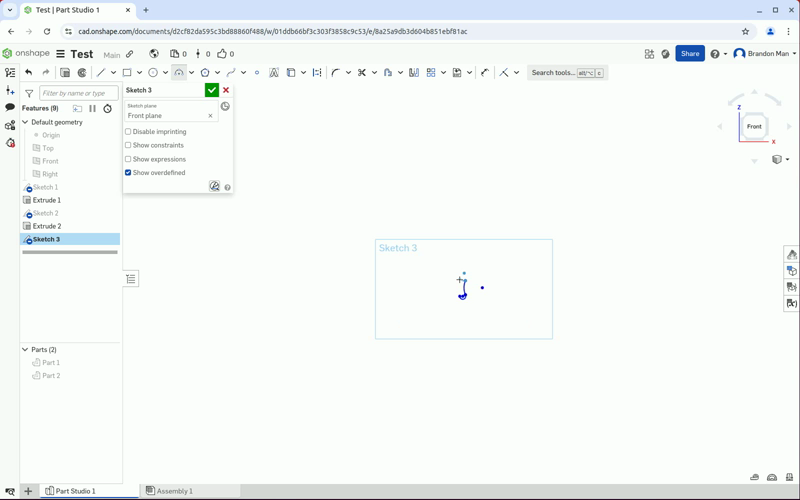
scroll(6)
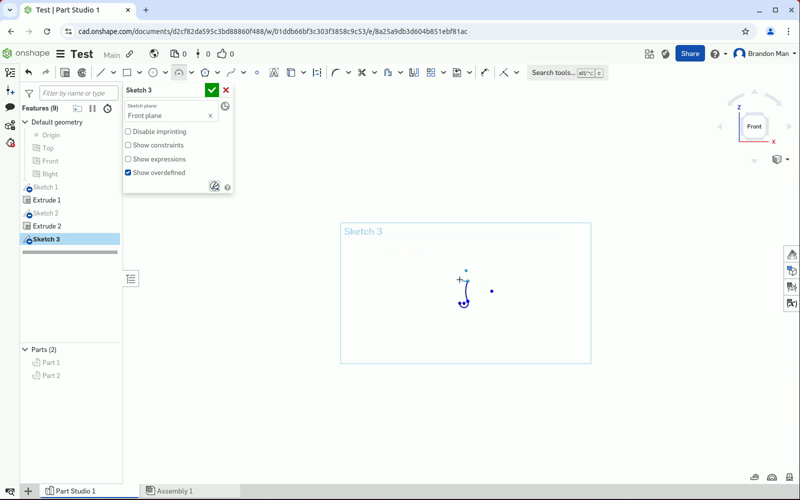
scroll(6)
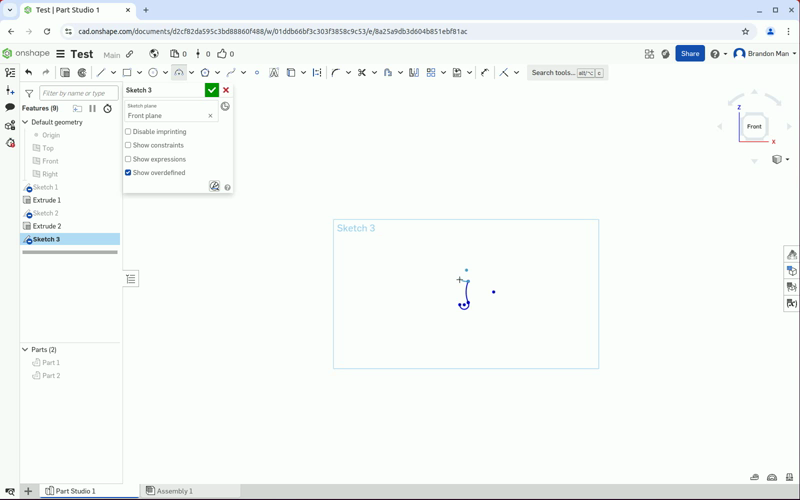
scroll(6)
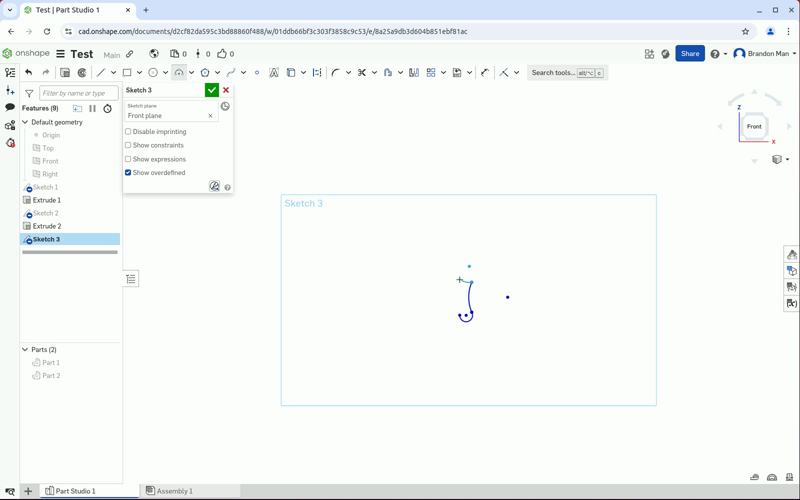
scroll(6)
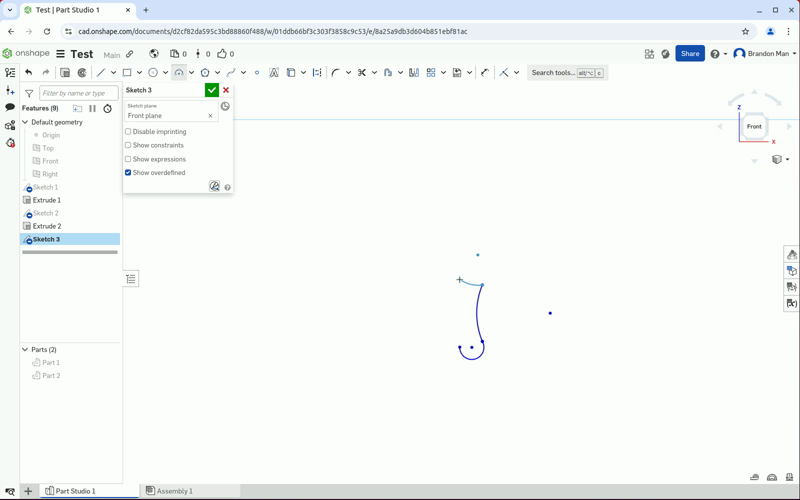
click(459, 279)
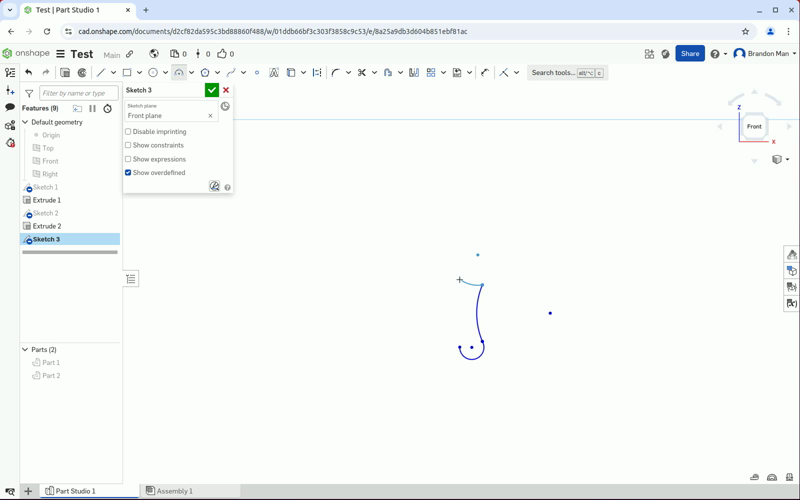
scroll(-6)
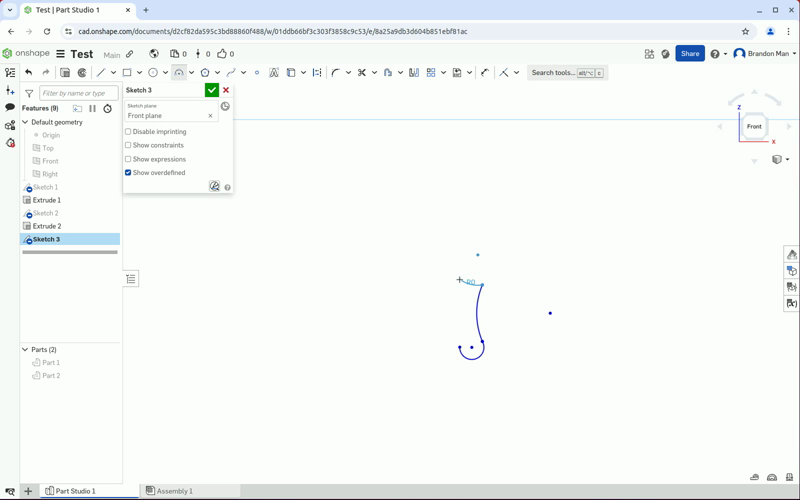
scroll(-6)
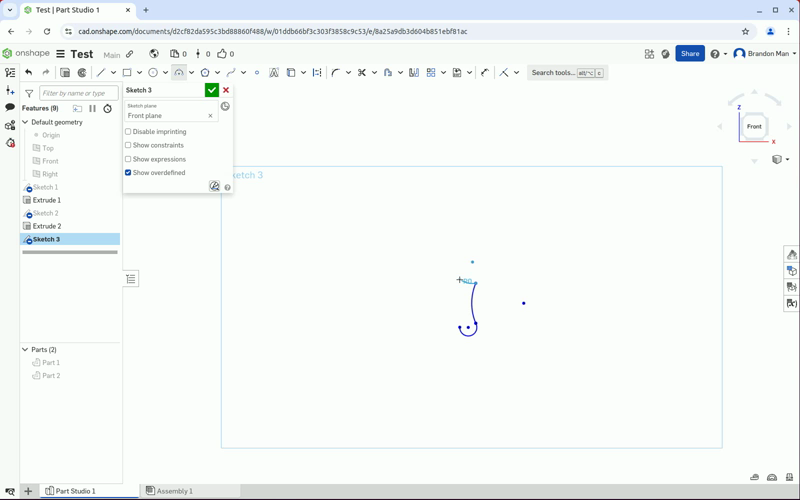
scroll(-6)
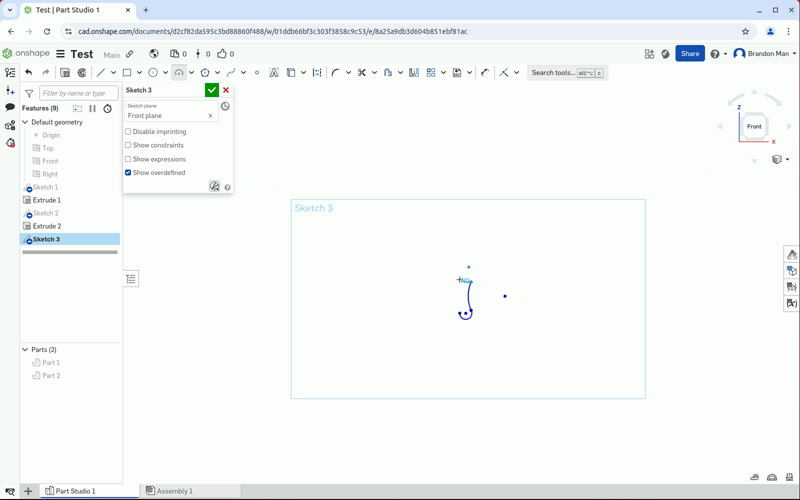
scroll(-6)
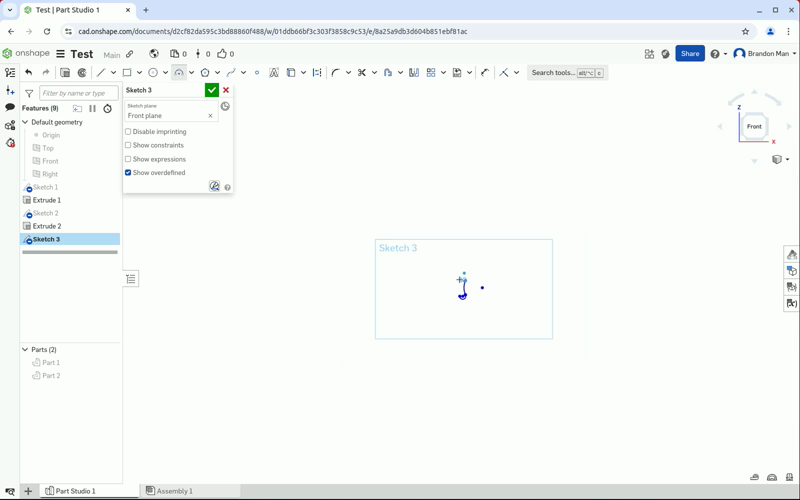
scroll(-6)
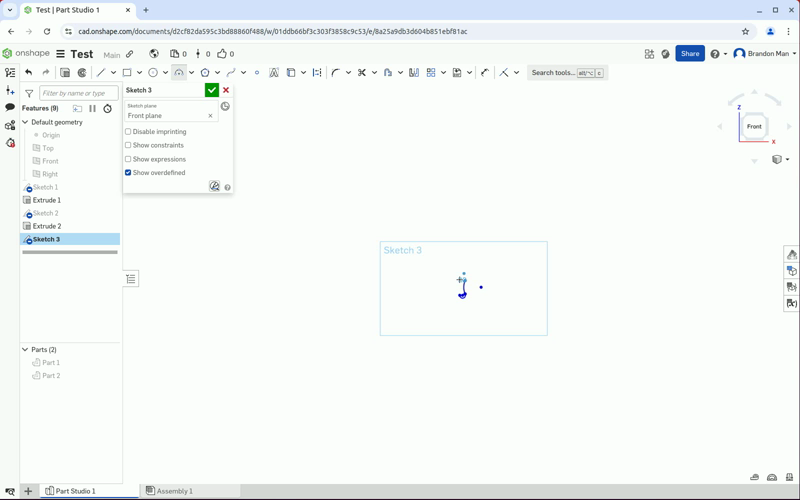
scroll(-6)
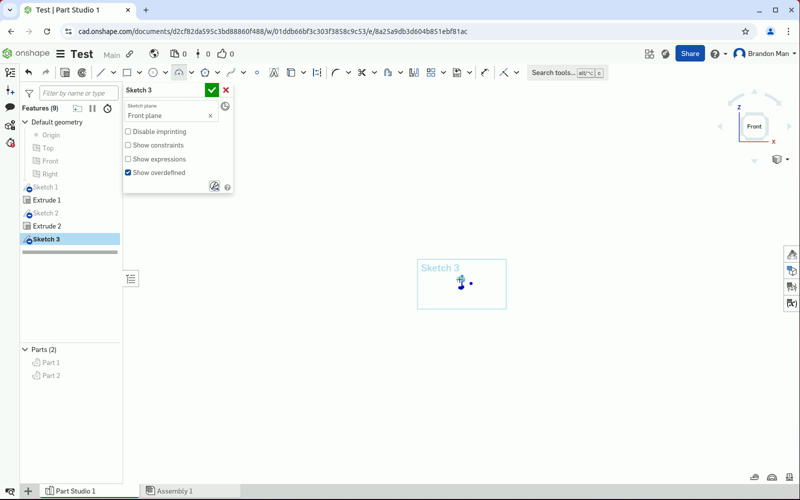
scroll(-6)
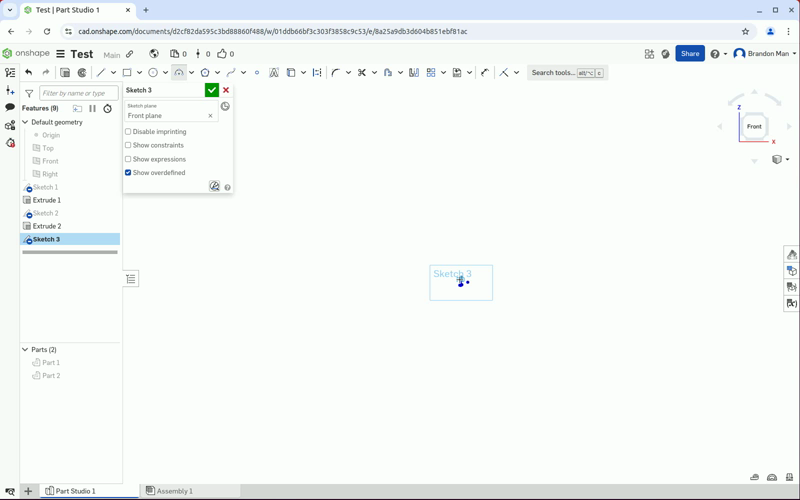
mouse_move(461, 278)
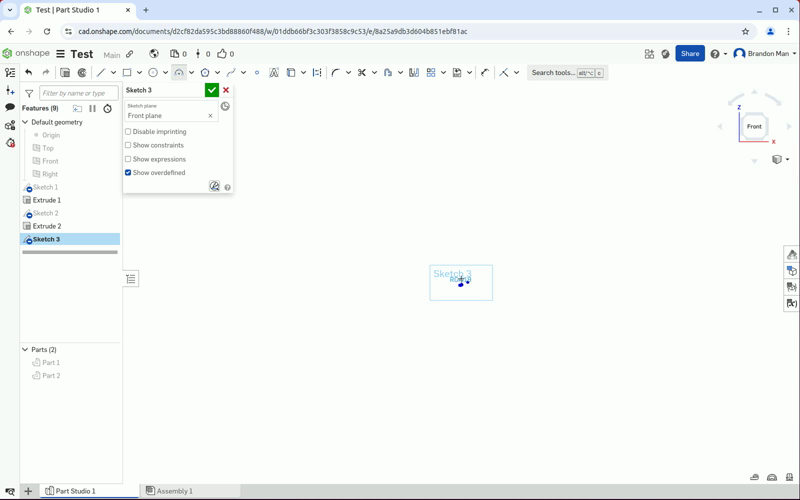
scroll(6)
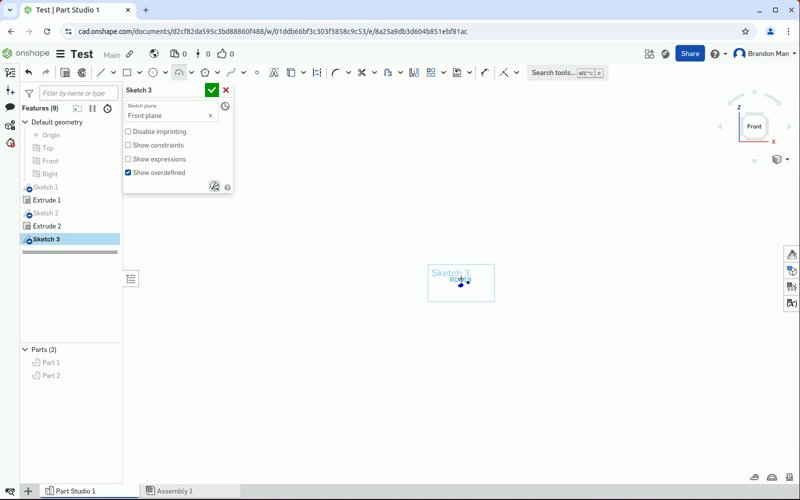
scroll(6)
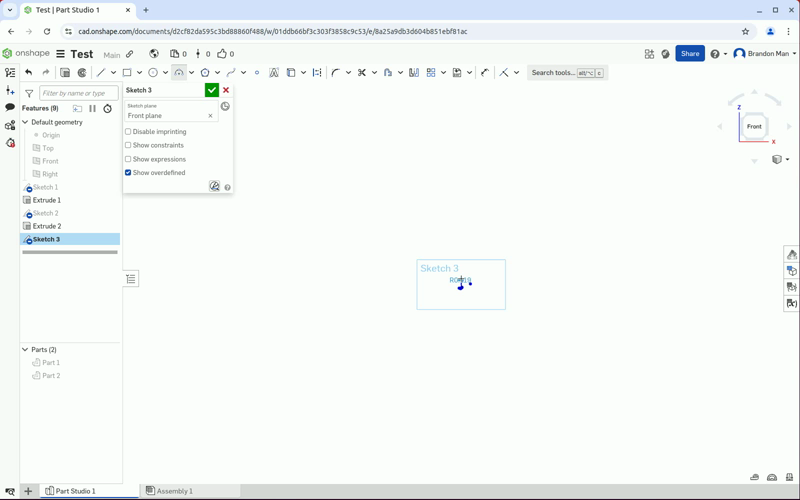
scroll(6)
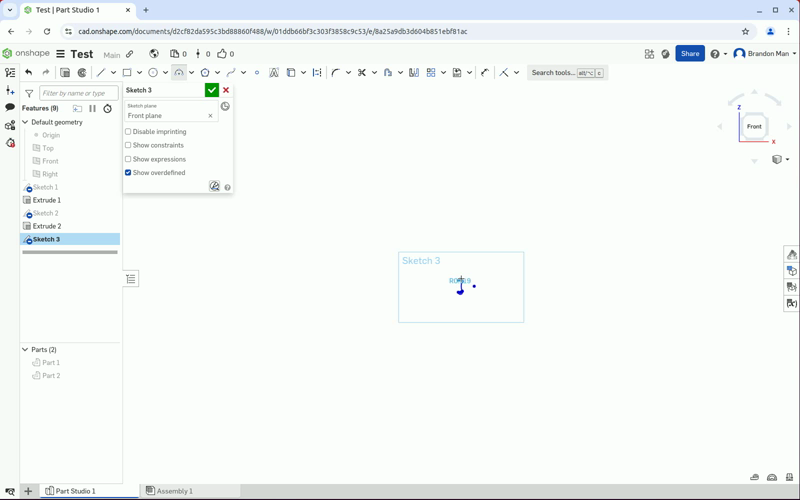
scroll(6)
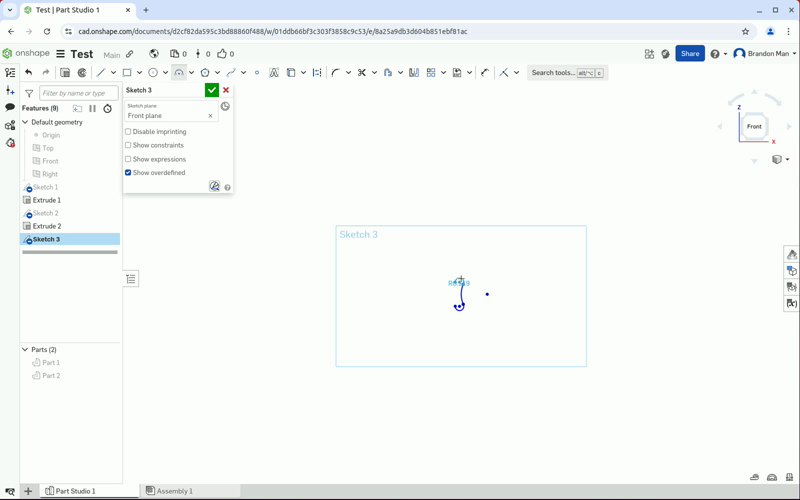
scroll(6)
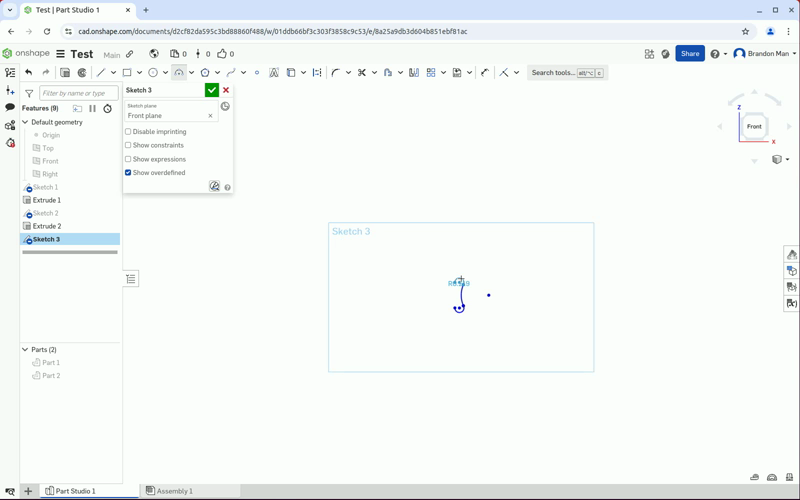
scroll(6)
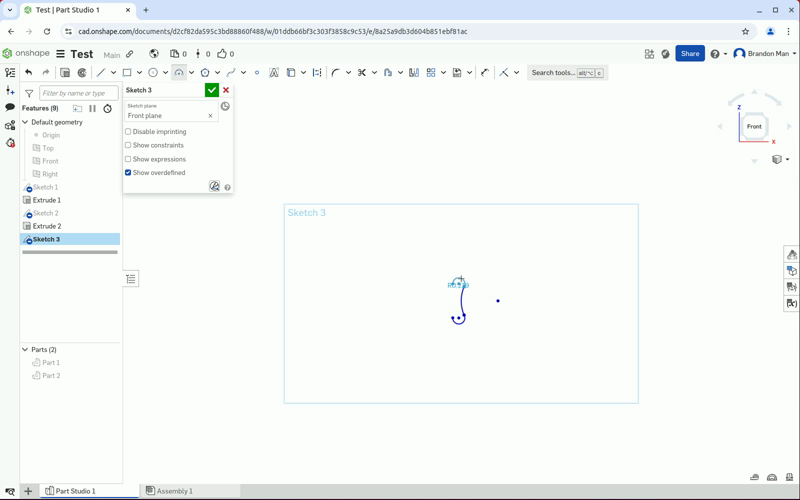
scroll(6)
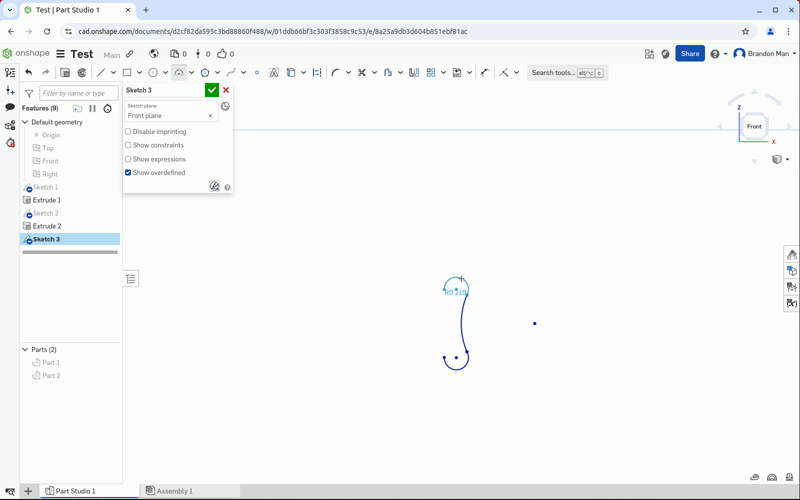
click(461, 278)
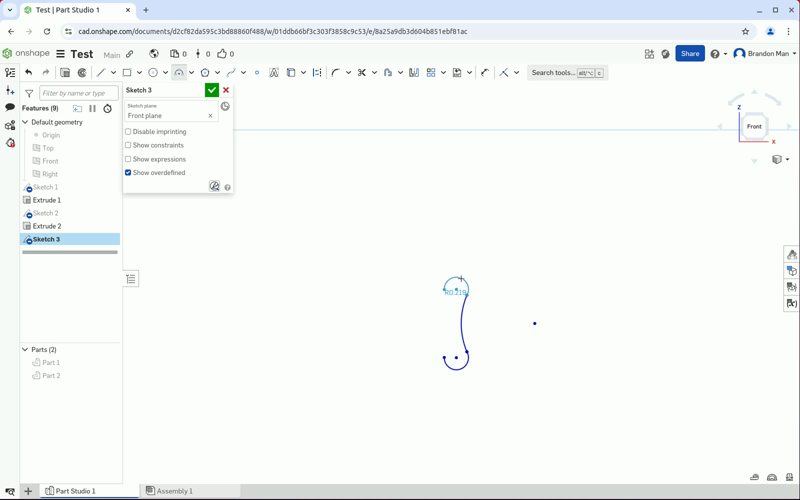
scroll(-6)
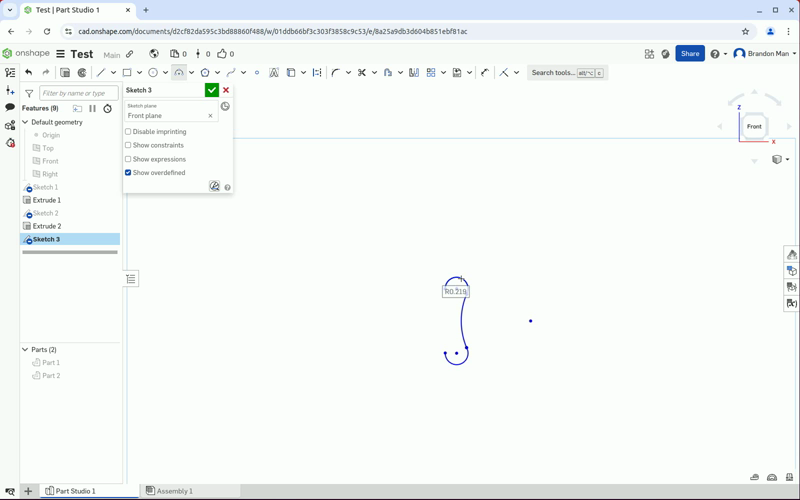
scroll(-6)
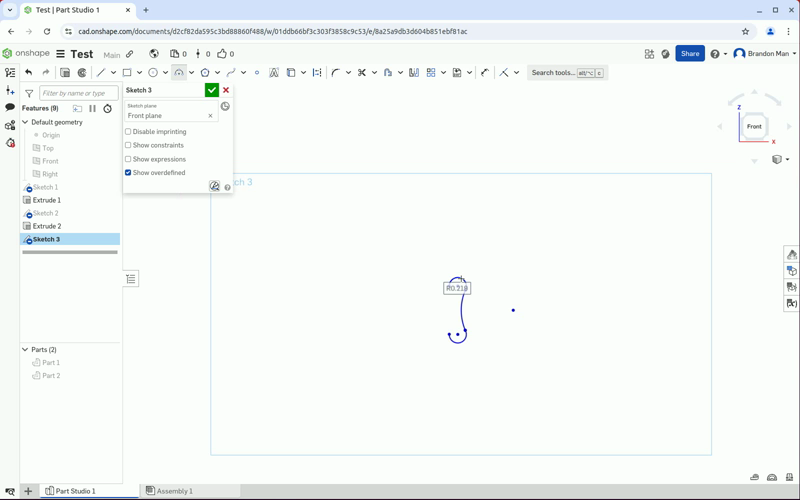
scroll(-6)
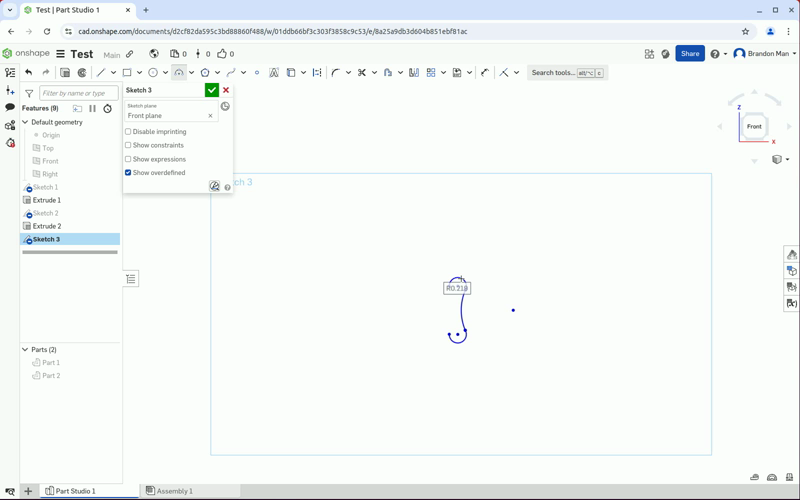
scroll(-6)
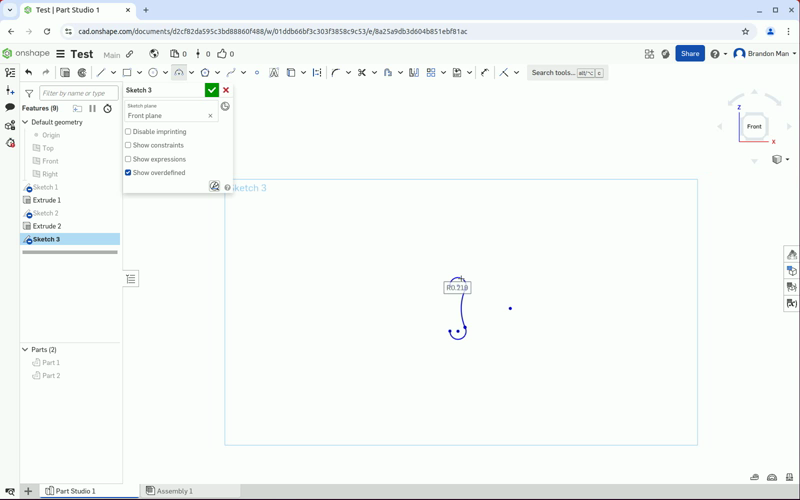
scroll(-6)
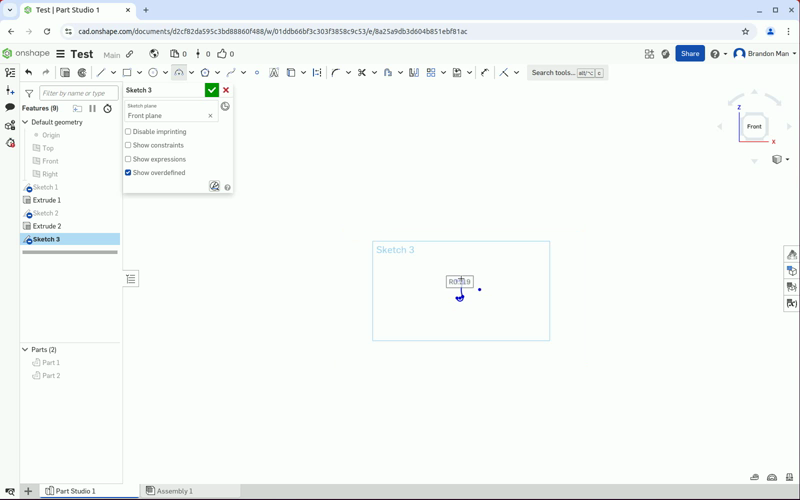
scroll(-6)
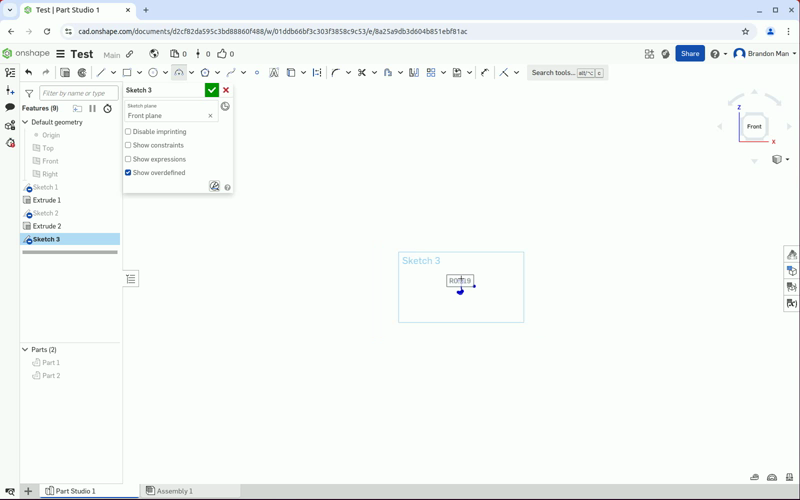
scroll(-6)
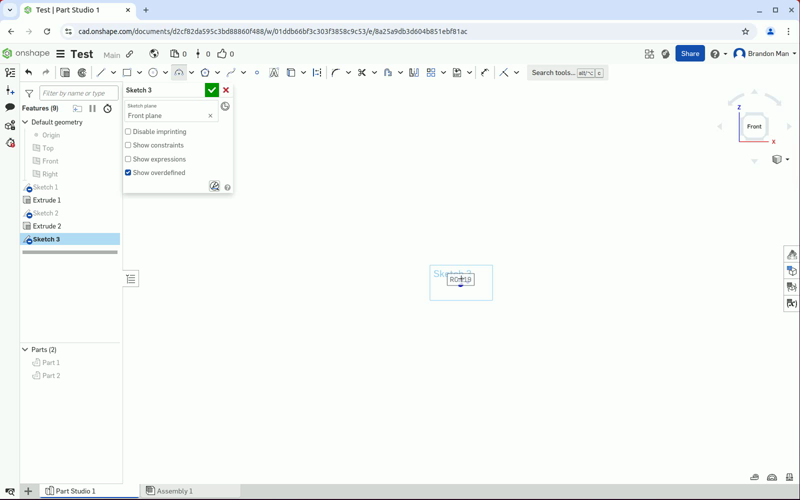
key_up(shift)
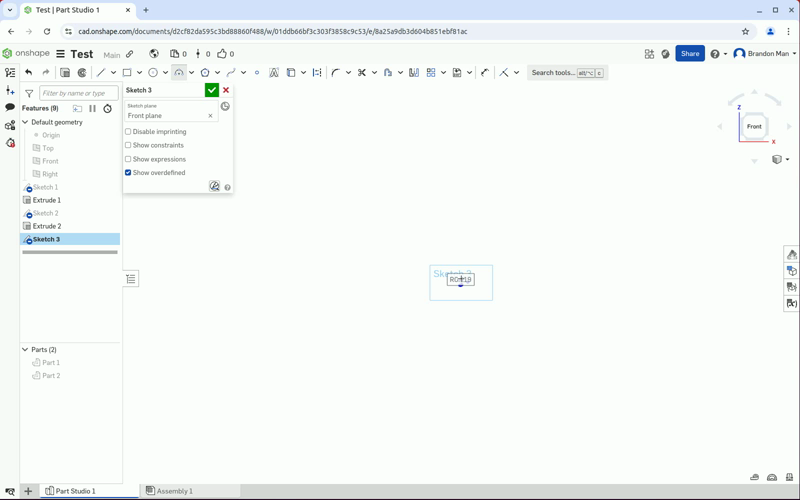
mouse_move(459, 279)
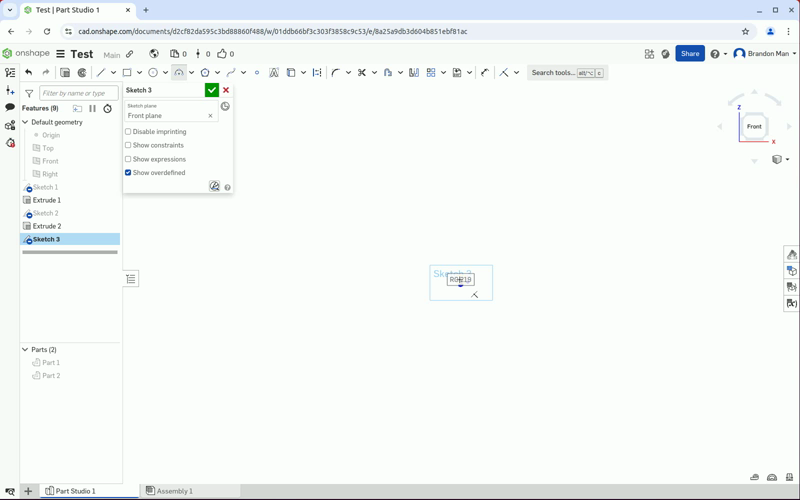
scroll(6)
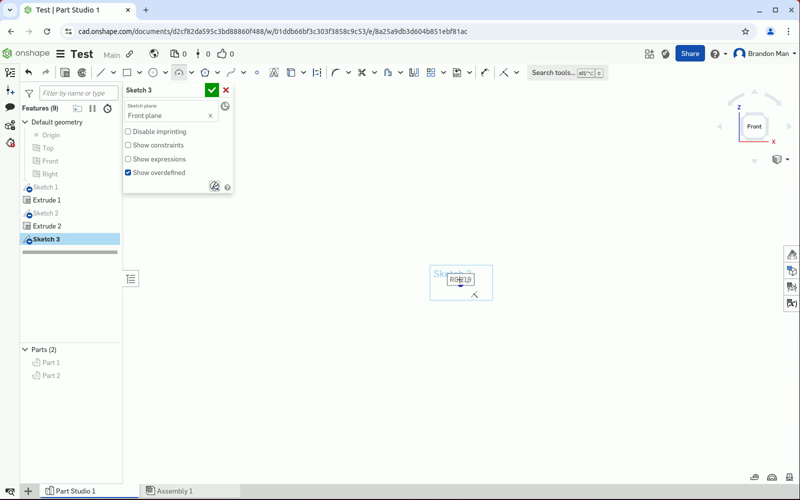
scroll(6)
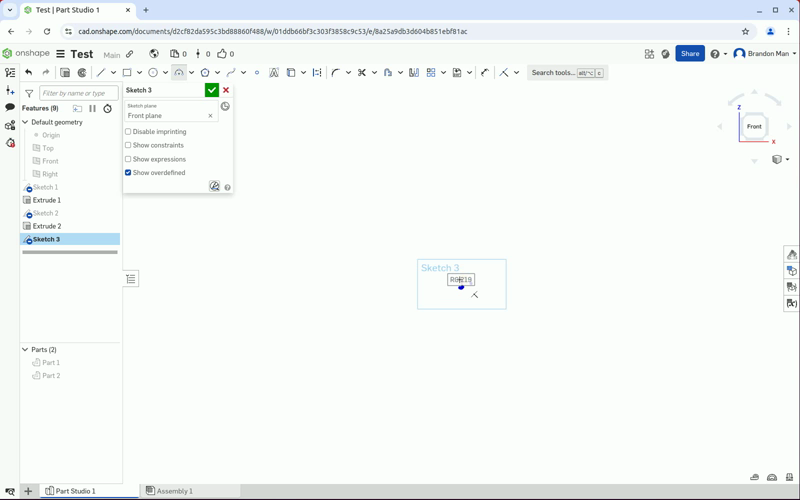
scroll(6)
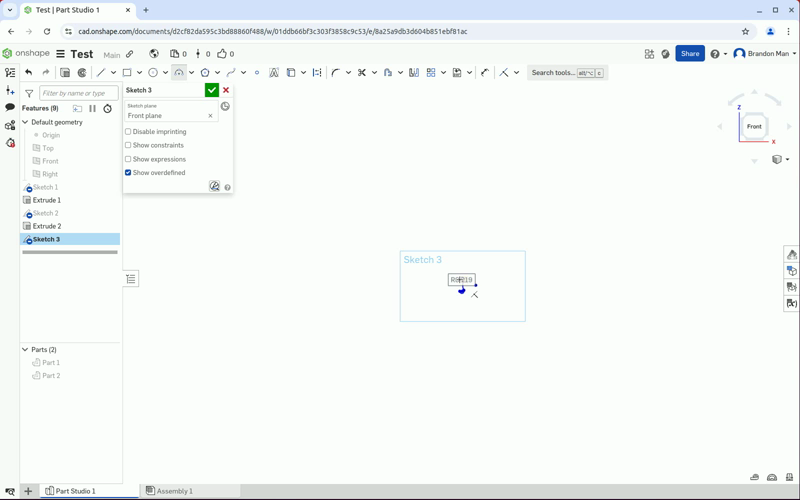
scroll(6)
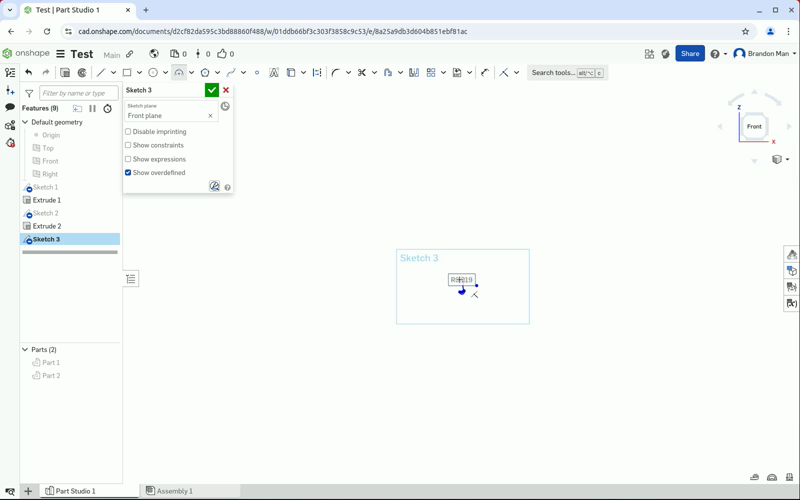
scroll(6)
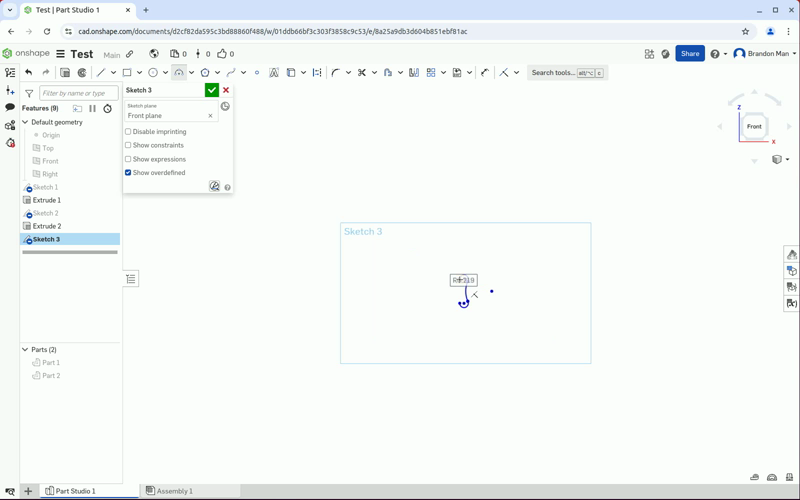
scroll(6)
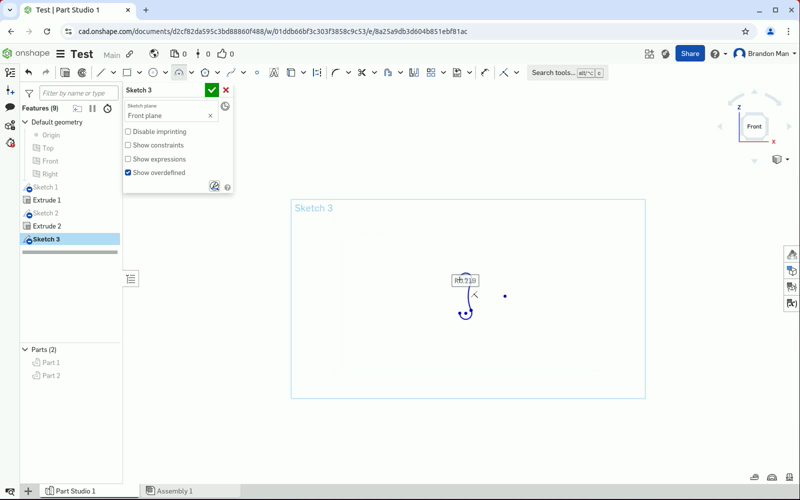
scroll(6)
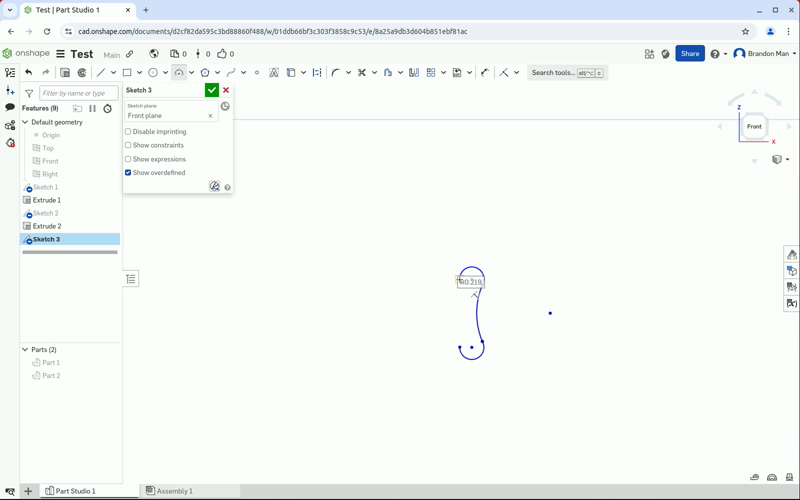
click(459, 279)
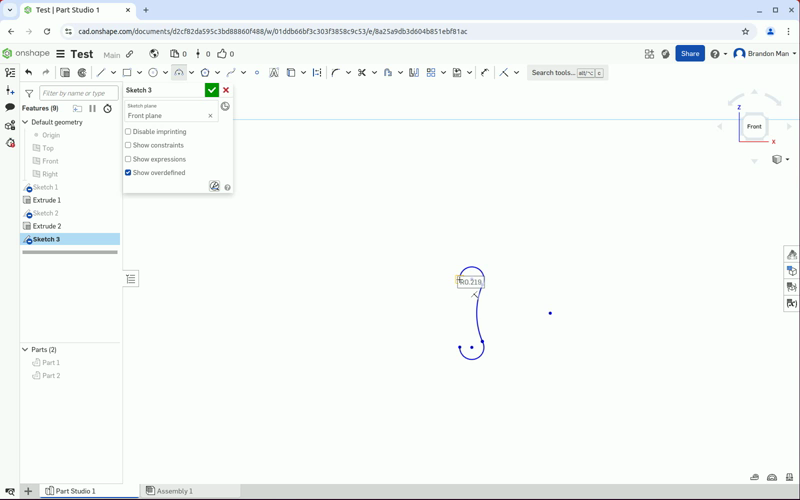
scroll(-6)
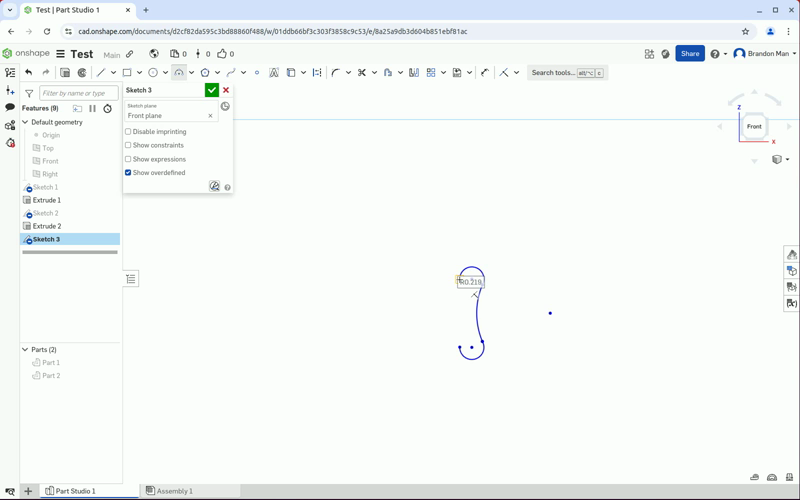
scroll(-6)
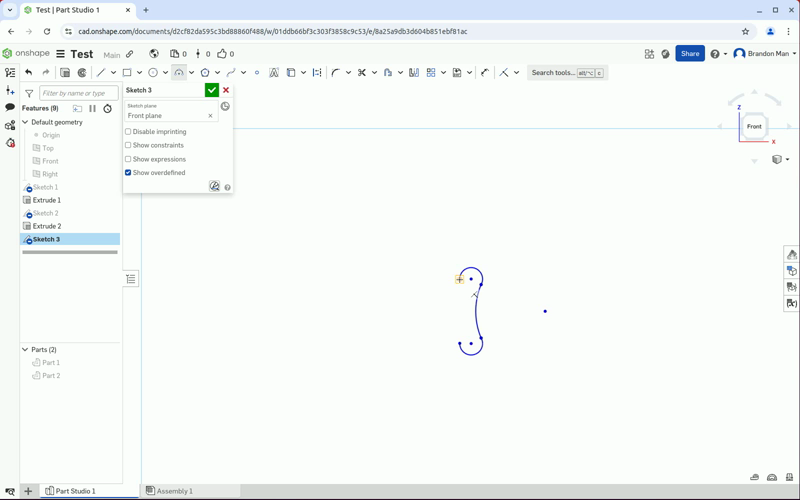
scroll(-6)
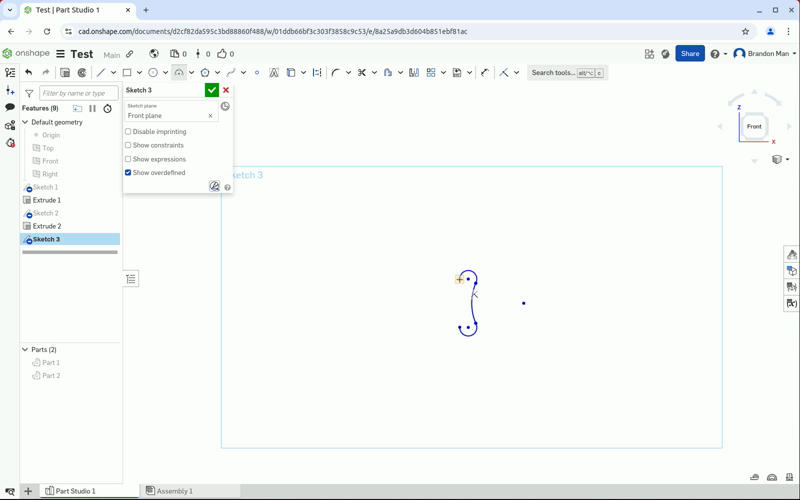
scroll(-6)
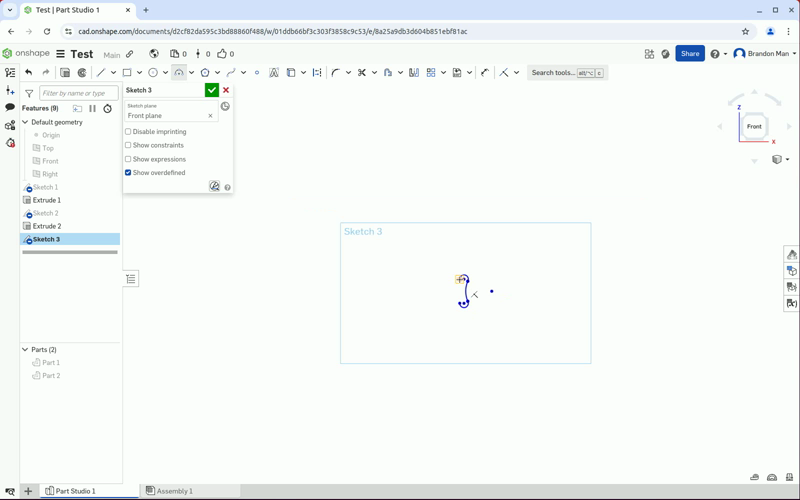
scroll(-6)
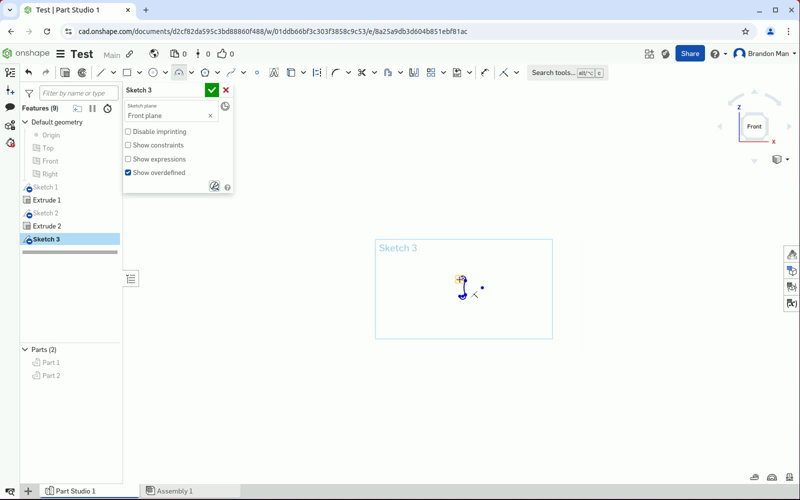
scroll(-6)
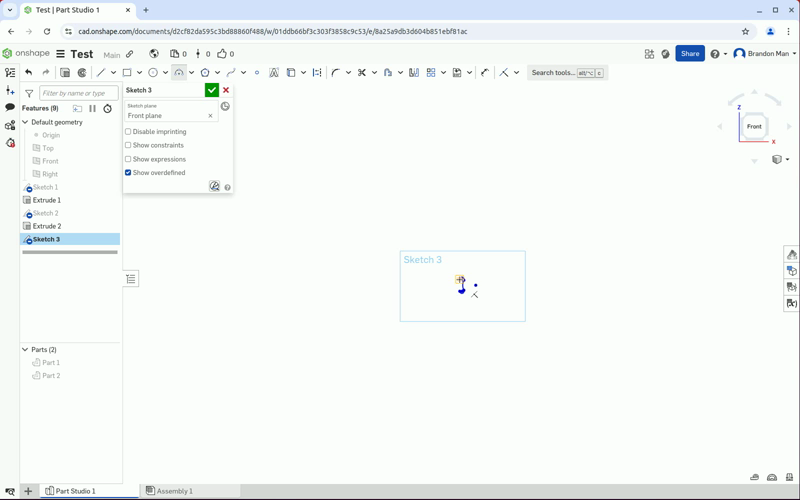
scroll(-6)
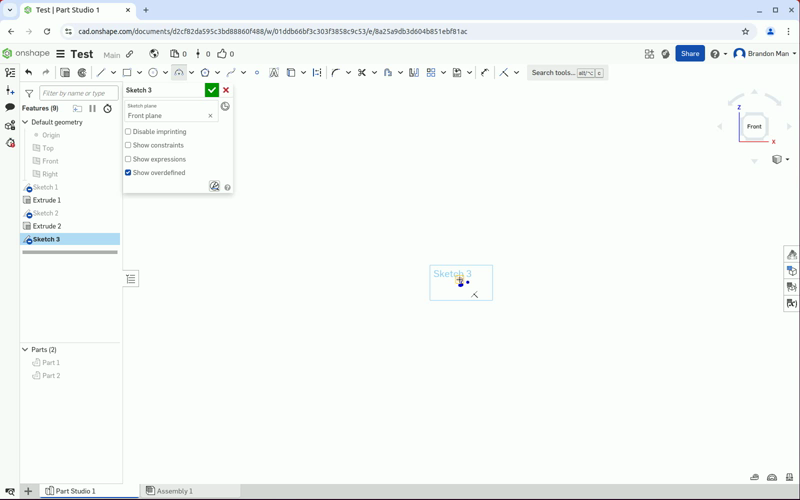
mouse_move(459, 285)
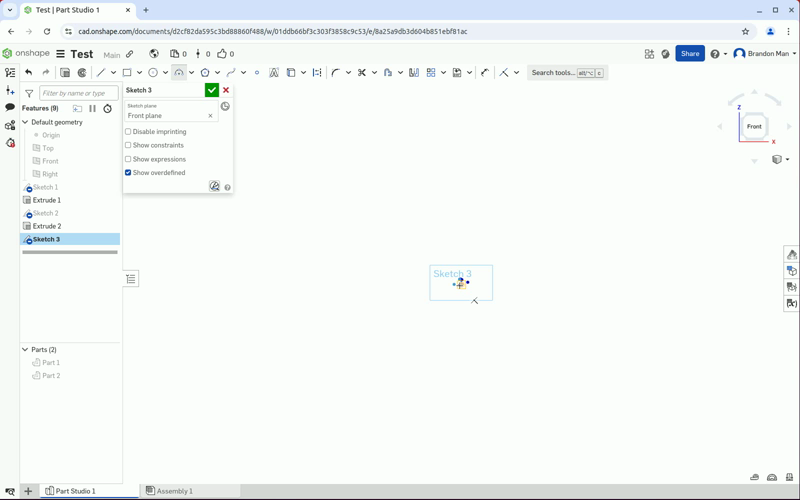
scroll(6)
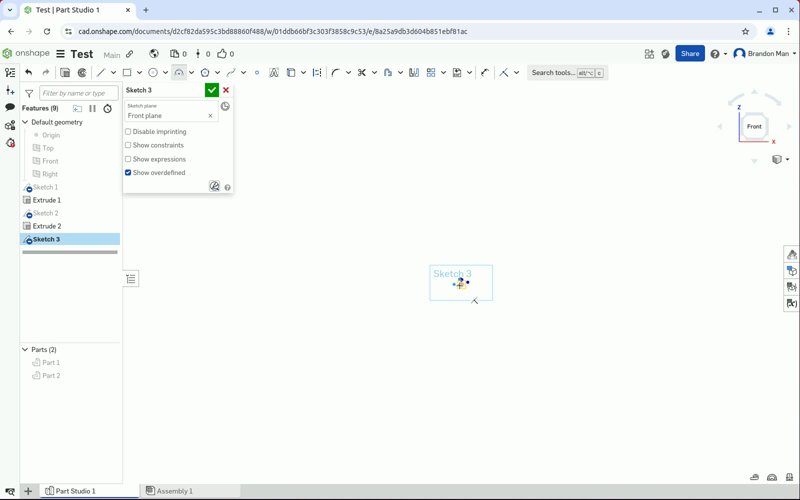
scroll(6)
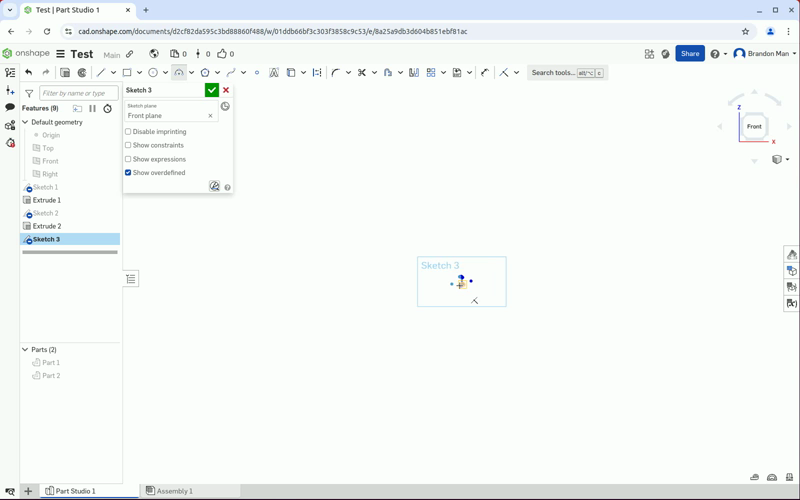
scroll(6)
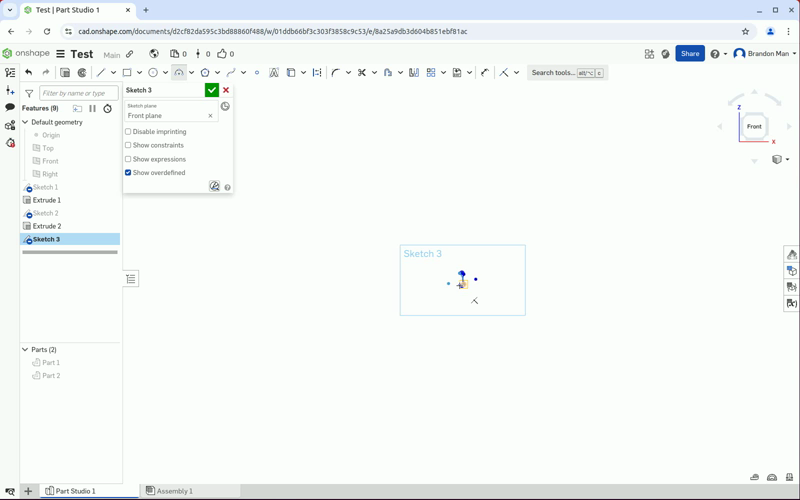
scroll(6)
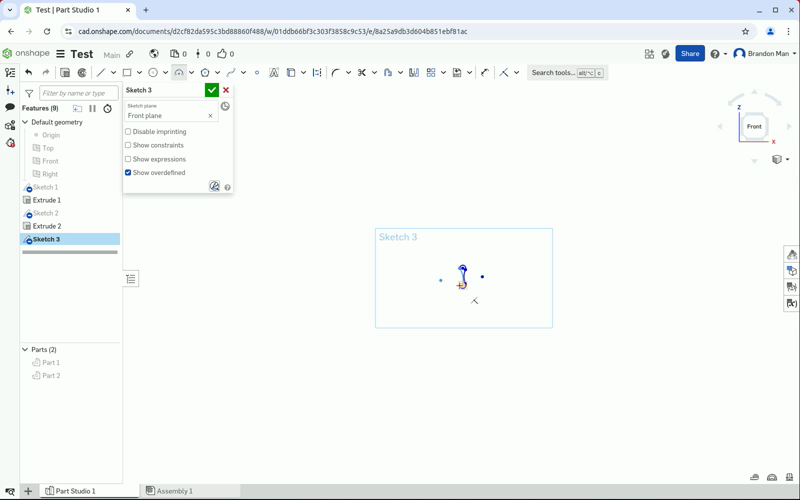
scroll(6)
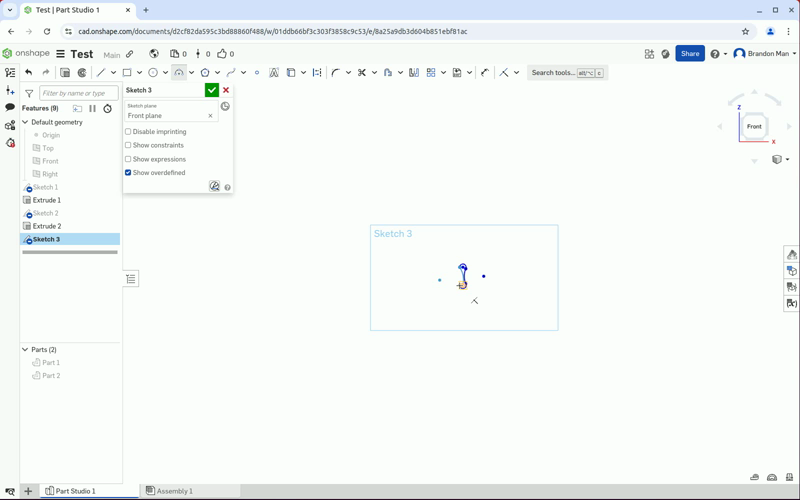
scroll(6)
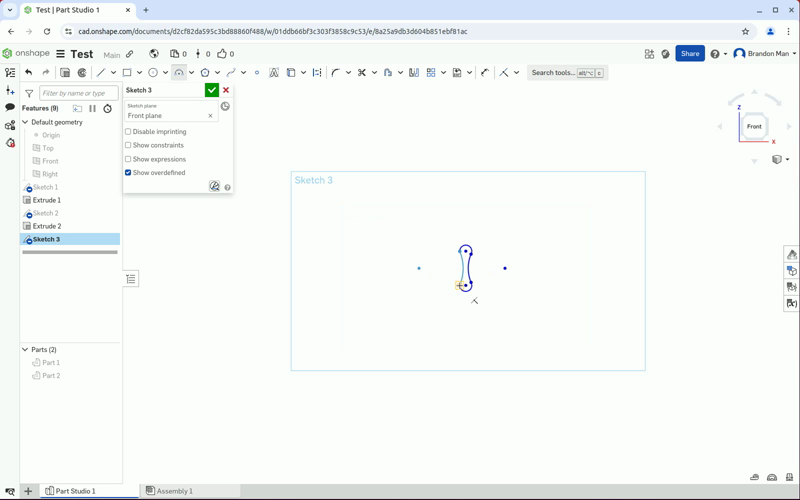
scroll(6)
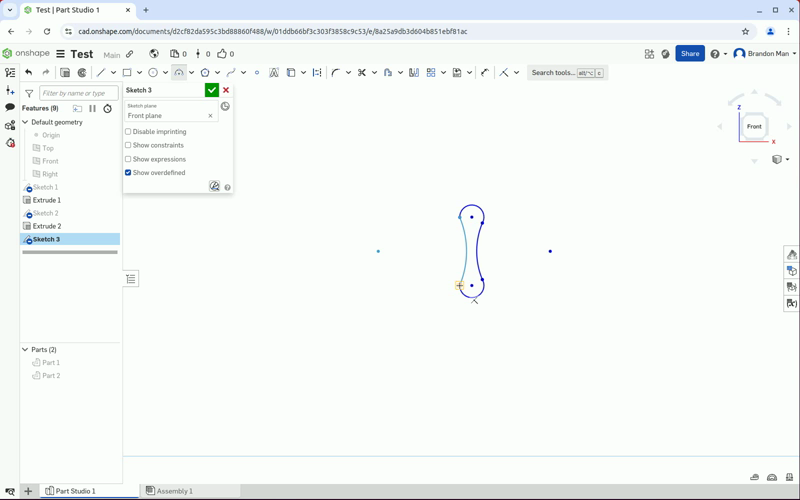
click(459, 285)
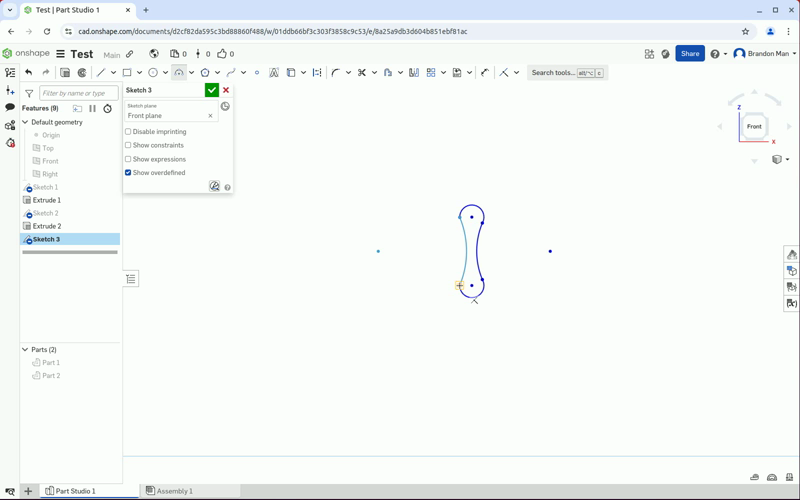
scroll(-6)
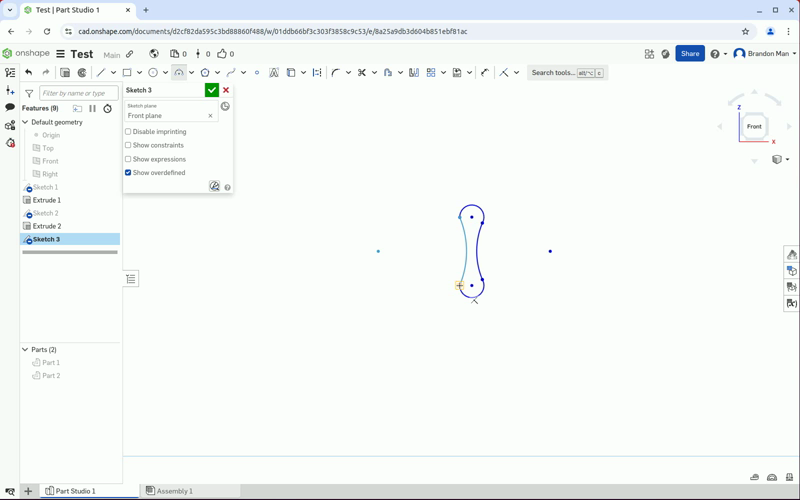
scroll(-6)
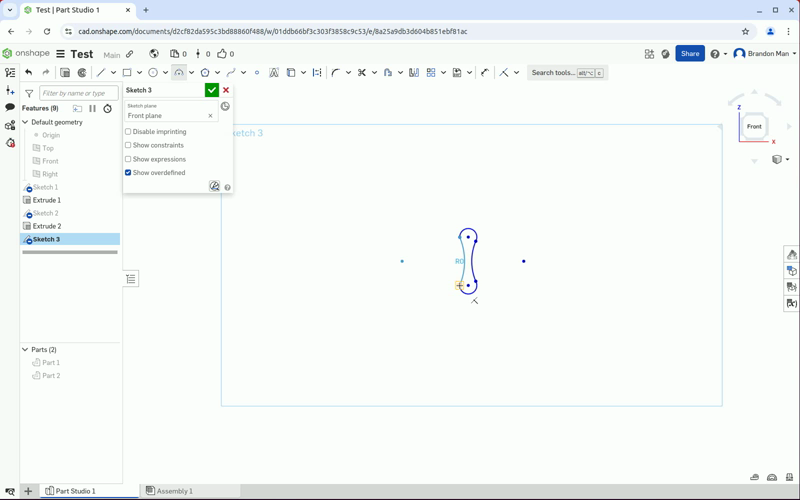
scroll(-6)
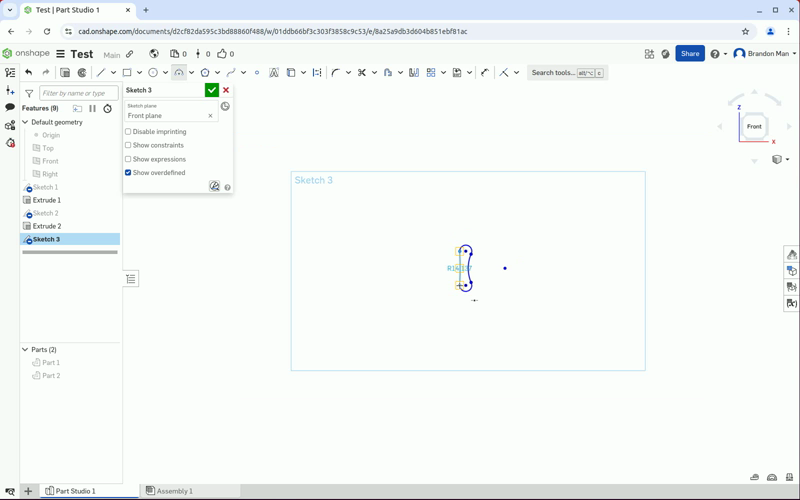
scroll(-6)
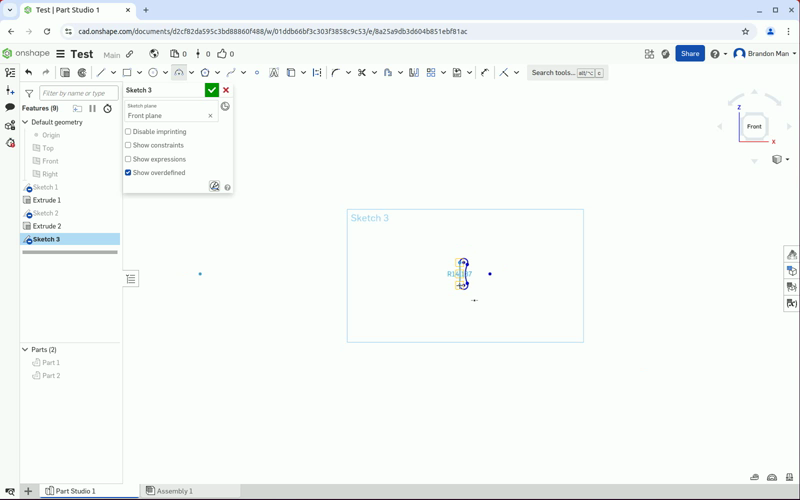
scroll(-6)
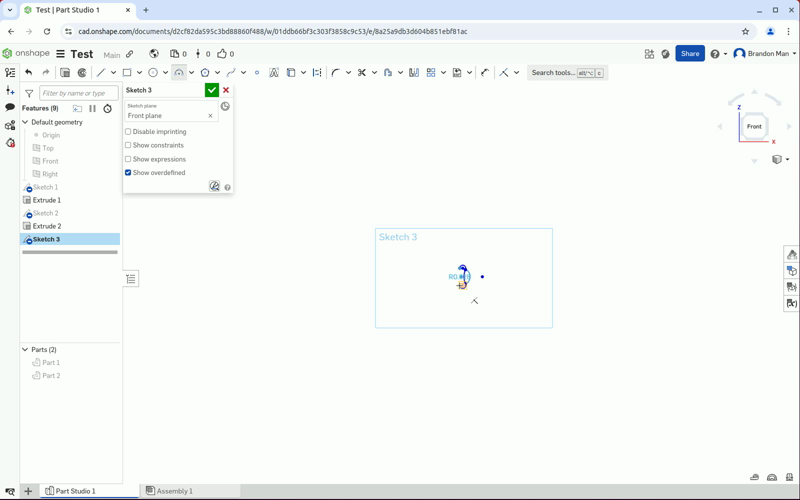
scroll(-6)
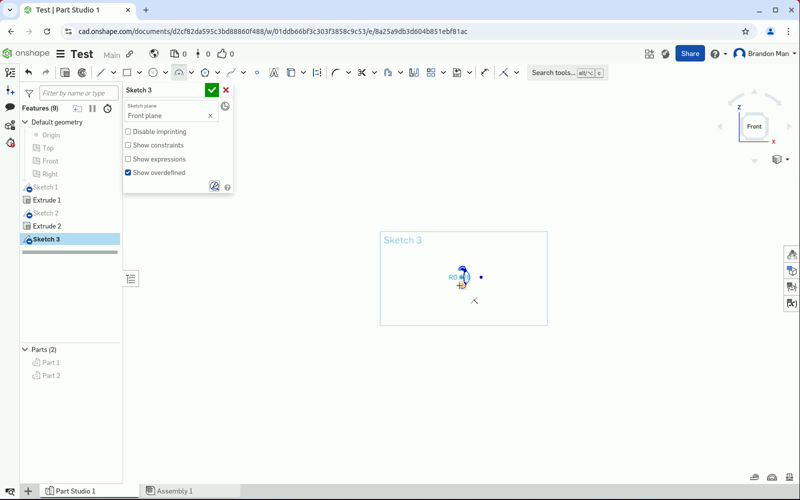
scroll(-6)
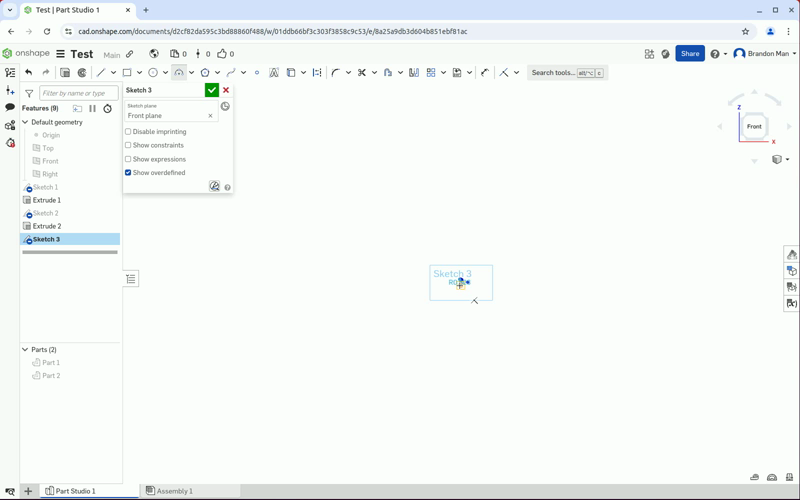
key_down(shift)
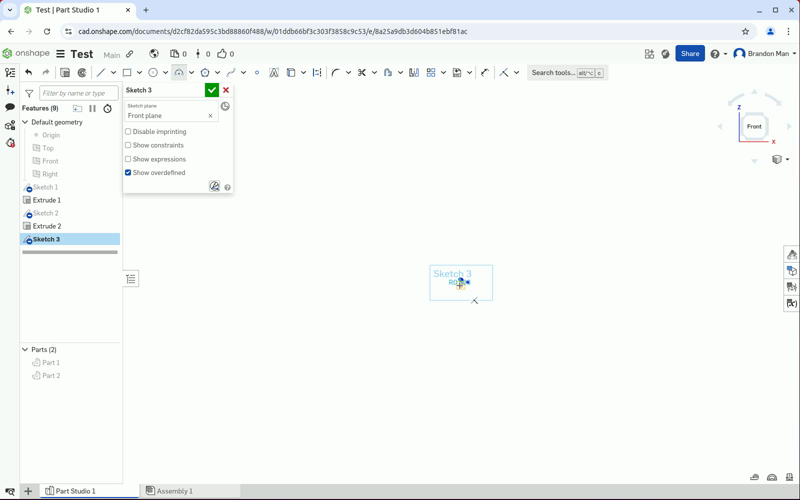
mouse_move(458, 282)
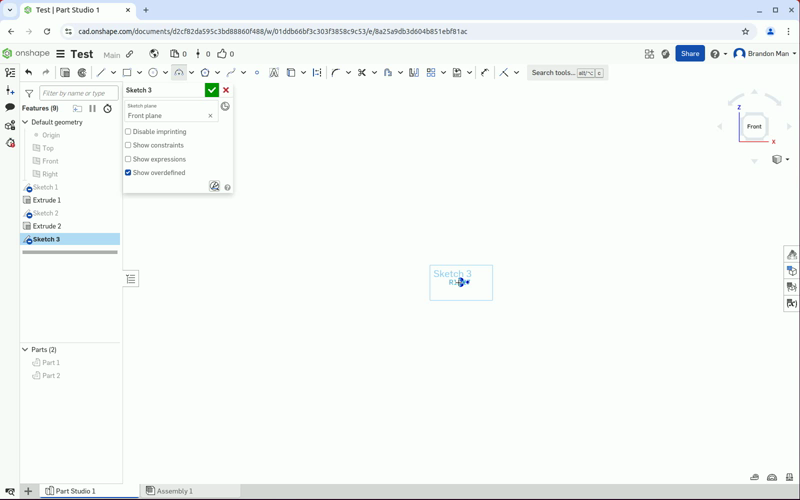
scroll(6)
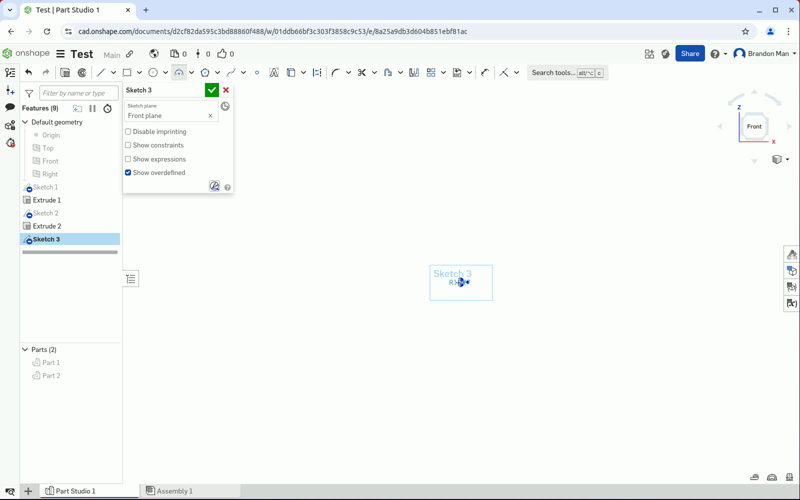
scroll(6)
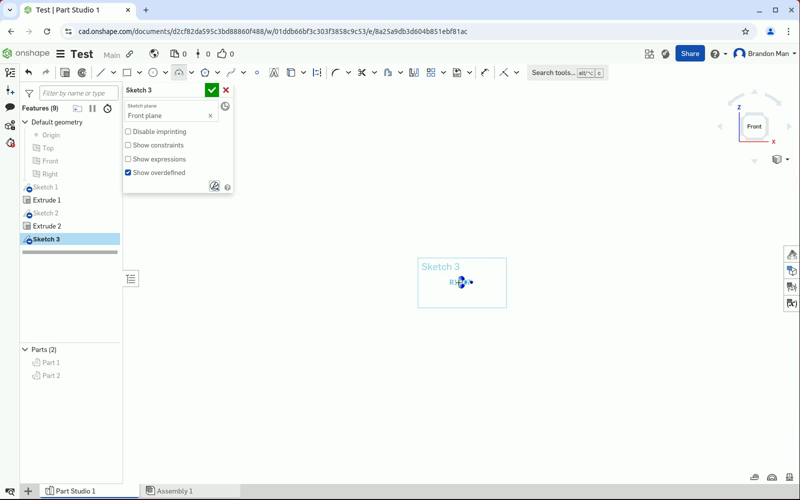
scroll(6)
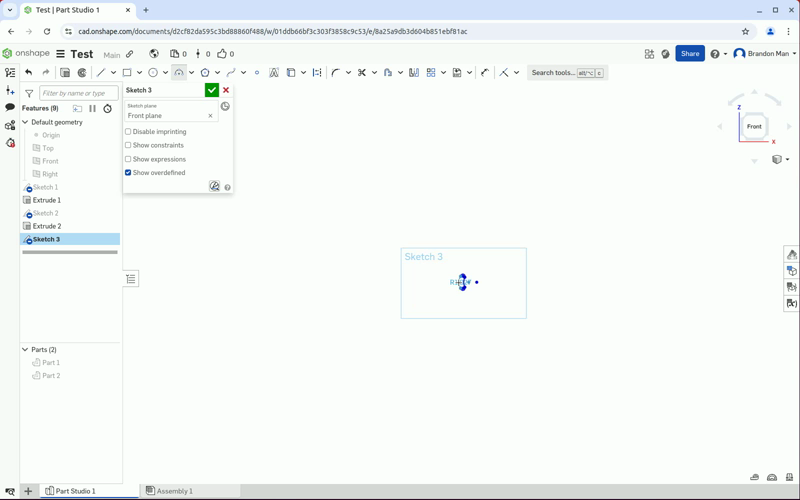
scroll(6)
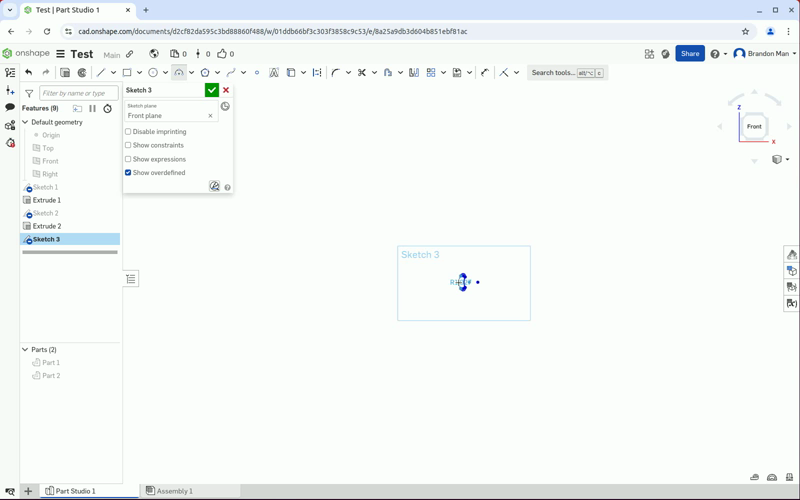
scroll(6)
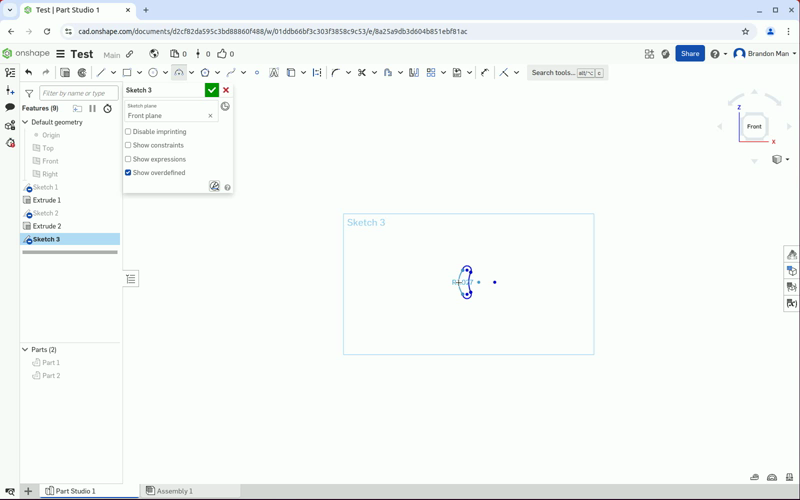
scroll(6)
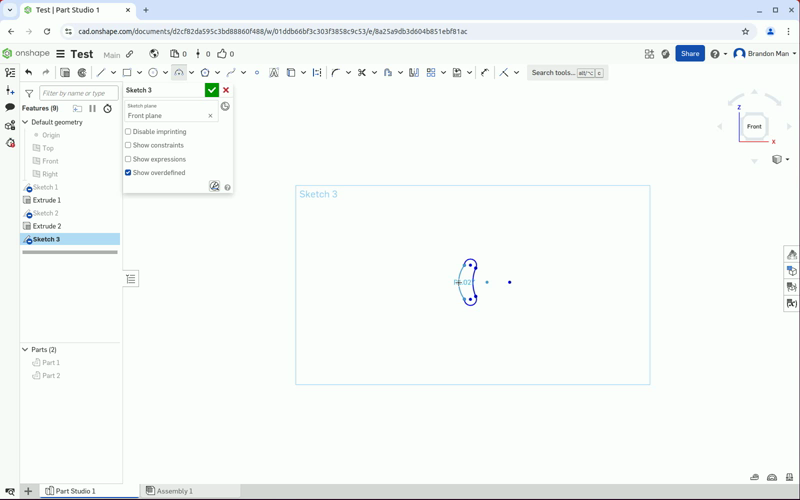
scroll(6)
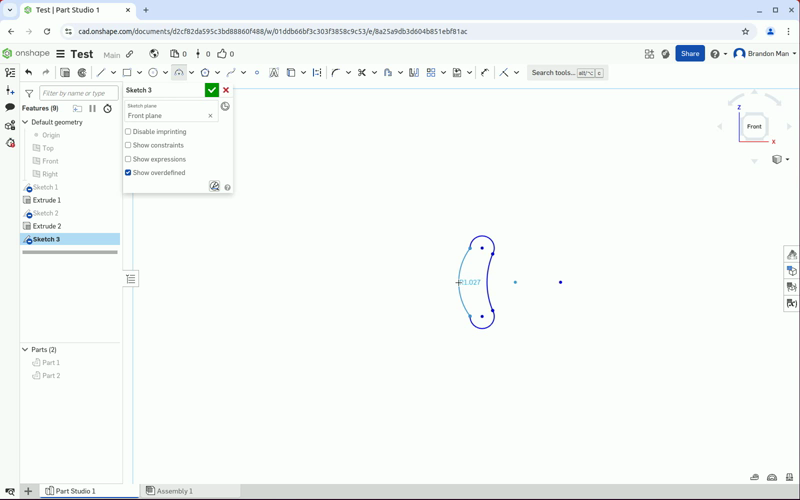
click(458, 282)
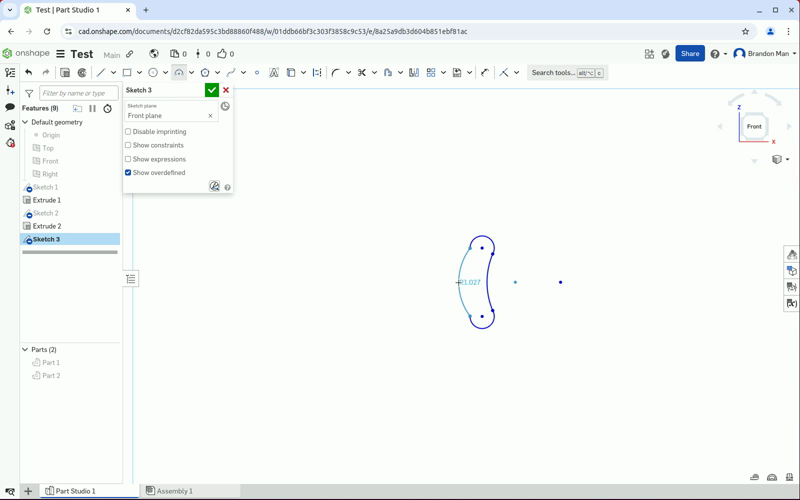
scroll(-6)
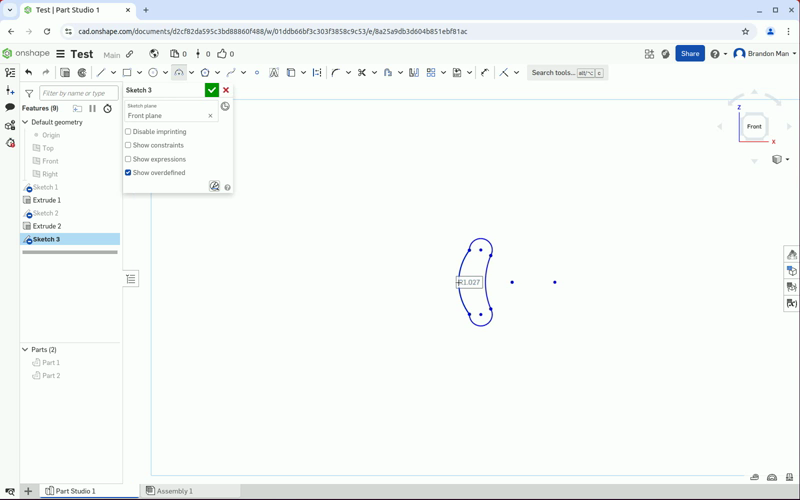
scroll(-6)
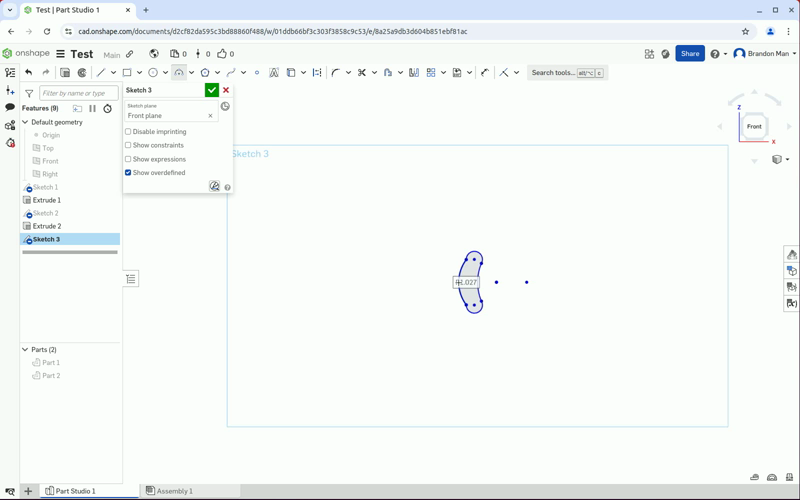
scroll(-6)
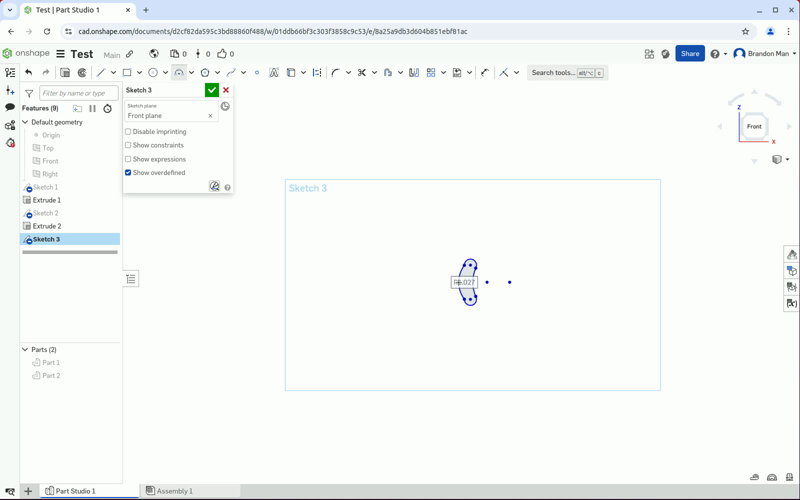
scroll(-6)
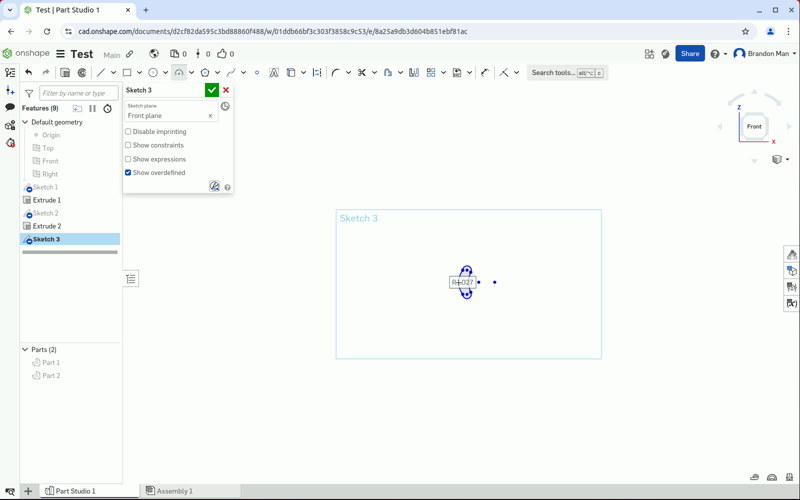
scroll(-6)
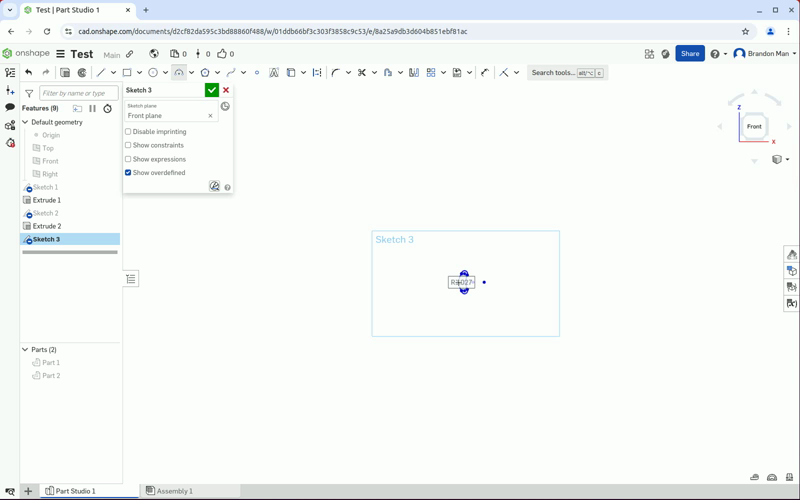
scroll(-6)
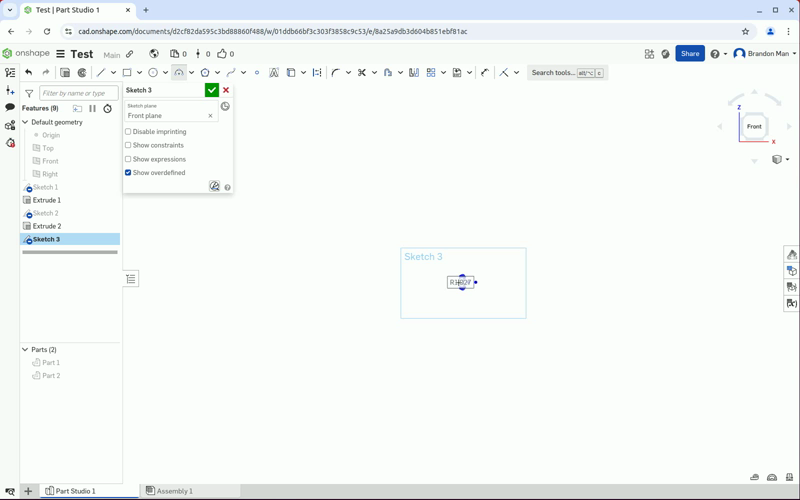
scroll(-6)
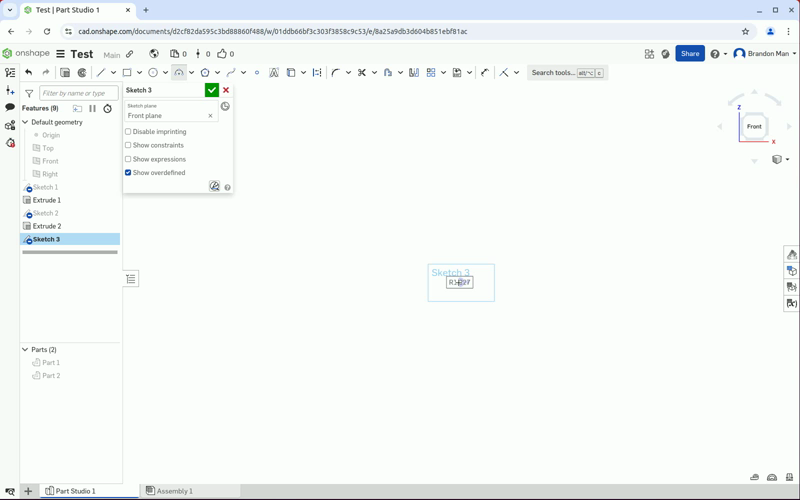
key_up(shift)
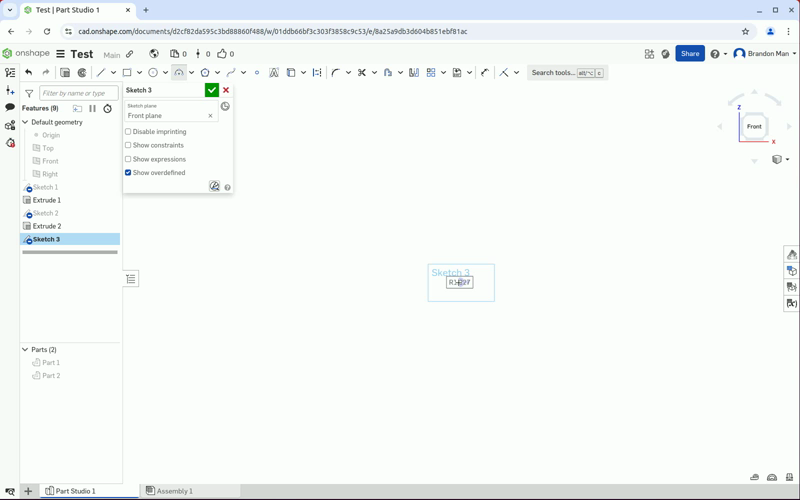
key(esc)
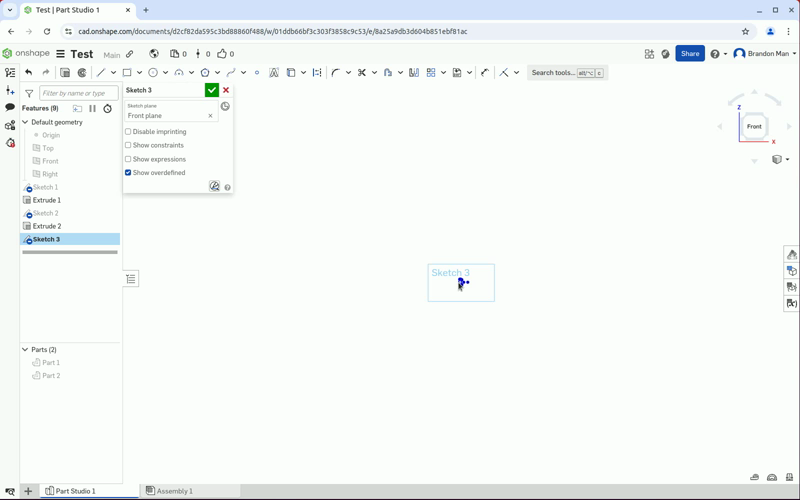
key(c)
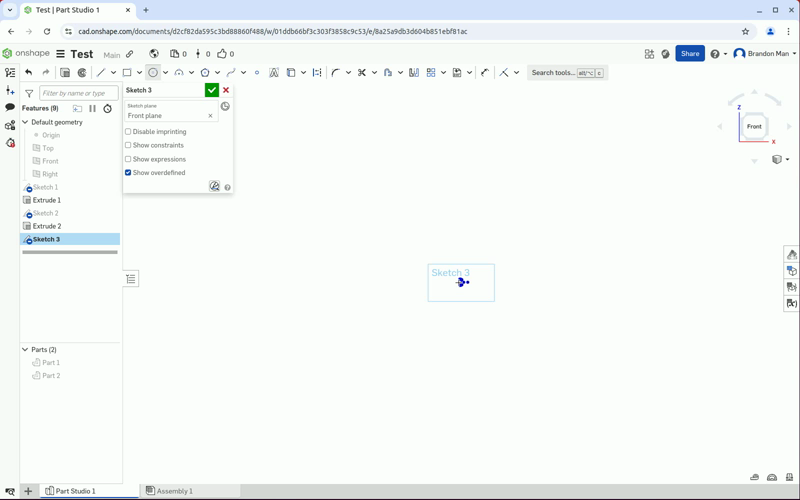
key_down(shift)
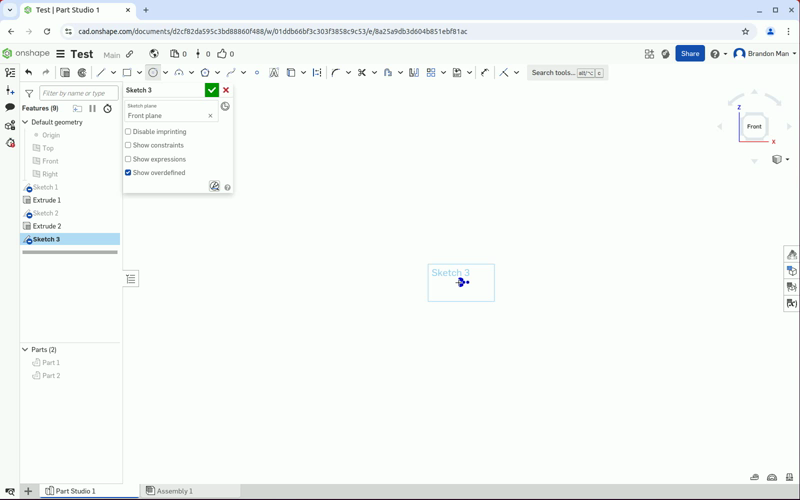
mouse_move(460, 285)
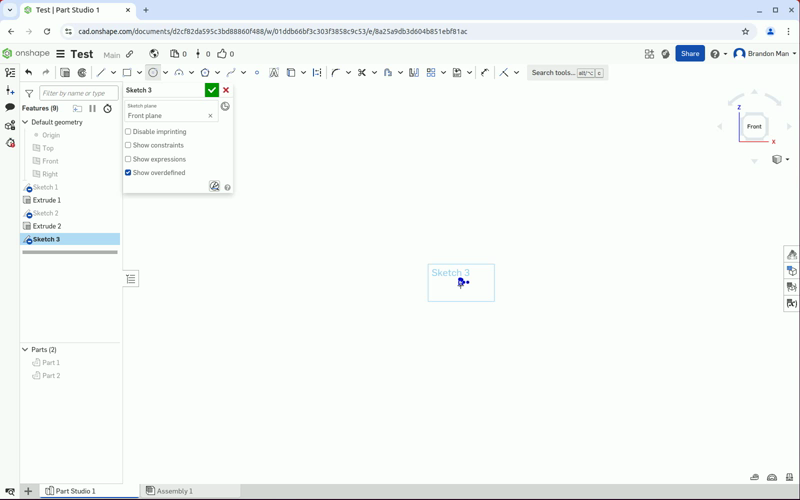
scroll(6)
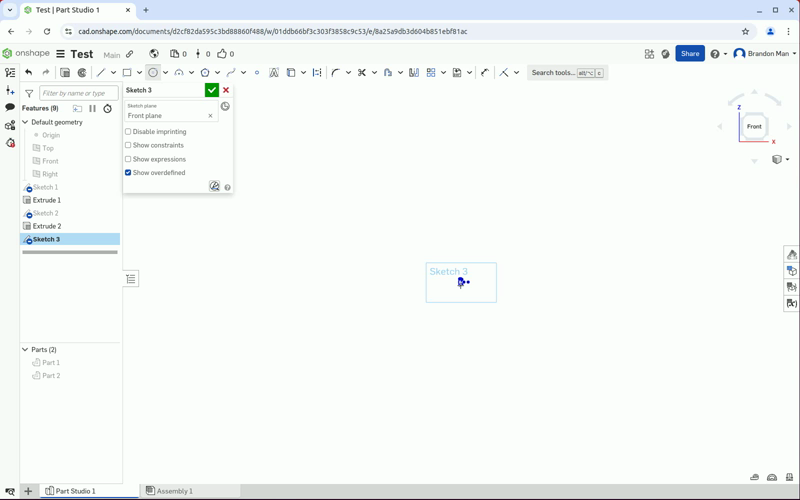
scroll(6)
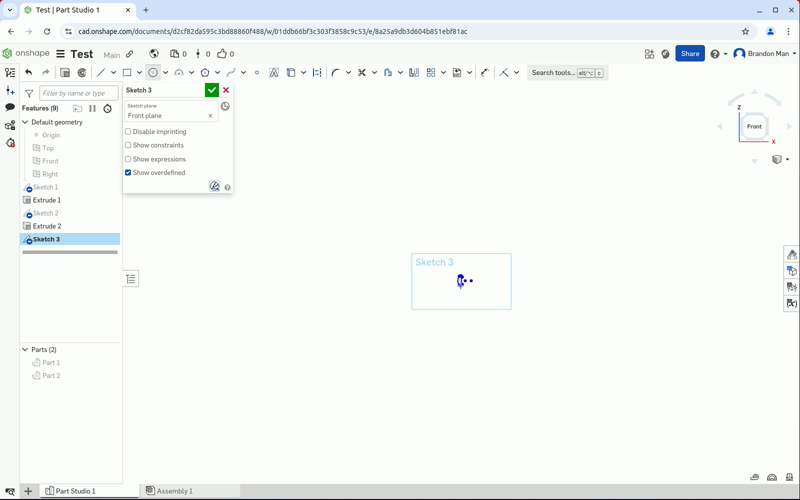
scroll(6)
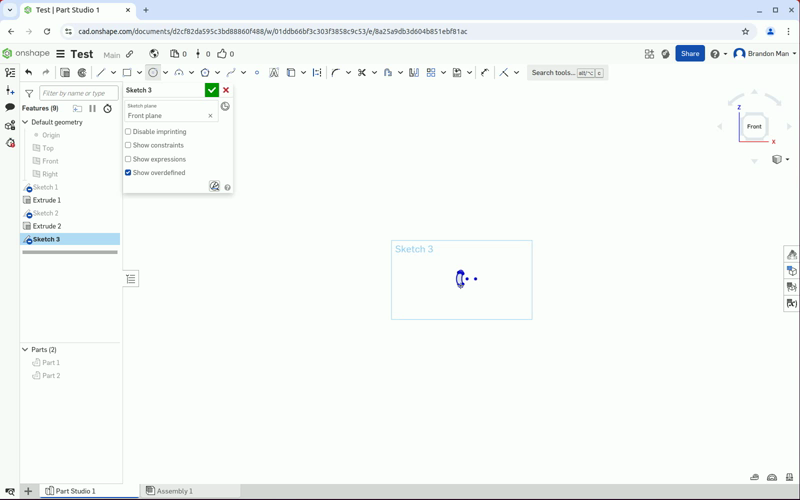
scroll(6)
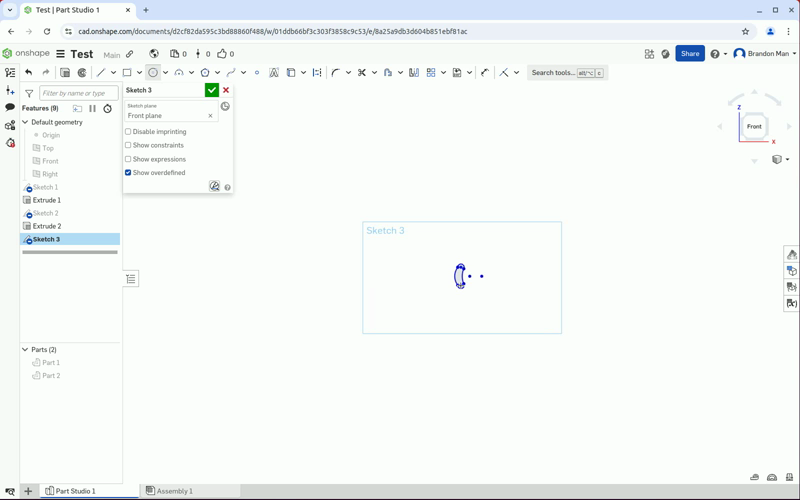
scroll(6)
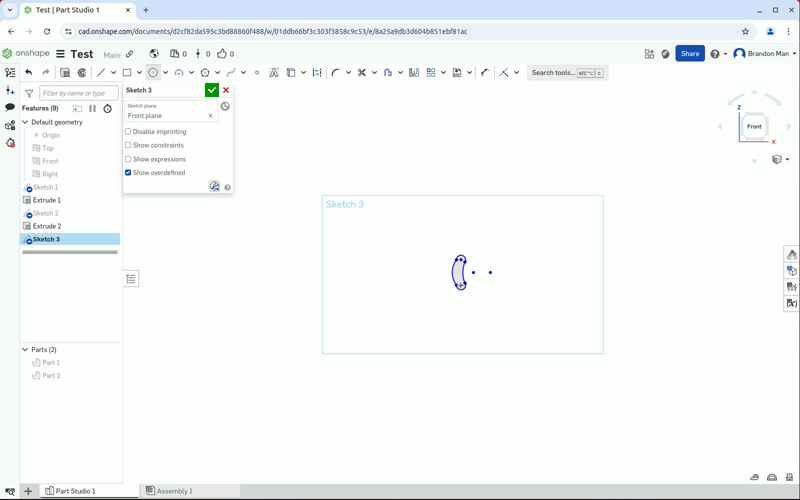
scroll(6)
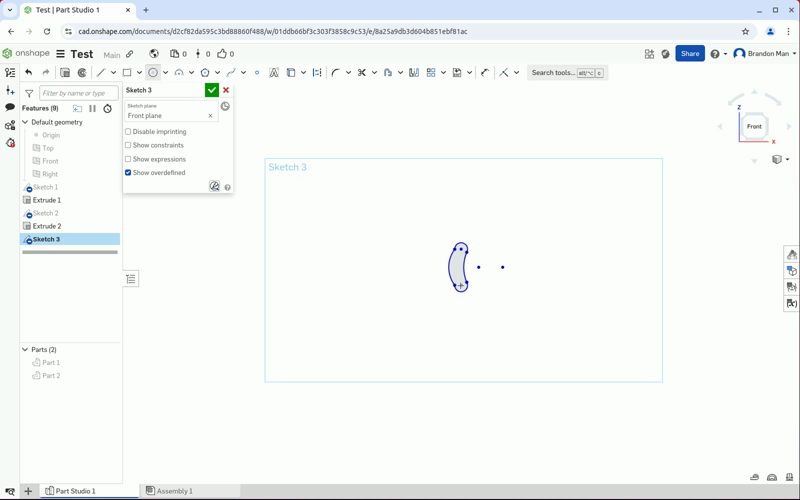
scroll(6)
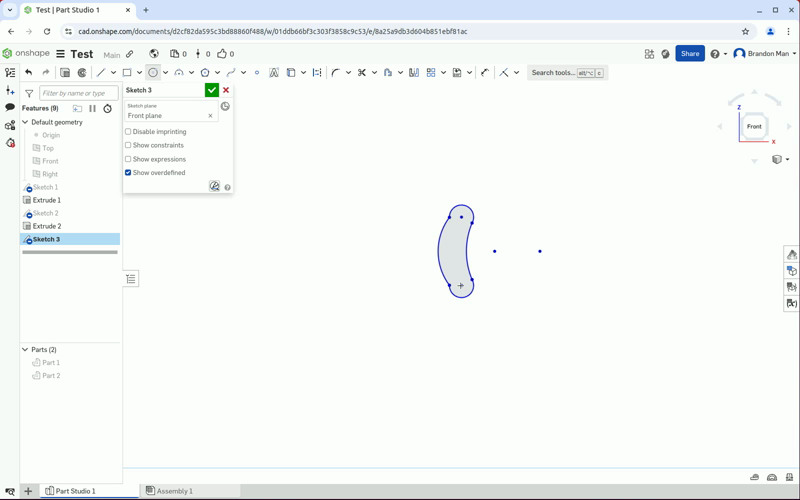
click(460, 285)
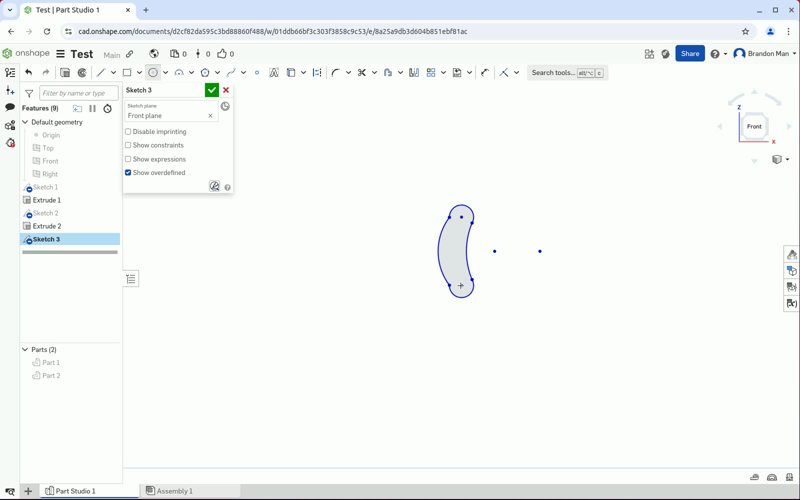
scroll(-6)
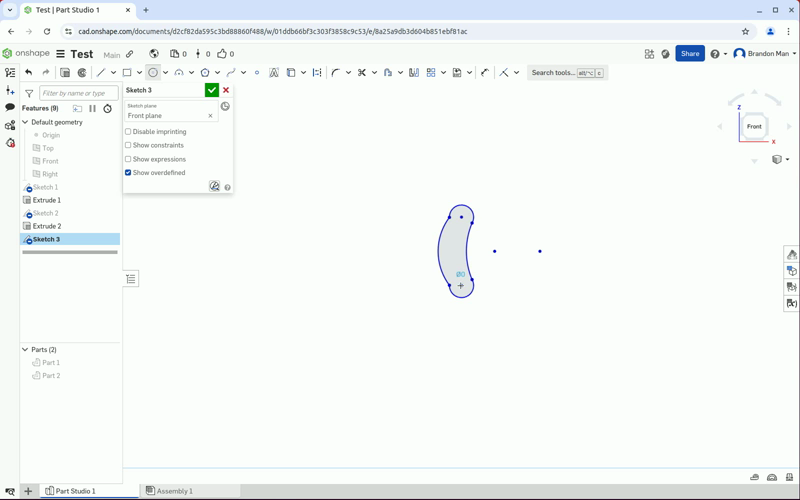
scroll(-6)
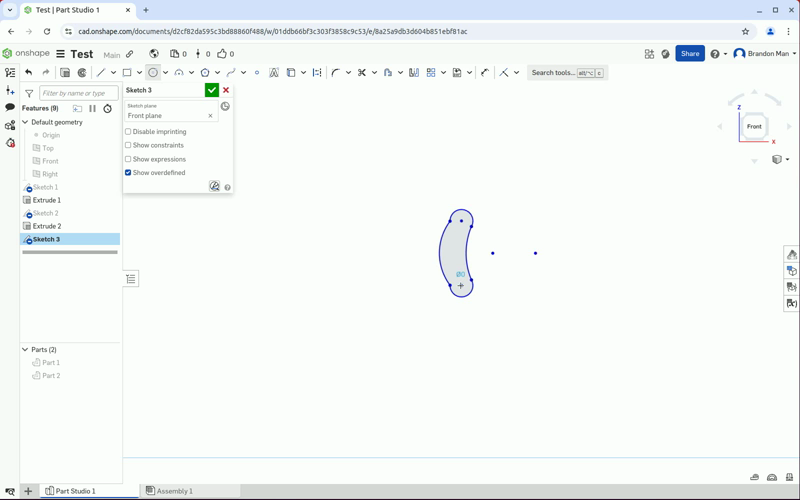
scroll(-6)
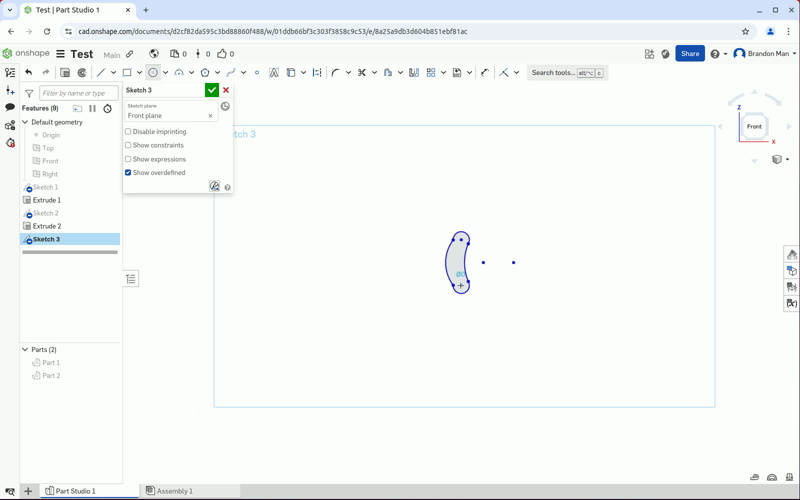
scroll(-6)
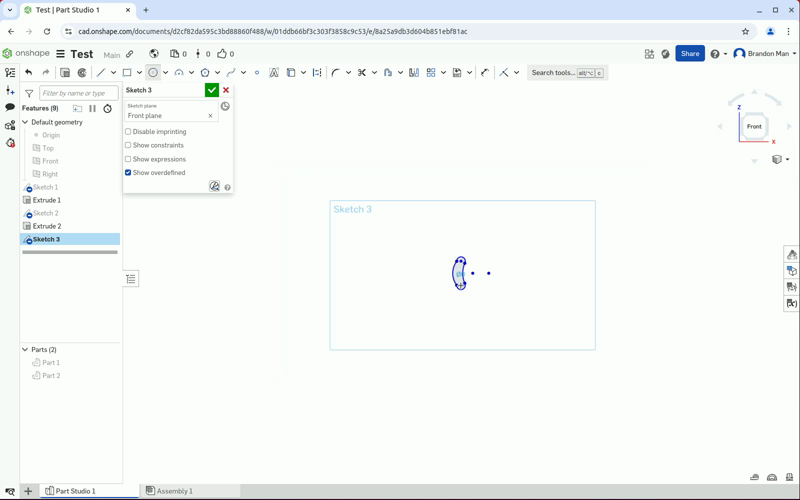
scroll(-6)
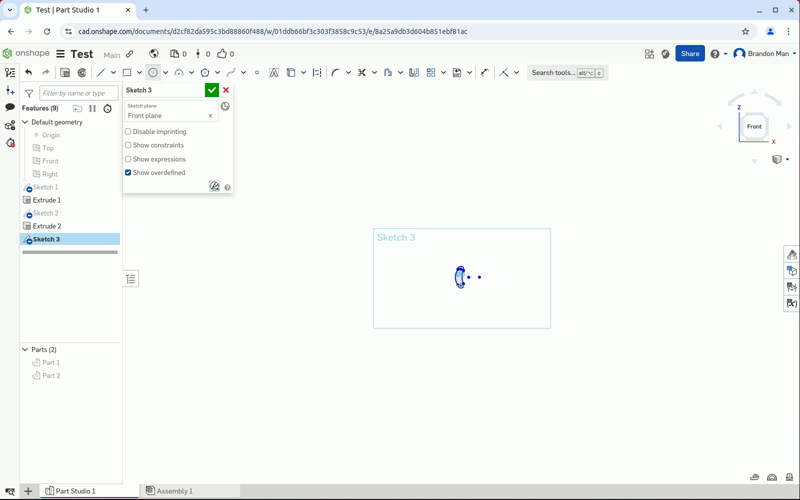
scroll(-6)
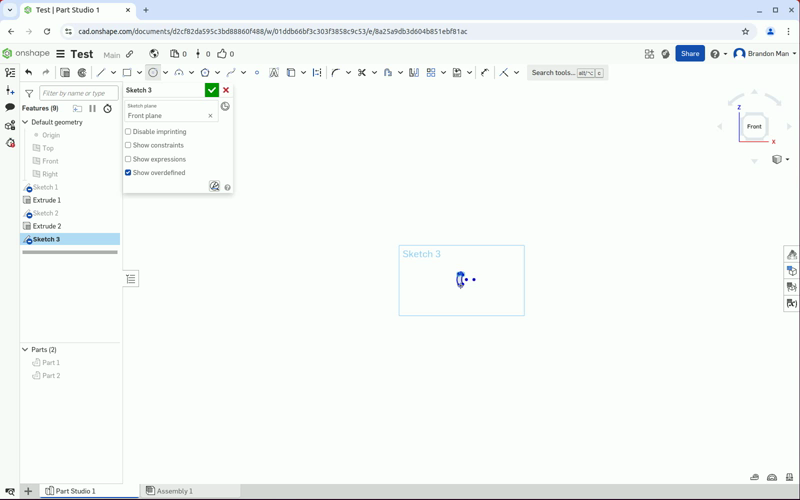
scroll(-6)
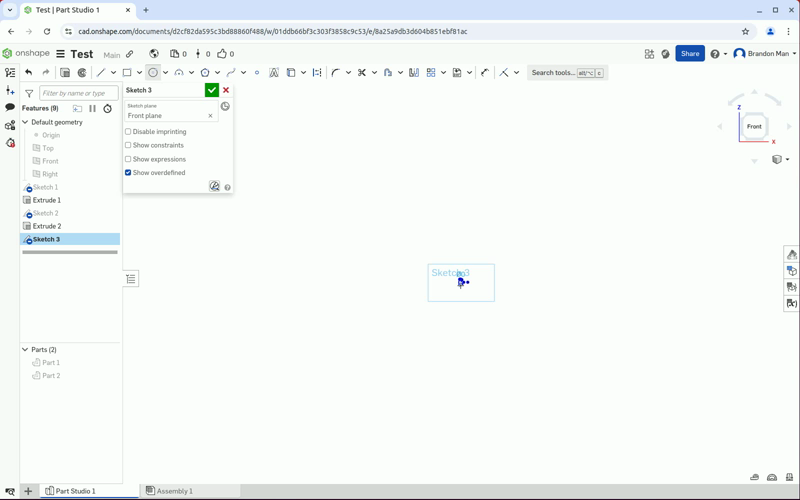
key_up(shift)
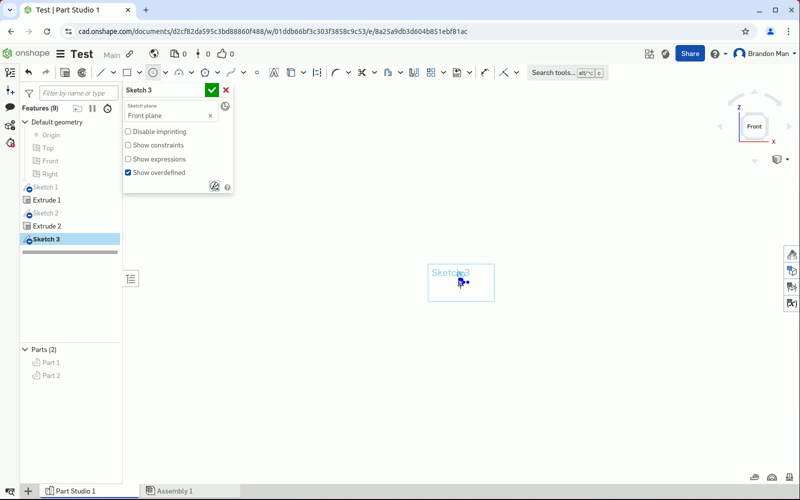
mouse_move(461, 285)
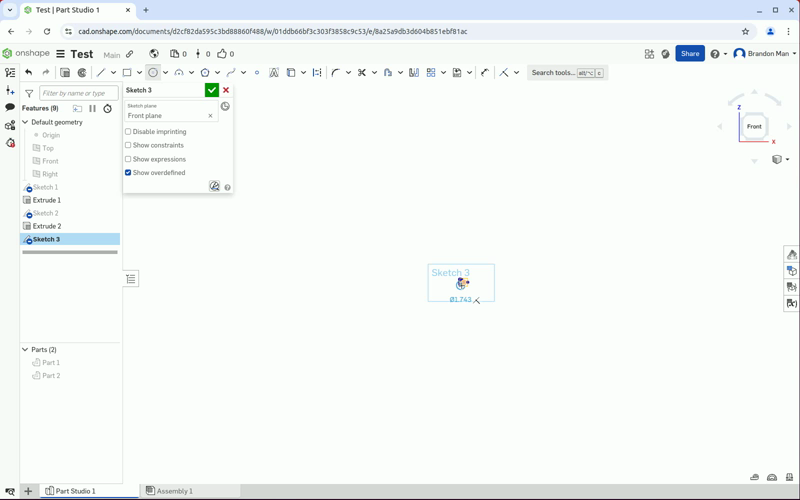
scroll(6)
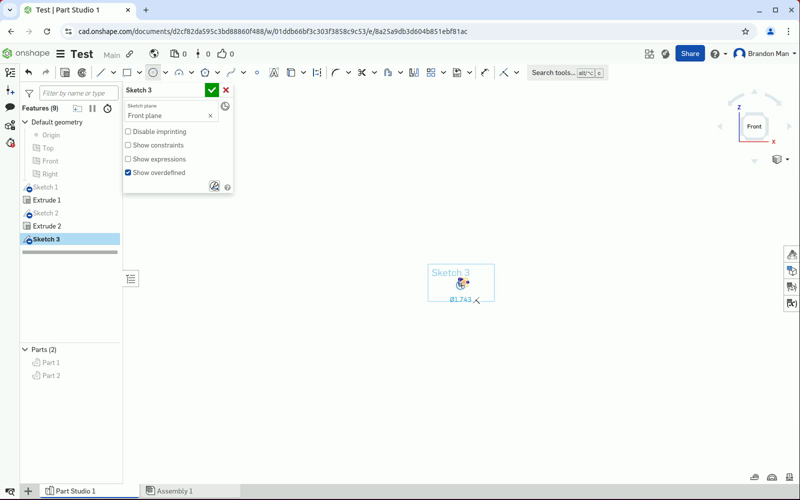
scroll(6)
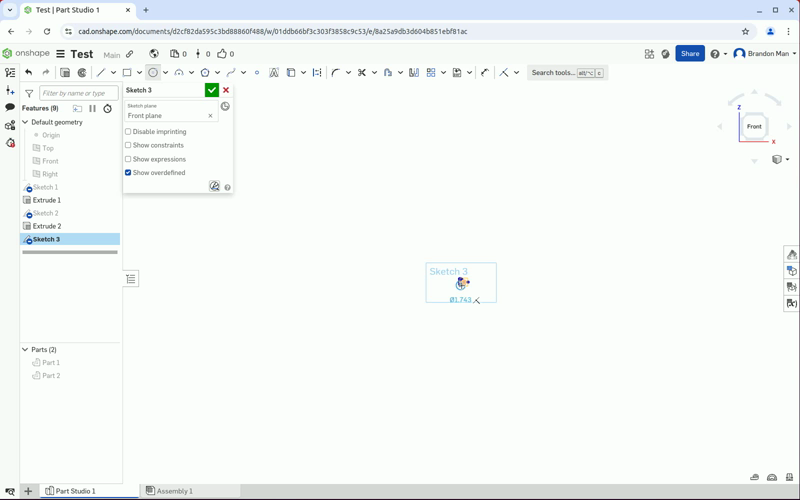
scroll(6)
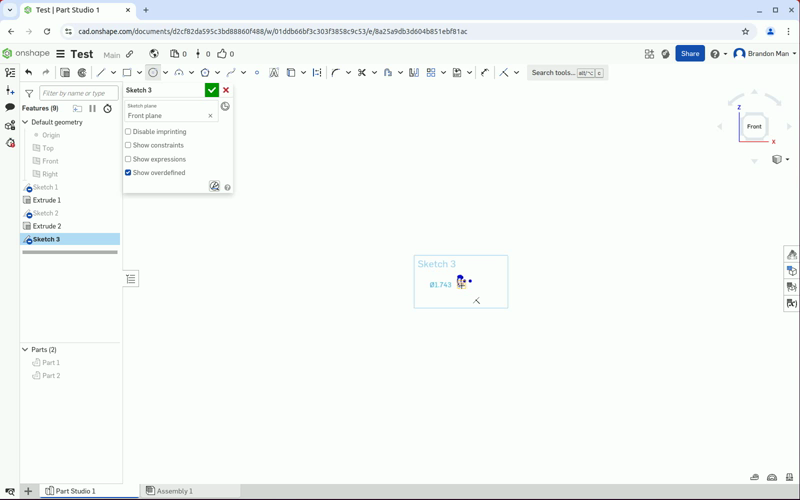
scroll(6)
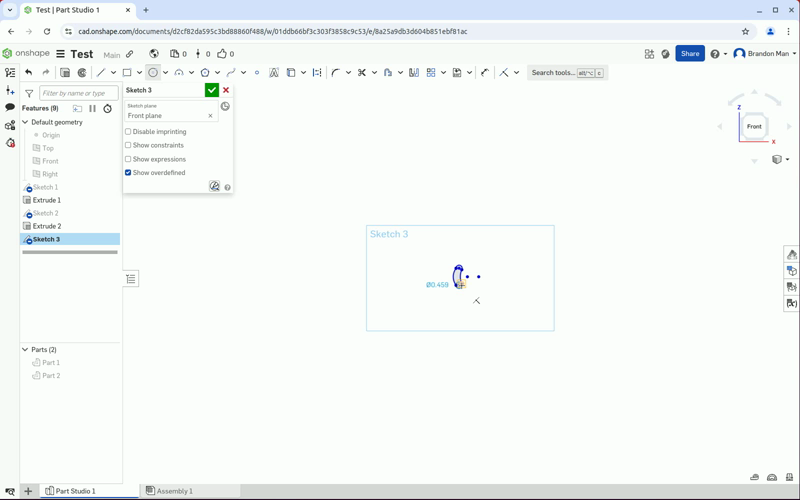
scroll(6)
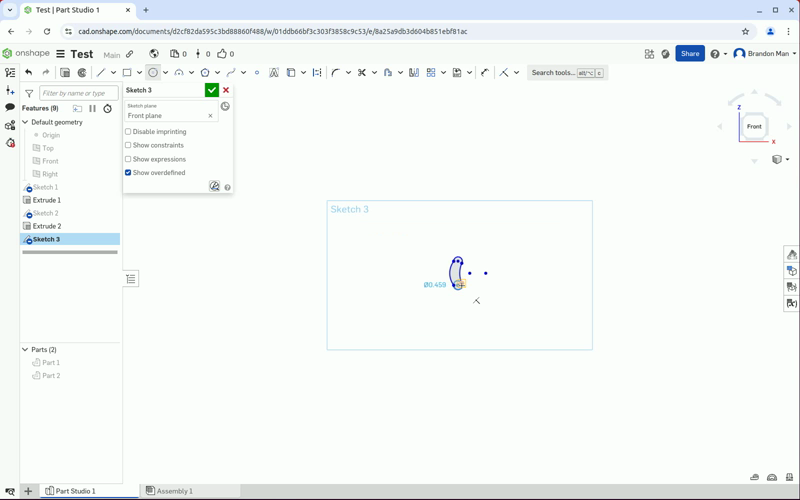
scroll(6)
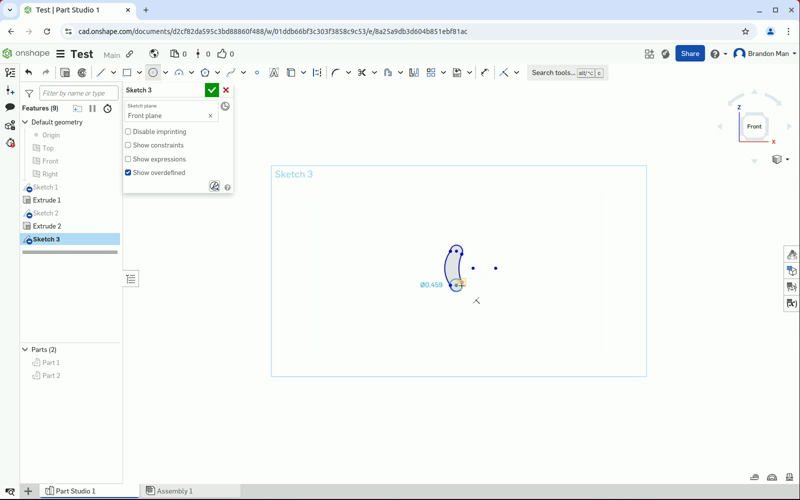
scroll(6)
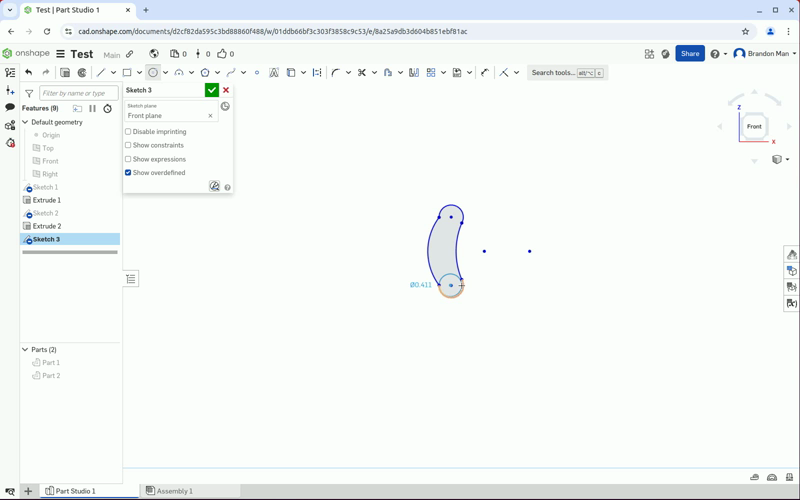
click(461, 285)
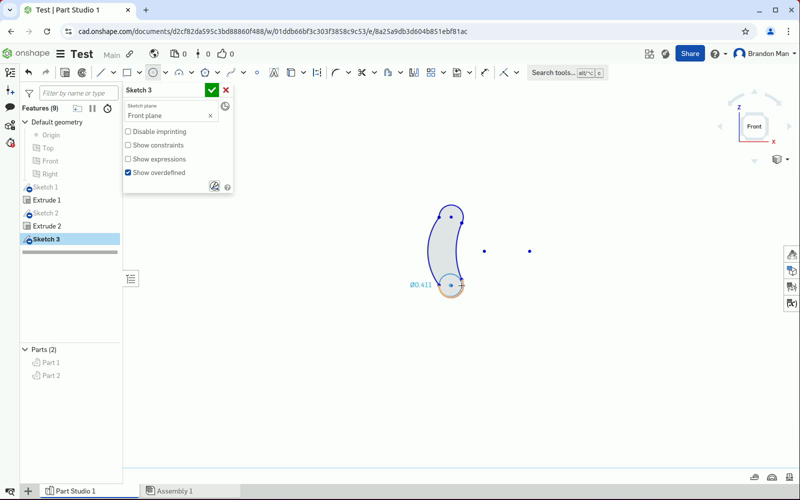
scroll(-6)
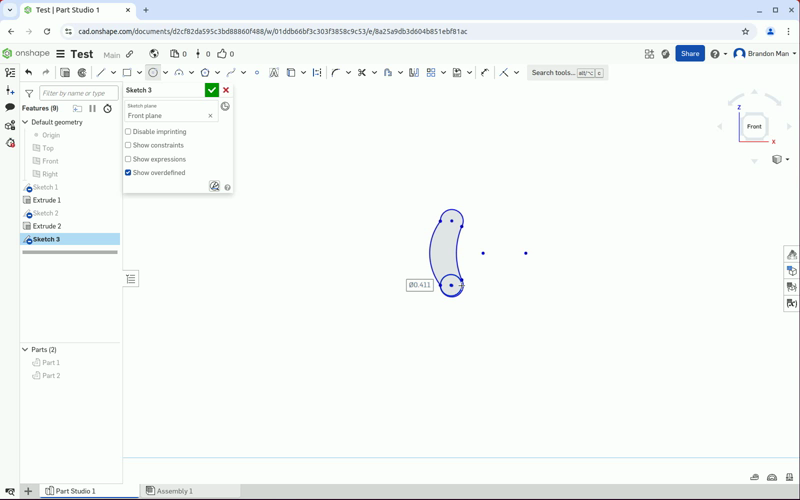
scroll(-6)
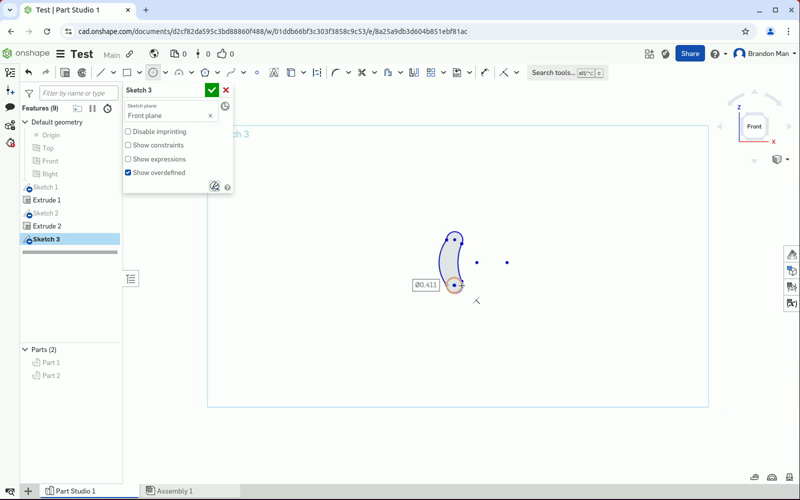
scroll(-6)
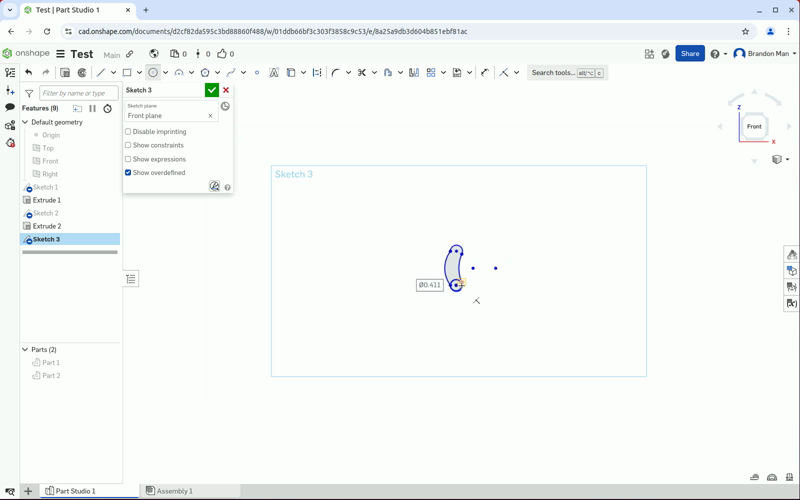
scroll(-6)
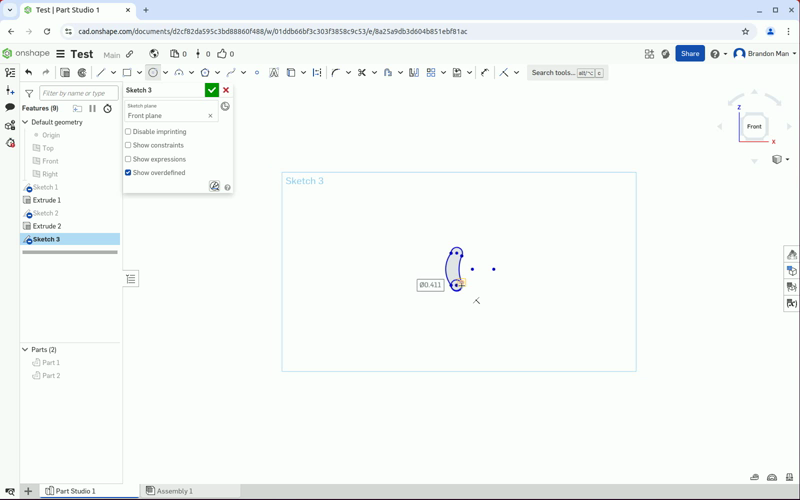
scroll(-6)
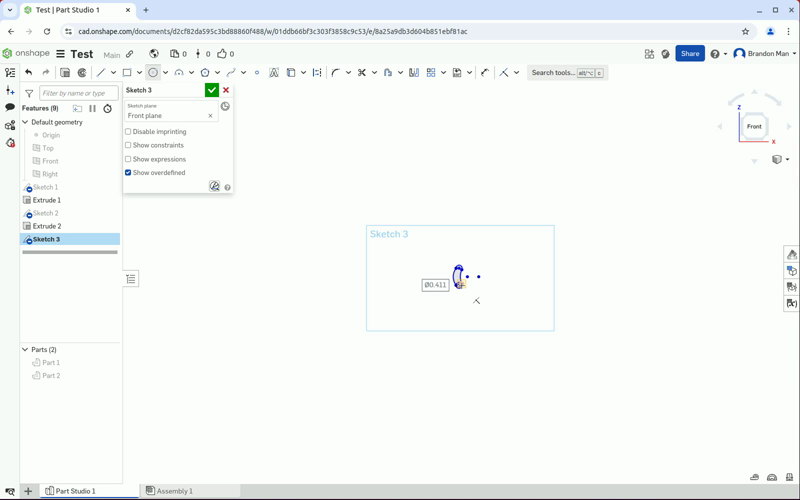
scroll(-6)
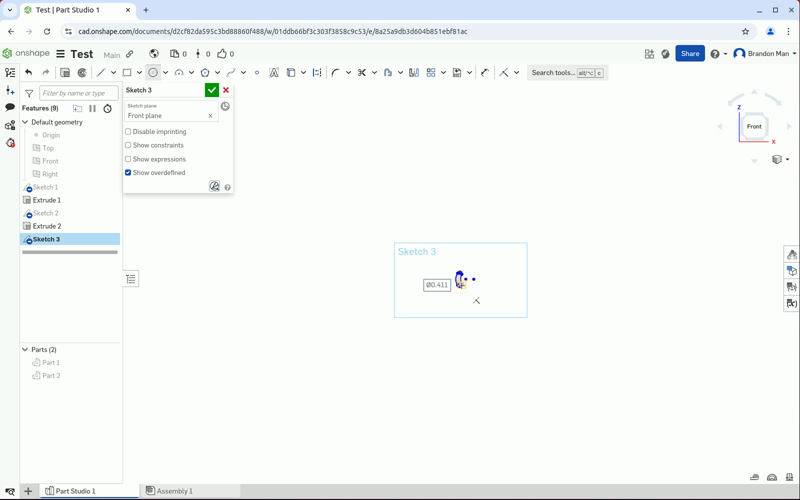
scroll(-6)
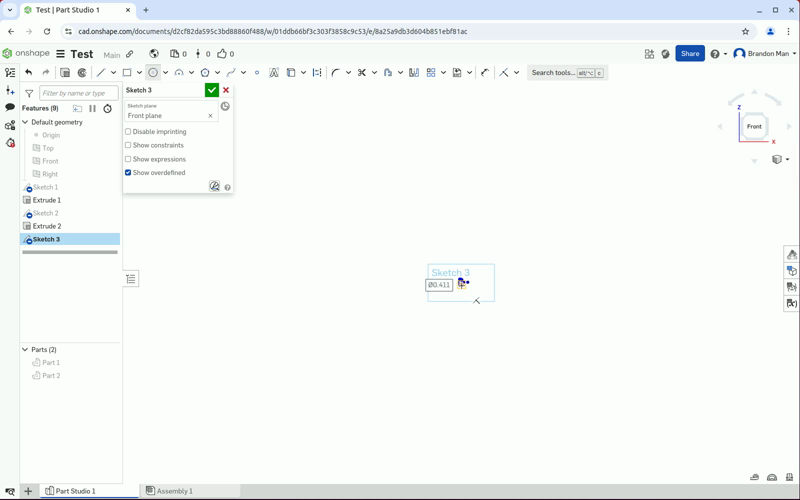
key(esc)
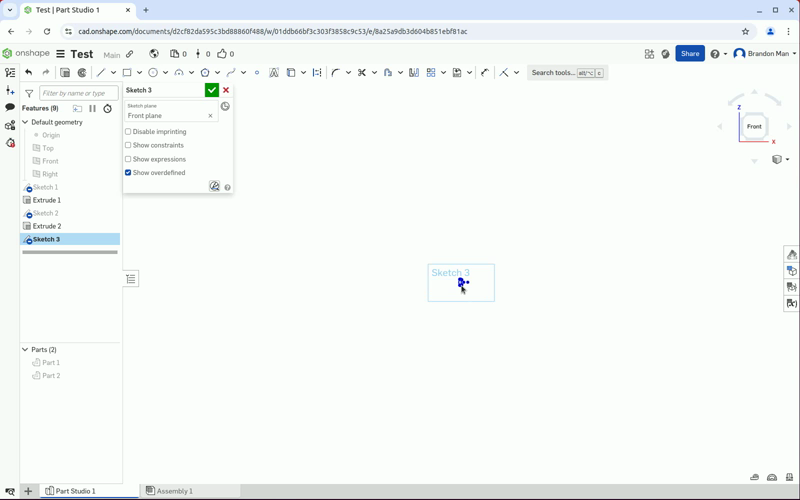
key(c)
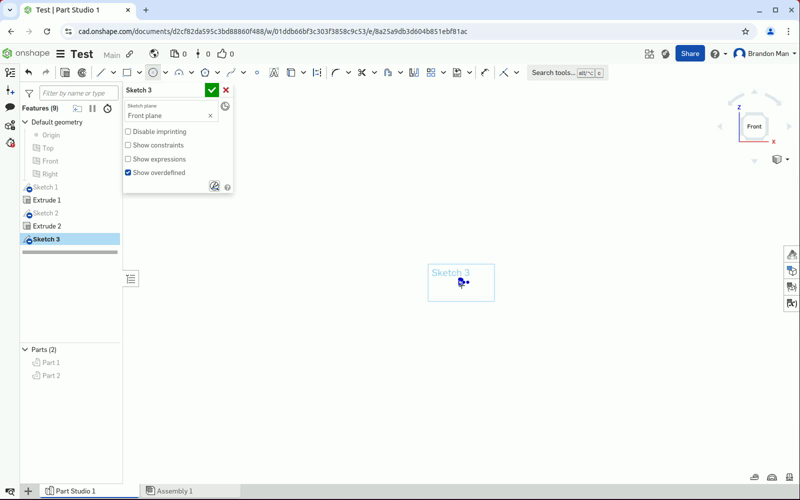
key_down(shift)
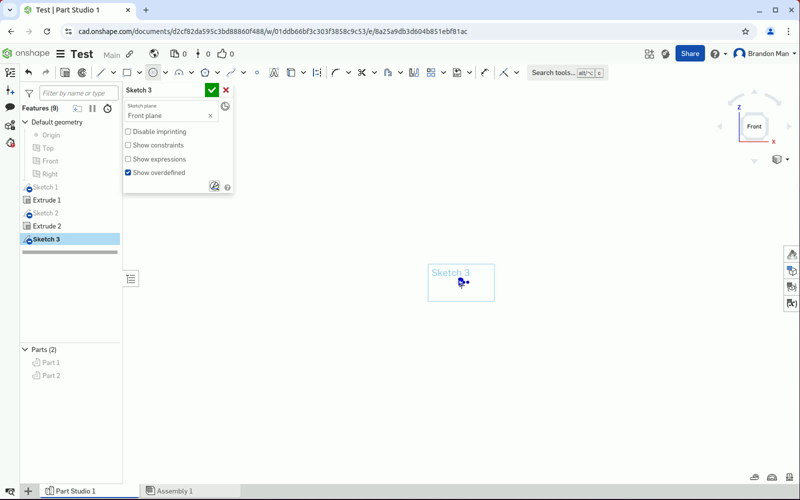
mouse_move(460, 279)
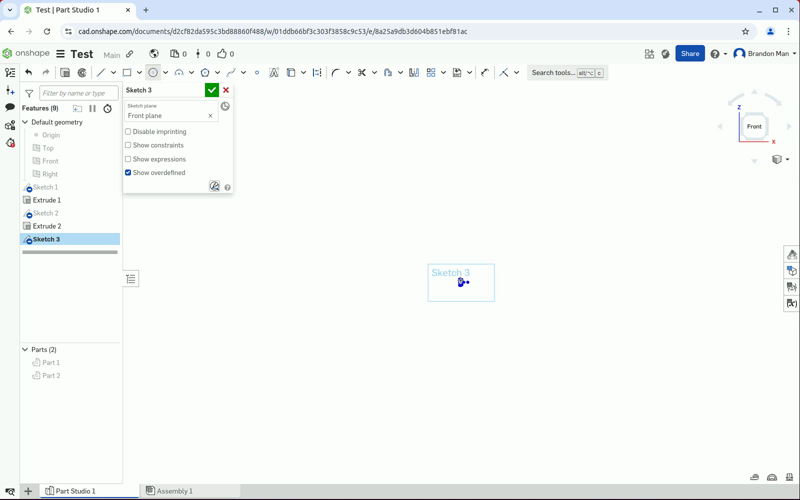
scroll(6)
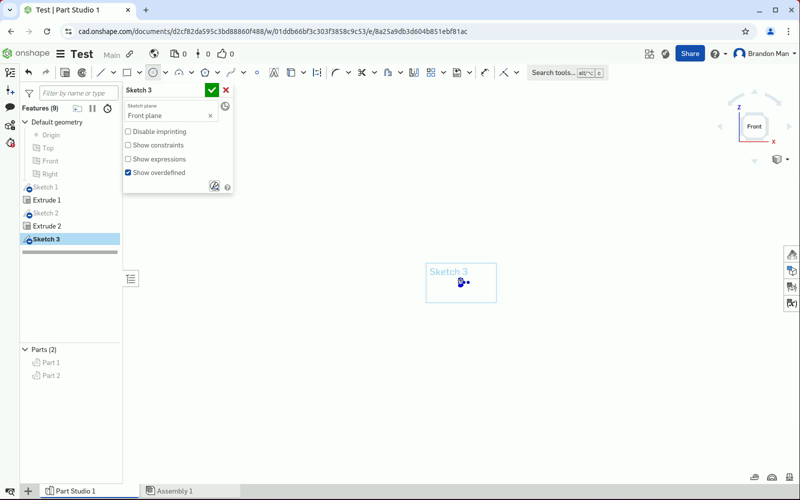
scroll(6)
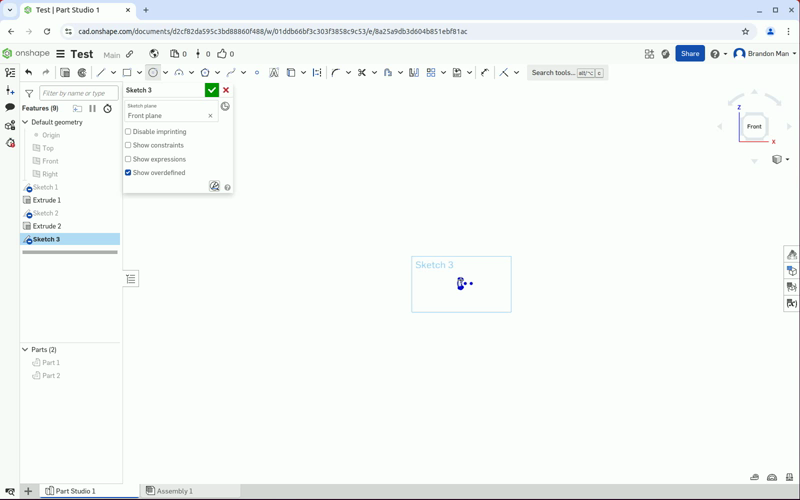
scroll(6)
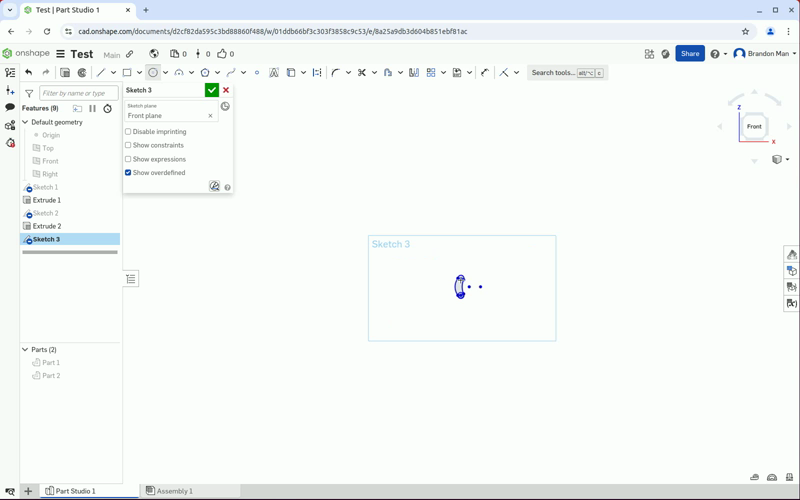
scroll(6)
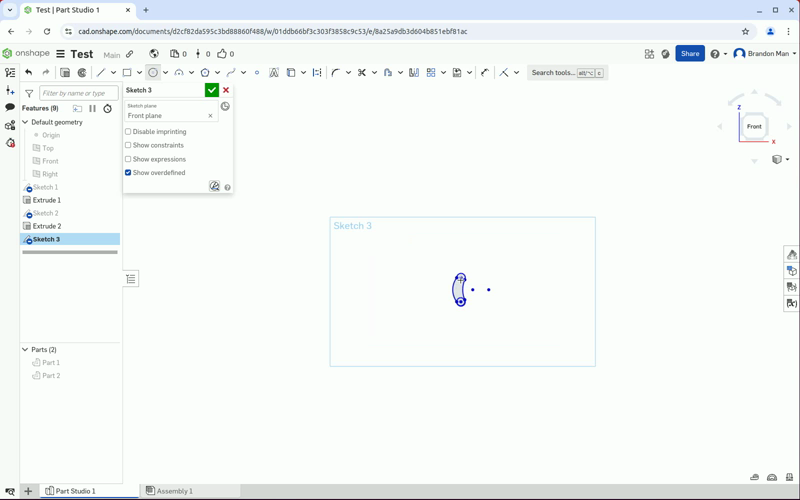
scroll(6)
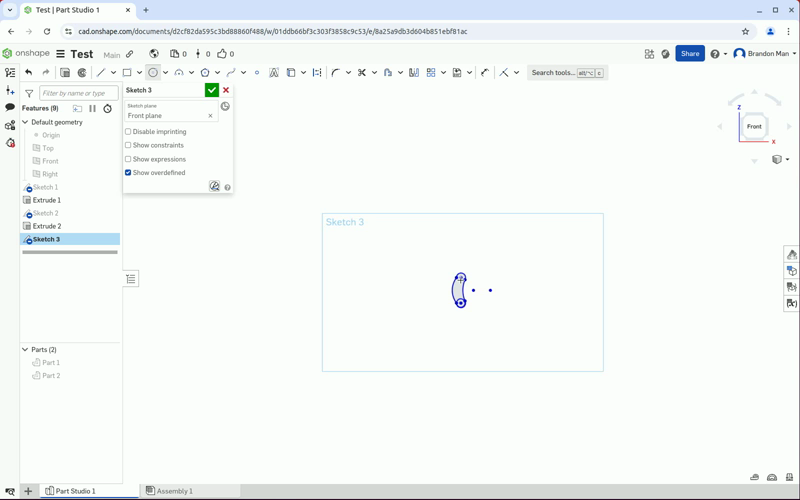
scroll(6)
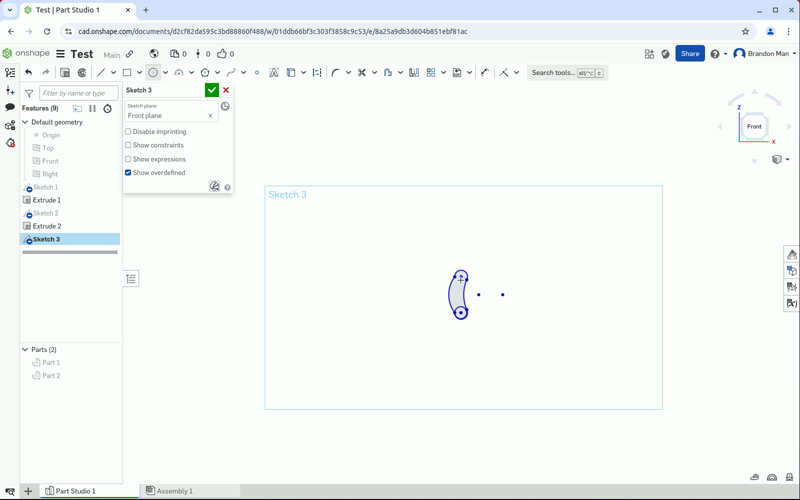
scroll(6)
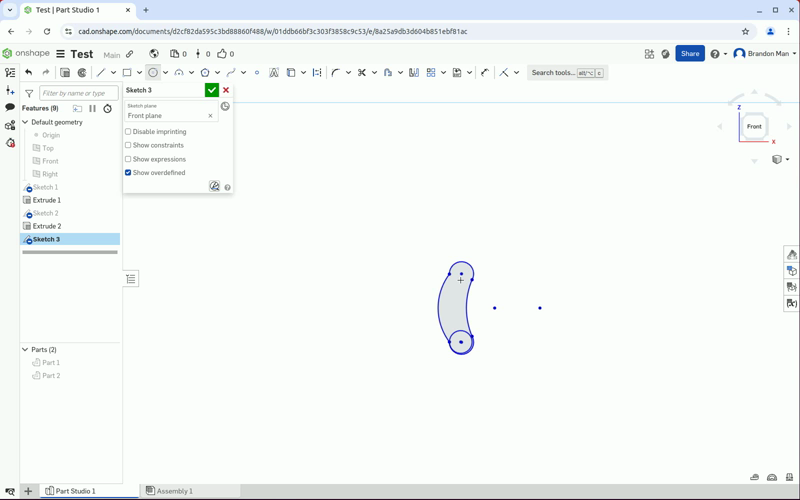
click(460, 279)
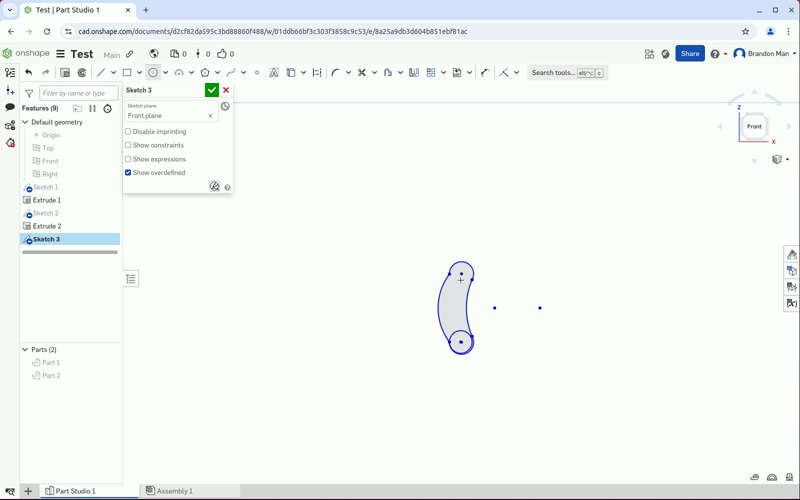
scroll(-6)
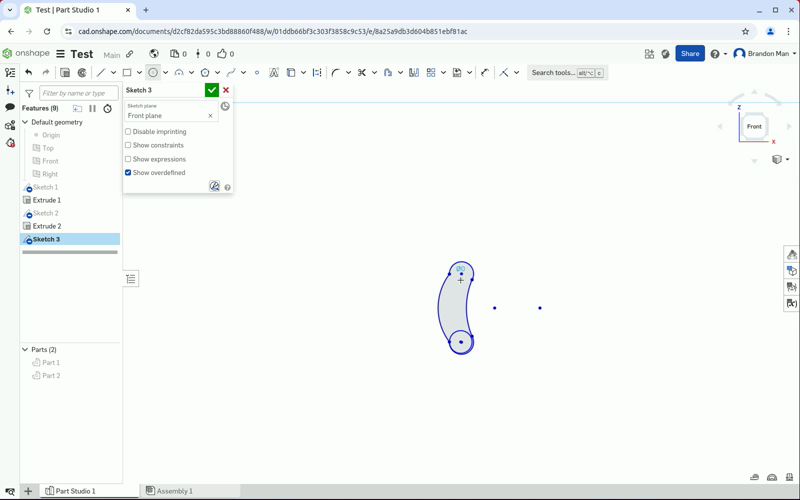
scroll(-6)
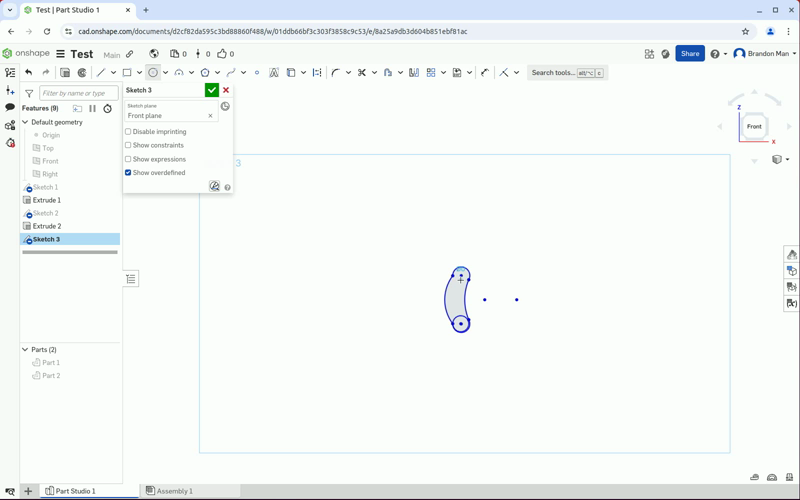
scroll(-6)
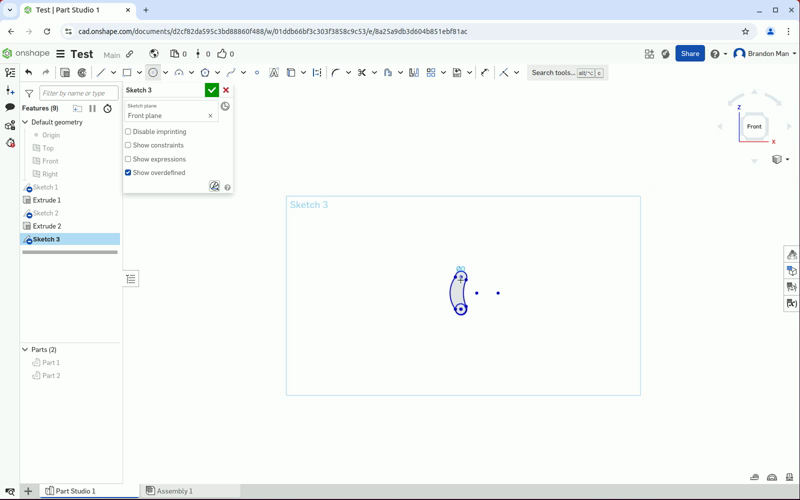
scroll(-6)
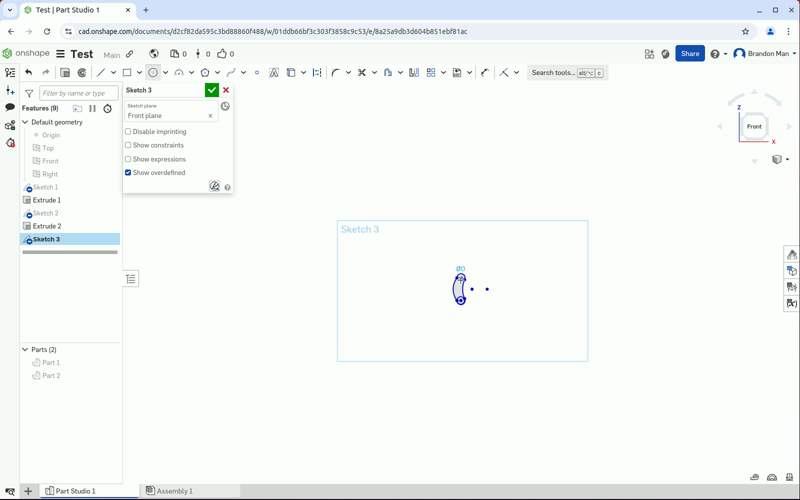
scroll(-6)
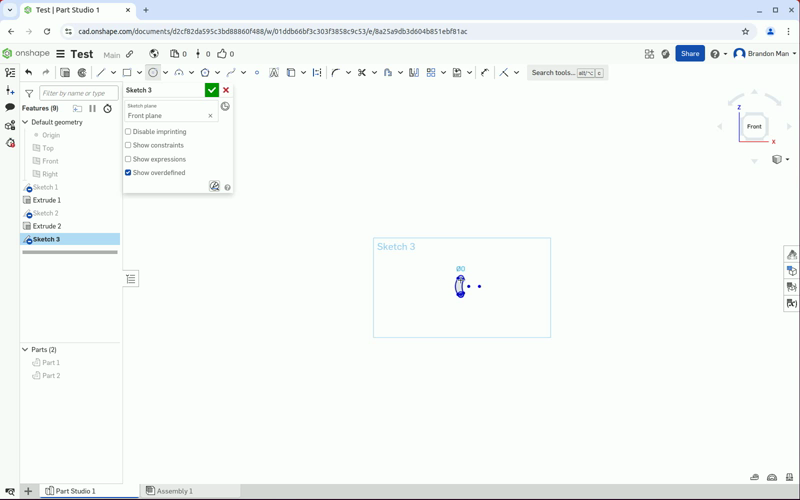
scroll(-6)
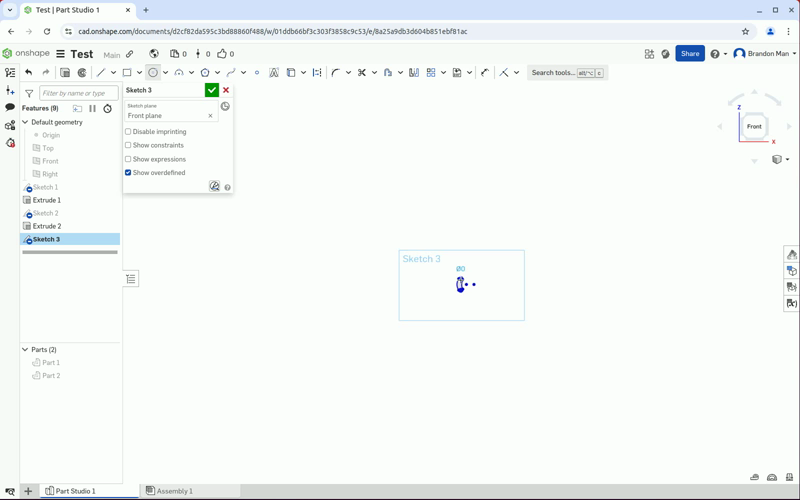
scroll(-6)
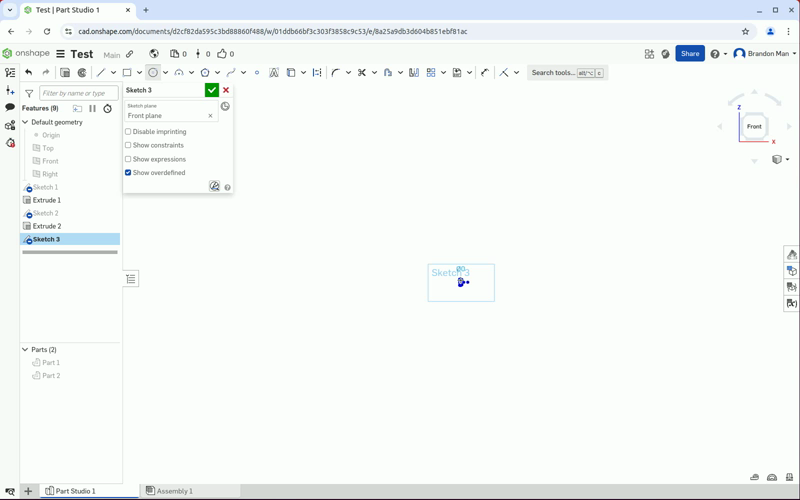
key_up(shift)
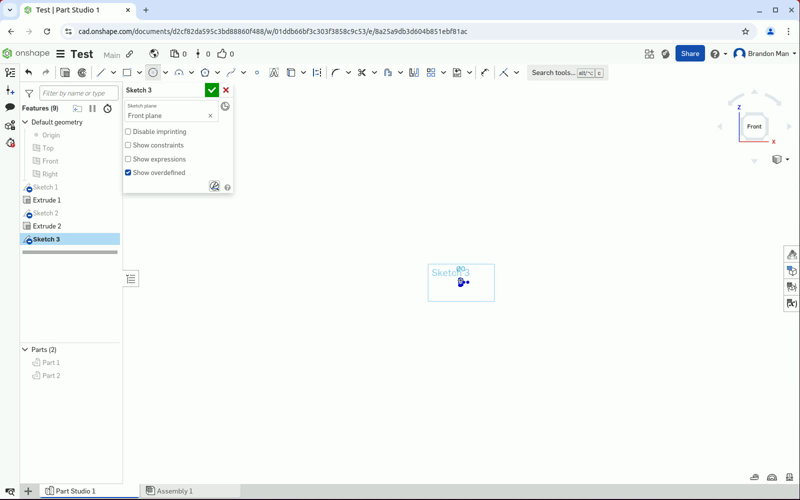
mouse_move(461, 279)
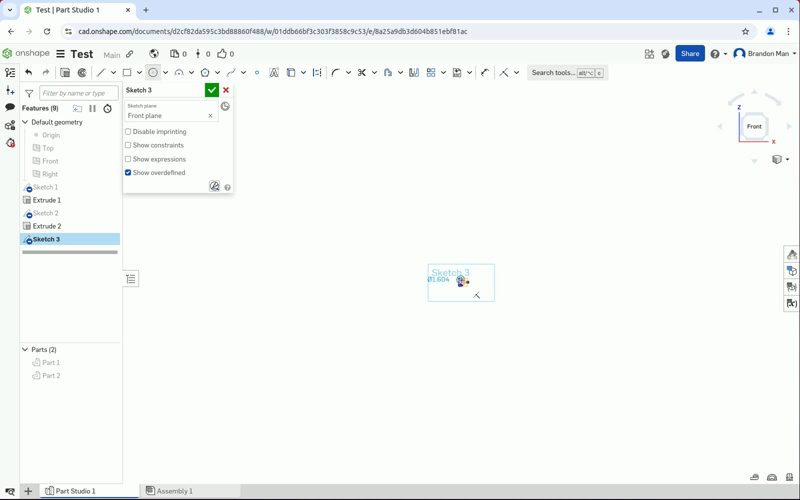
scroll(6)
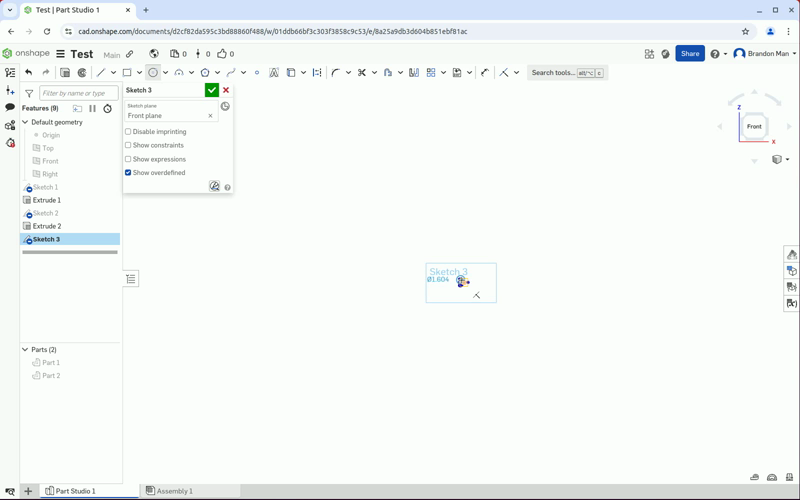
scroll(6)
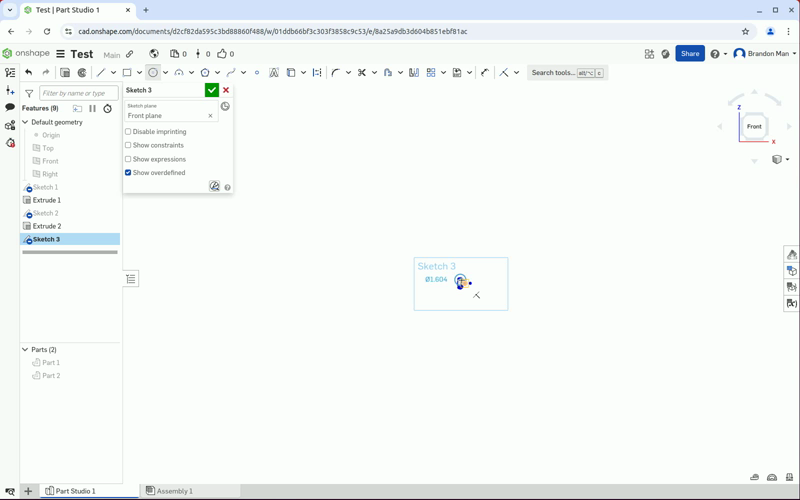
scroll(6)
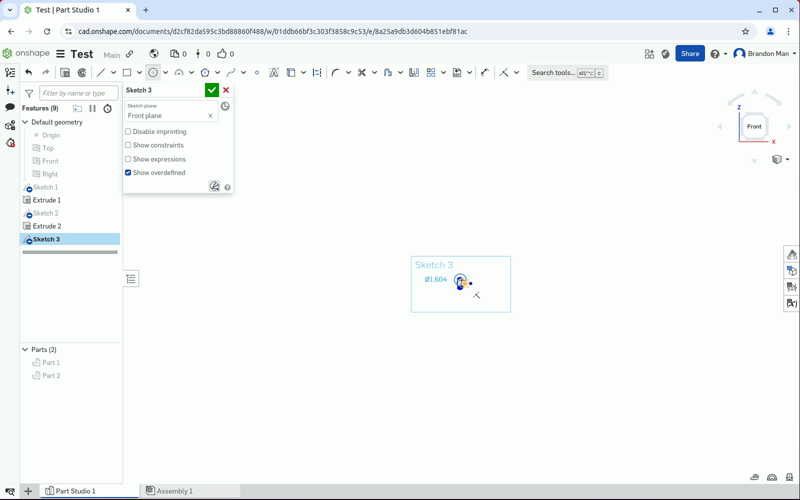
scroll(6)
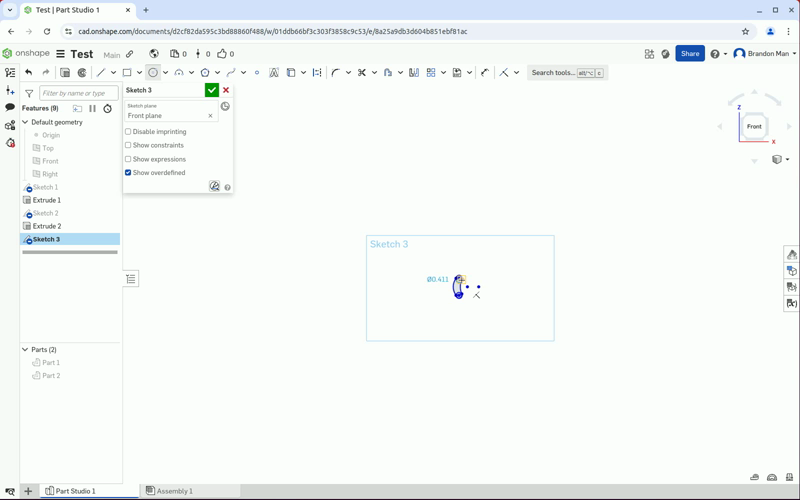
scroll(6)
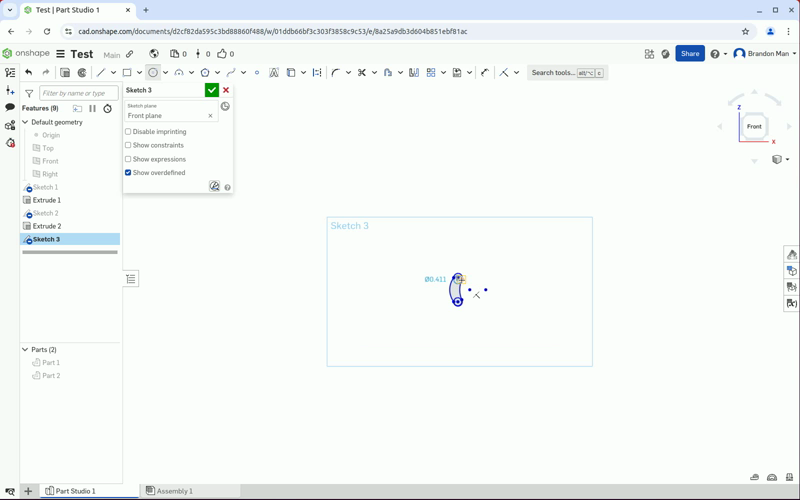
scroll(6)
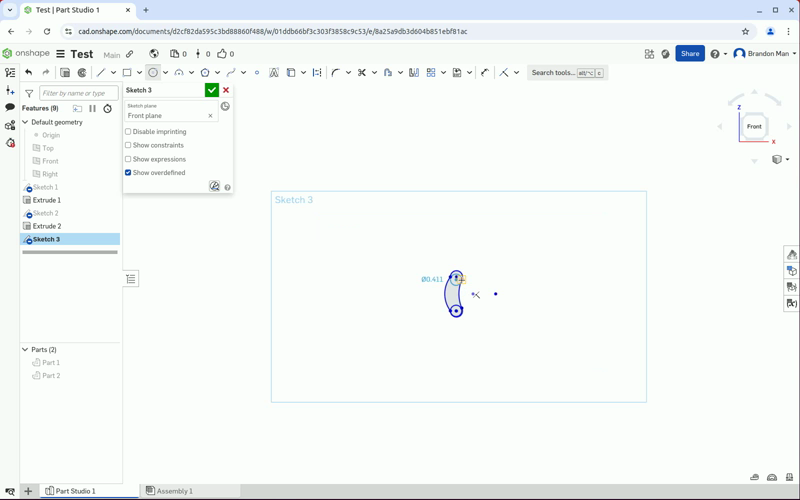
scroll(6)
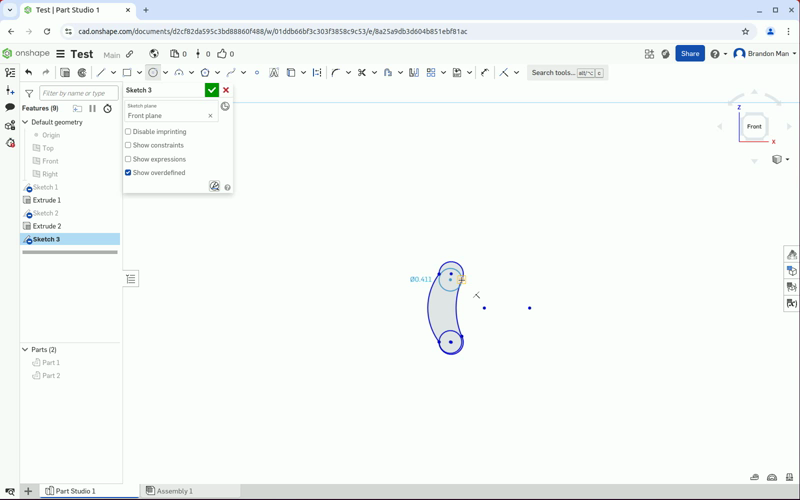
click(461, 279)
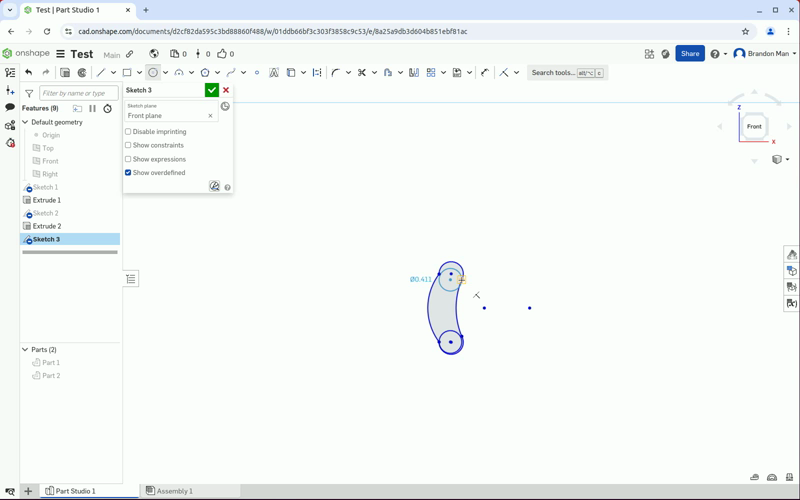
scroll(-6)
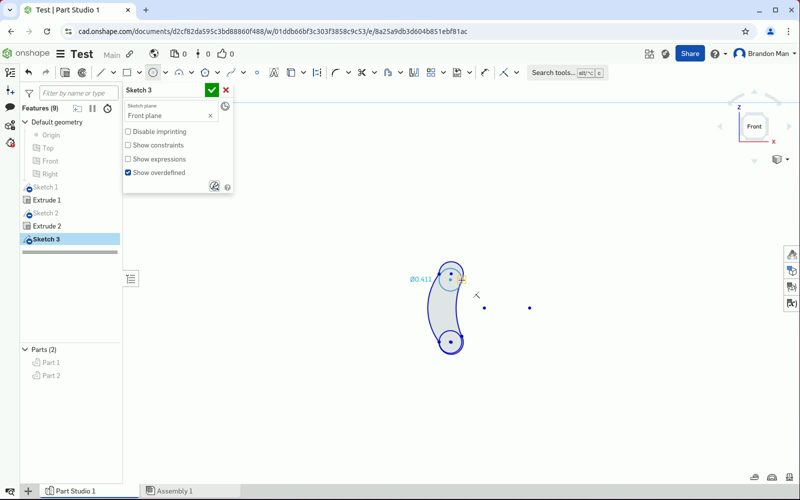
scroll(-6)
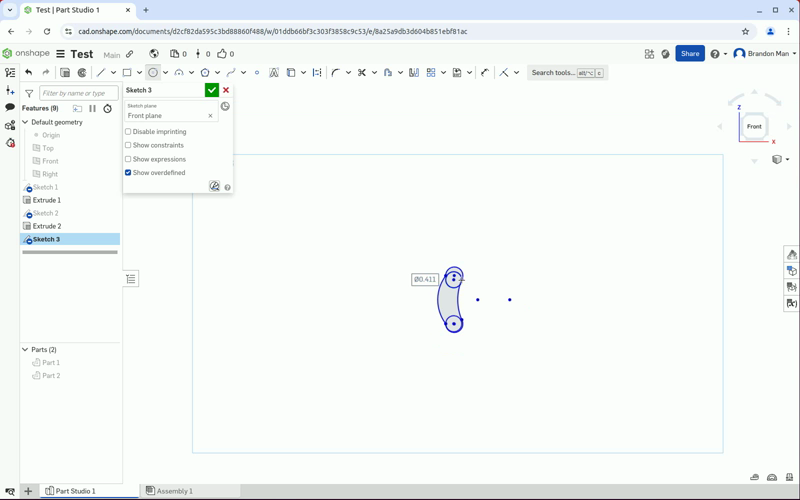
scroll(-6)
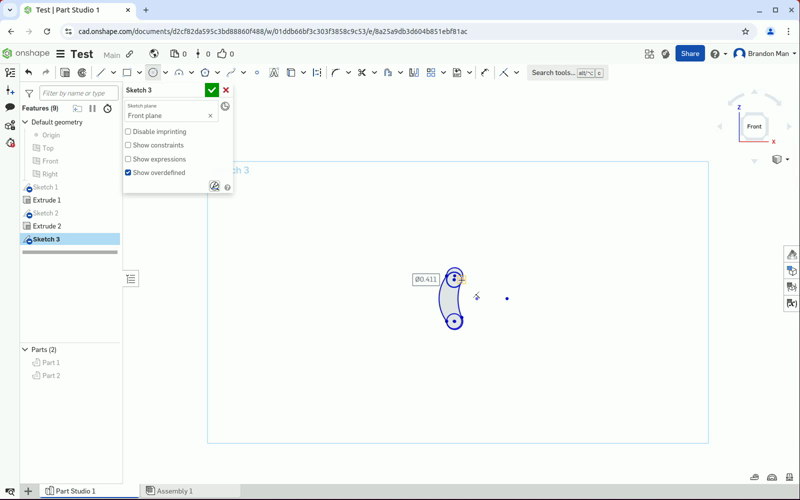
scroll(-6)
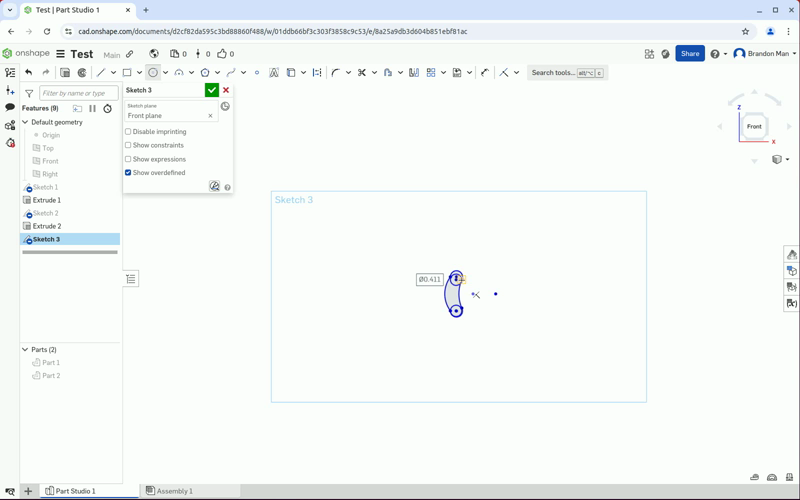
scroll(-6)
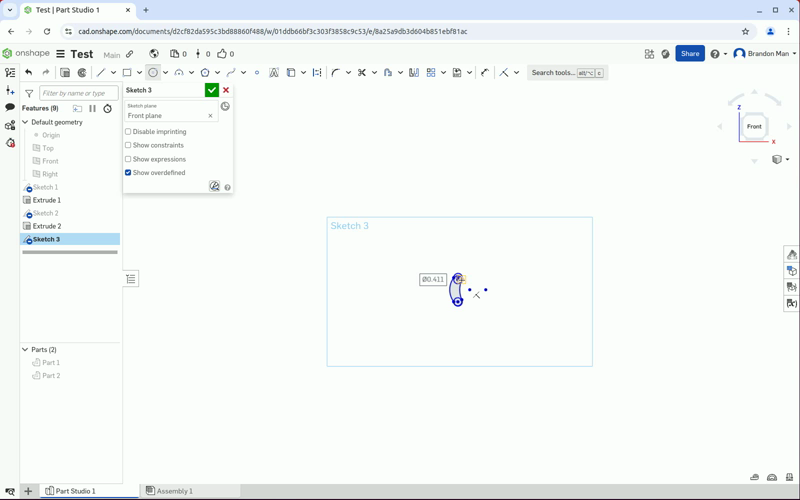
scroll(-6)
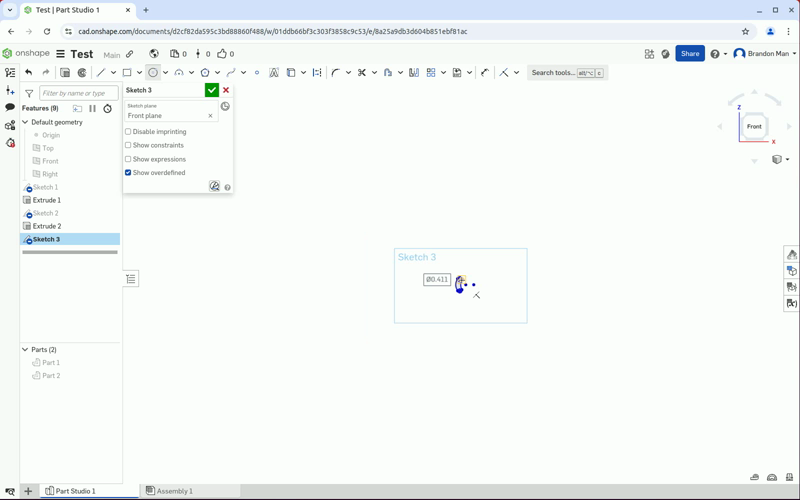
scroll(-6)
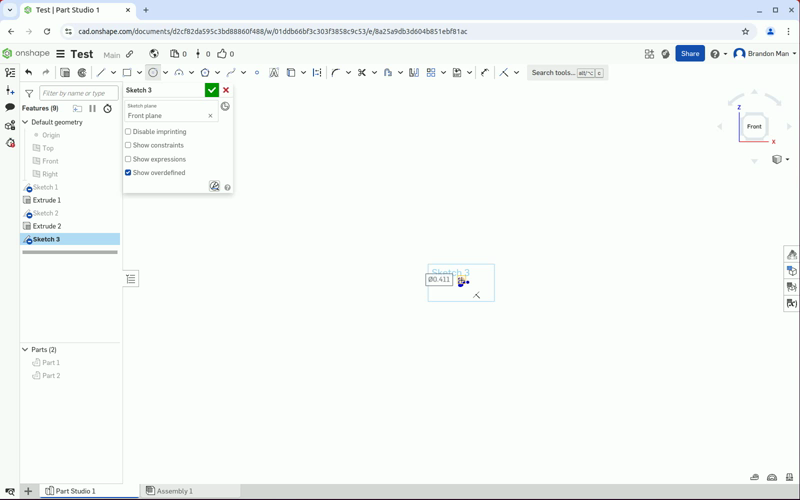
key(esc)
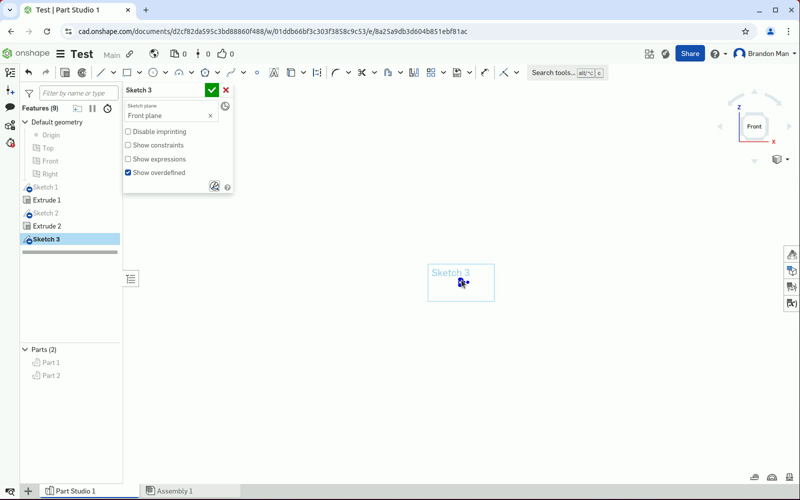
mouse_move(461, 280)
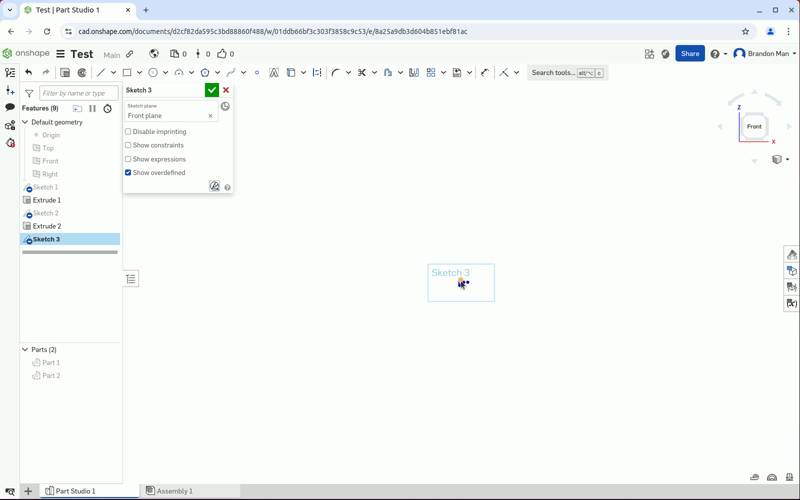
scroll(6)
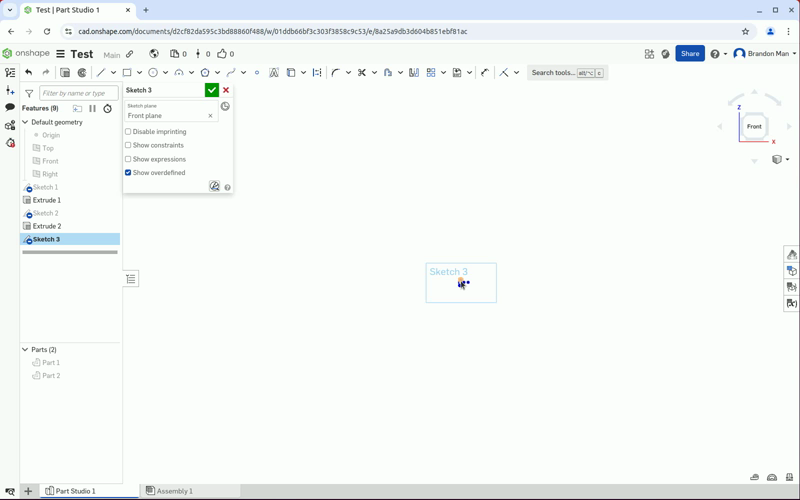
scroll(6)
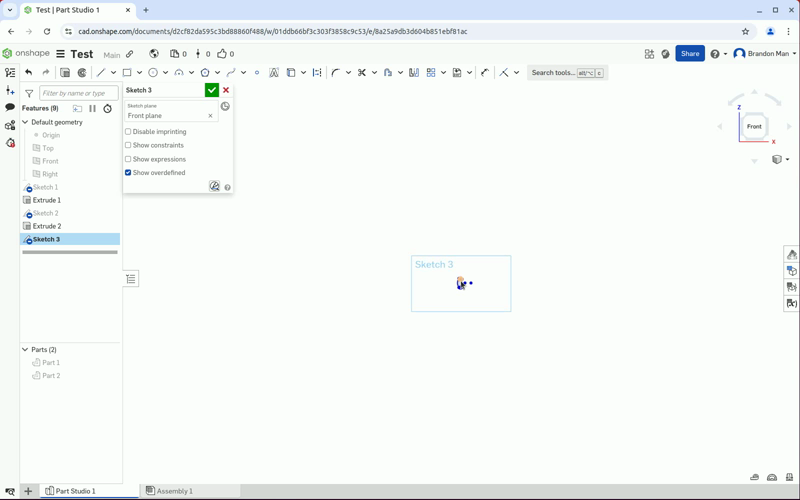
scroll(6)
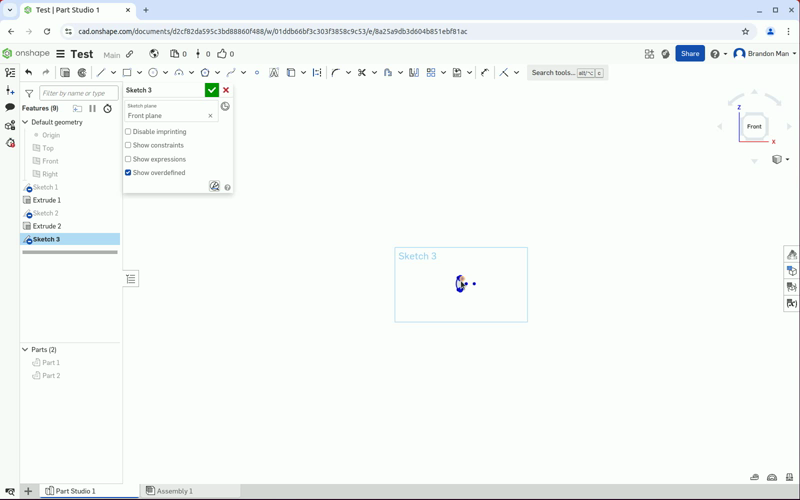
scroll(6)
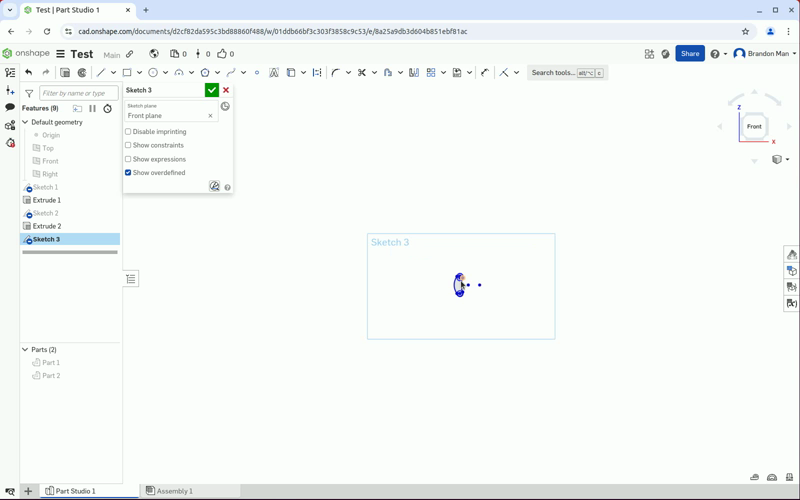
scroll(6)
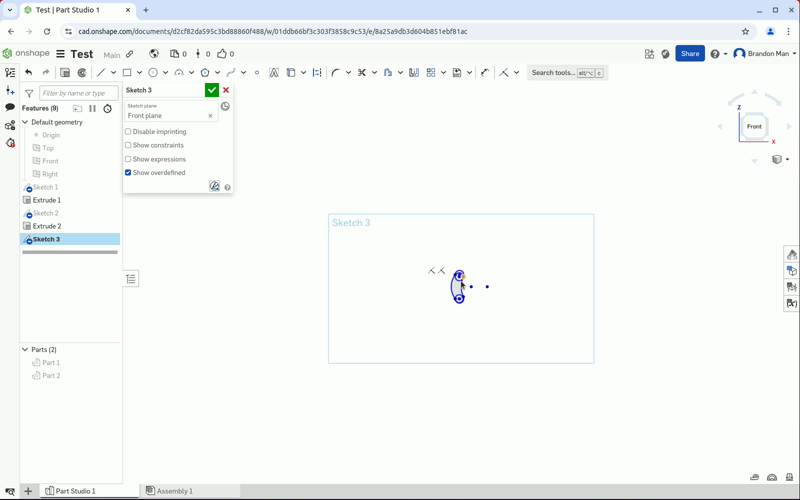
scroll(6)
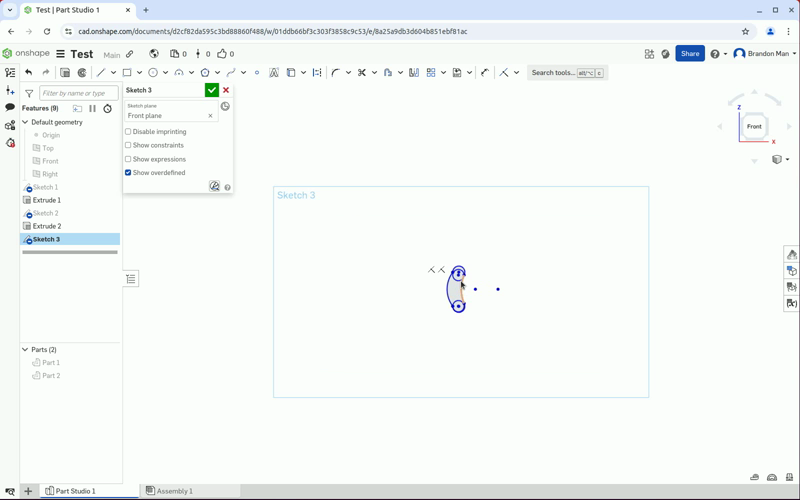
scroll(6)
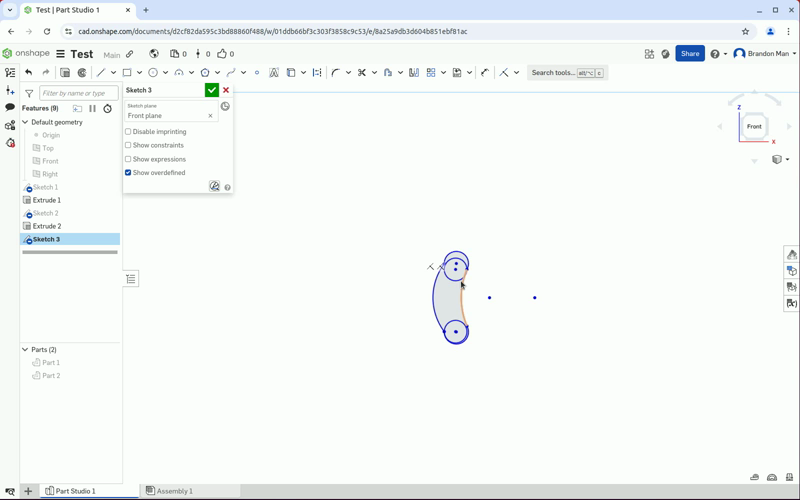
click(461, 280)
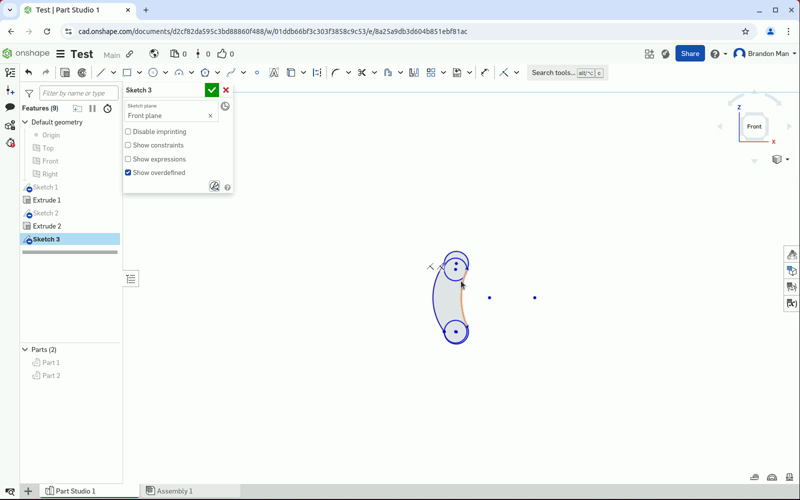
scroll(-6)
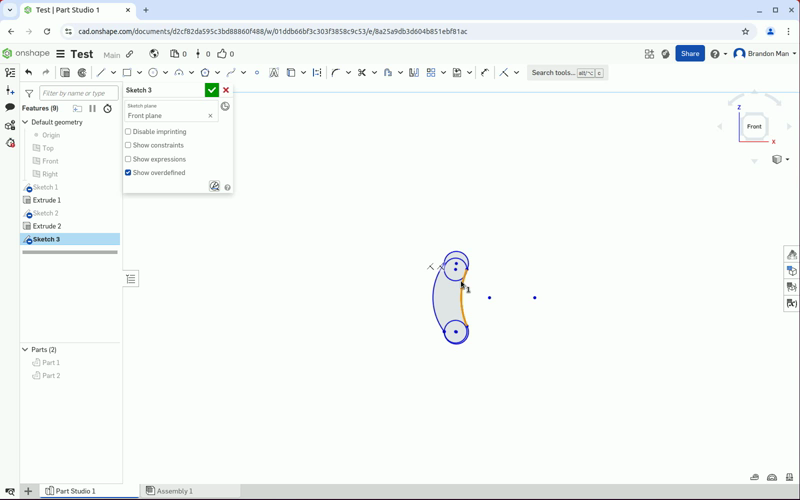
scroll(-6)
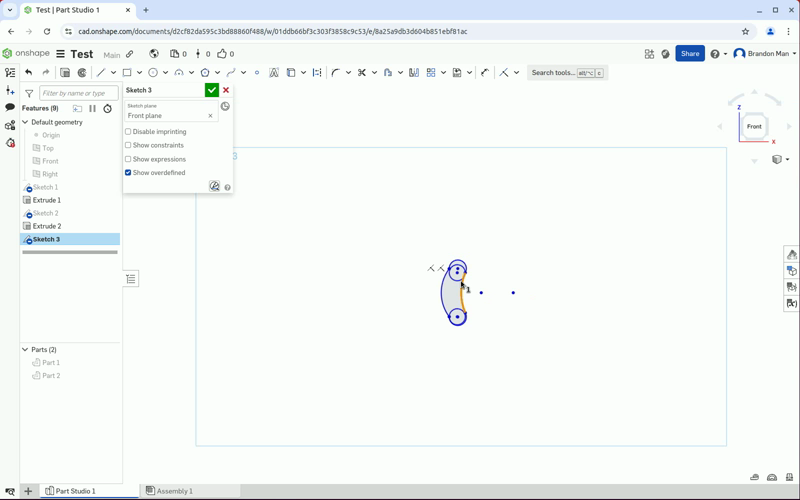
scroll(-6)
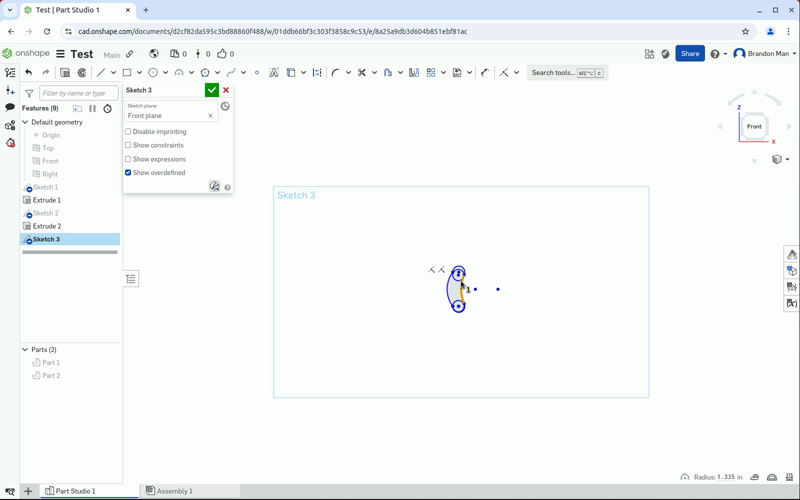
scroll(-6)
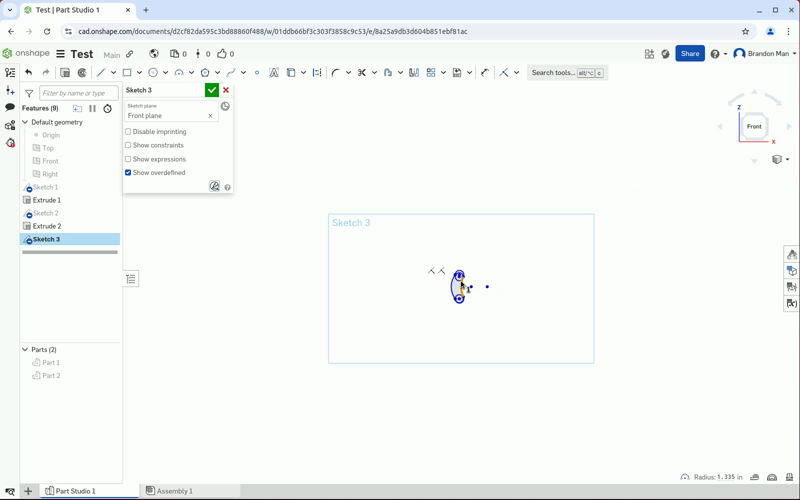
scroll(-6)
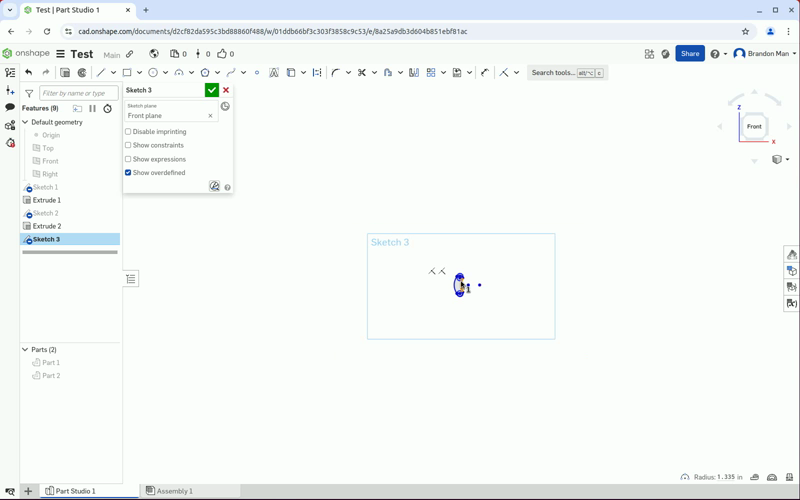
scroll(-6)
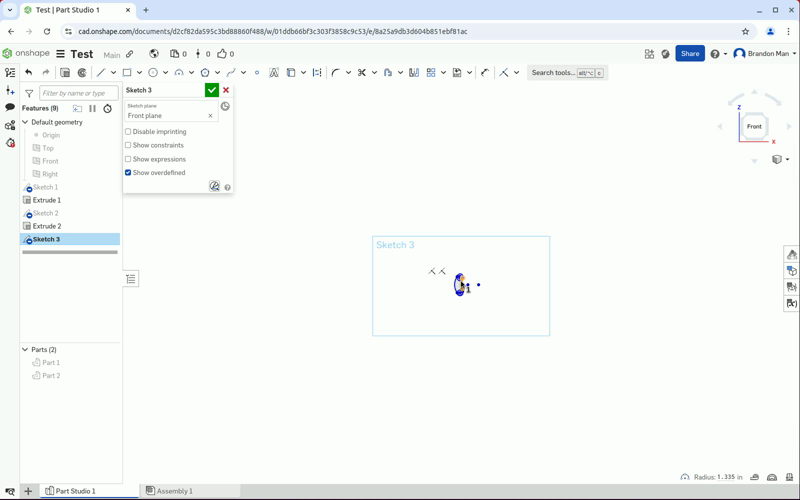
scroll(-6)
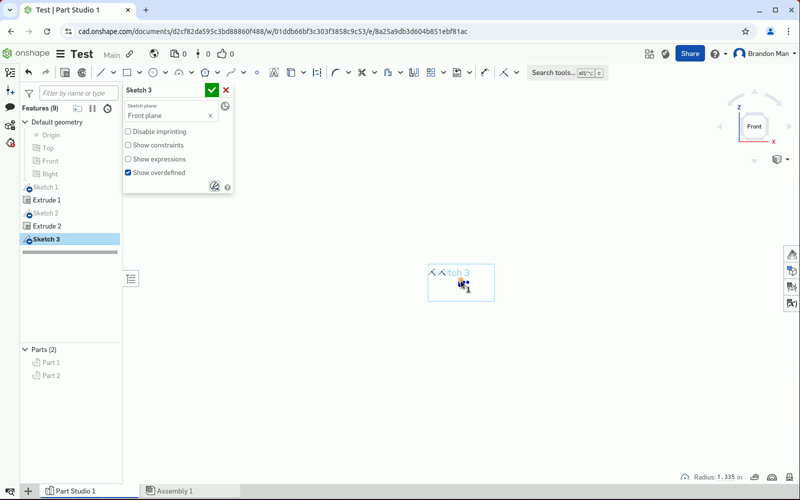
mouse_move(73, 352)
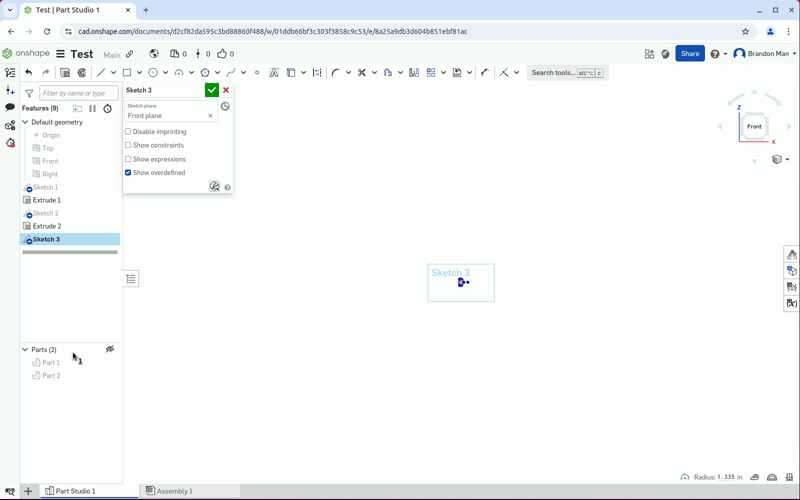
key(shift+y)
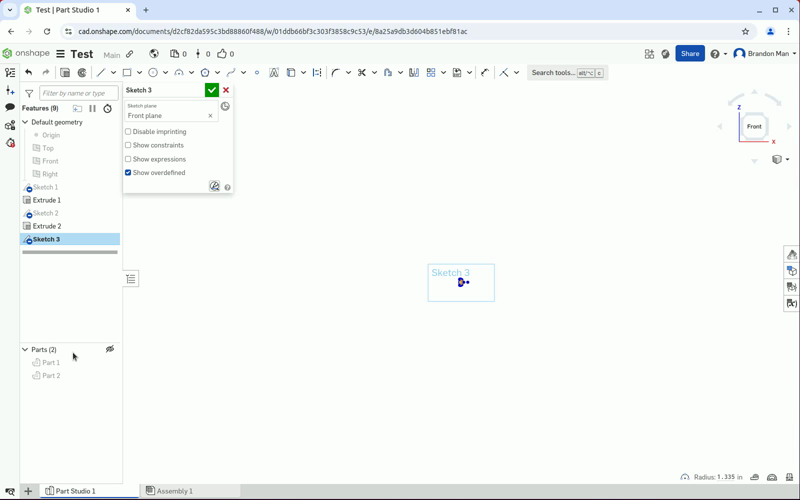
key(shift+e)
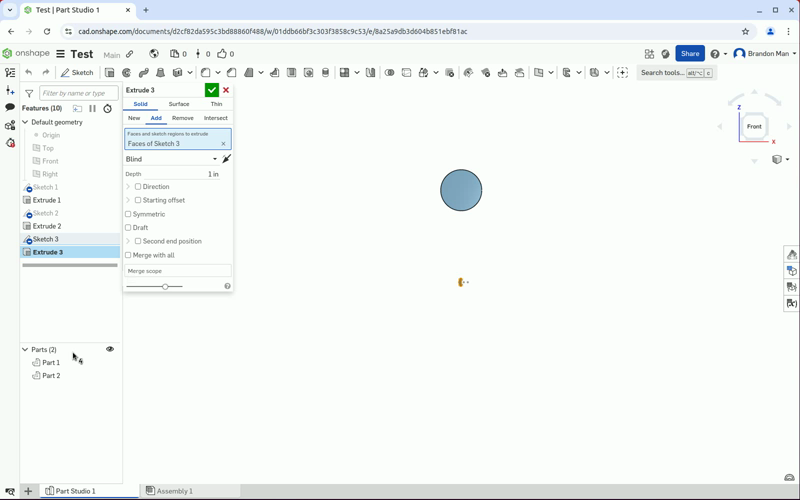
mouse_move(143, 106)
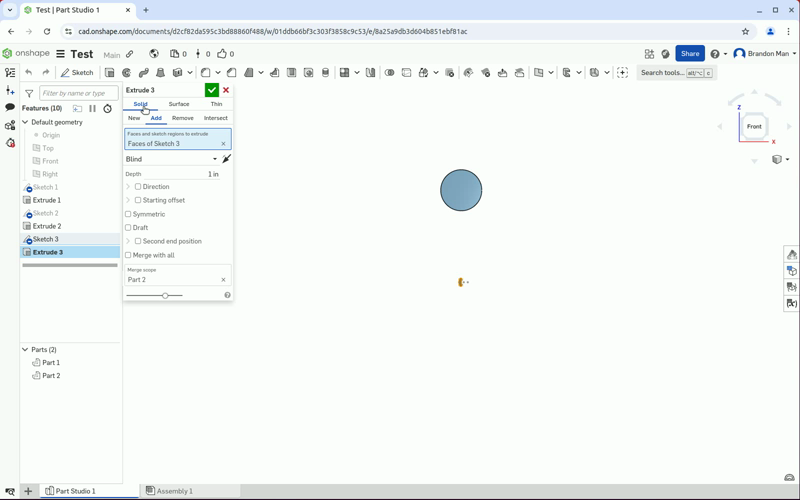
click(143, 106)
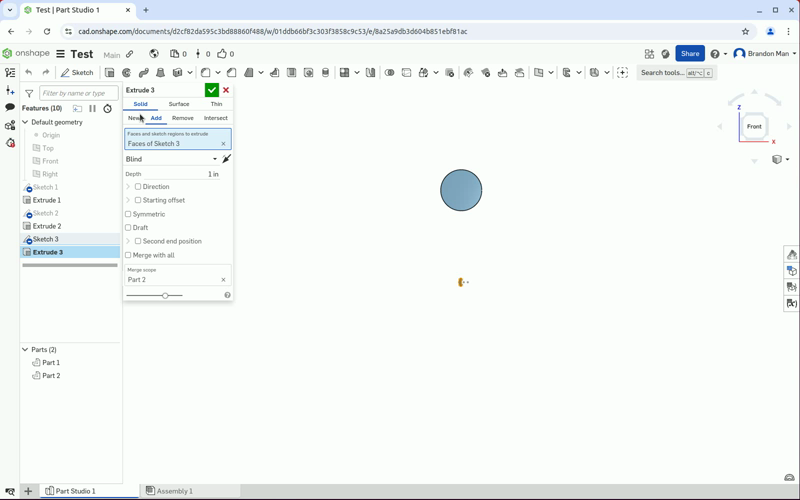
mouse_move(137, 120)
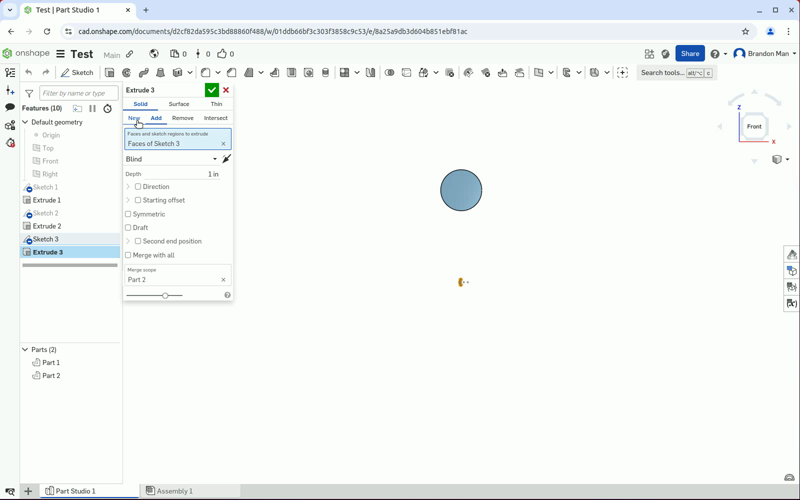
click(137, 120)
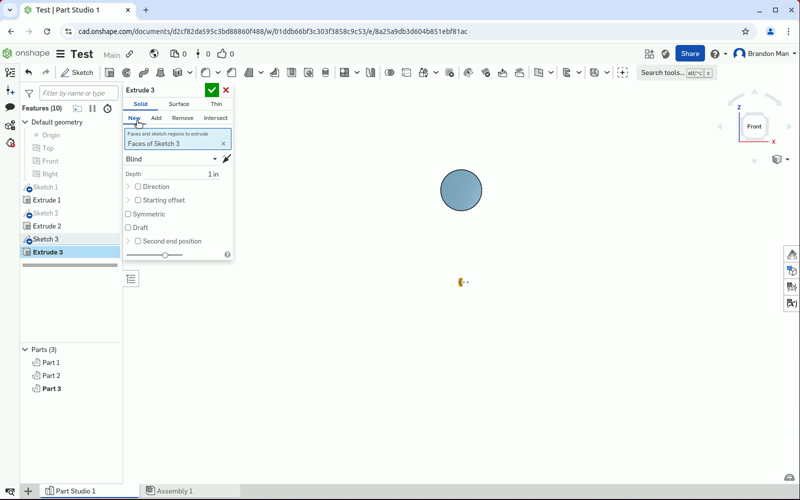
key(tab, 4)
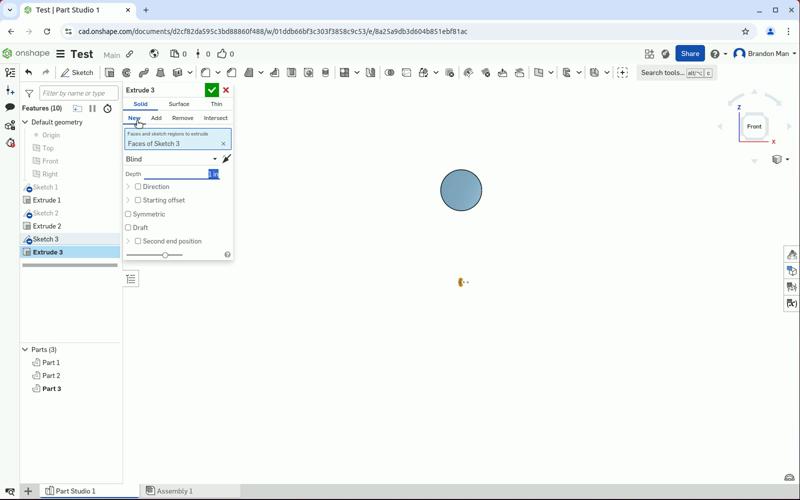
text(0.962)
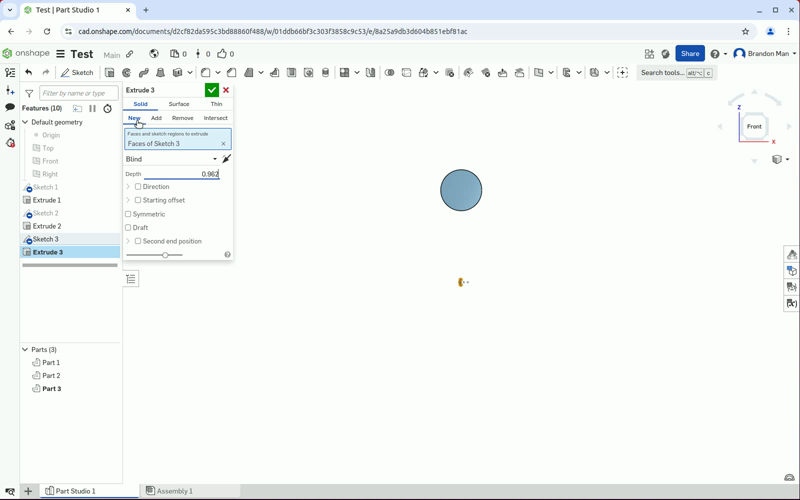
key(tab, 3)
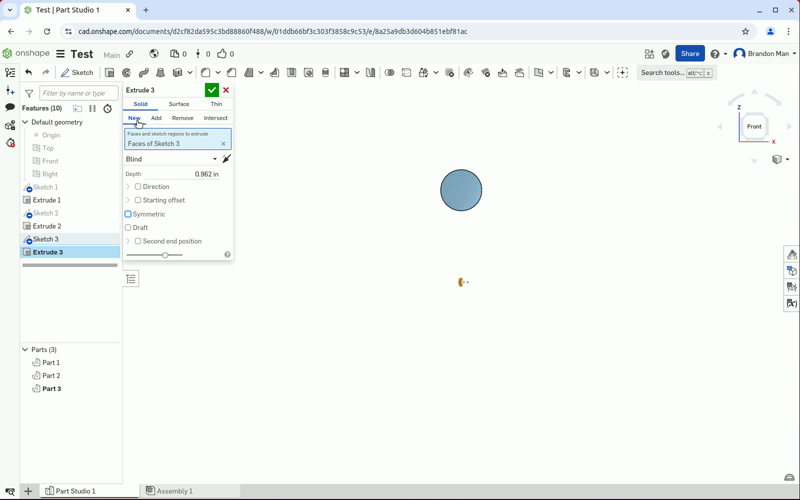
key(space)
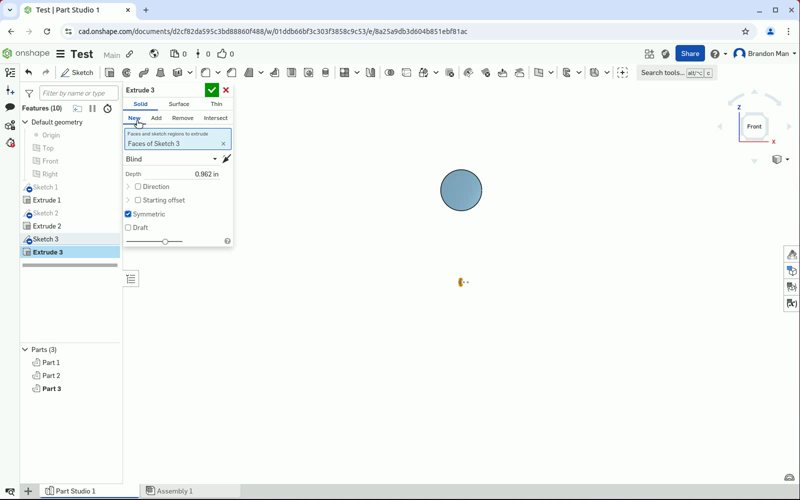
key(enter)
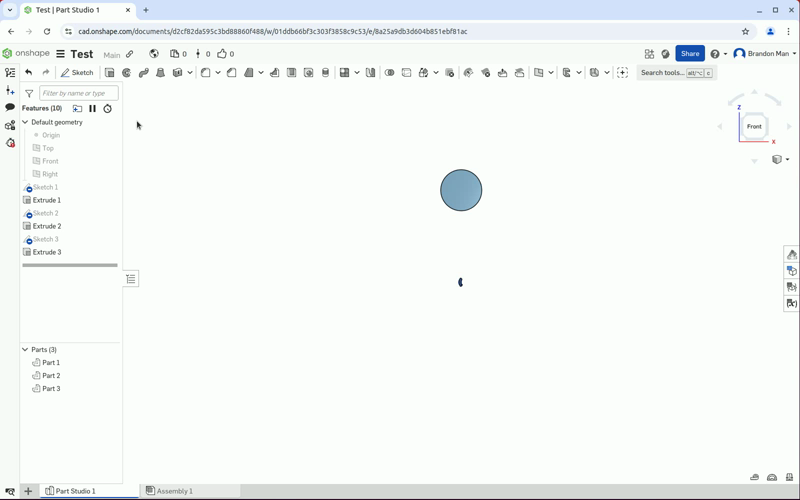
key(shift+h)
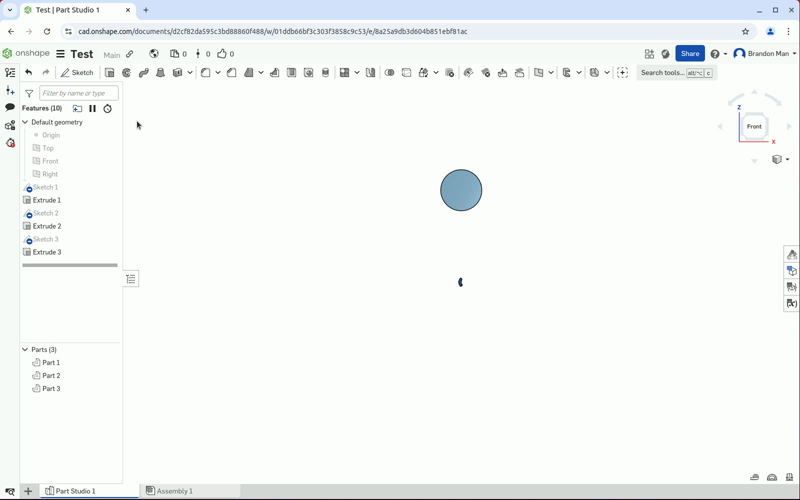
key(shift+h)
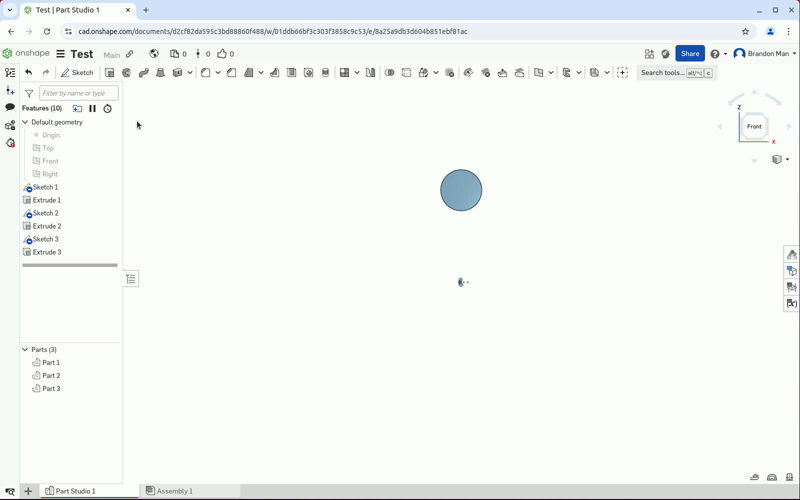
key(shift+7)
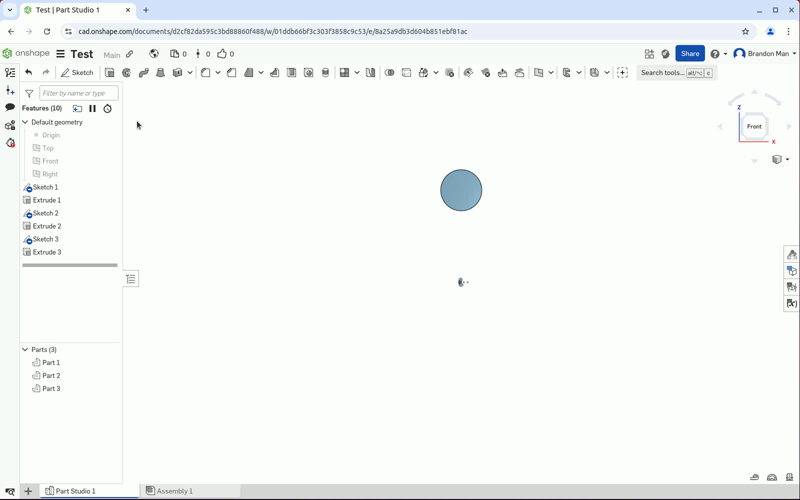
key(left, 2)
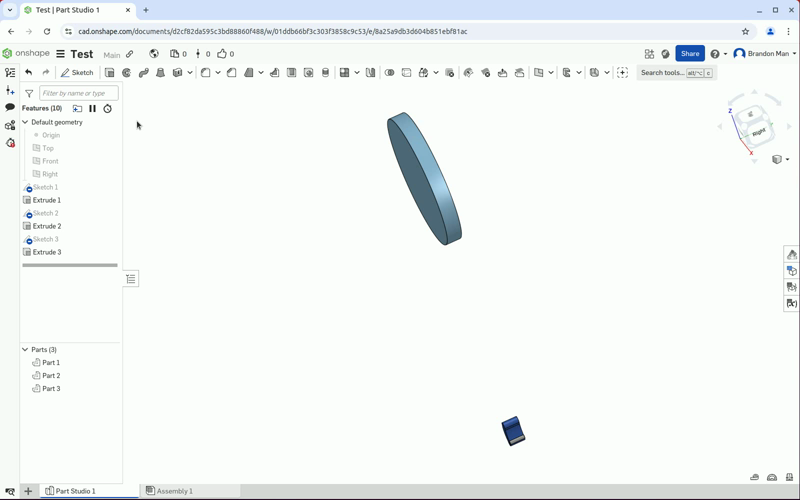
key(down, 2)
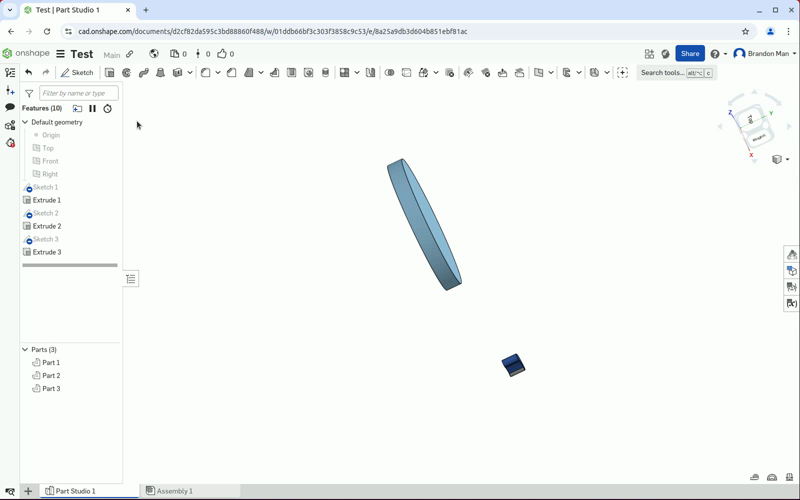
key(up, 2)
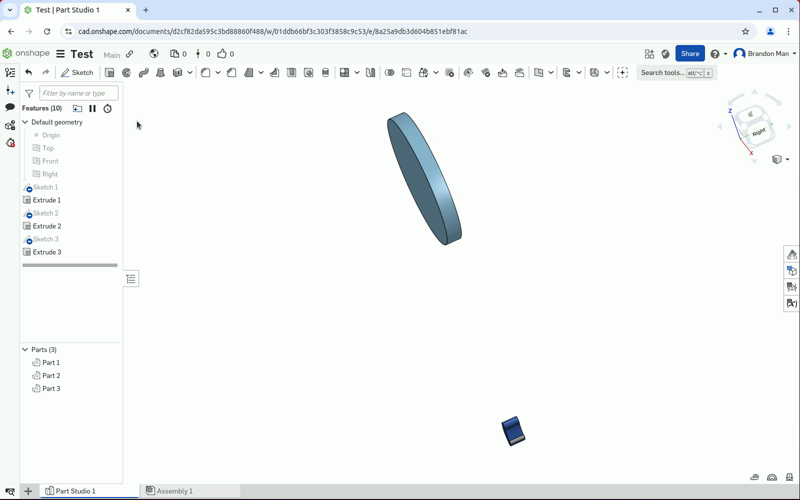
key(right, 2)
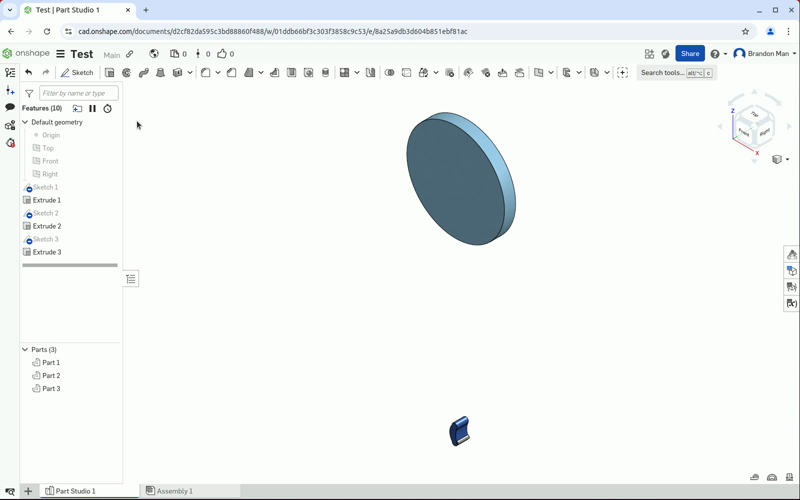
mouse_move(73, 189)
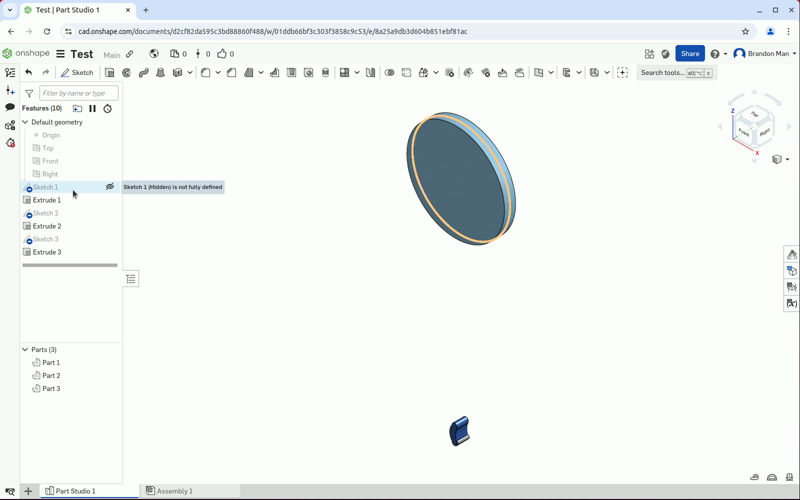
click(73, 189)